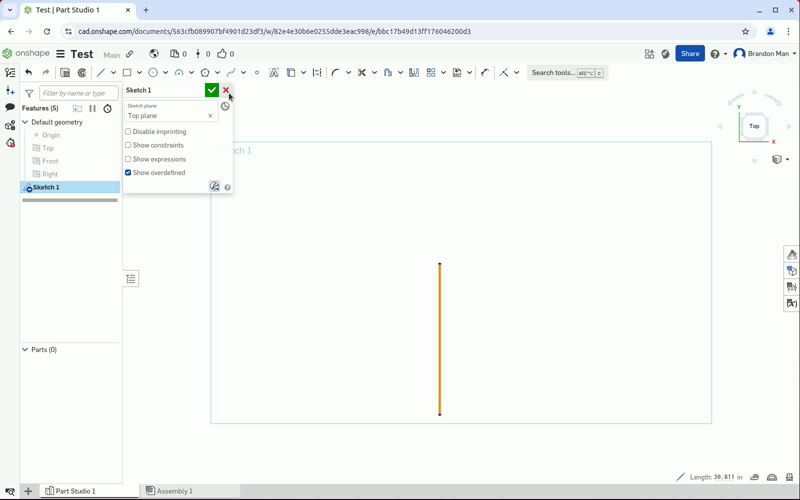
key(shift+h)
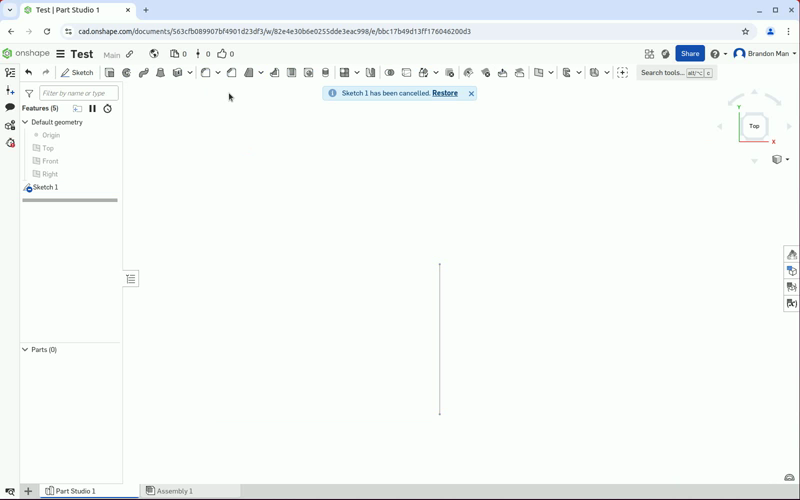
key(shift+s)
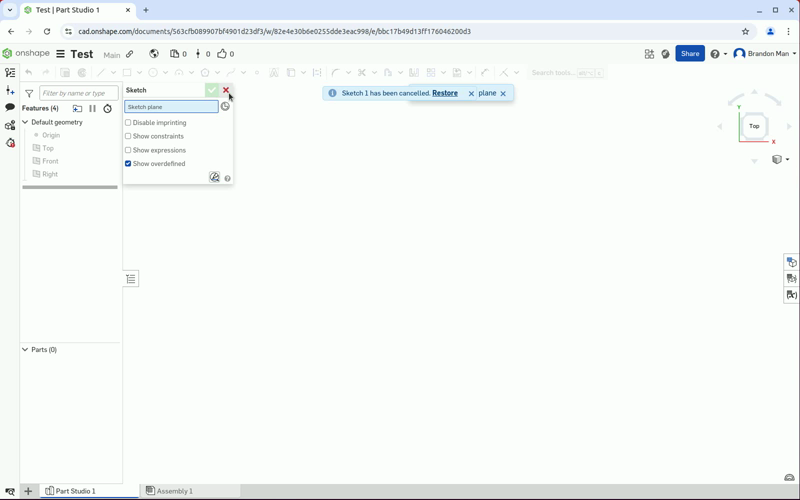
mouse_move(73, 150)
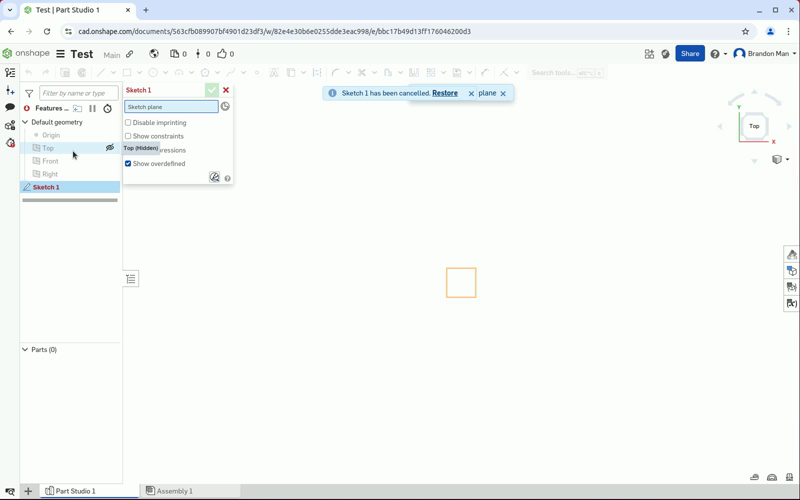
click(73, 150)
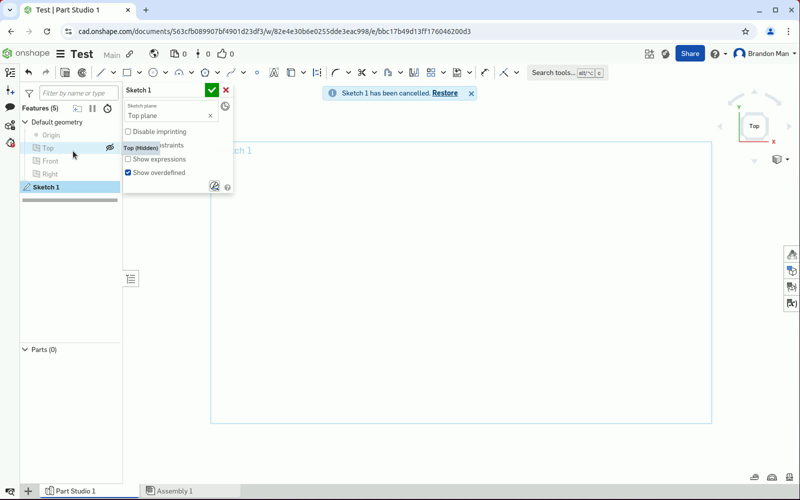
mouse_move(73, 352)
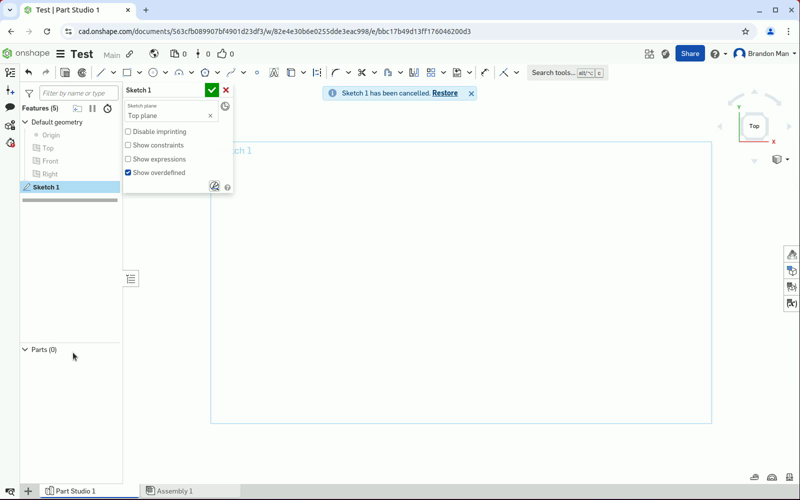
key(y)
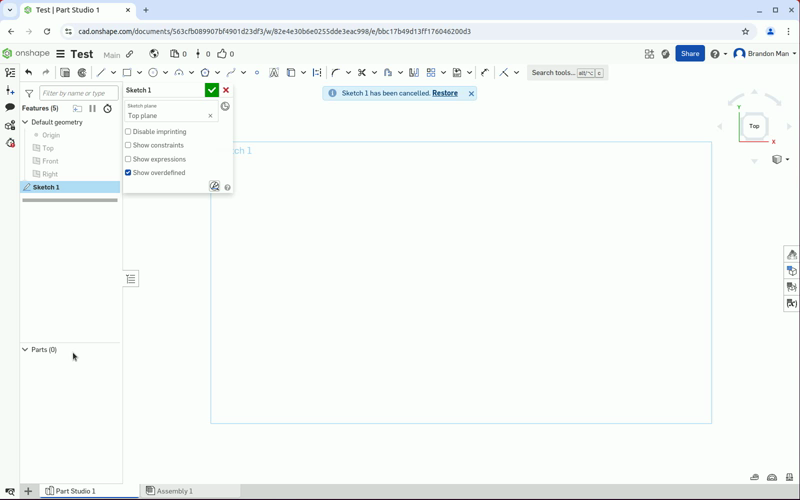
key(l)
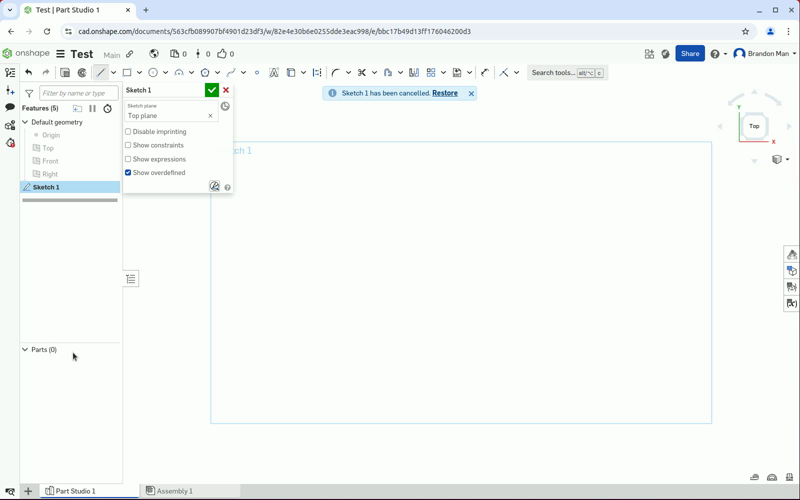
key_down(shift)
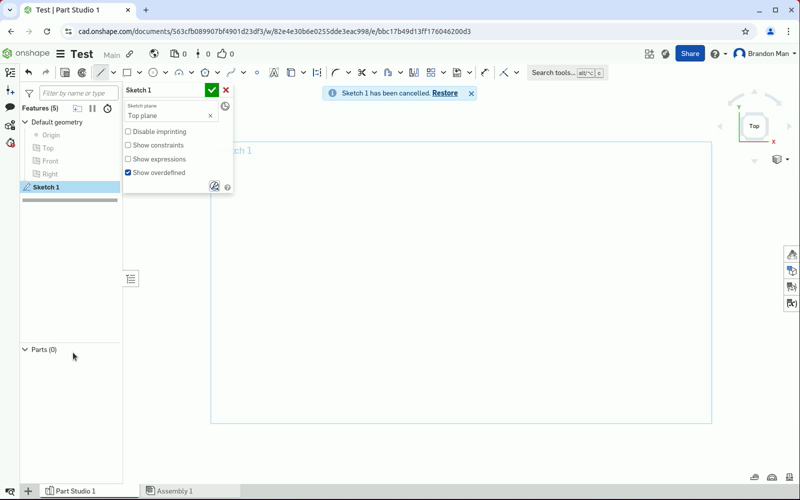
mouse_move(351, 335)
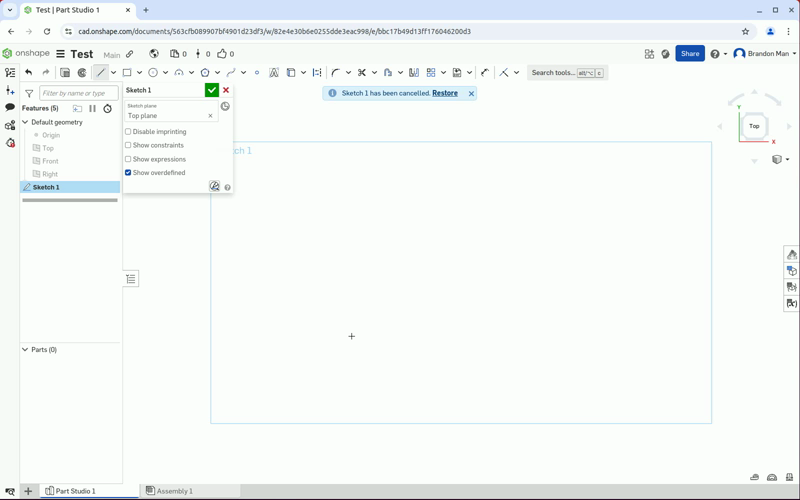
click(351, 335)
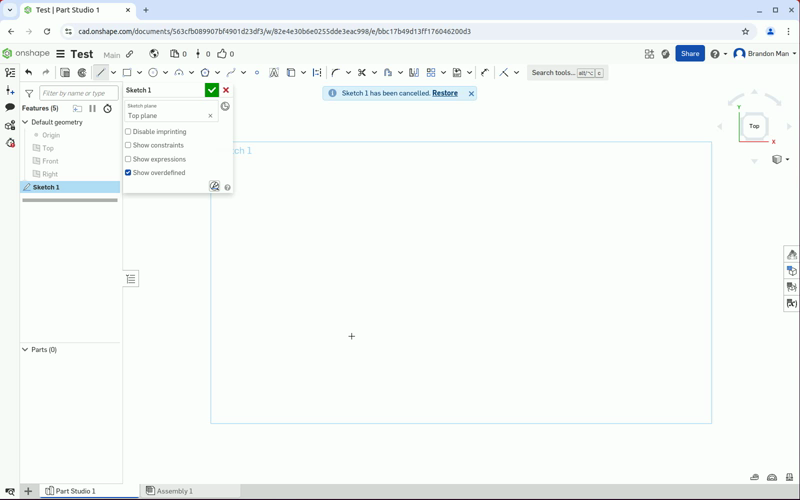
key_up(shift)
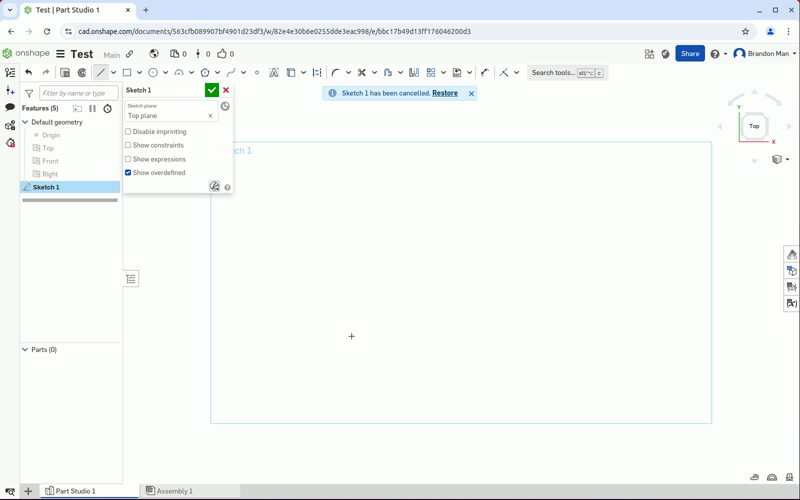
key_down(shift)
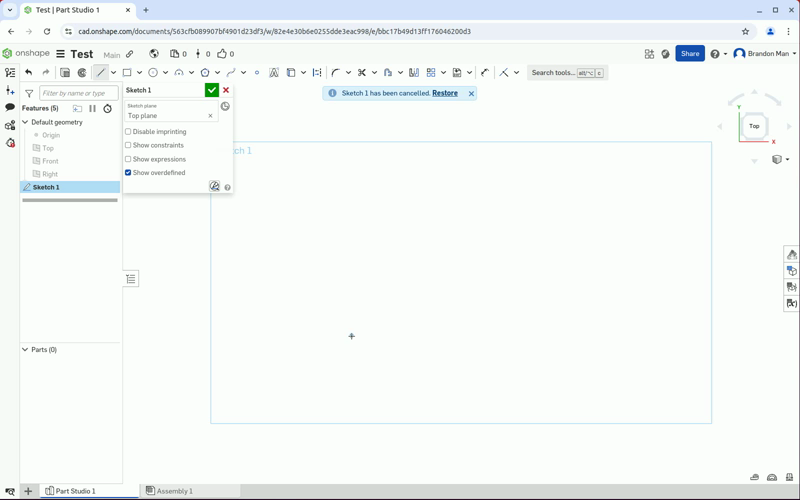
mouse_move(569, 335)
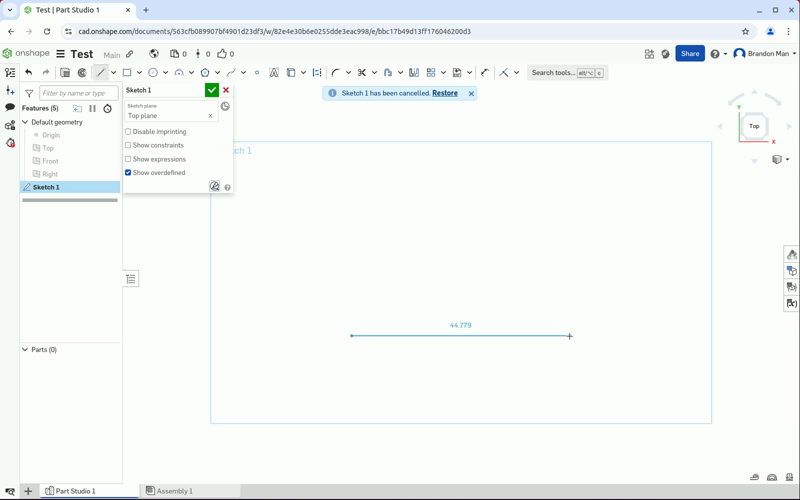
click(569, 335)
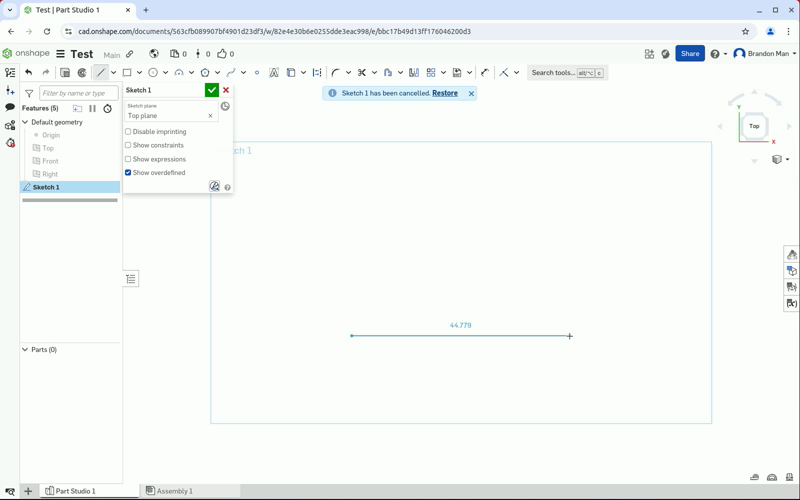
key_up(shift)
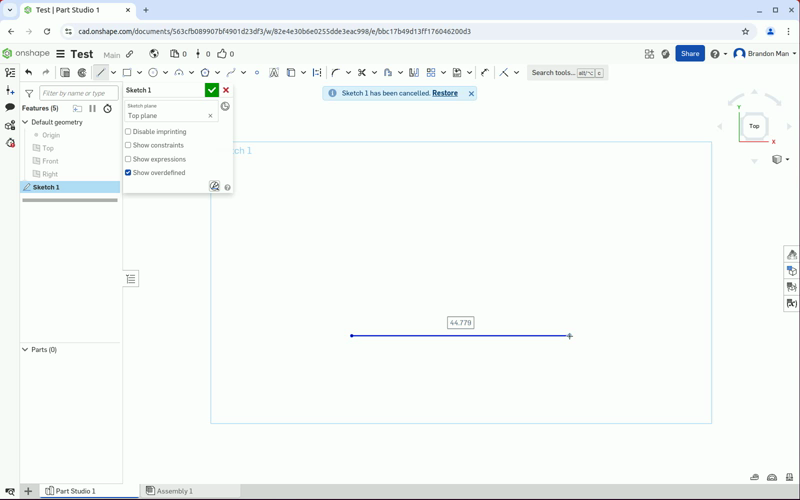
key_down(shift)
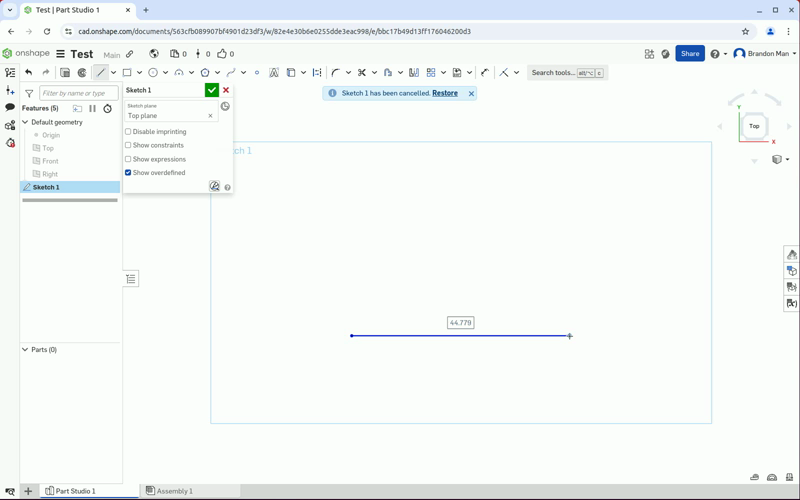
mouse_move(569, 230)
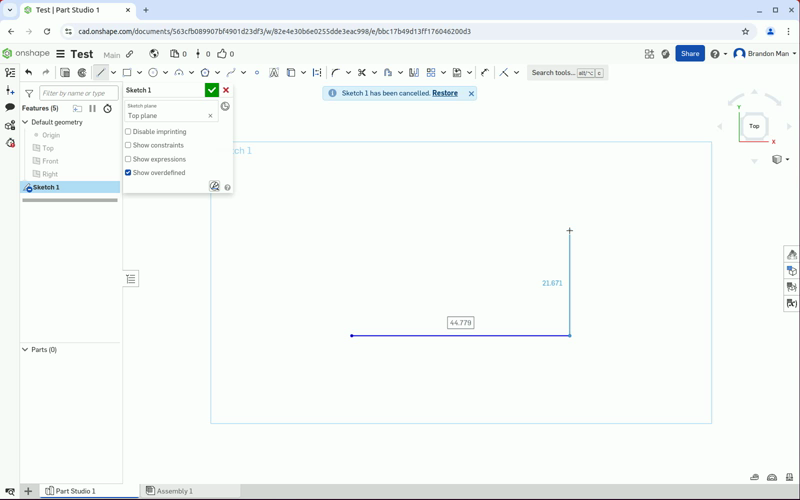
click(569, 230)
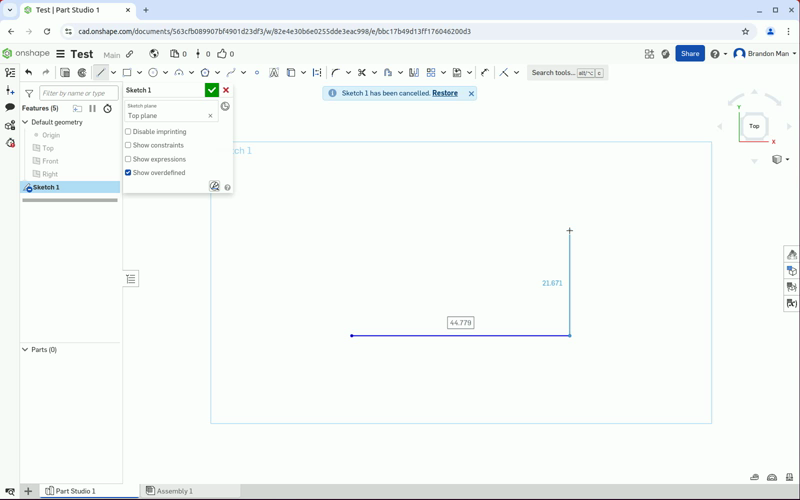
key_up(shift)
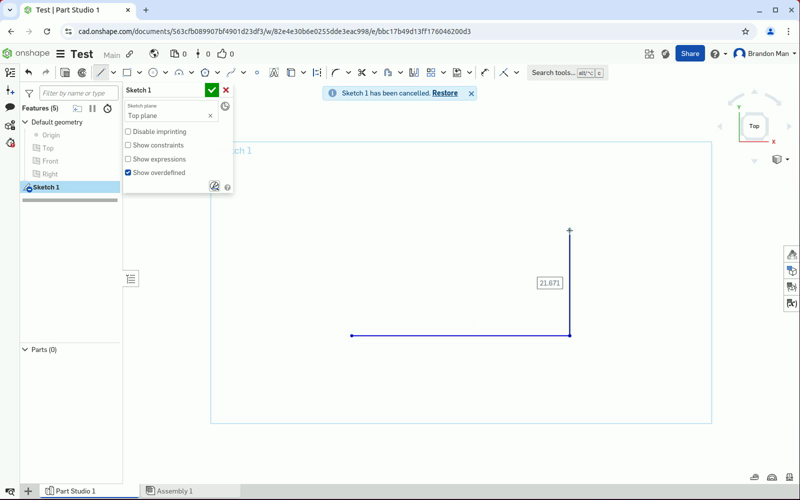
key_down(shift)
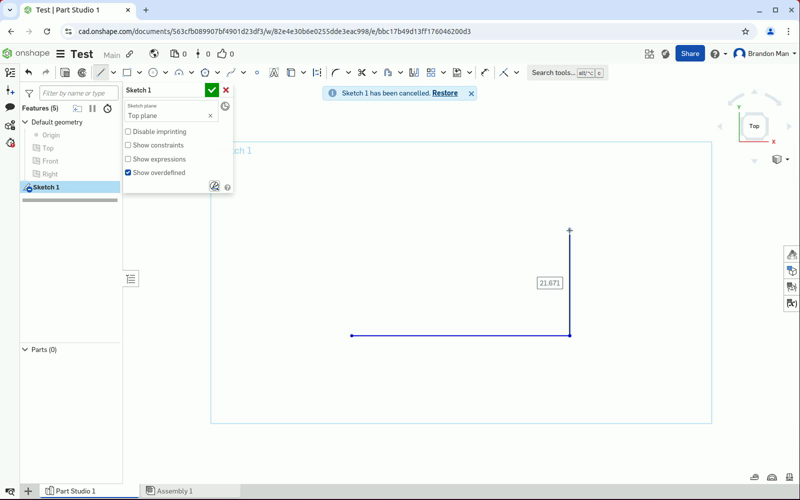
mouse_move(351, 230)
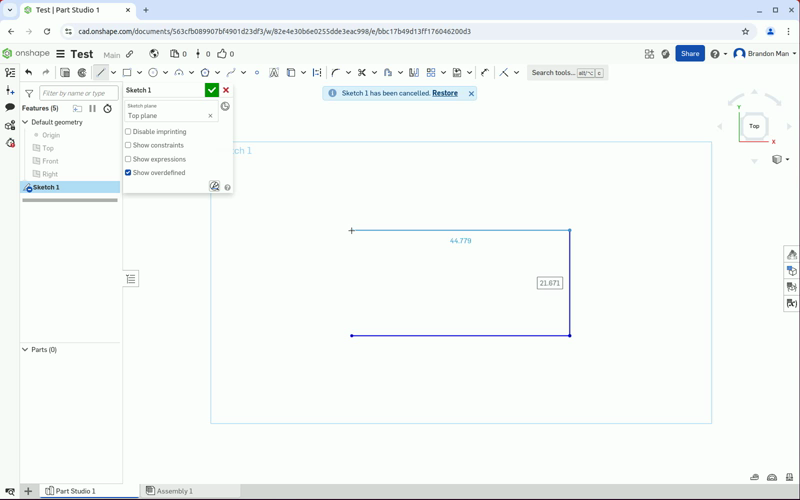
click(351, 230)
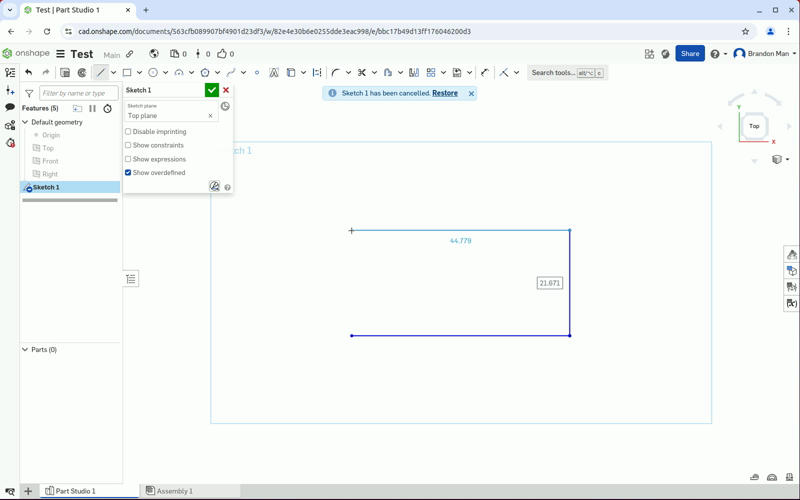
key_up(shift)
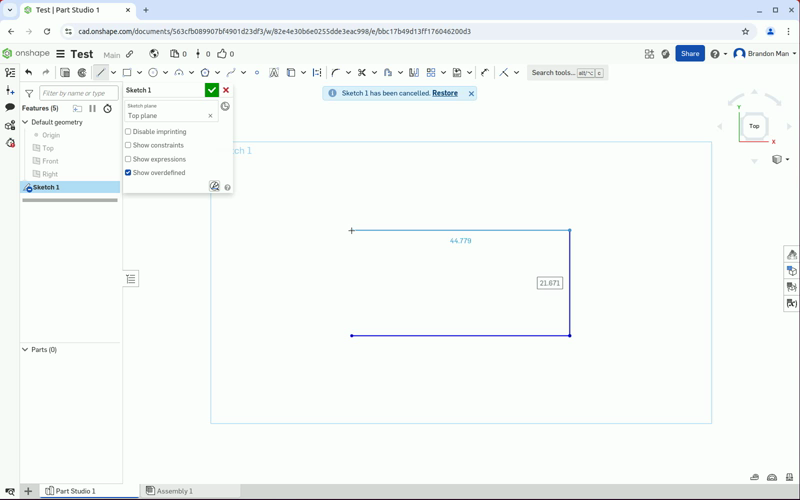
key_down(shift)
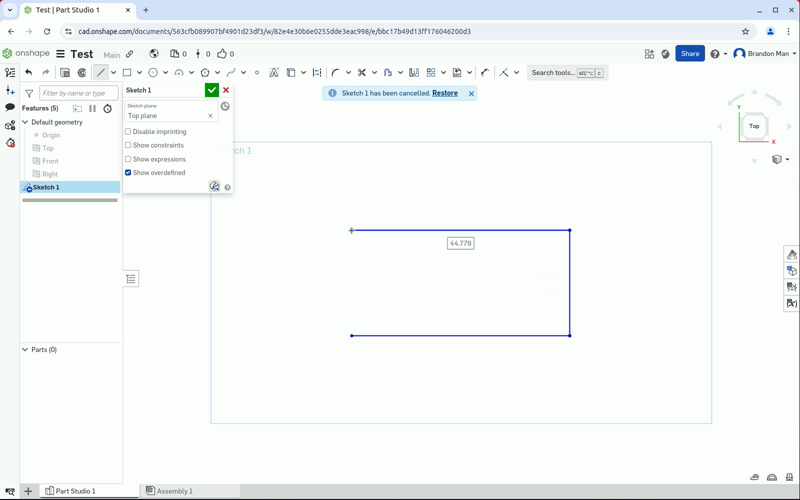
mouse_move(351, 335)
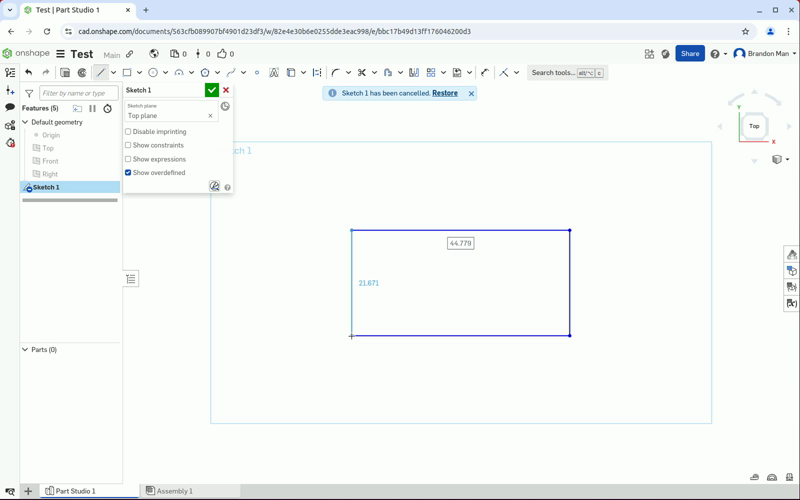
key_up(shift)
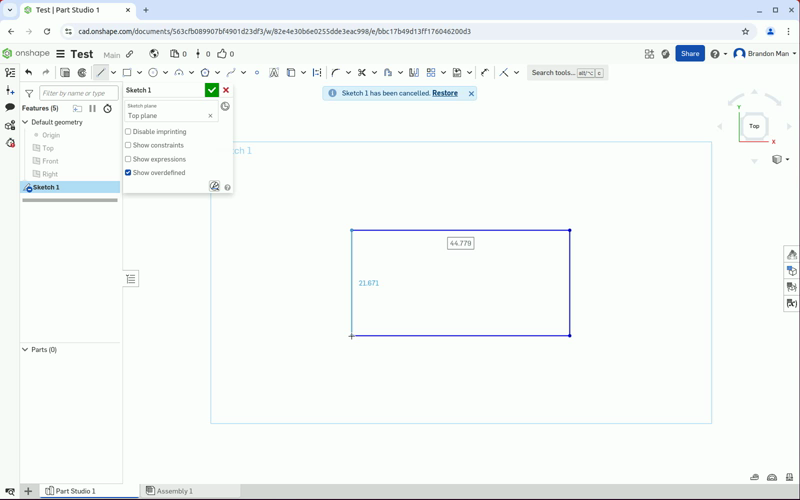
click(351, 335)
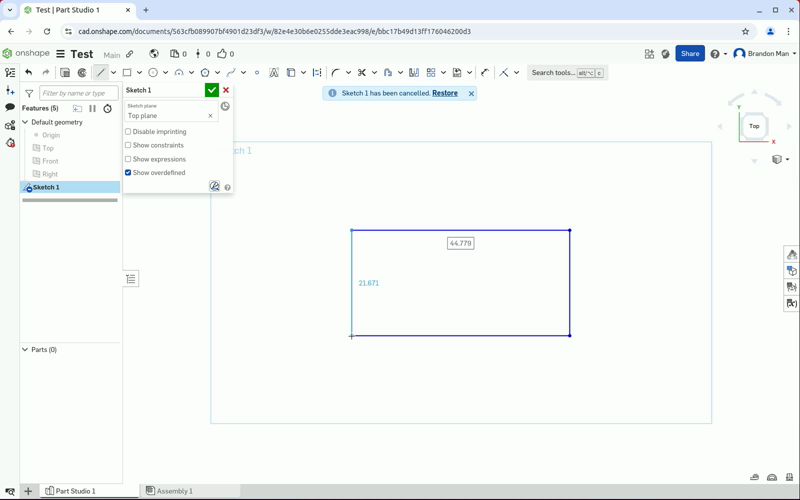
key(esc)
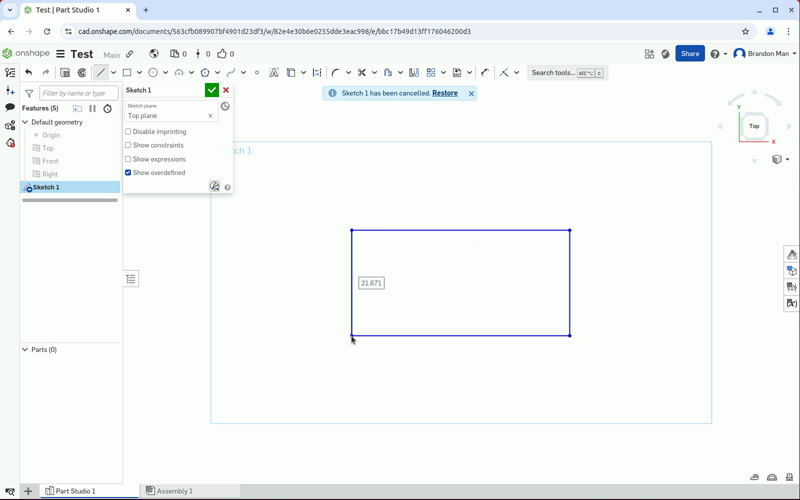
mouse_move(409, 272)
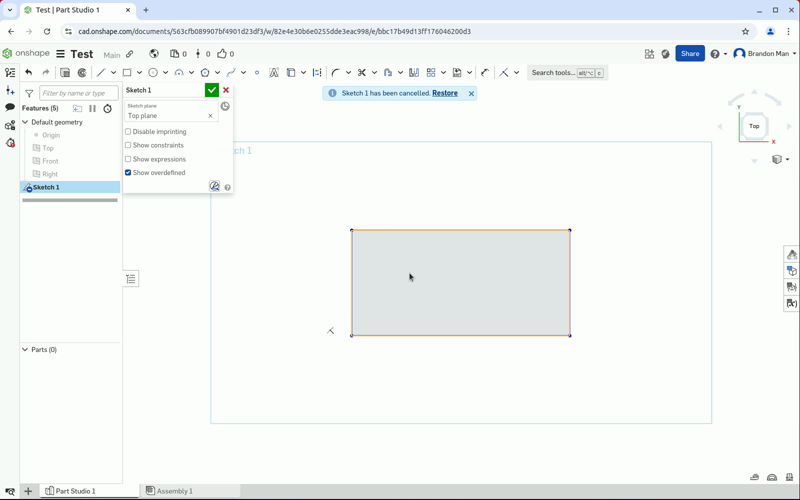
click(409, 272)
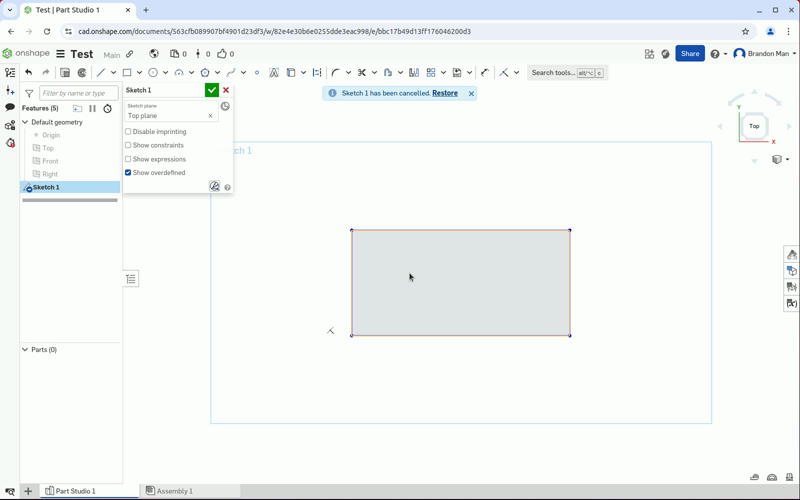
mouse_move(73, 352)
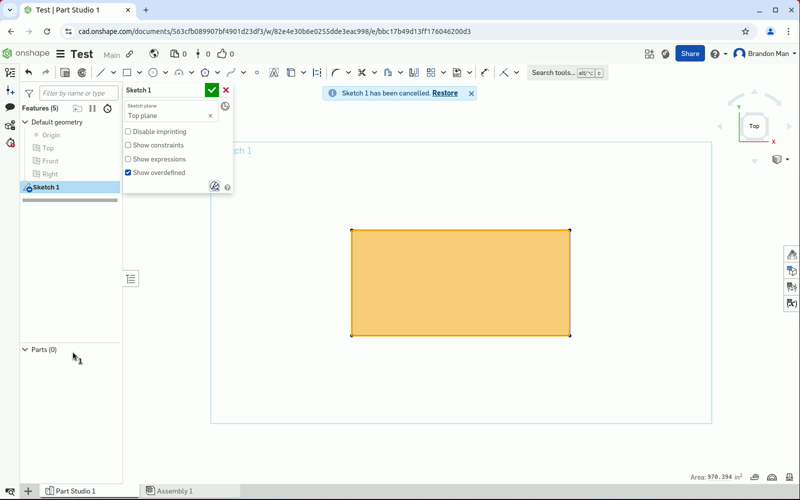
key(shift+y)
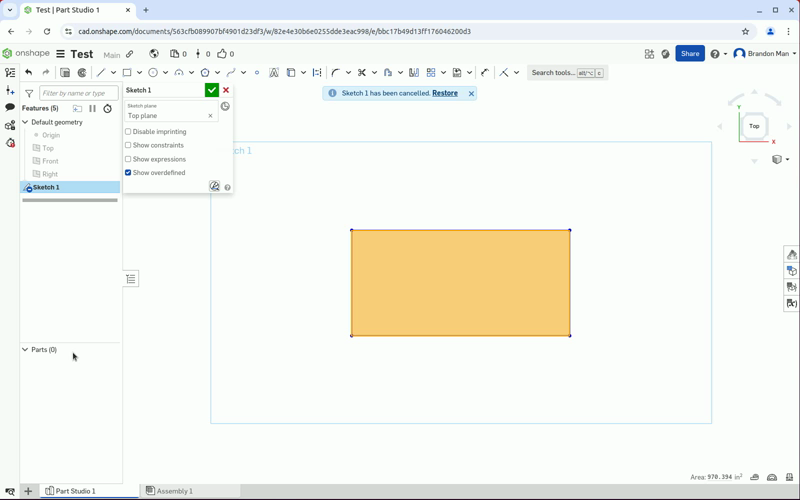
key(shift+e)
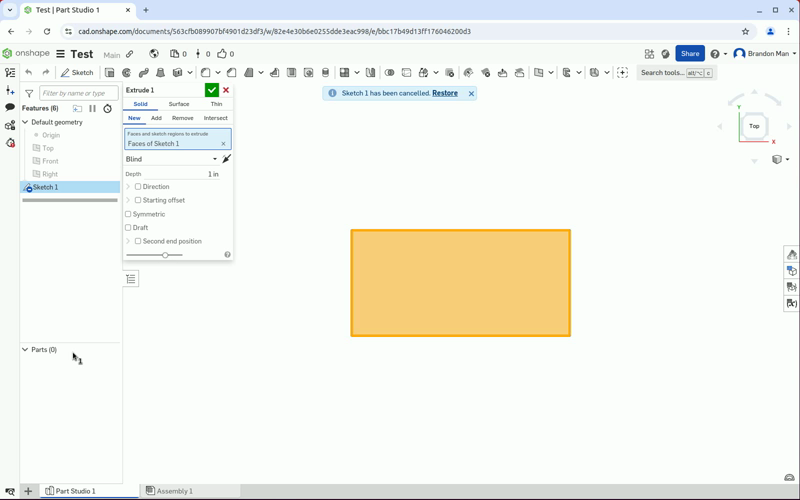
mouse_move(143, 106)
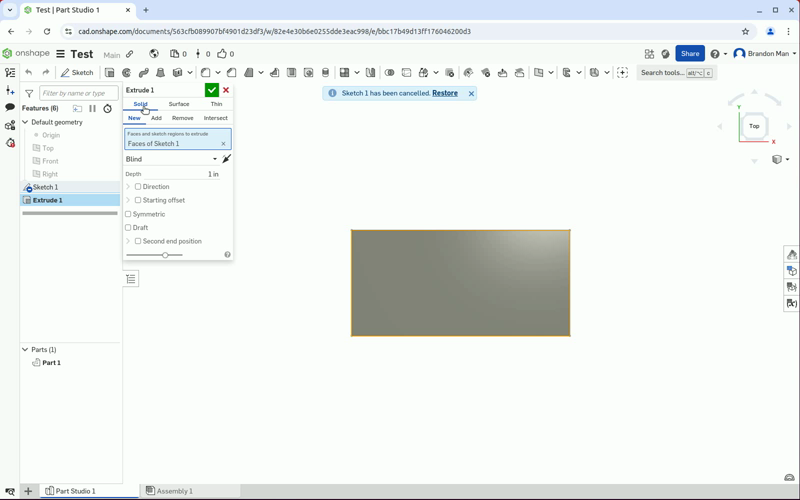
click(143, 106)
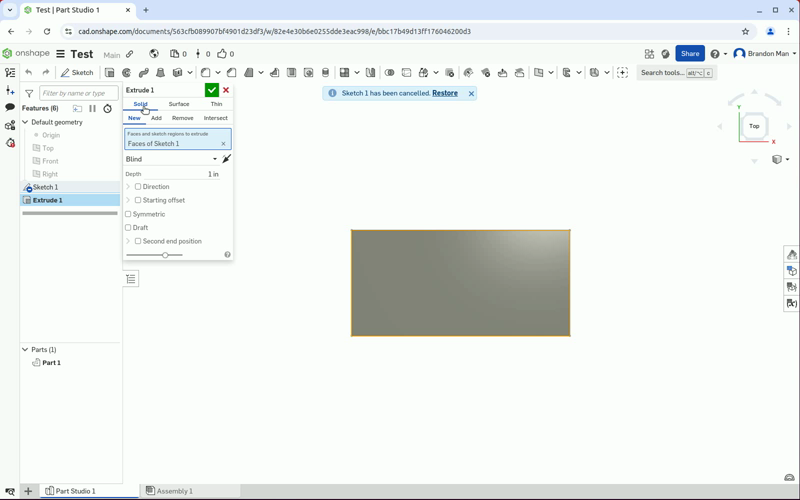
mouse_move(137, 120)
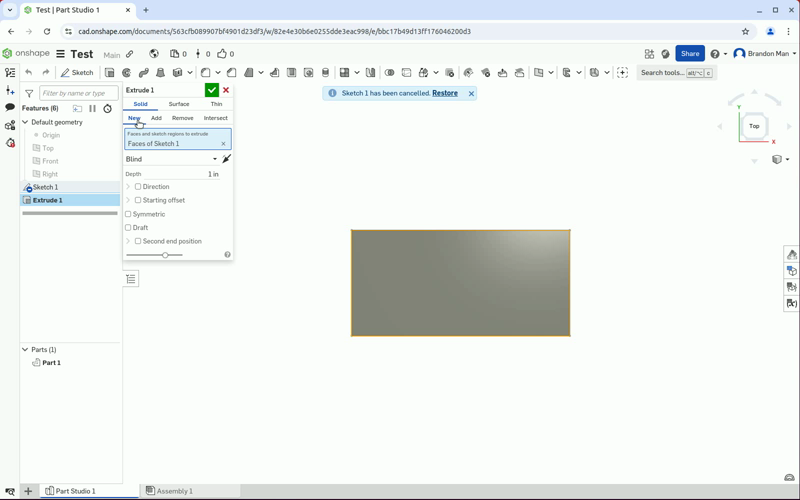
click(137, 120)
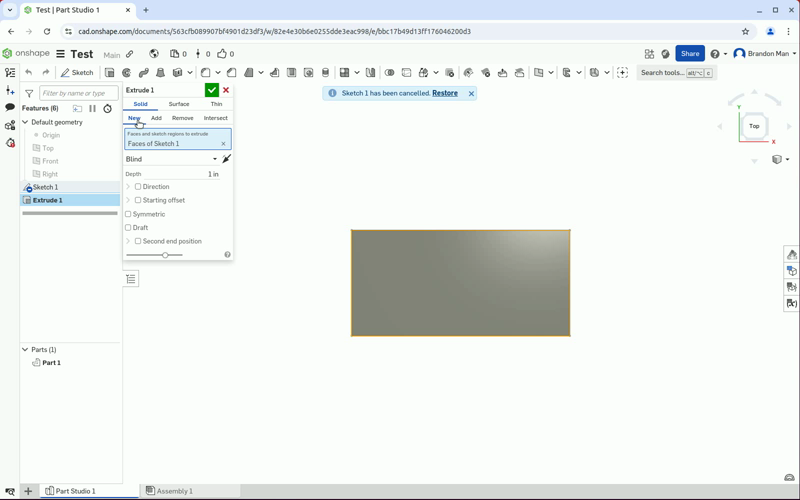
key(tab, 4)
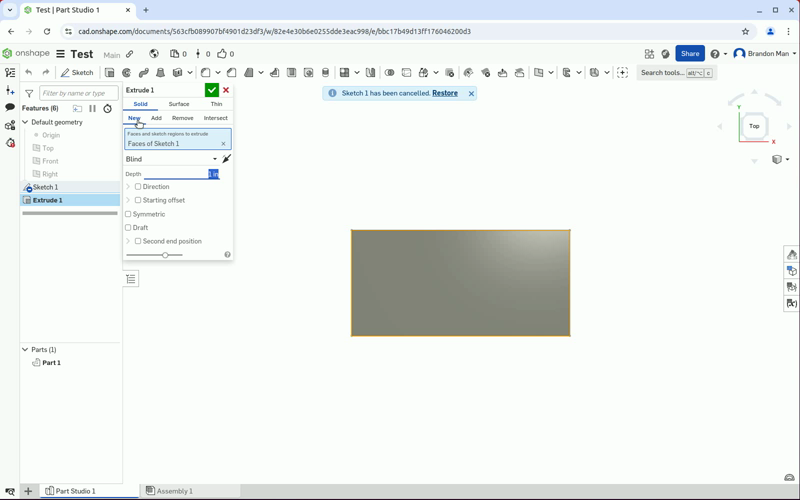
text(4.574)
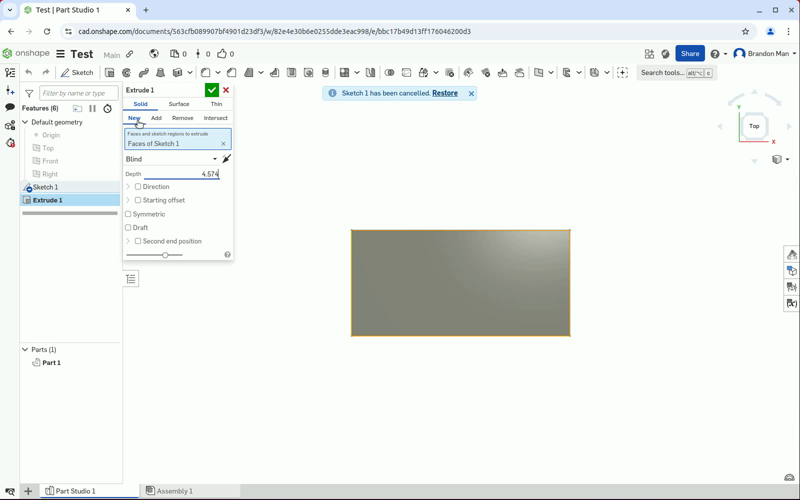
key(enter)
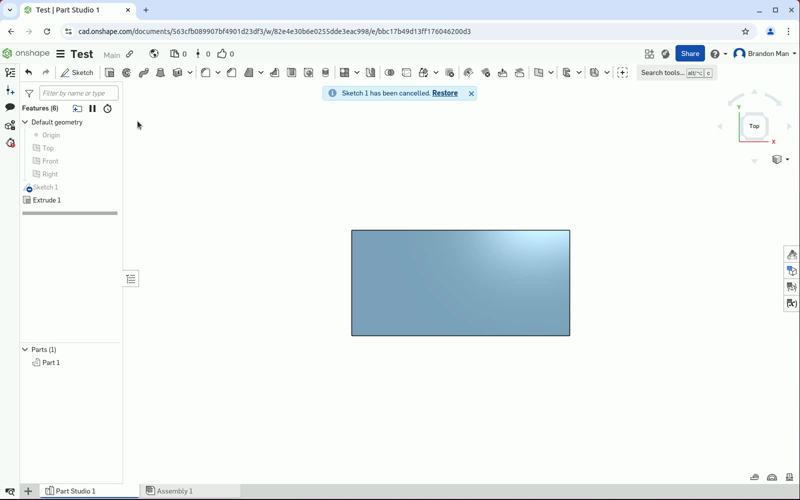
key(shift+h)
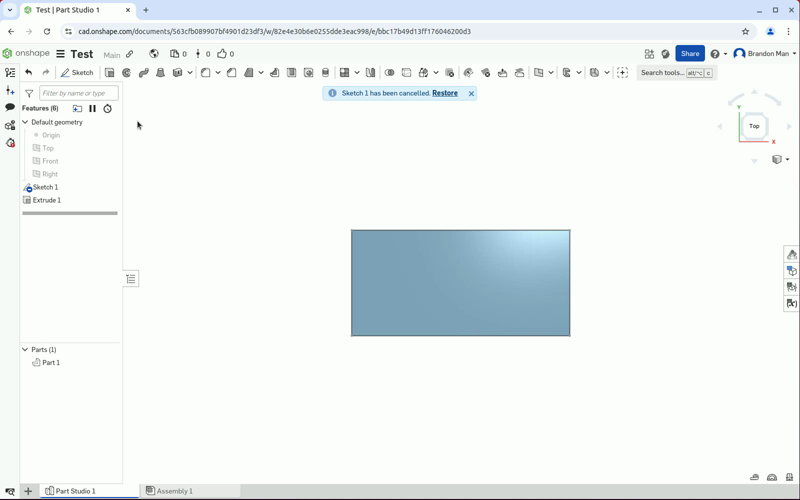
key(shift+h)
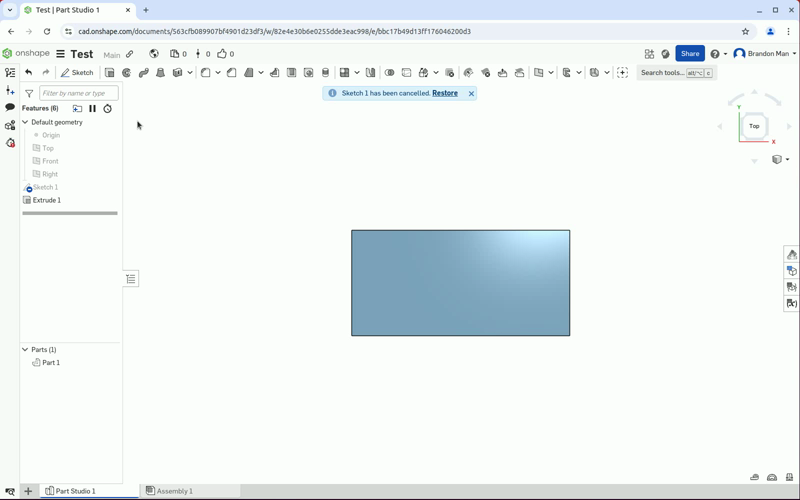
mouse_move(73, 189)
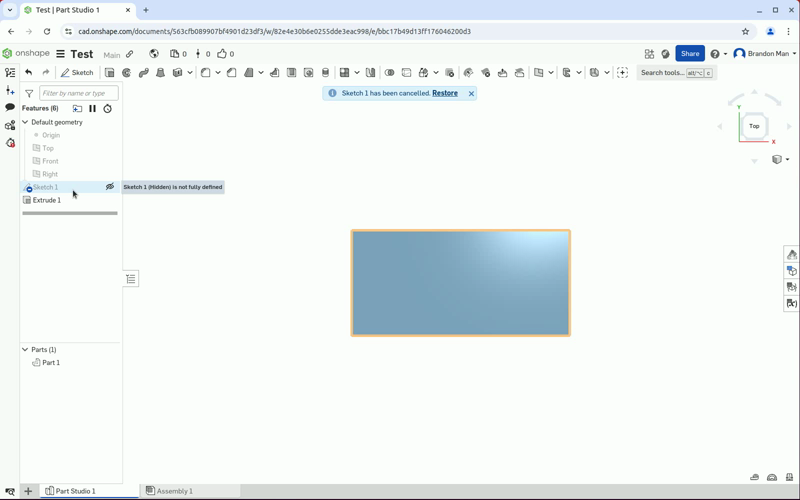
click(73, 189)
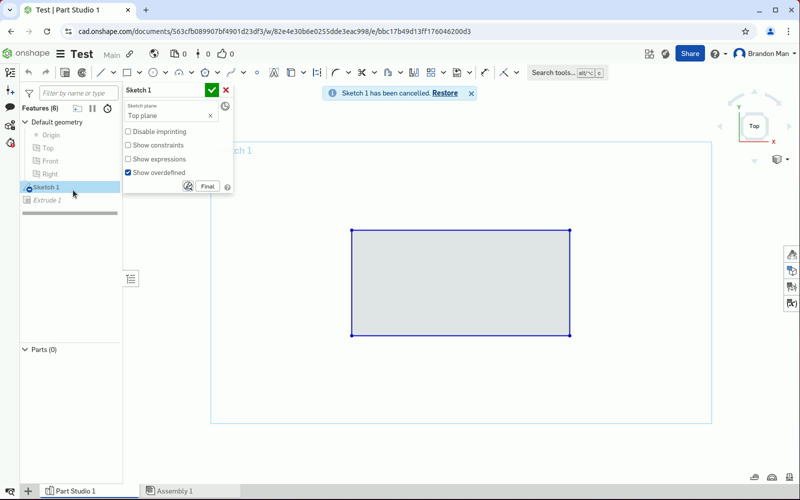
mouse_move(229, 92)
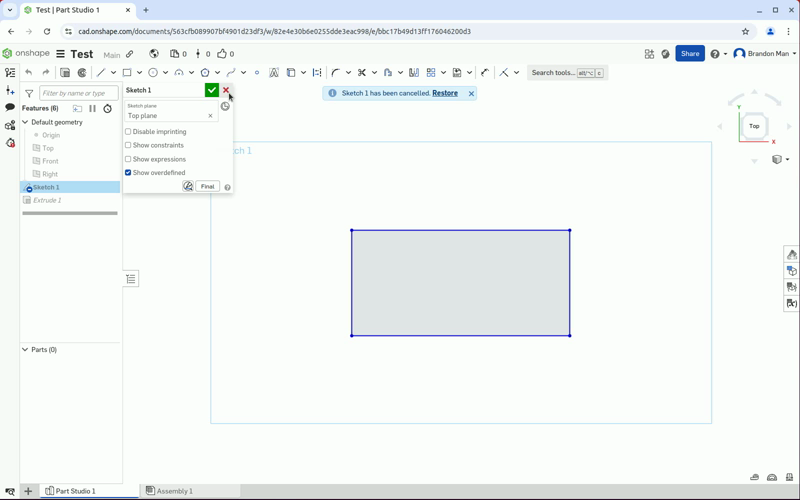
click(229, 92)
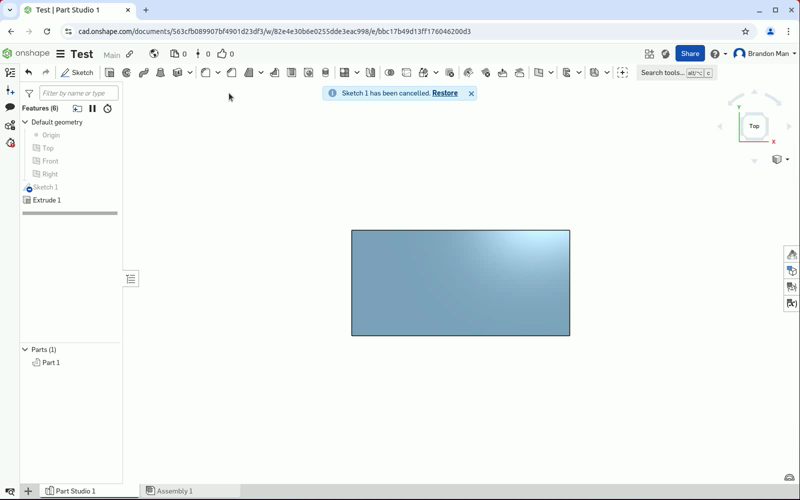
mouse_move(73, 352)
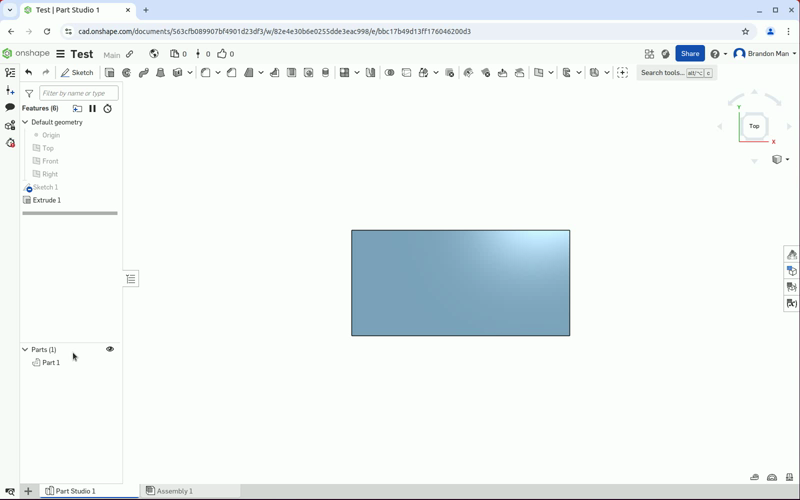
key(y)
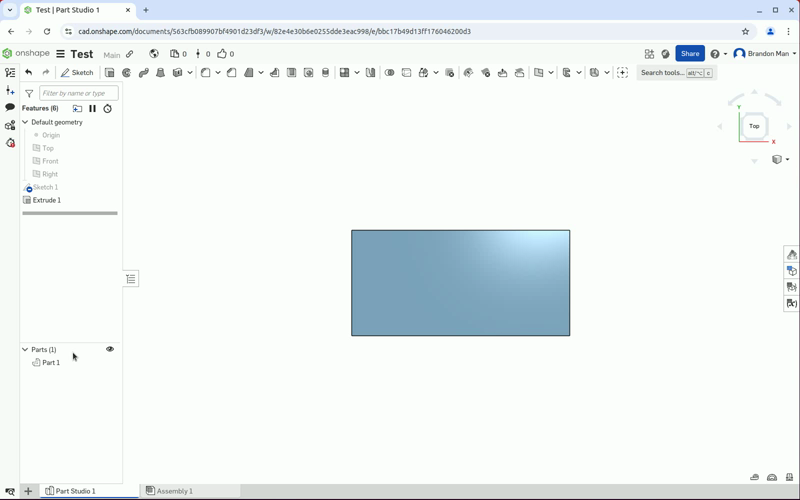
key(shift+p)
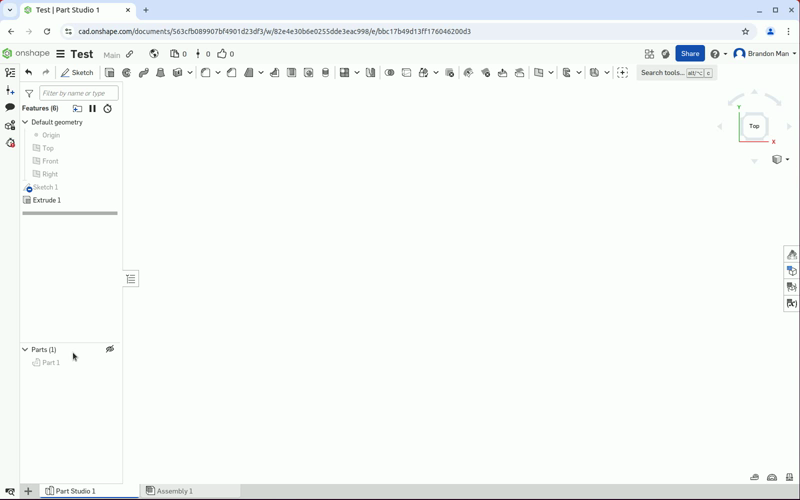
key(space)
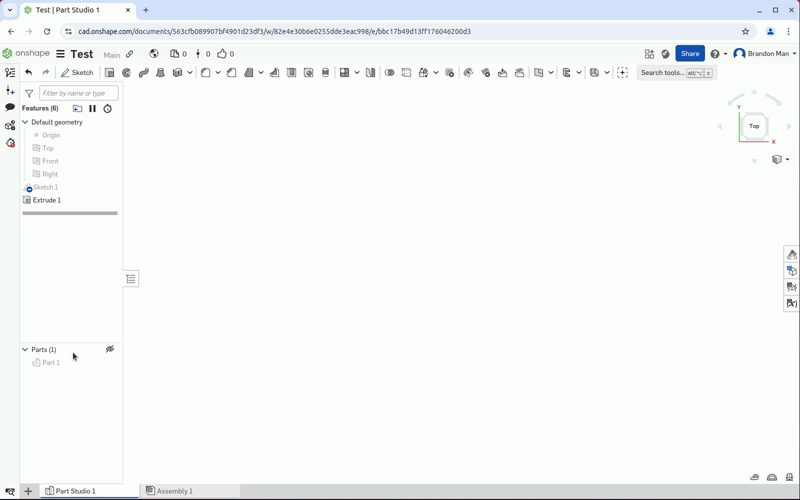
key_down(shift)
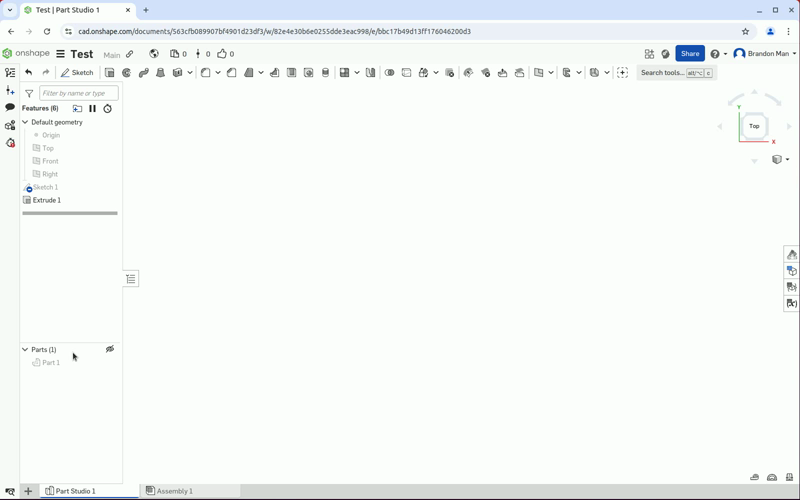
key(up)
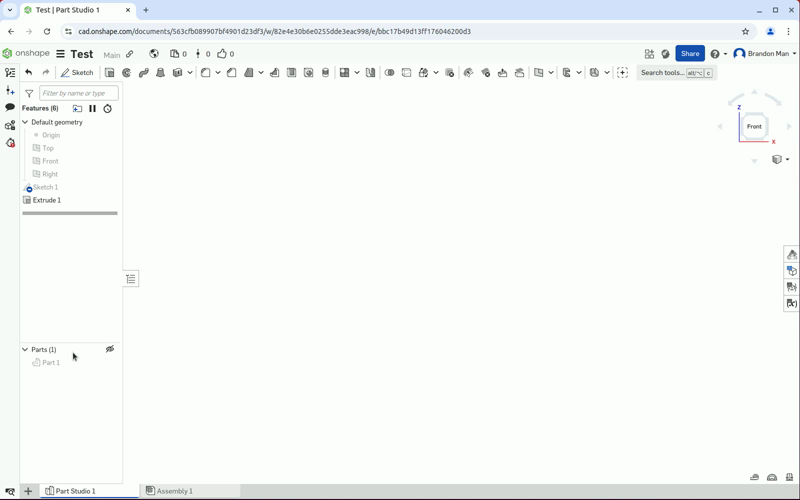
key_up(shift)
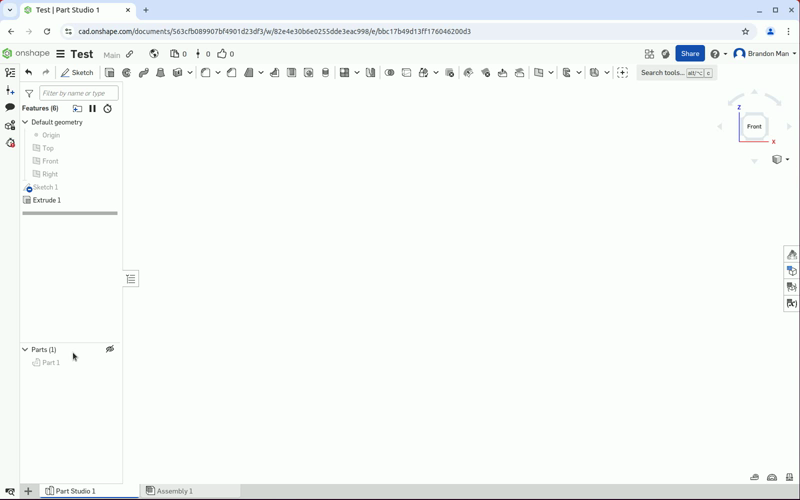
key(space)
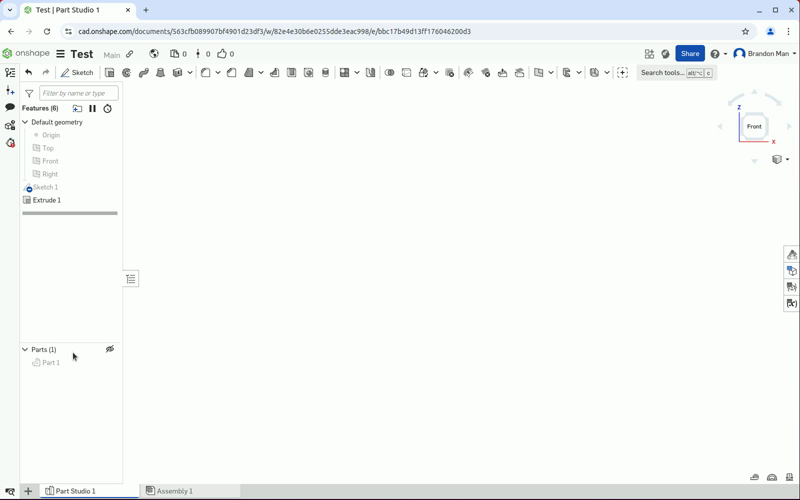
key_down(shift)
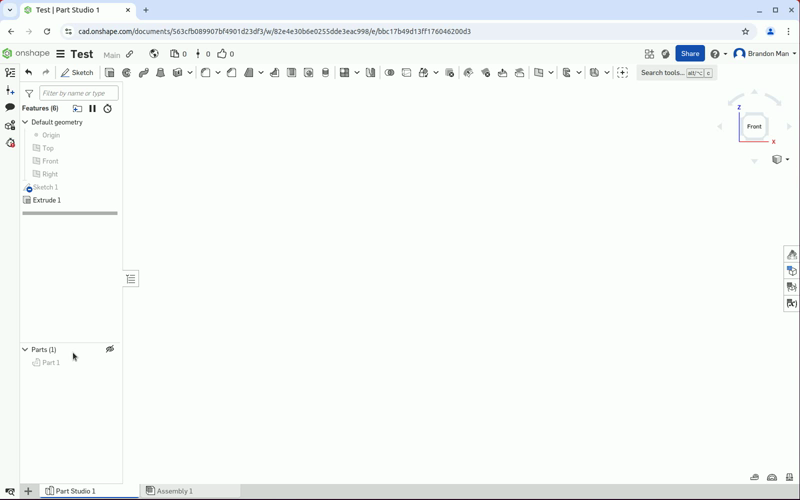
key(left)
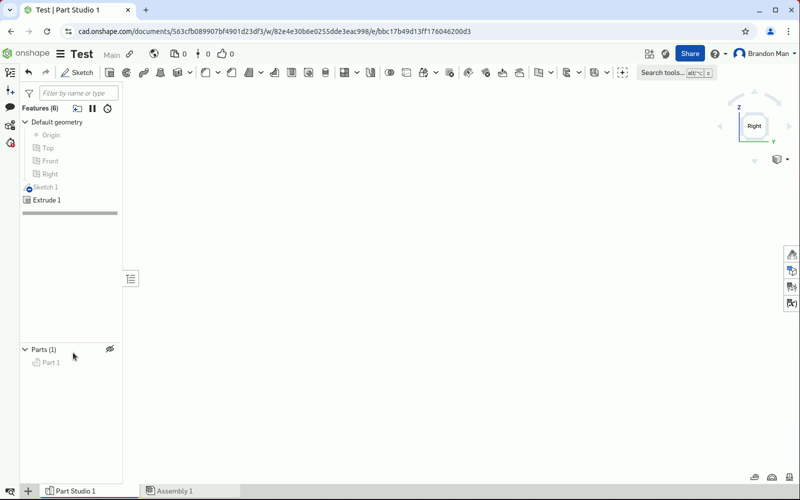
key_up(shift)
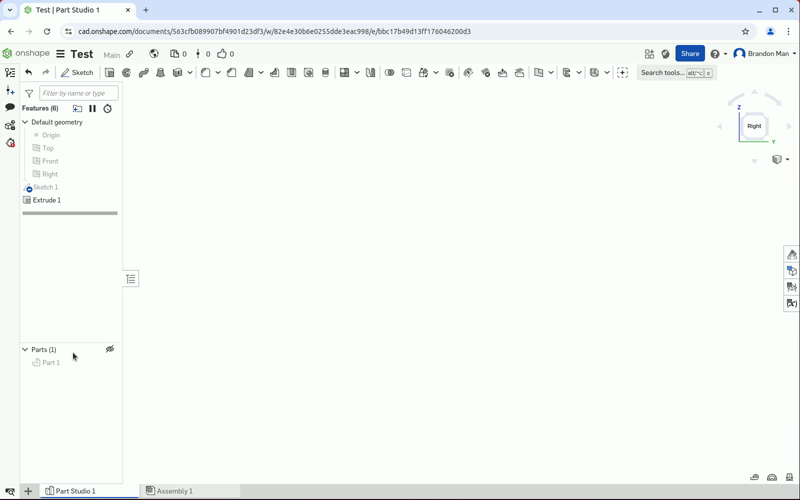
mouse_move(73, 352)
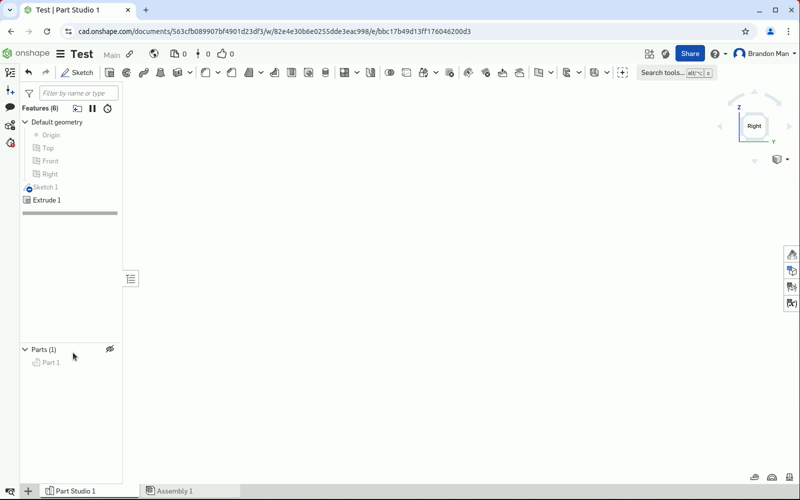
key(shift+y)
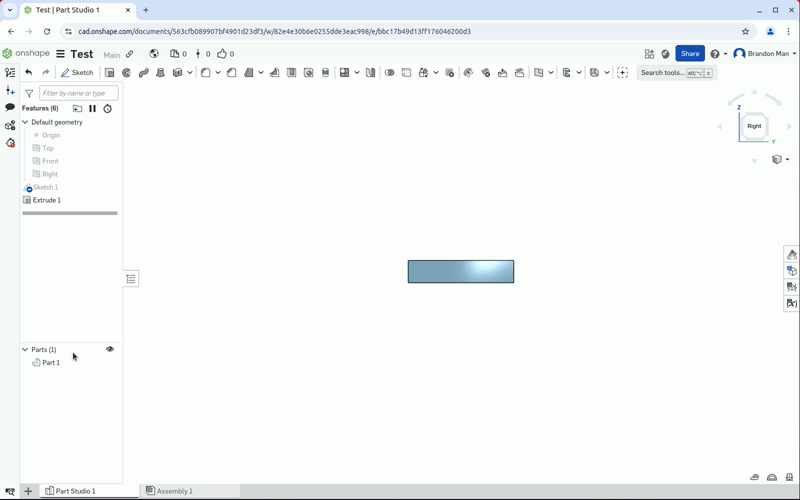
mouse_move(541, 75)
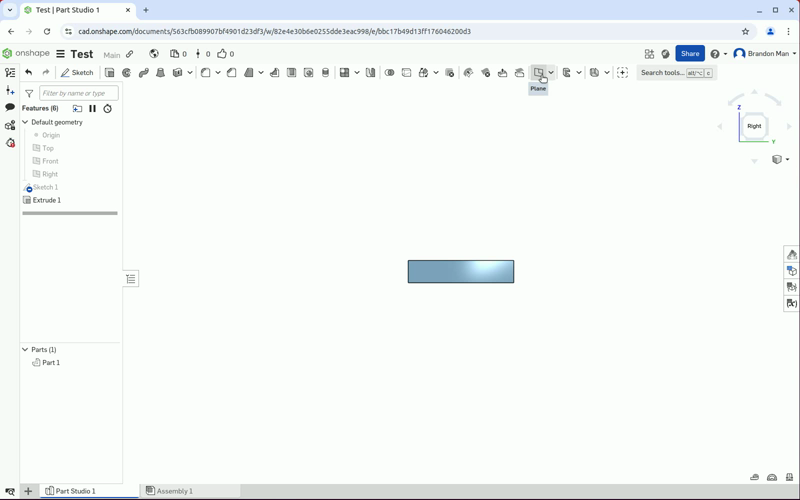
click(541, 75)
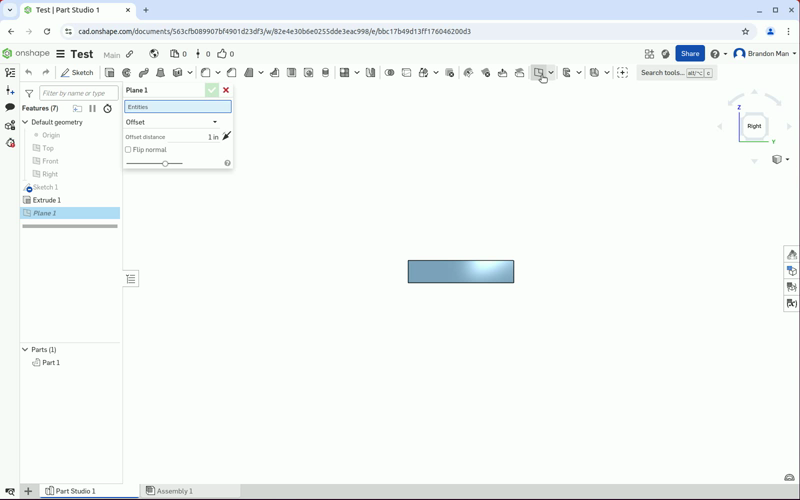
mouse_move(73, 176)
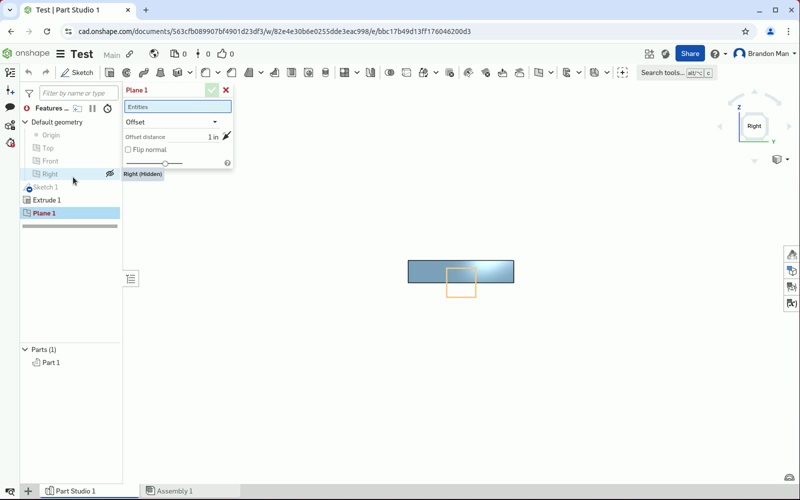
click(73, 176)
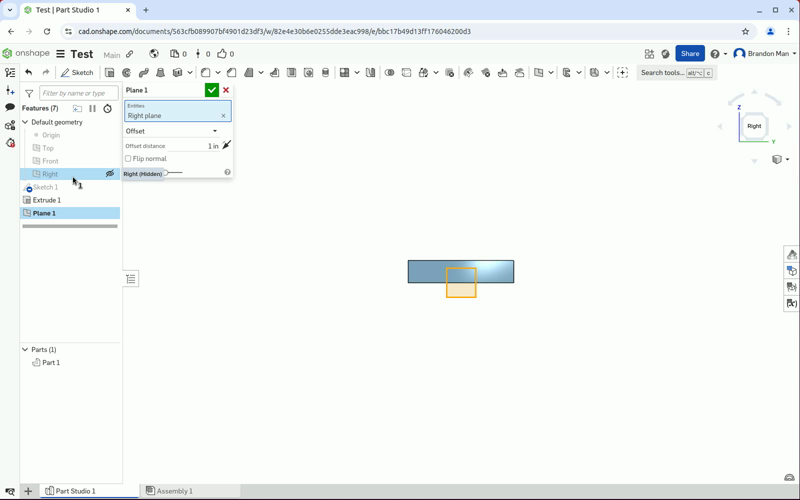
key(tab, 2)
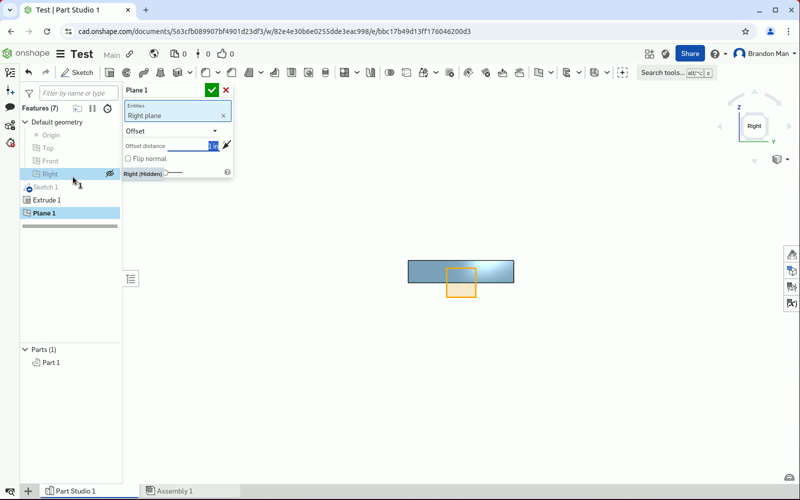
text(22.4)
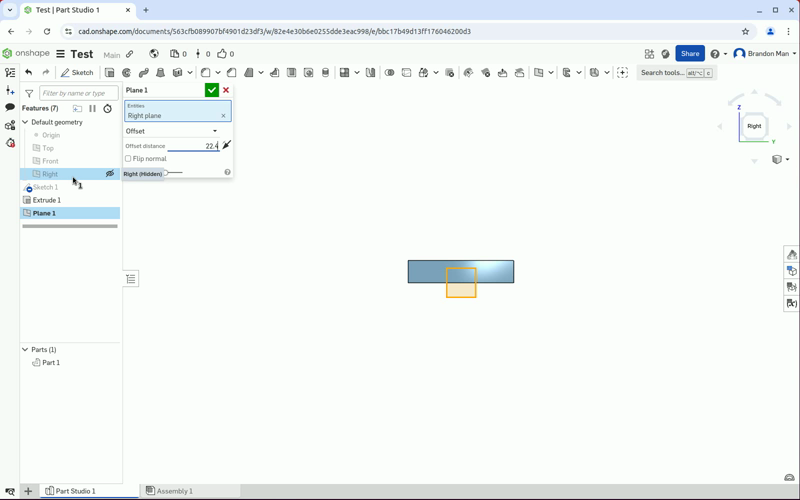
key(enter, 2)
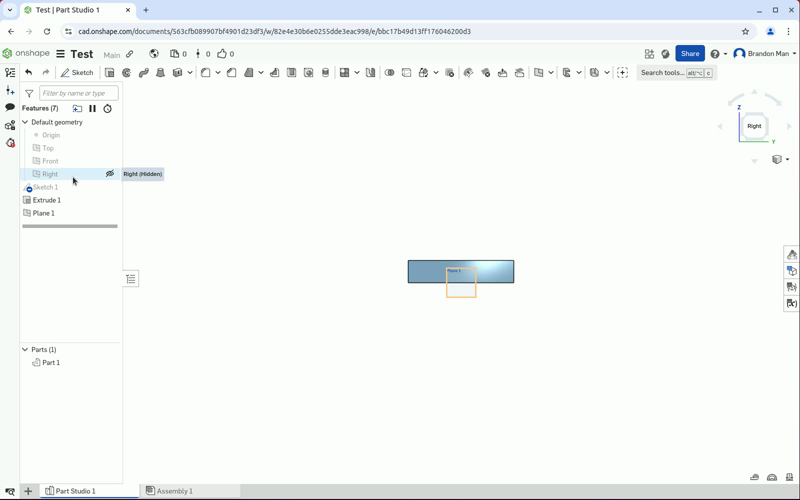
key(shift+s)
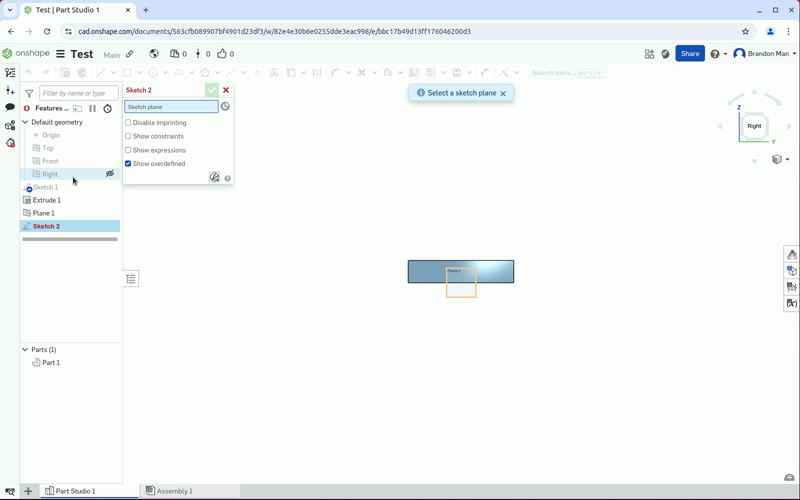
mouse_move(73, 215)
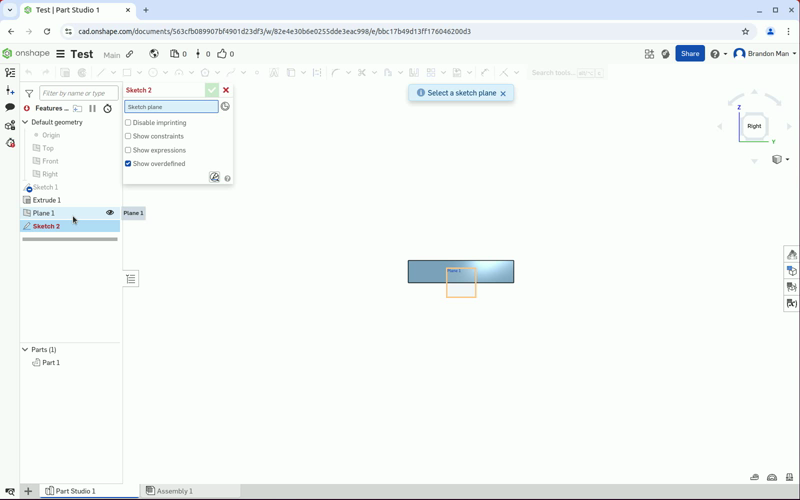
click(73, 215)
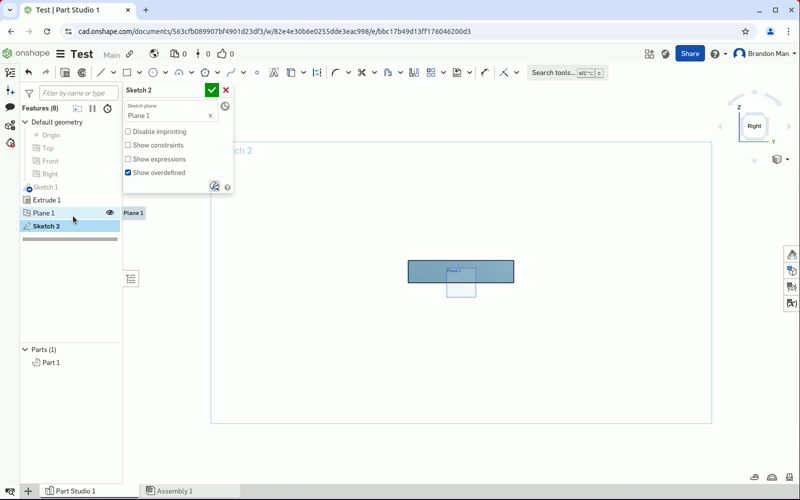
mouse_move(73, 352)
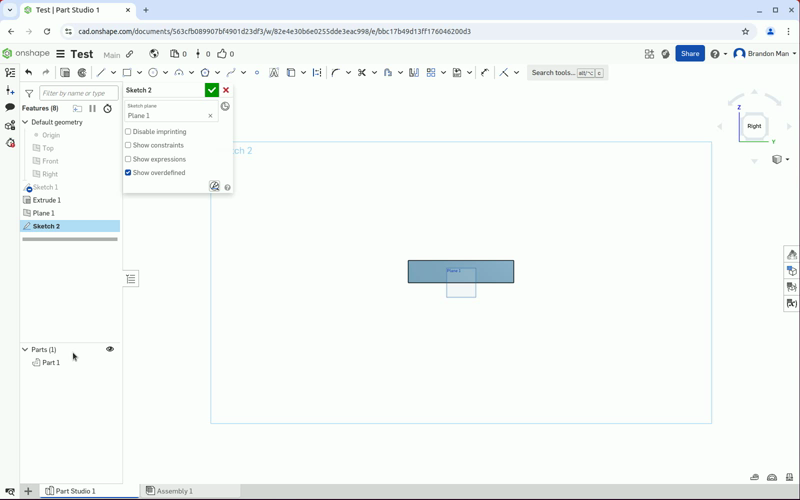
key(y)
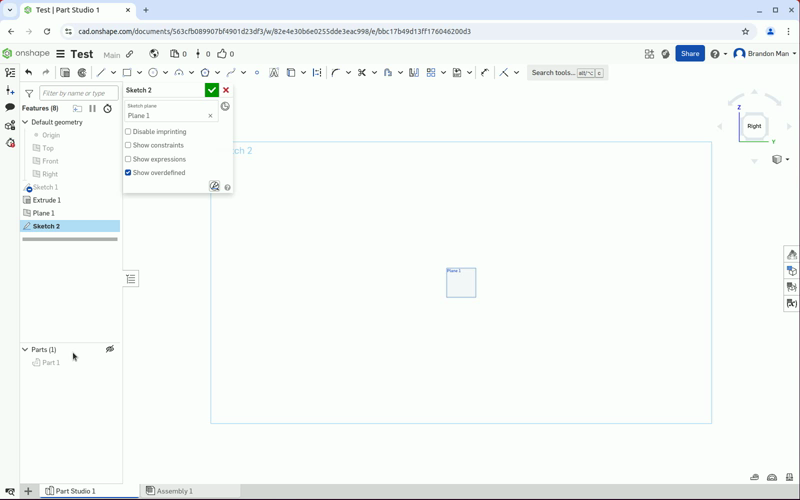
key(l)
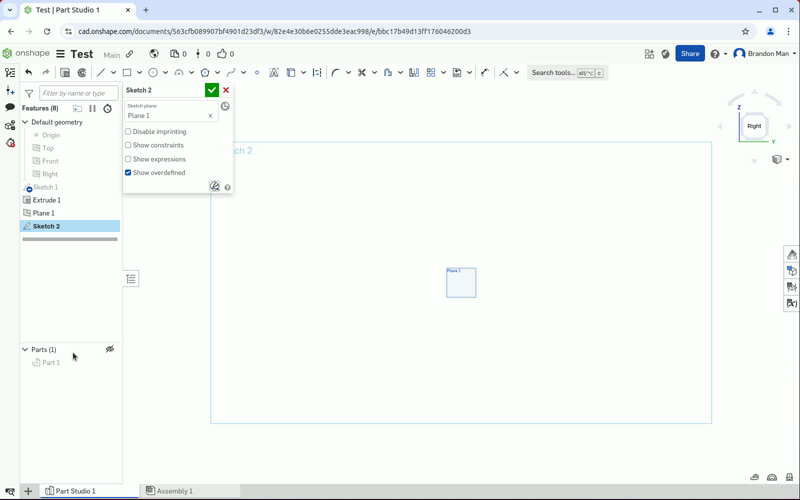
key_down(shift)
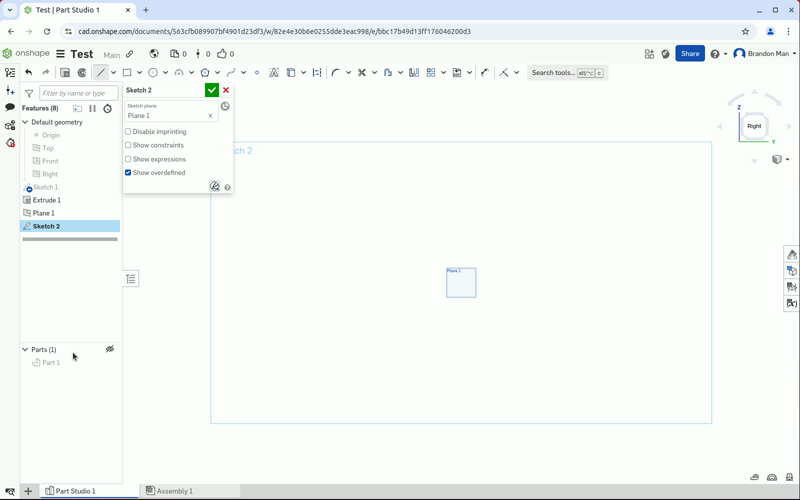
mouse_move(407, 282)
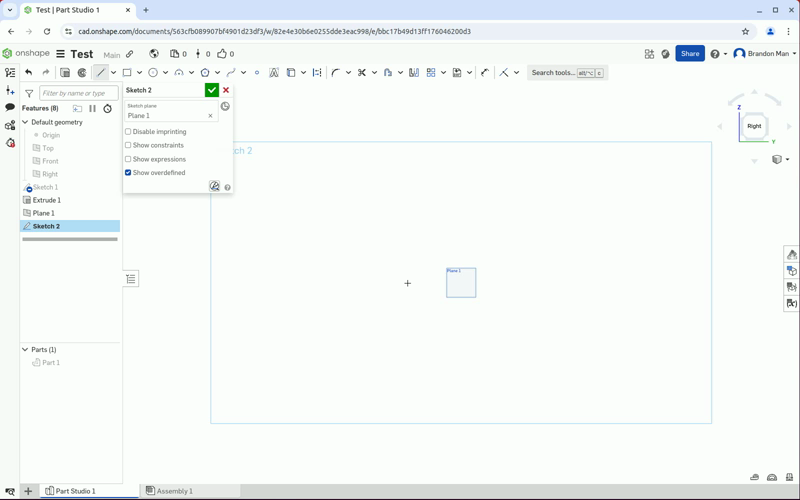
click(407, 282)
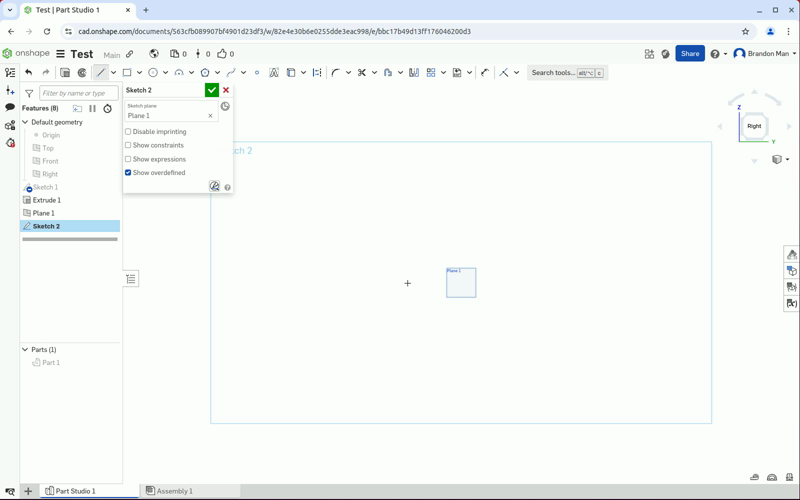
key_up(shift)
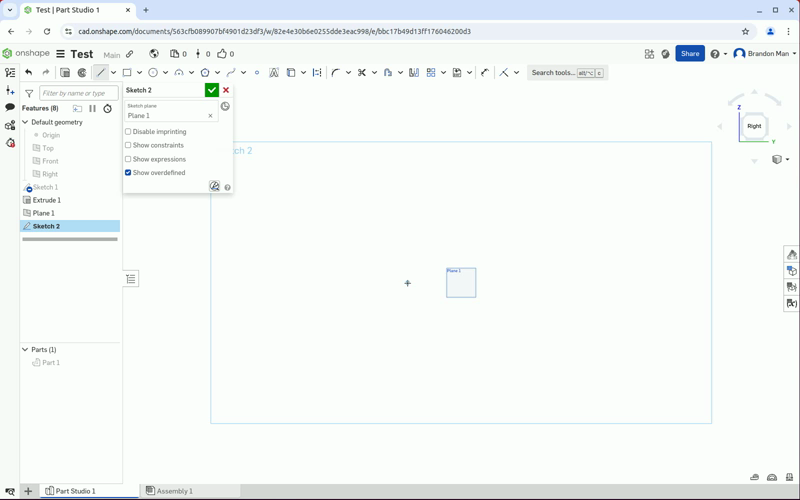
key_down(shift)
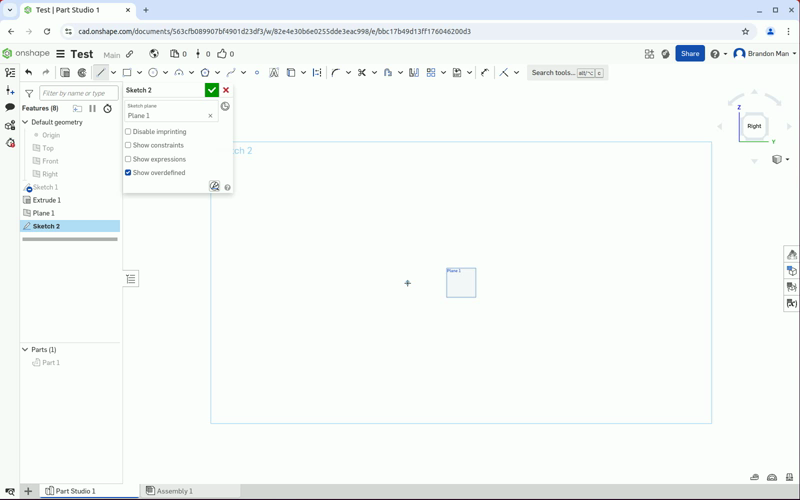
mouse_move(513, 282)
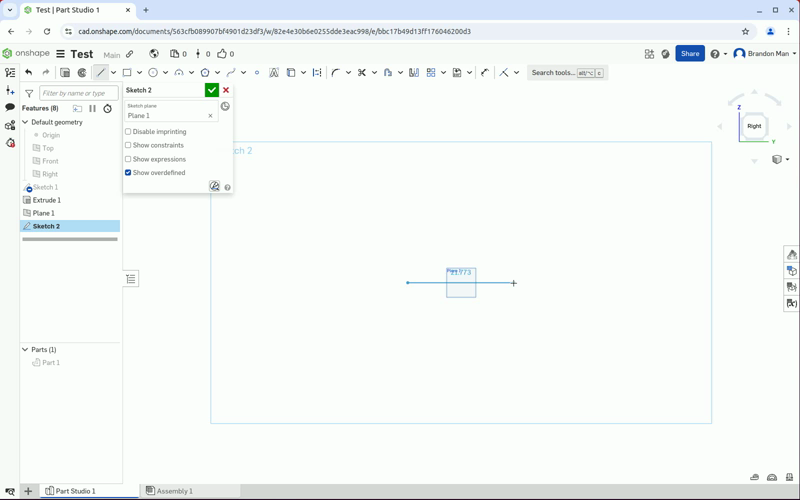
click(513, 282)
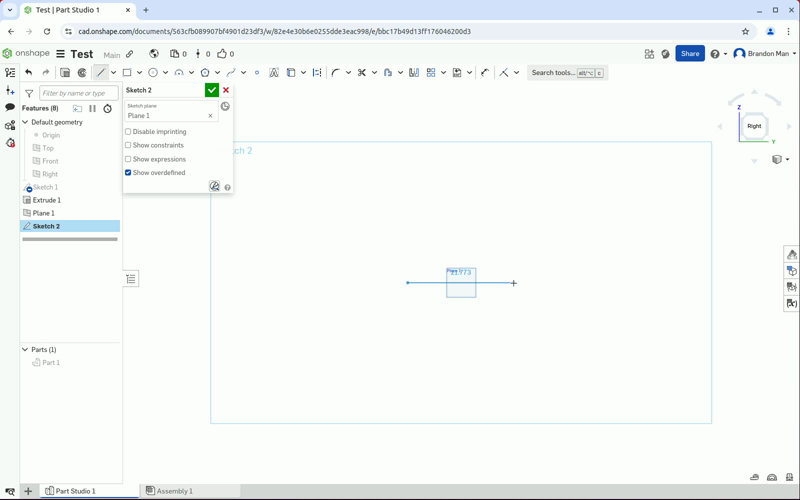
key_up(shift)
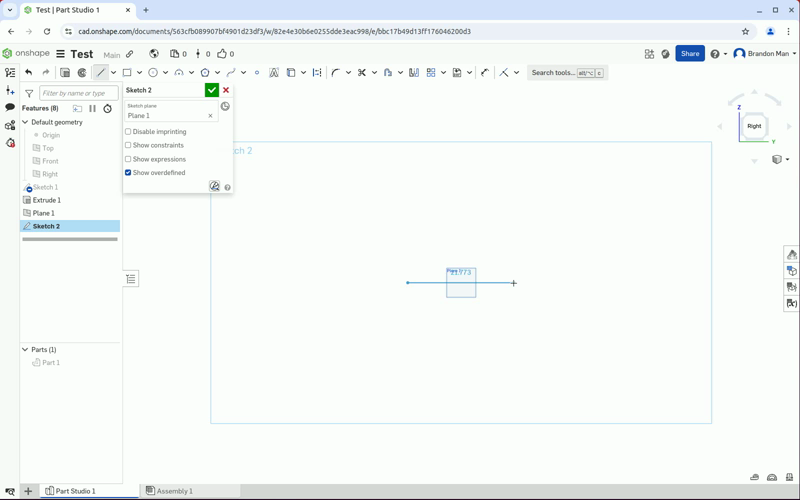
key_down(shift)
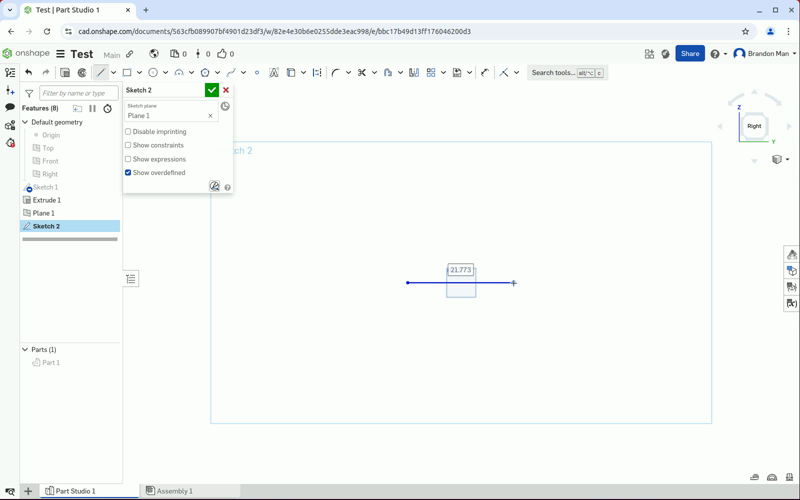
mouse_move(543, 282)
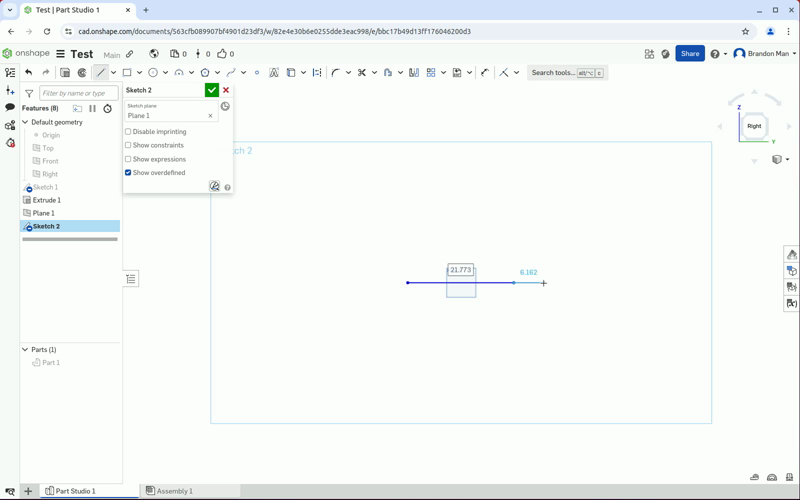
mouse_move(513, 260)
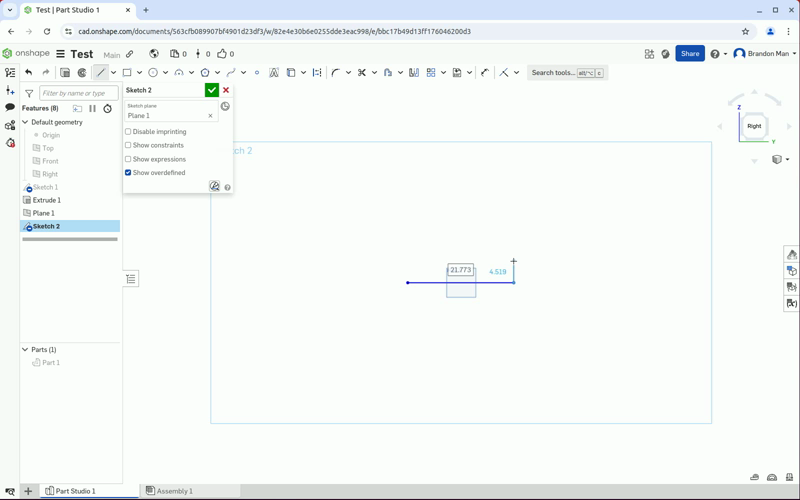
click(513, 260)
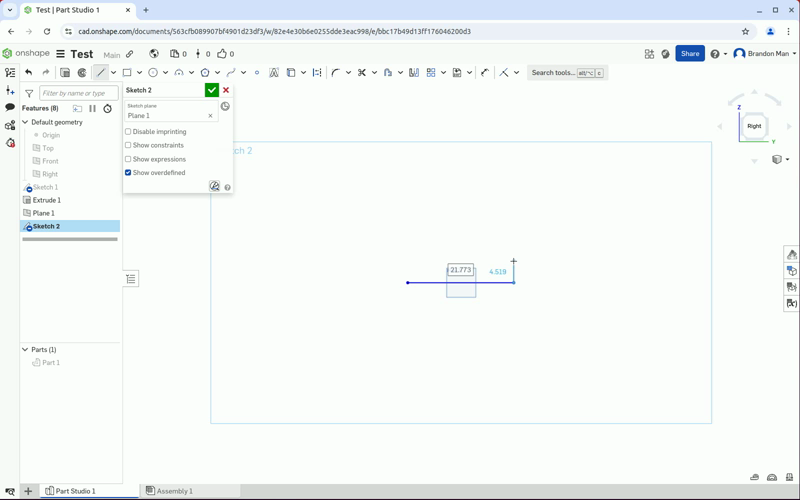
key_up(shift)
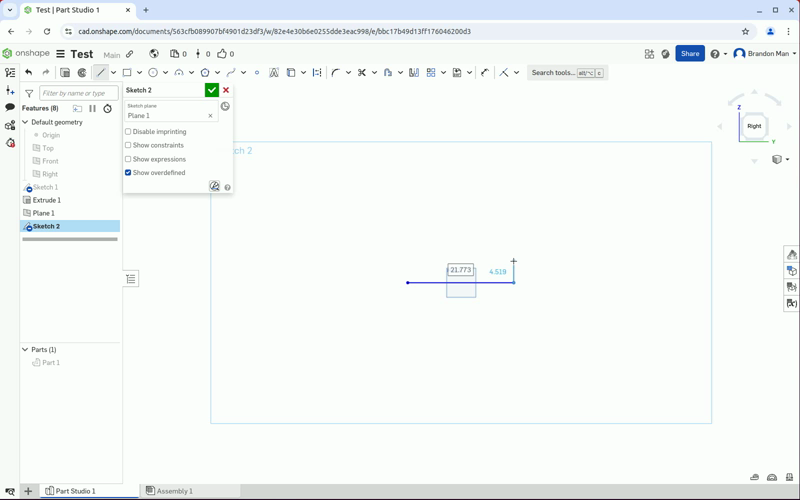
key_down(shift)
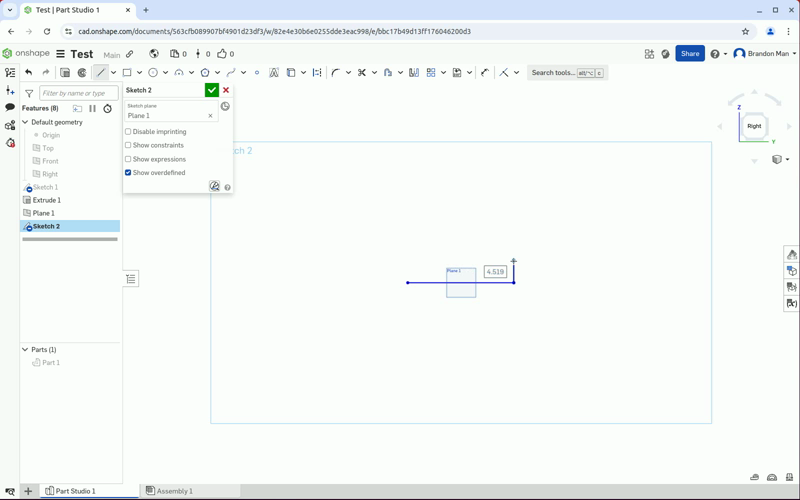
mouse_move(407, 260)
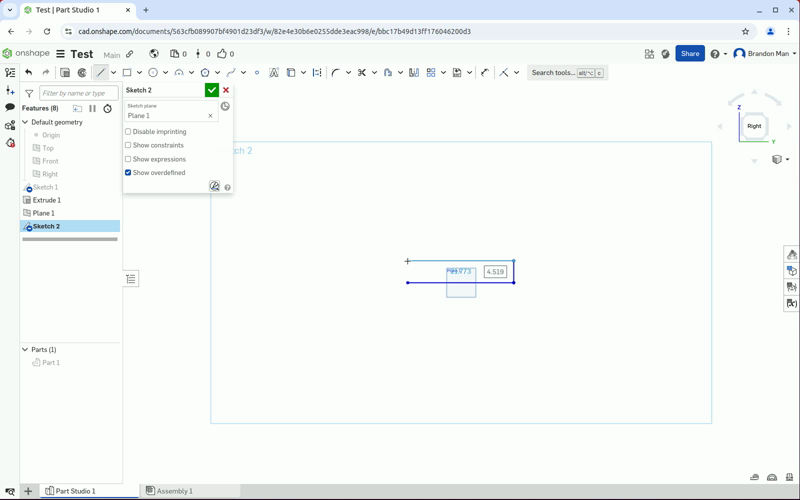
click(407, 260)
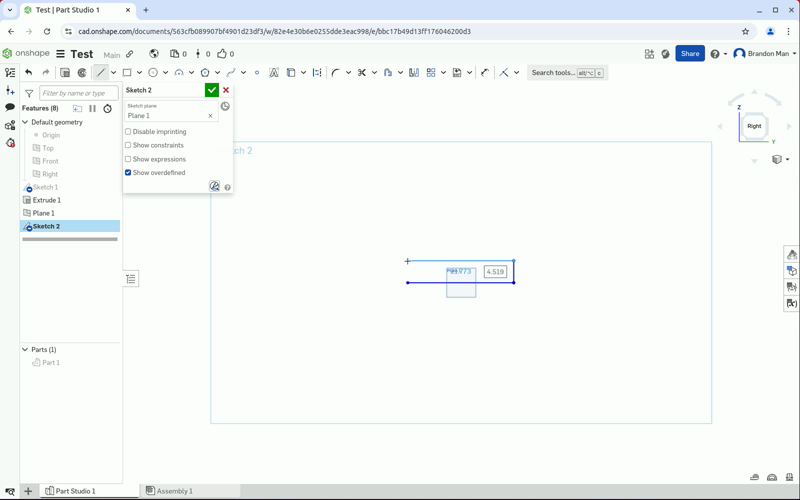
key_up(shift)
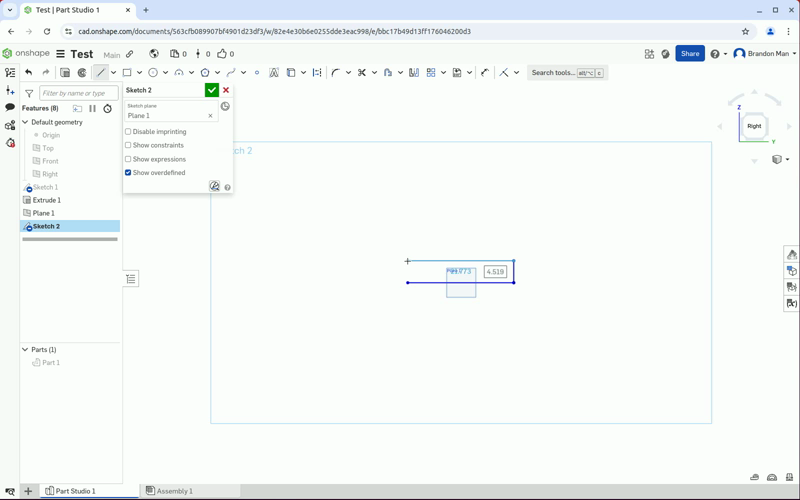
mouse_move(437, 260)
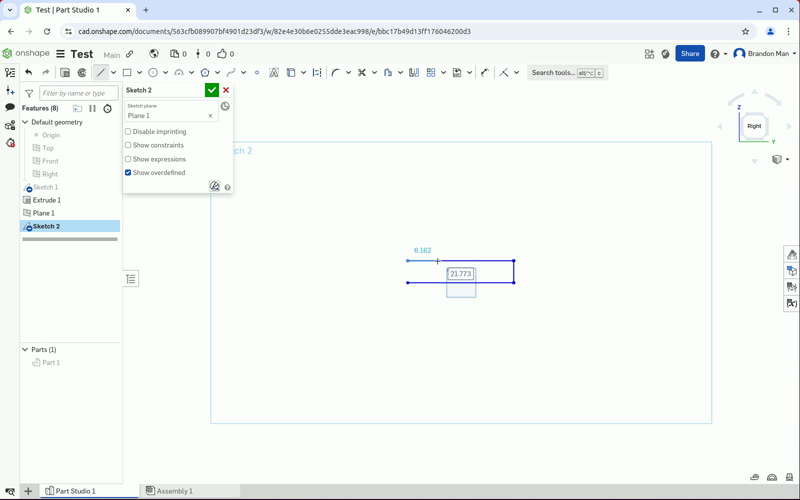
key_down(shift)
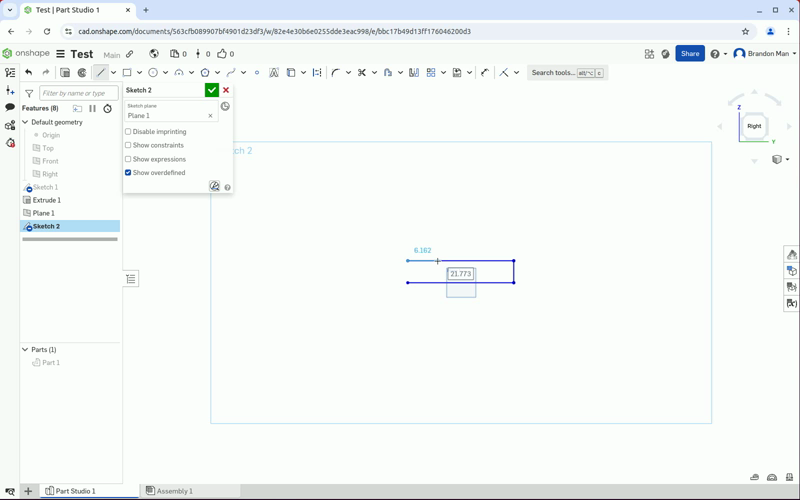
mouse_move(407, 282)
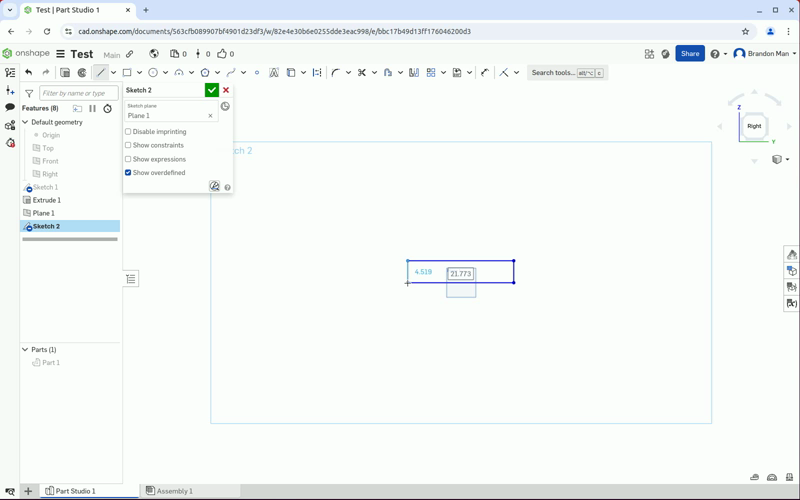
key_up(shift)
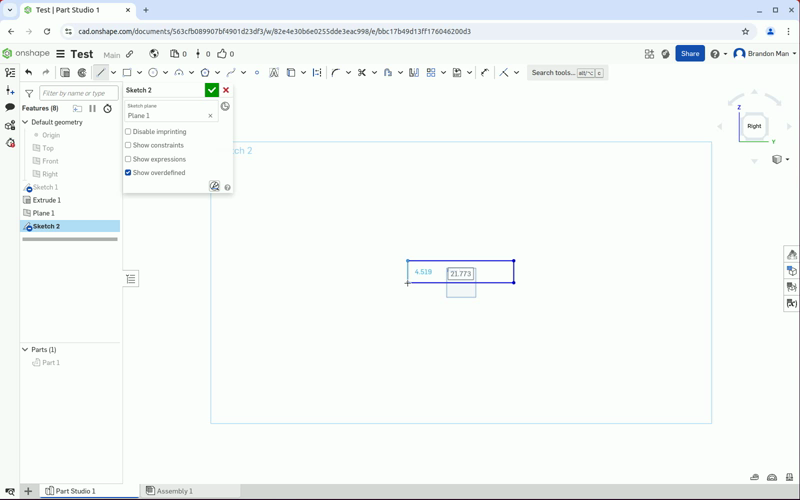
click(407, 282)
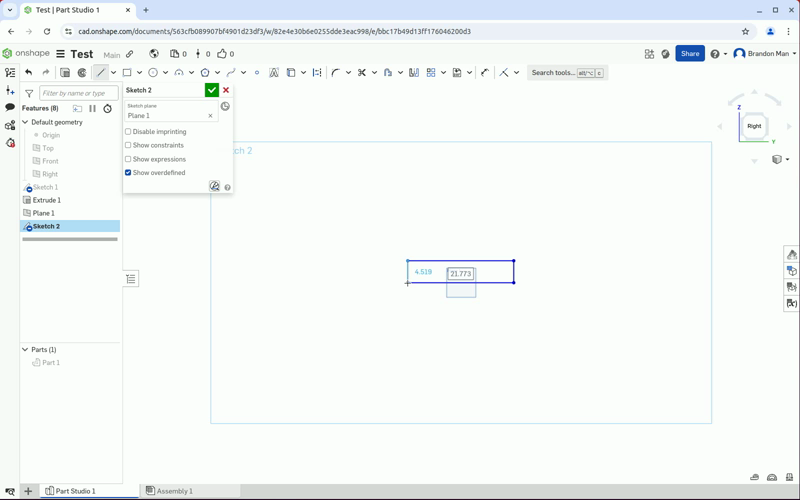
key(esc)
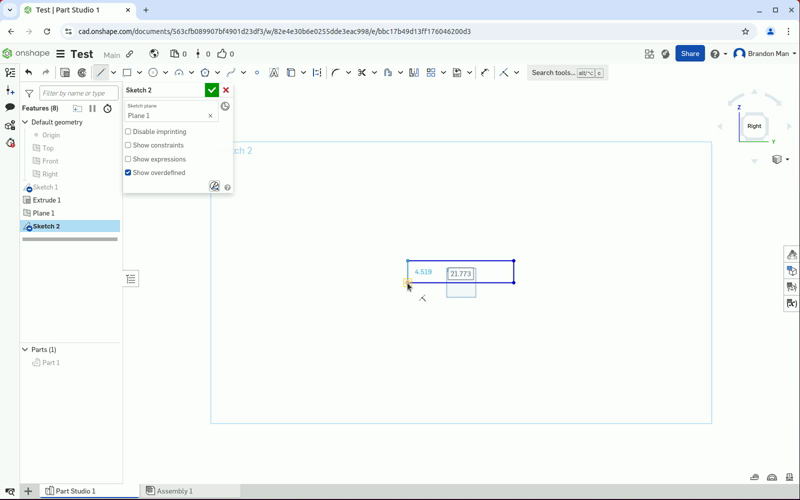
mouse_move(415, 277)
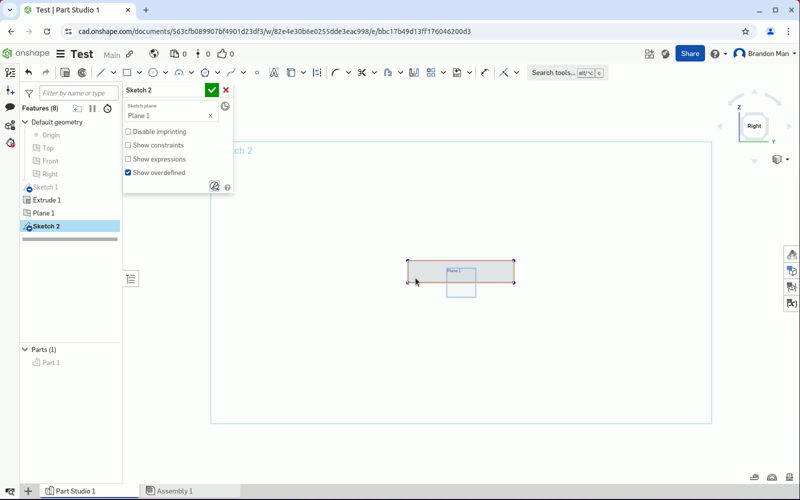
click(415, 277)
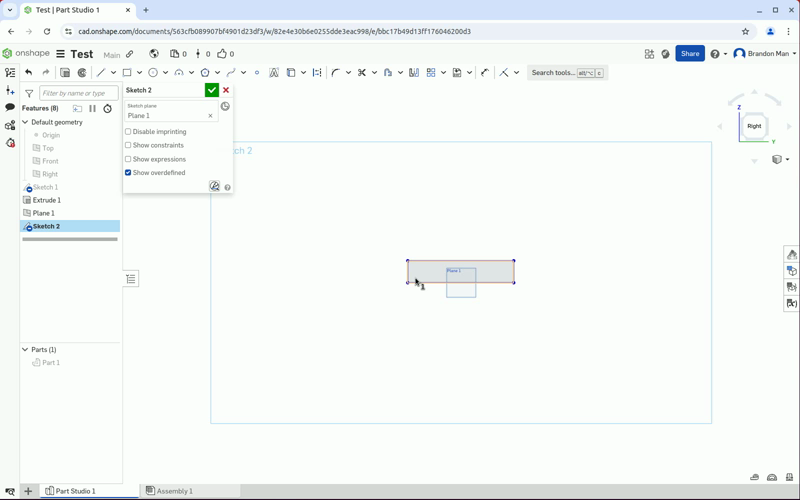
mouse_move(73, 352)
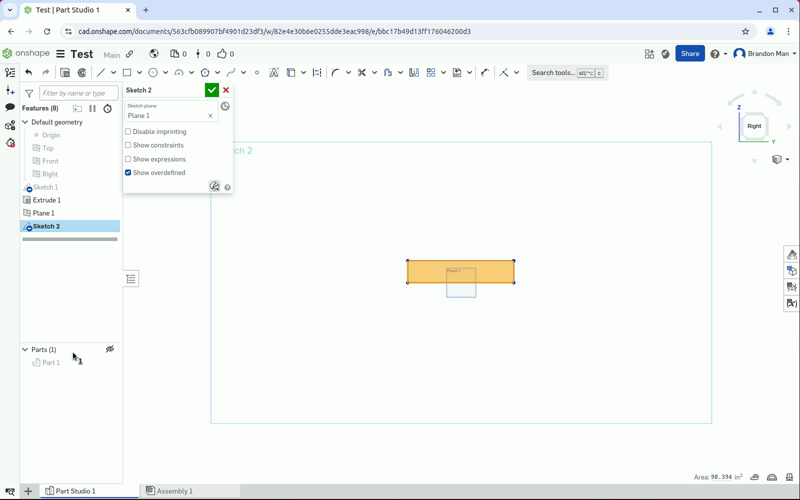
key(shift+y)
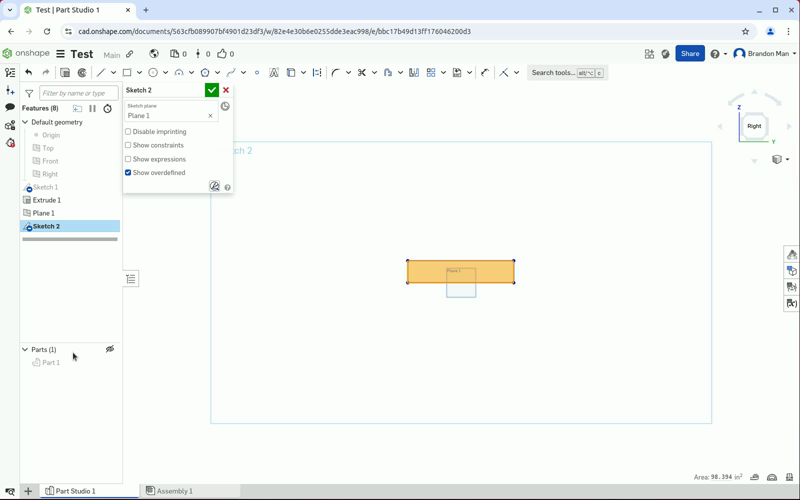
key(shift+e)
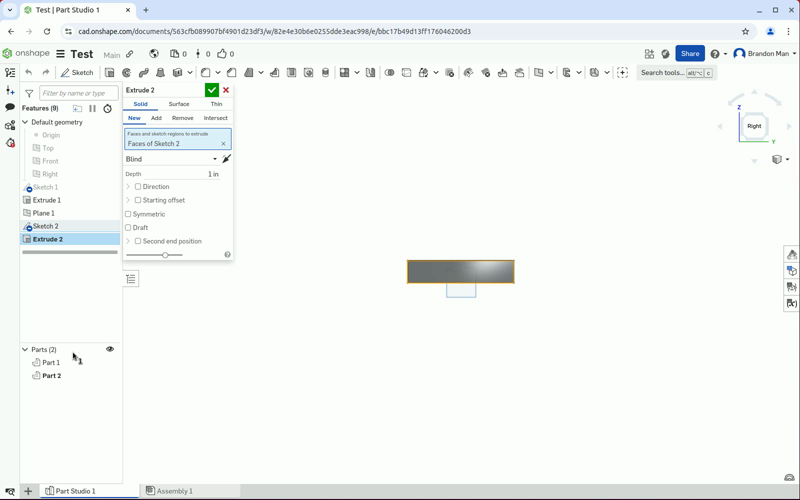
mouse_move(143, 106)
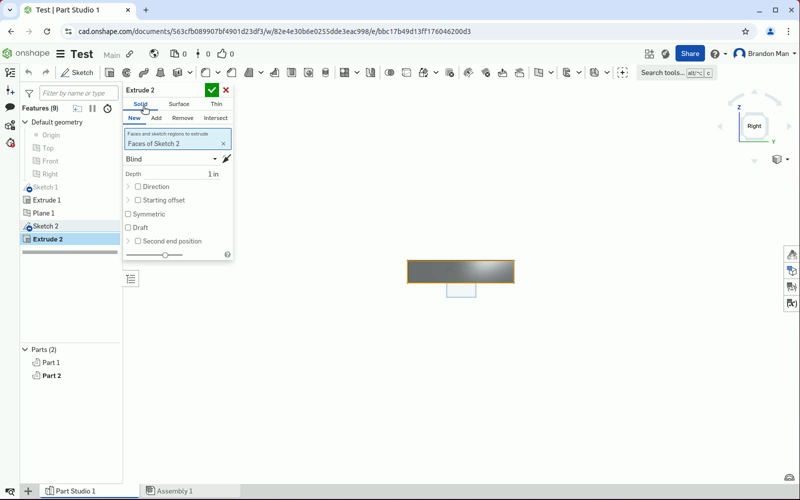
click(143, 106)
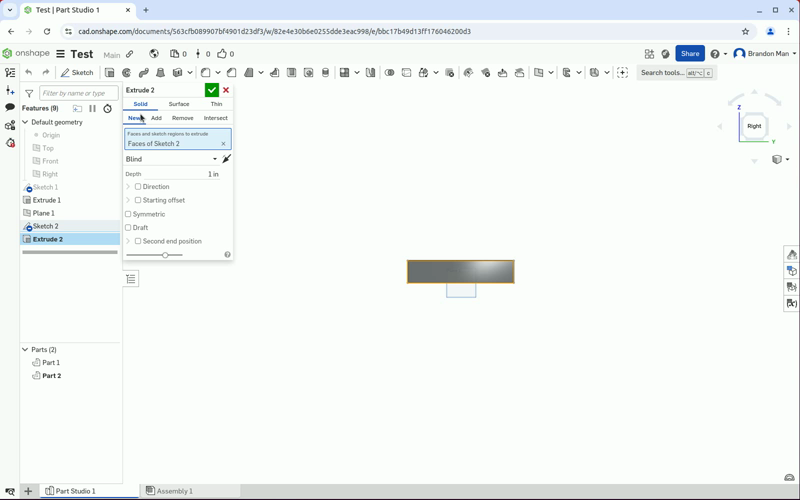
mouse_move(137, 120)
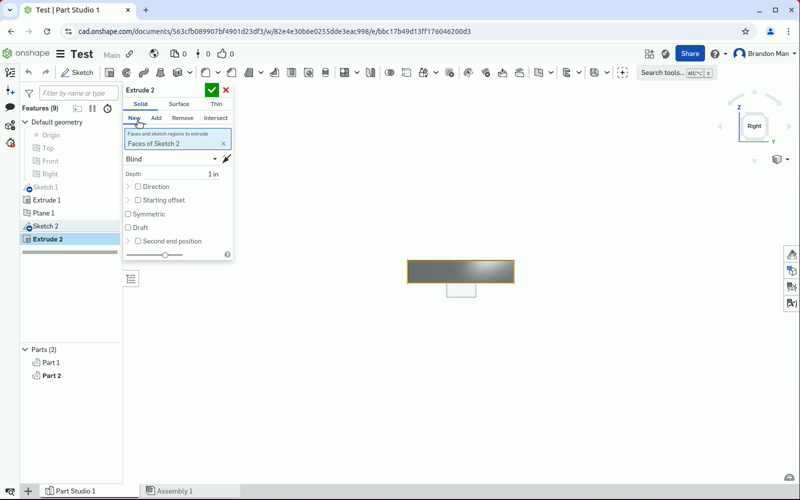
click(137, 120)
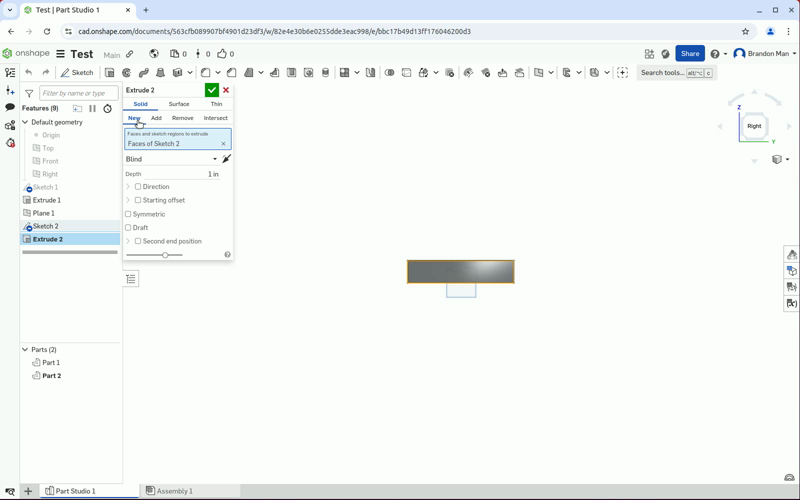
key(tab, 4)
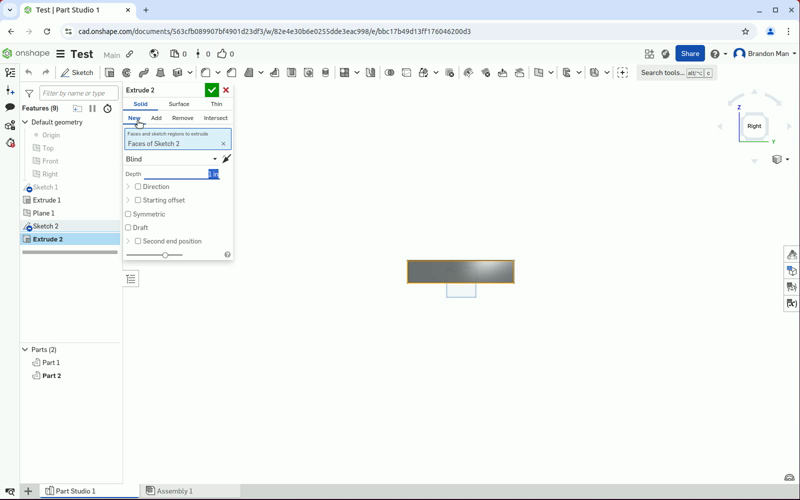
text(0.722)
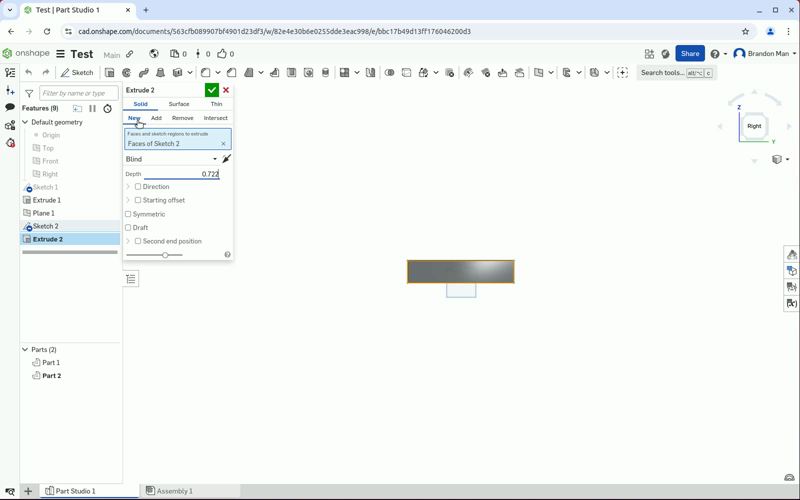
key(enter)
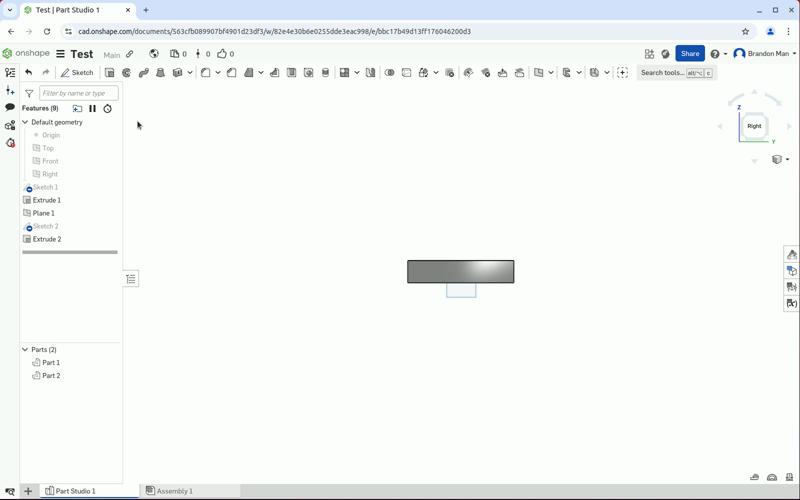
key(shift+h)
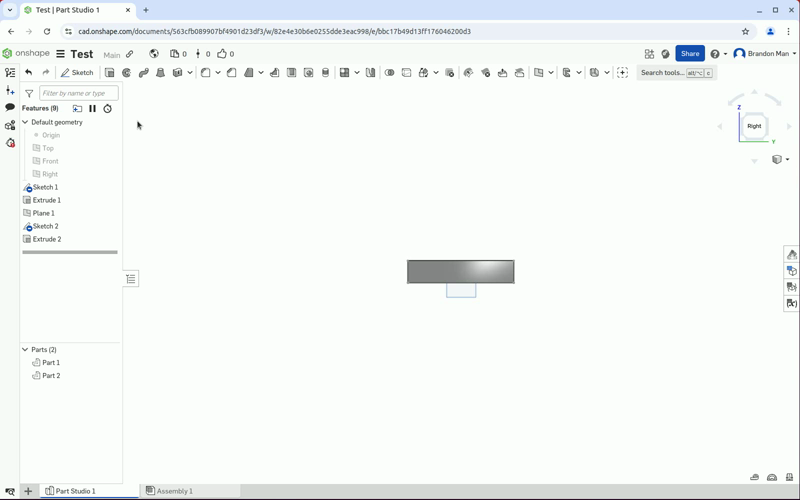
key(shift+h)
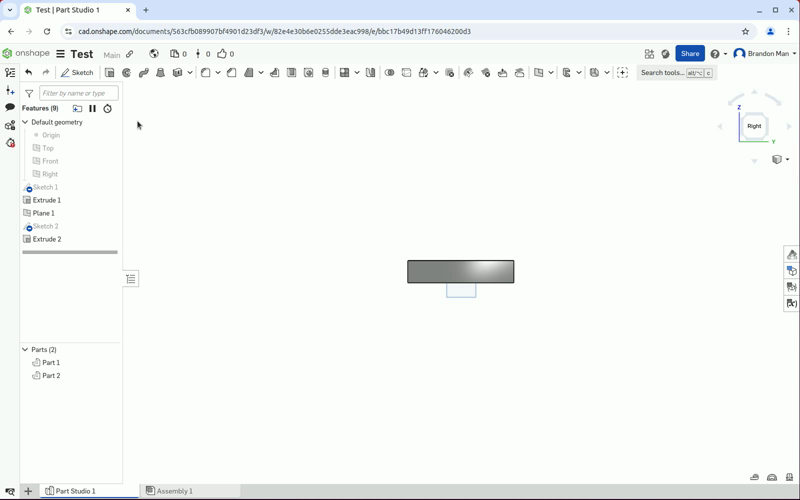
mouse_move(73, 189)
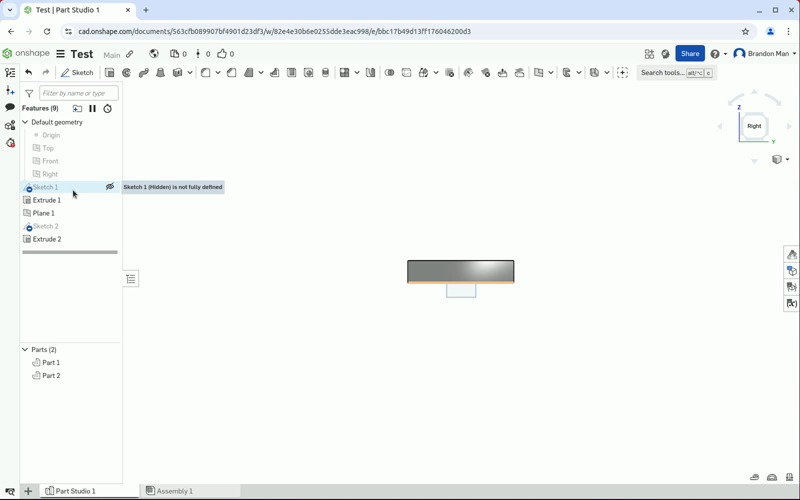
click(73, 189)
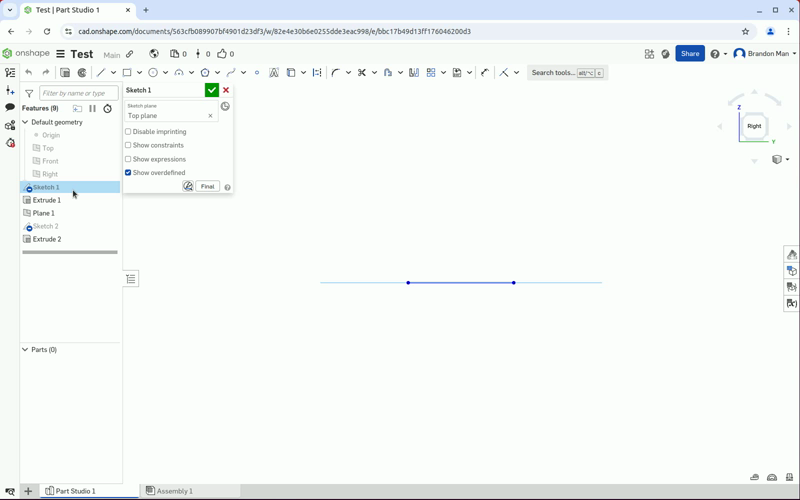
mouse_move(229, 92)
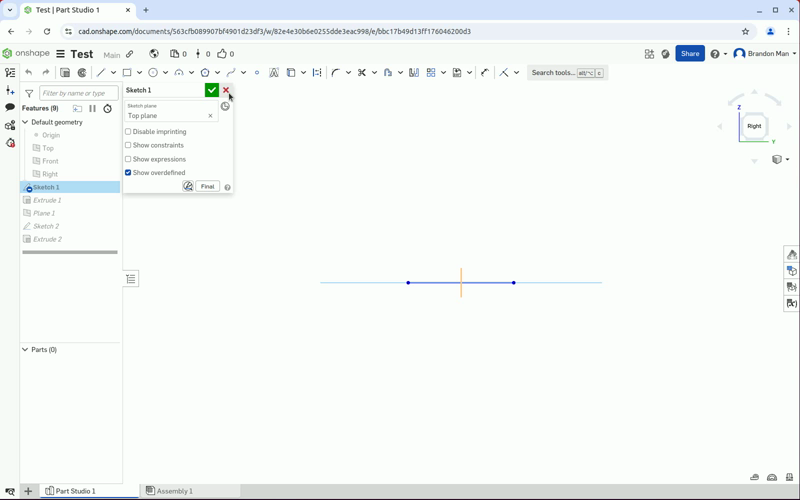
click(229, 92)
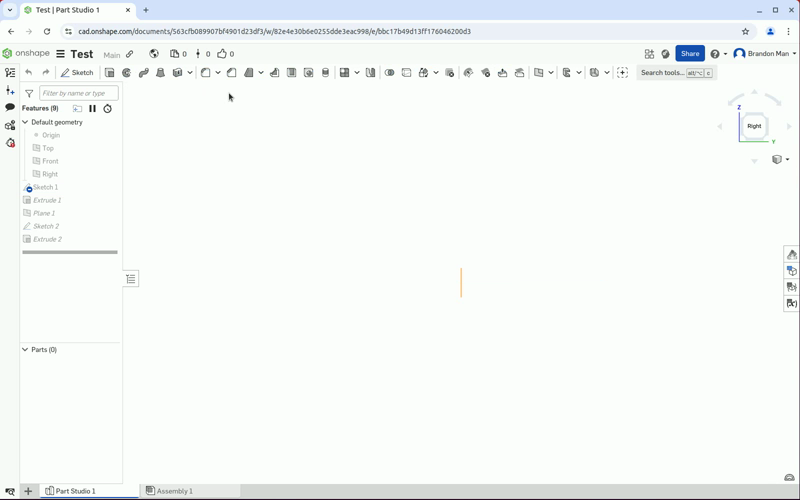
key(shift+s)
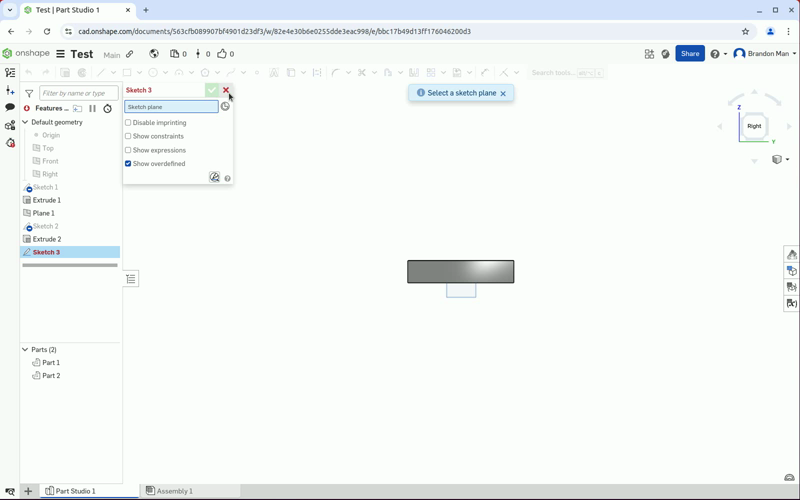
mouse_move(73, 215)
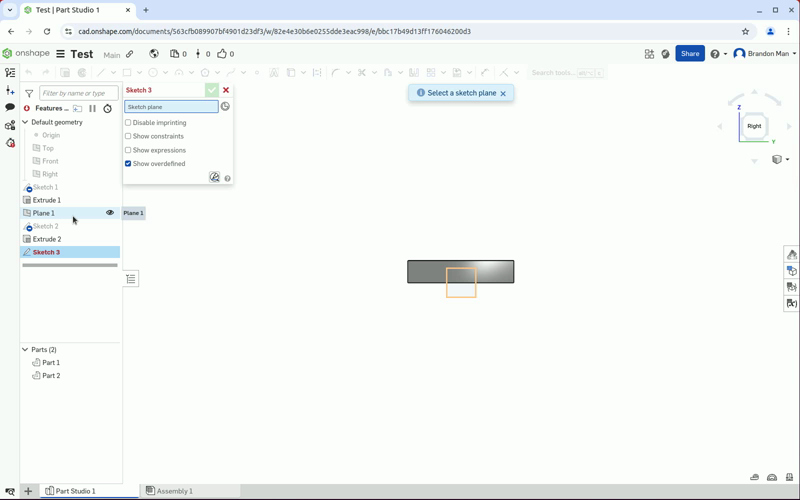
click(73, 215)
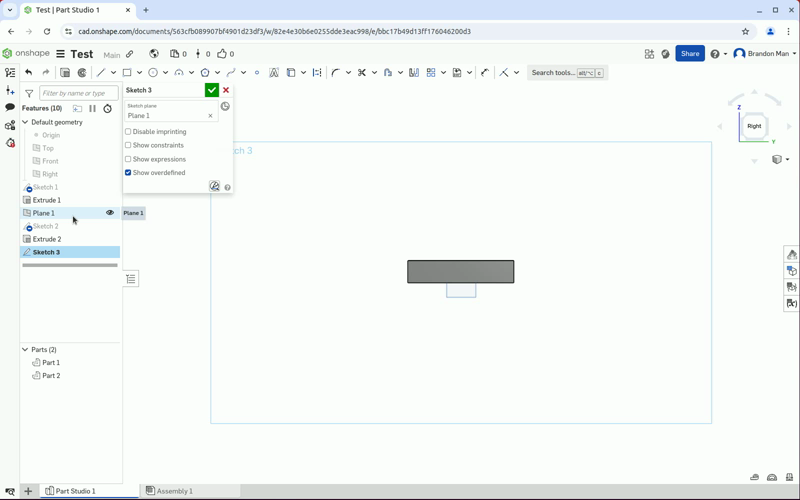
mouse_move(73, 352)
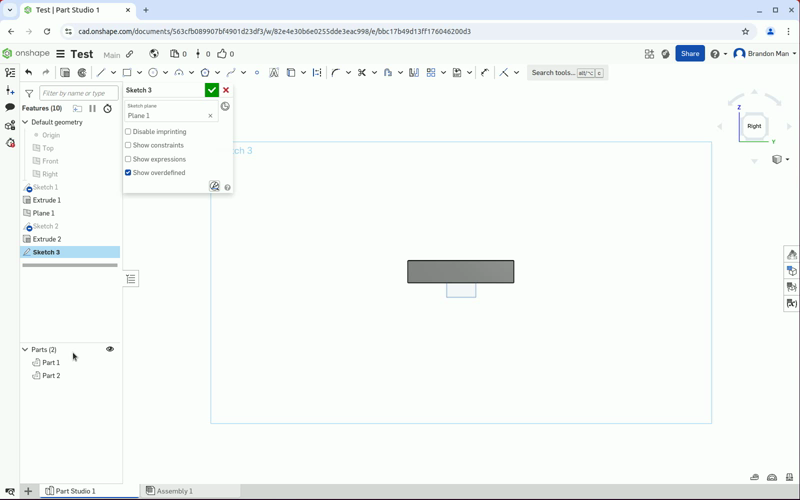
key(y)
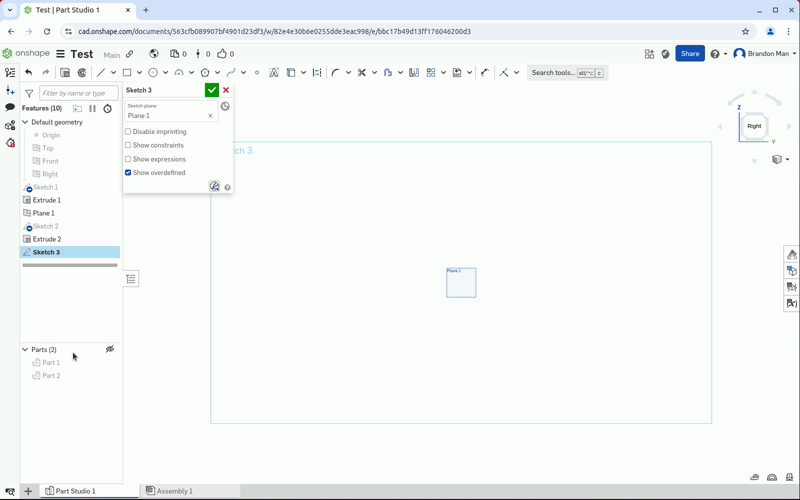
key(l)
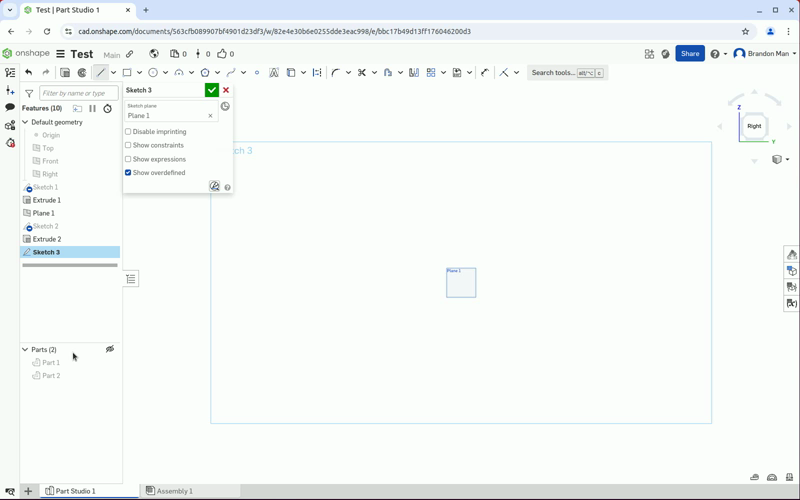
key_down(shift)
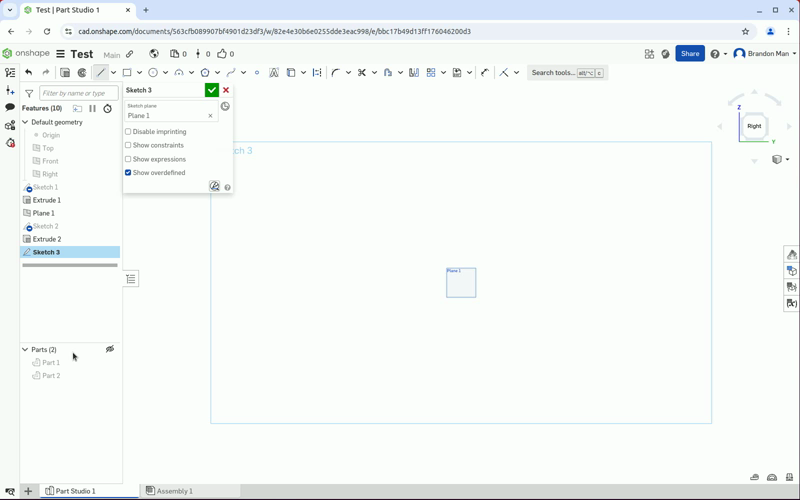
mouse_move(407, 260)
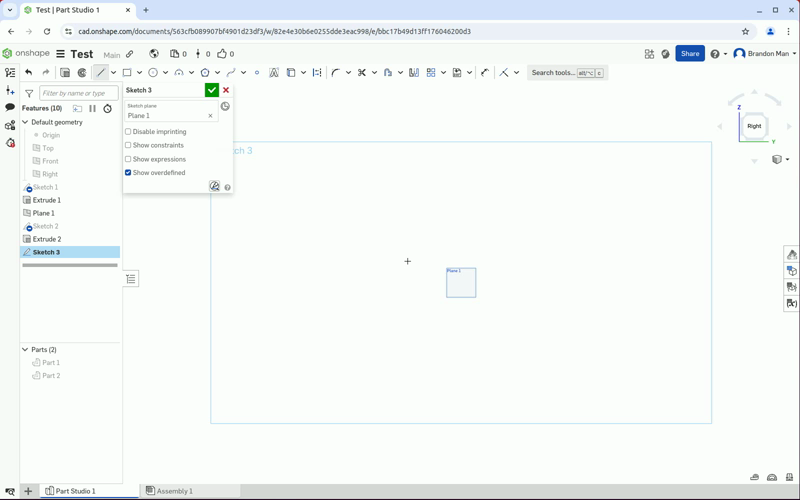
click(407, 260)
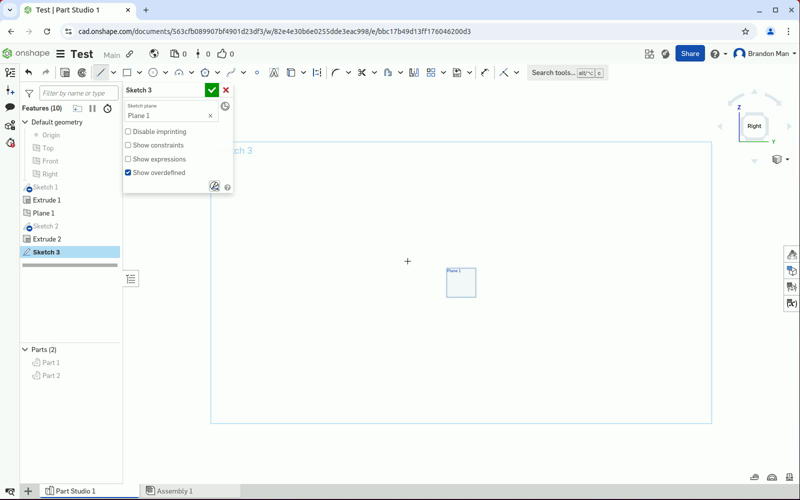
key_up(shift)
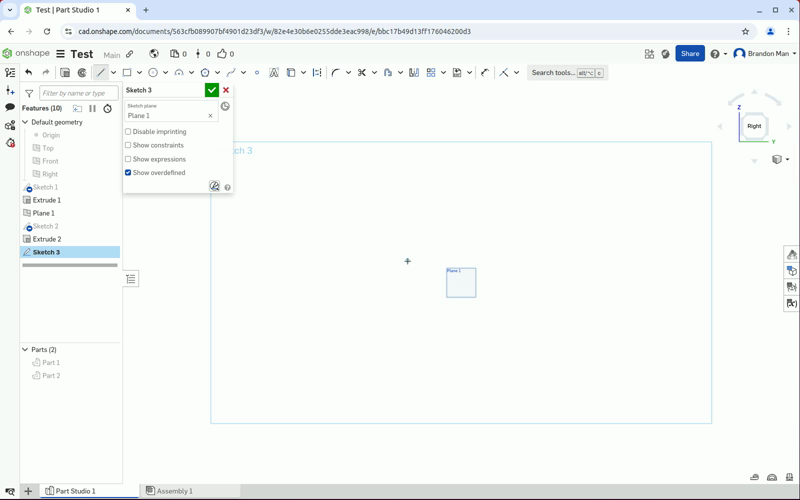
key_down(shift)
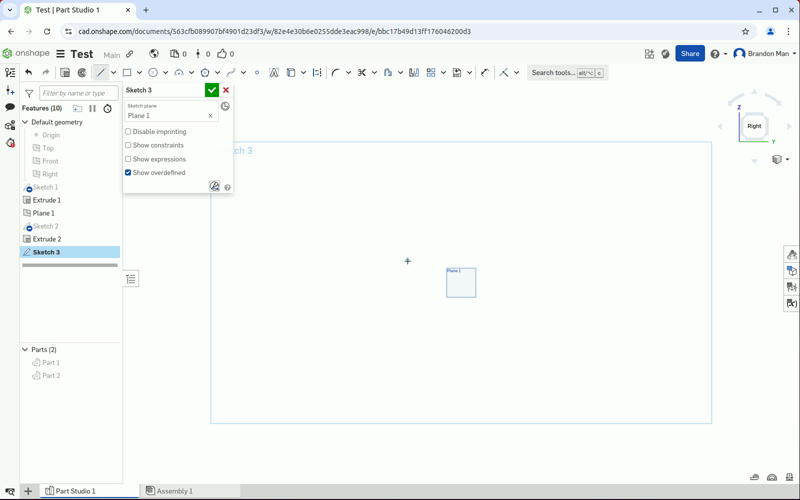
mouse_move(513, 260)
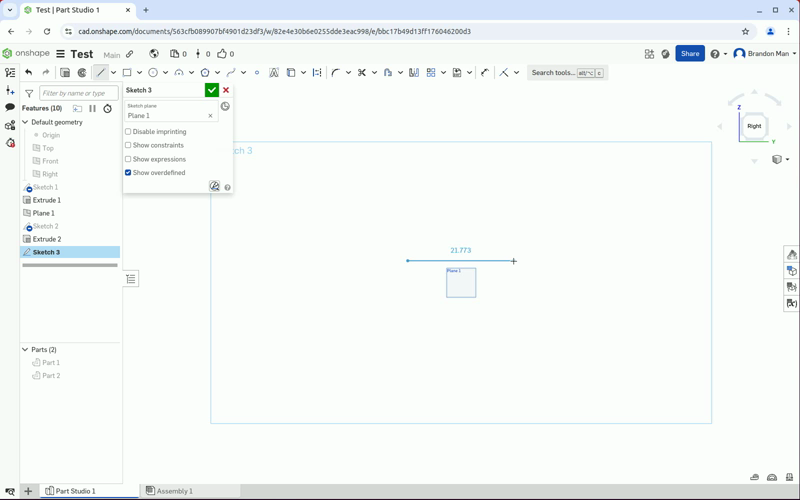
click(513, 260)
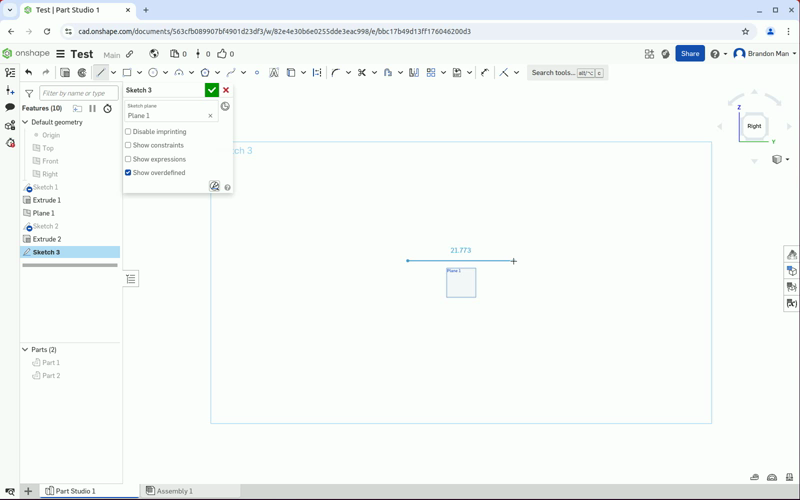
key_up(shift)
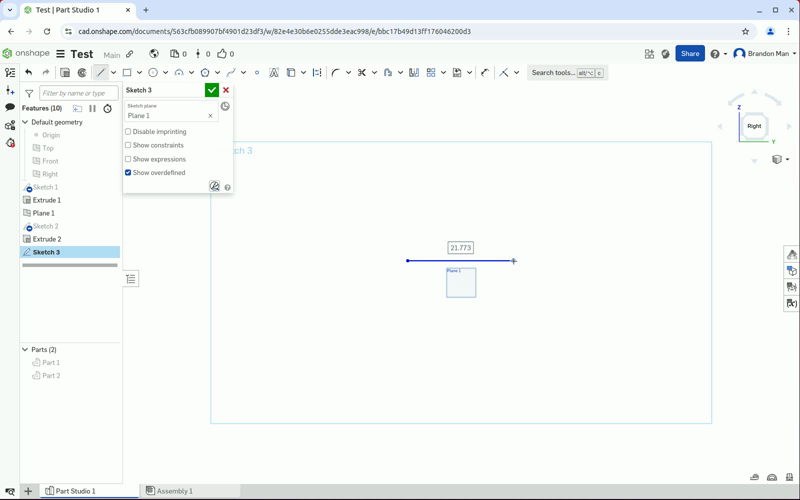
key_down(shift)
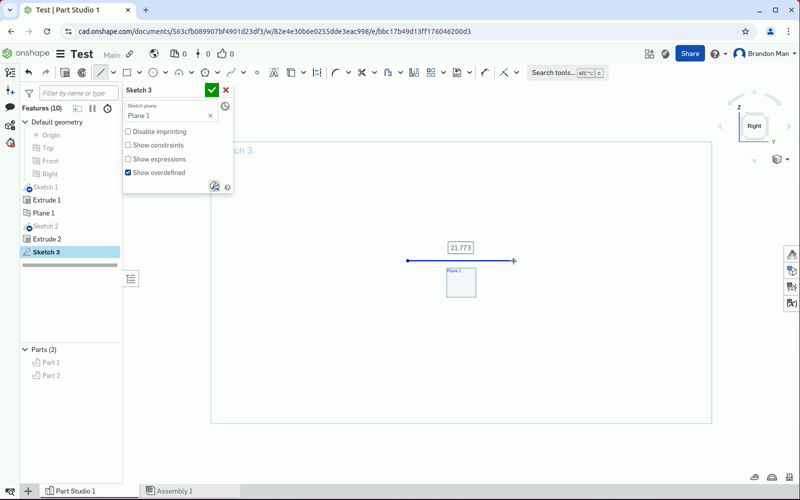
mouse_move(543, 260)
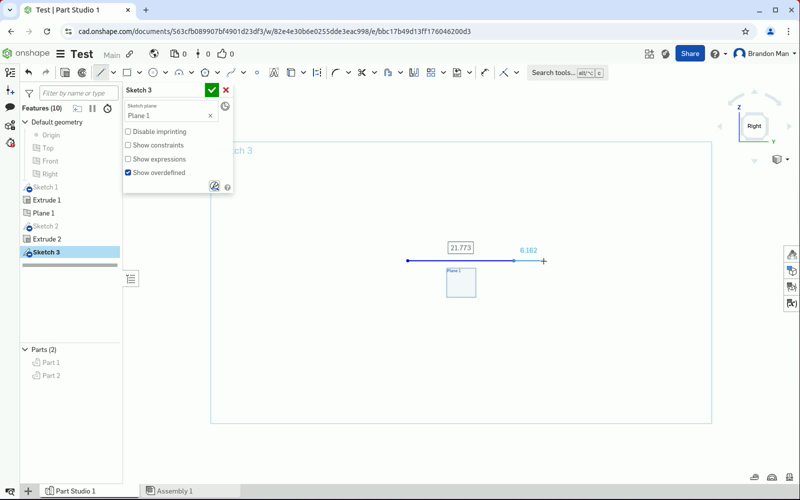
mouse_move(513, 257)
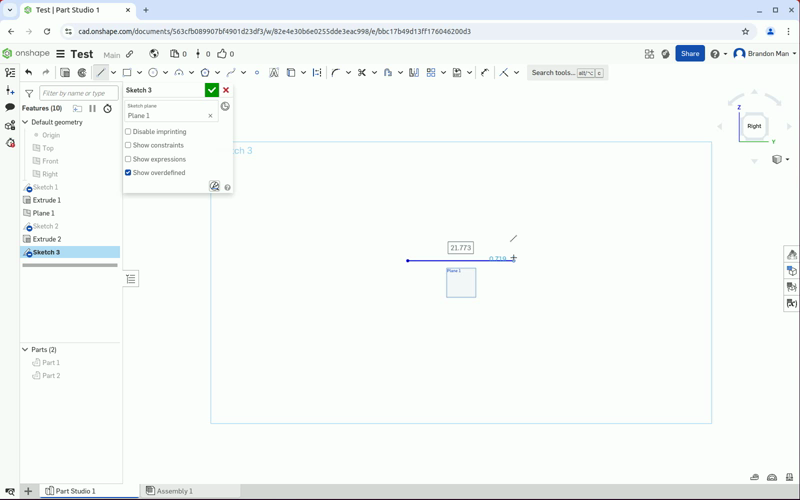
scroll(6)
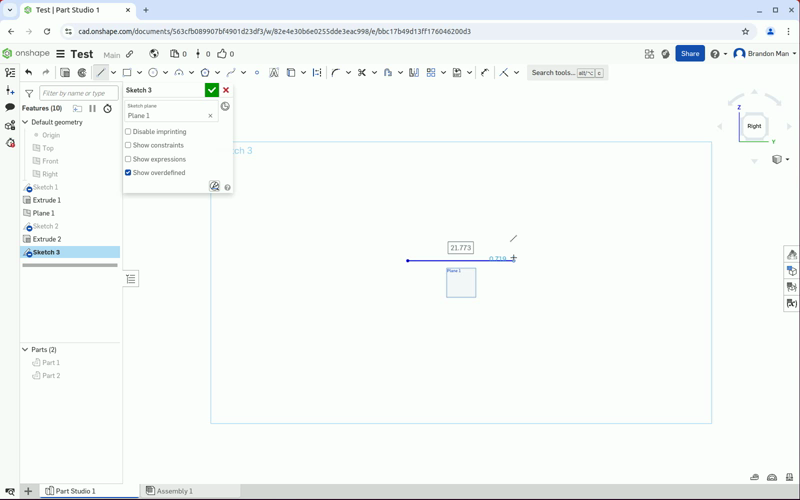
scroll(6)
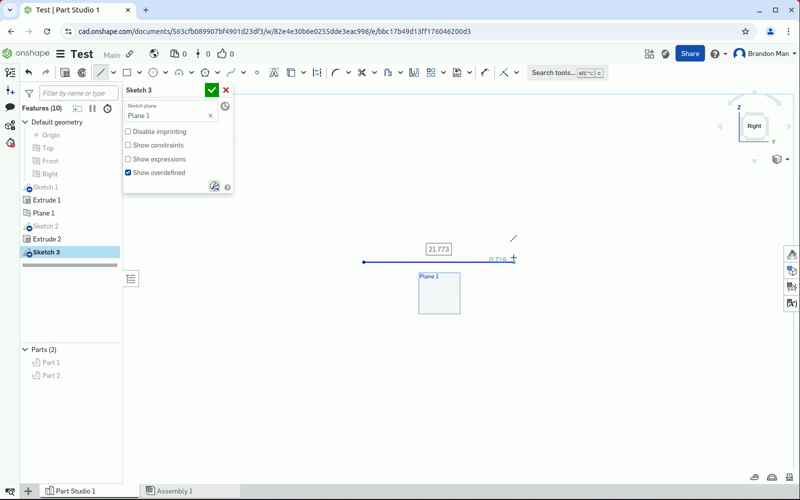
scroll(6)
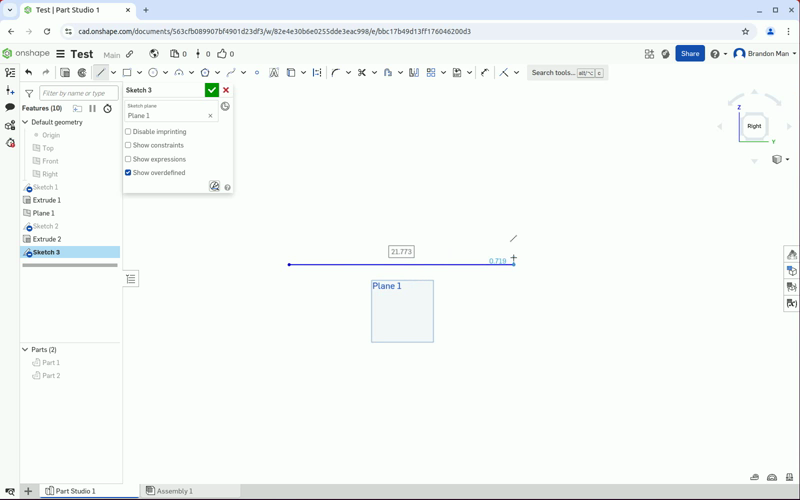
scroll(6)
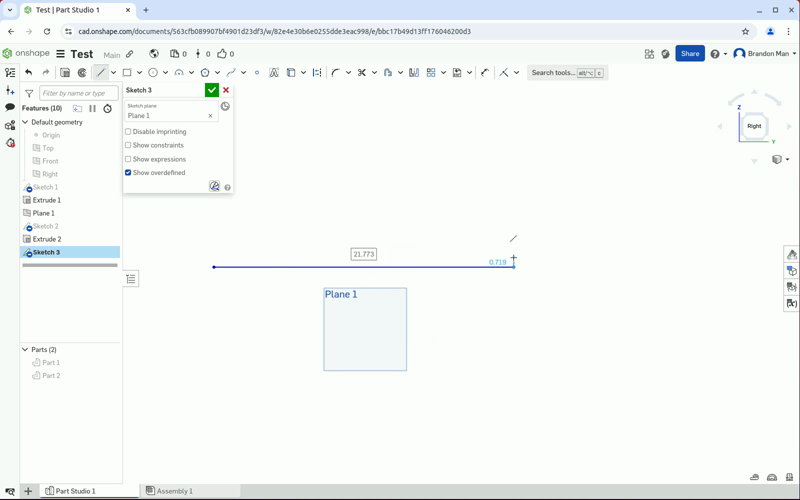
scroll(6)
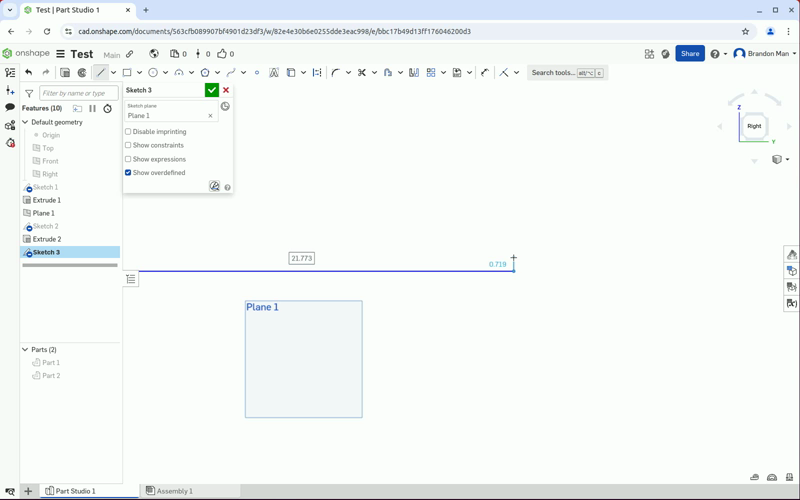
scroll(6)
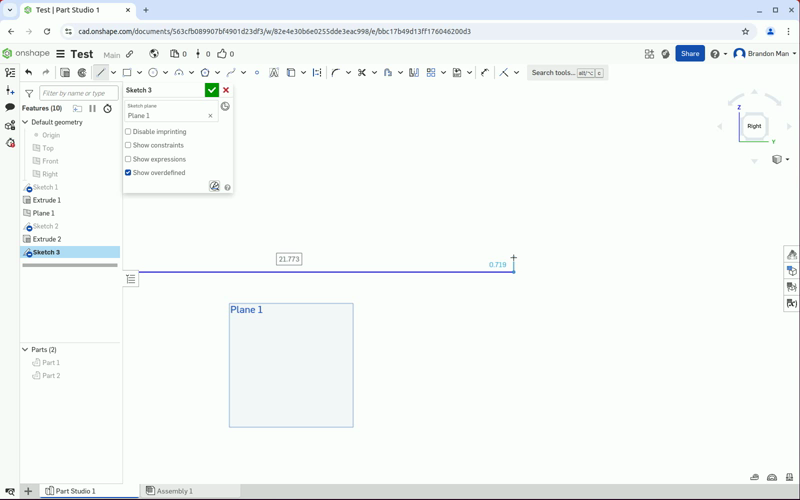
scroll(6)
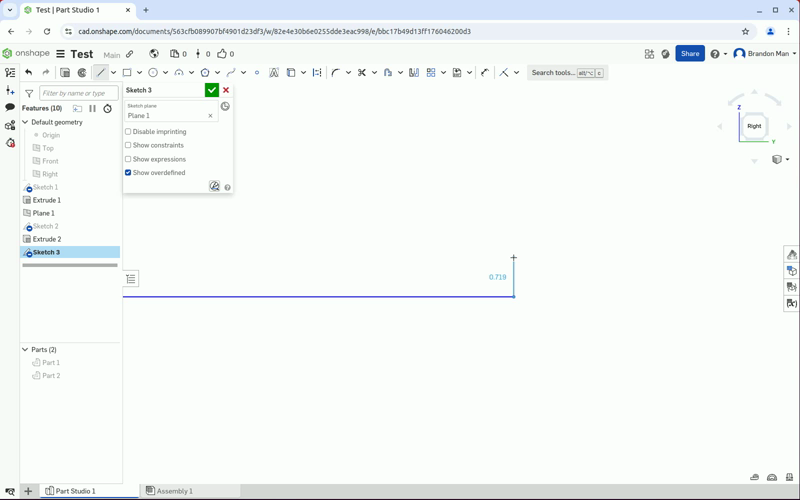
click(513, 257)
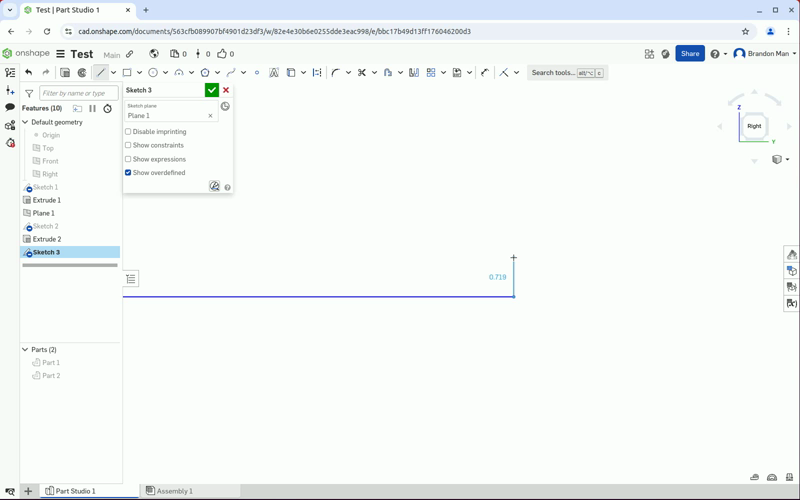
scroll(-6)
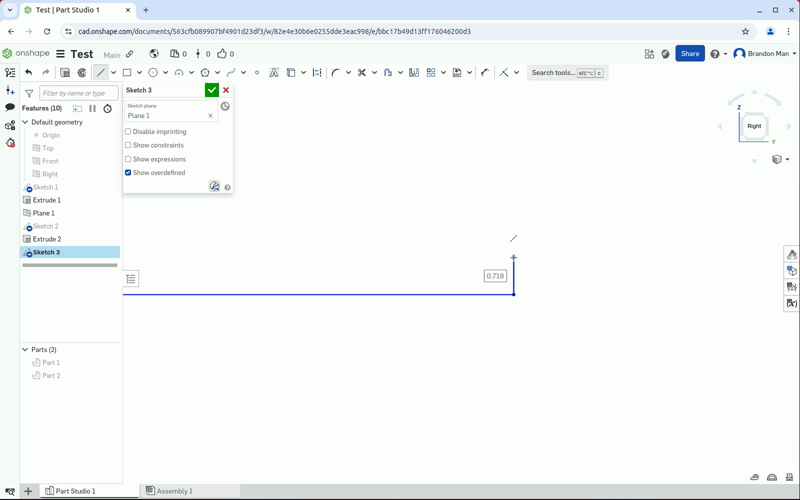
scroll(-6)
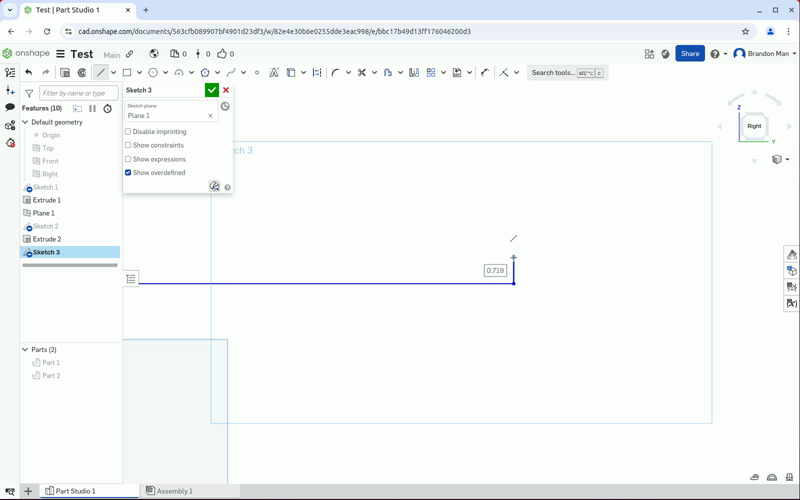
scroll(-6)
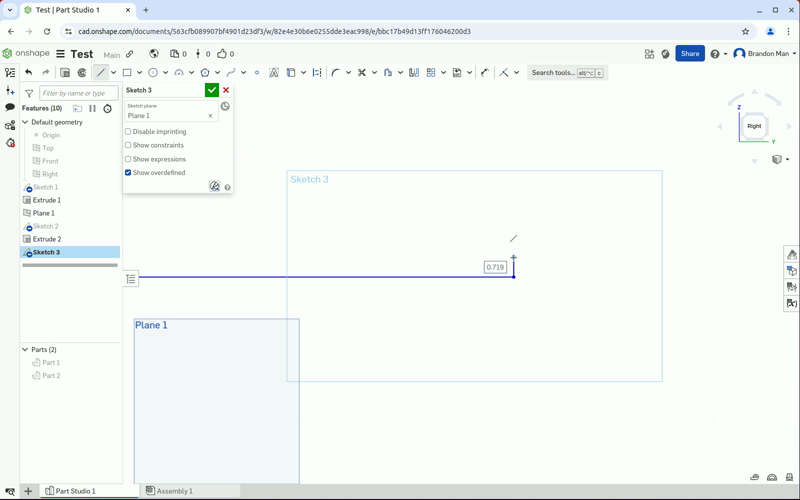
scroll(-6)
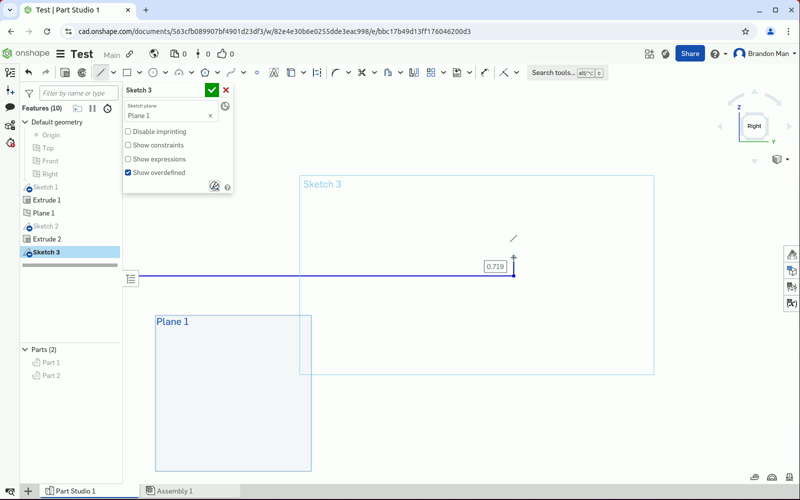
scroll(-6)
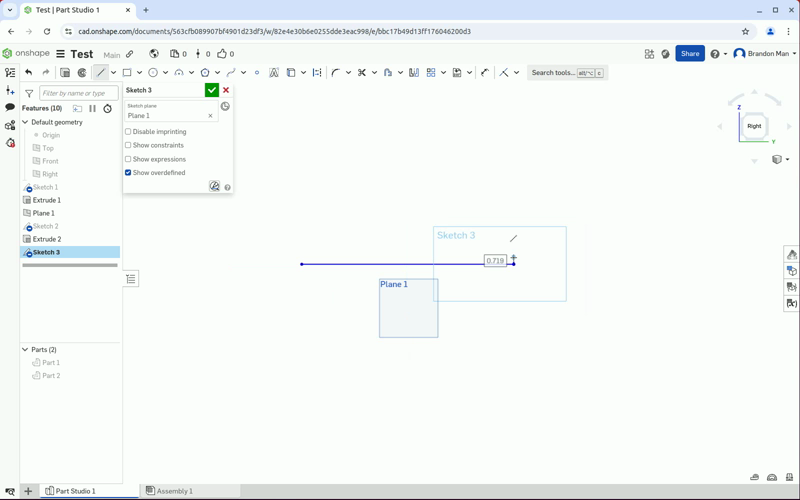
scroll(-6)
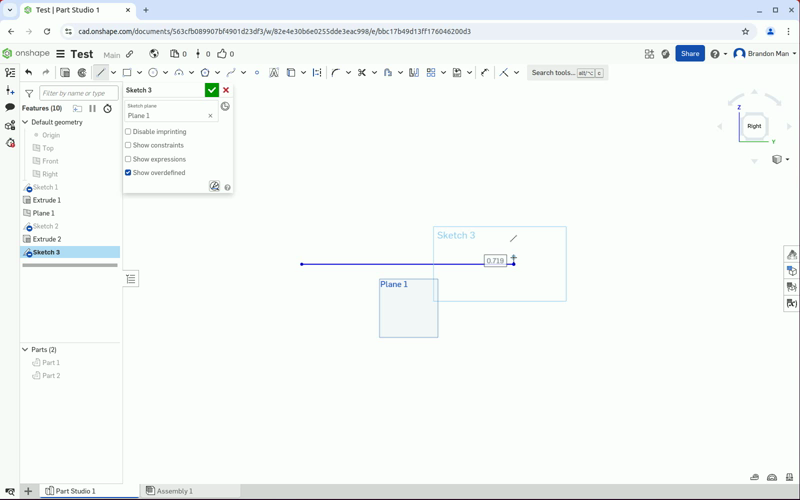
scroll(-6)
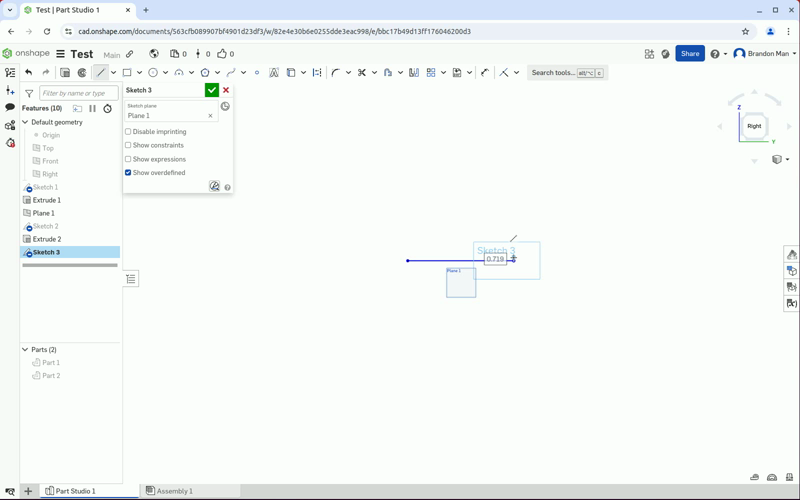
key_up(shift)
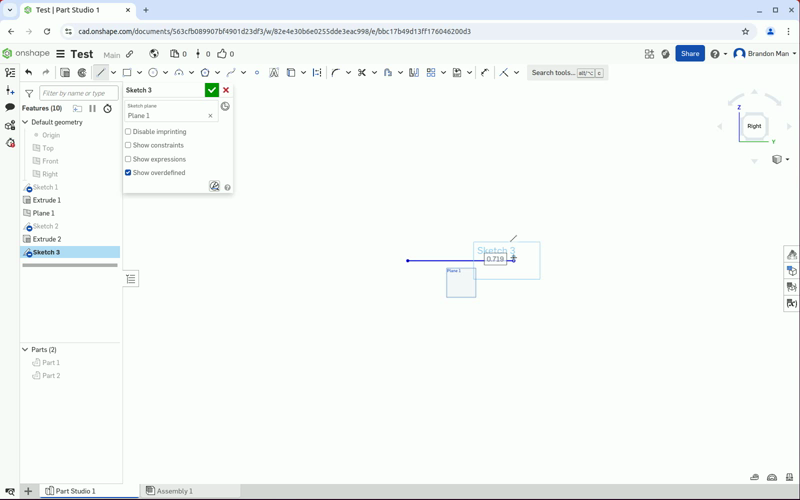
key_down(shift)
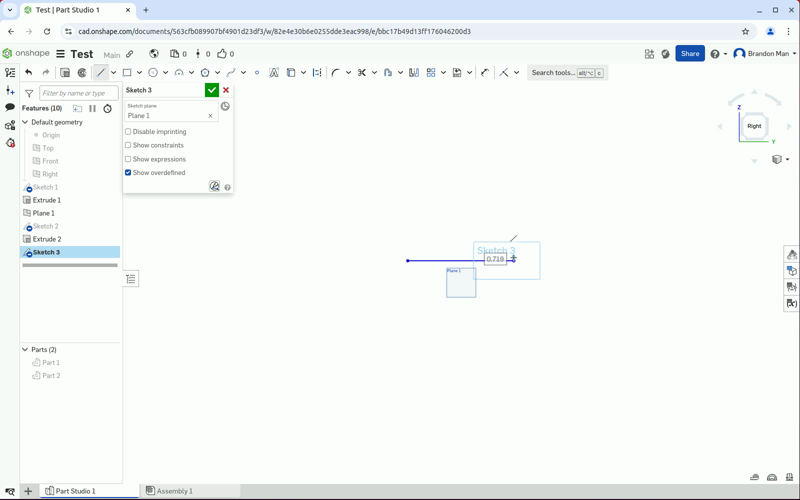
mouse_move(407, 257)
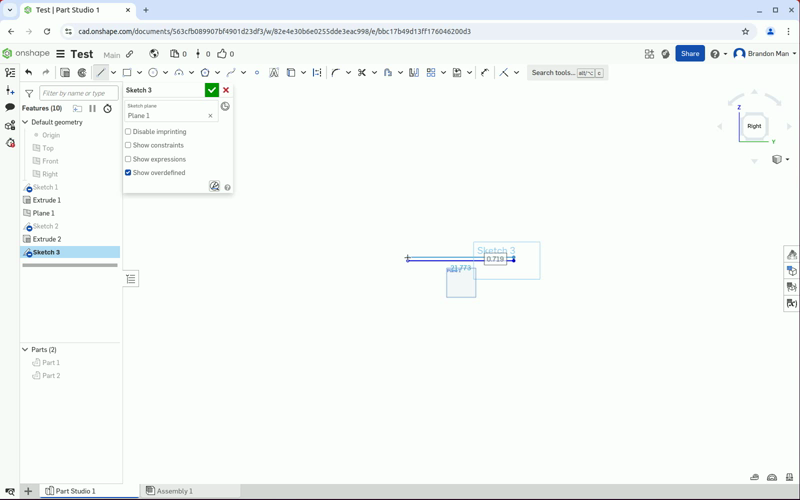
scroll(6)
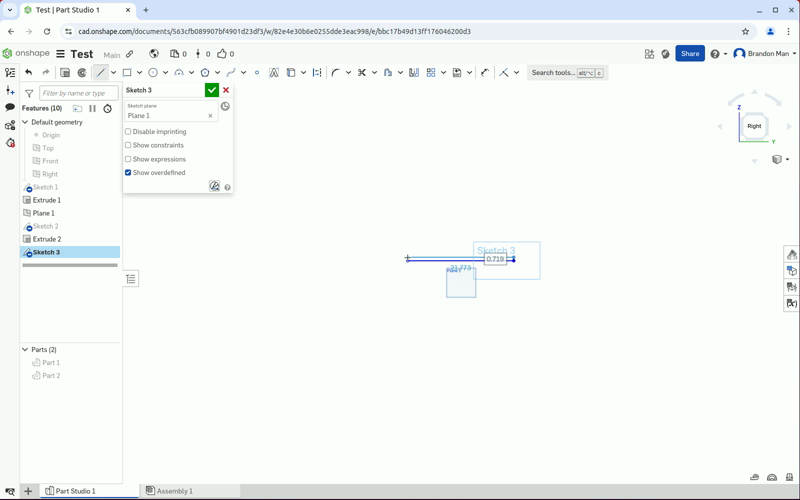
scroll(6)
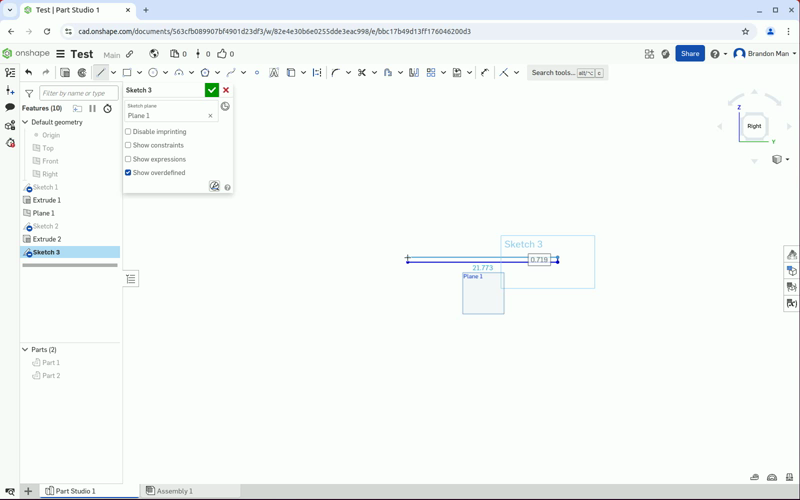
scroll(6)
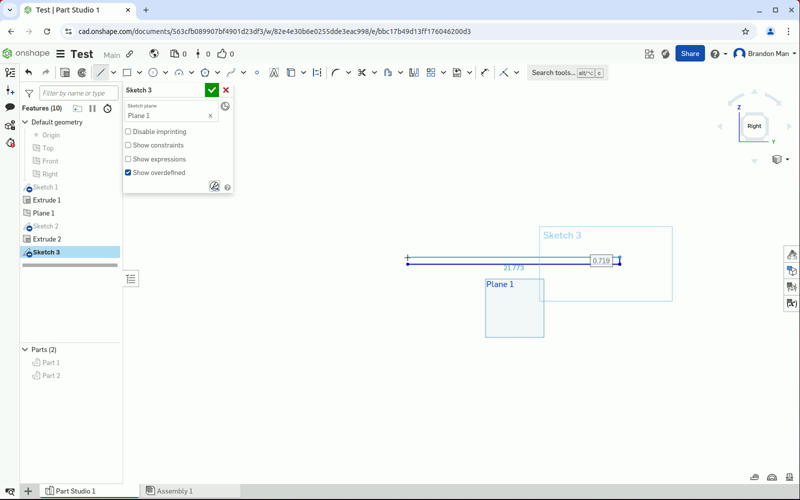
scroll(6)
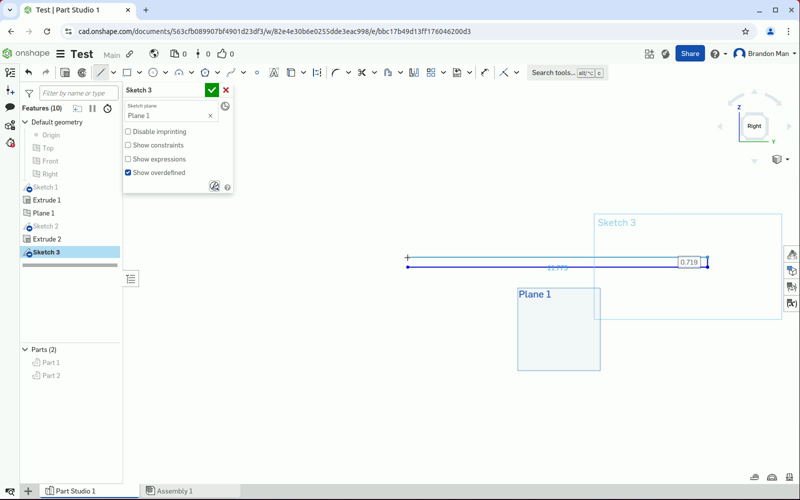
scroll(6)
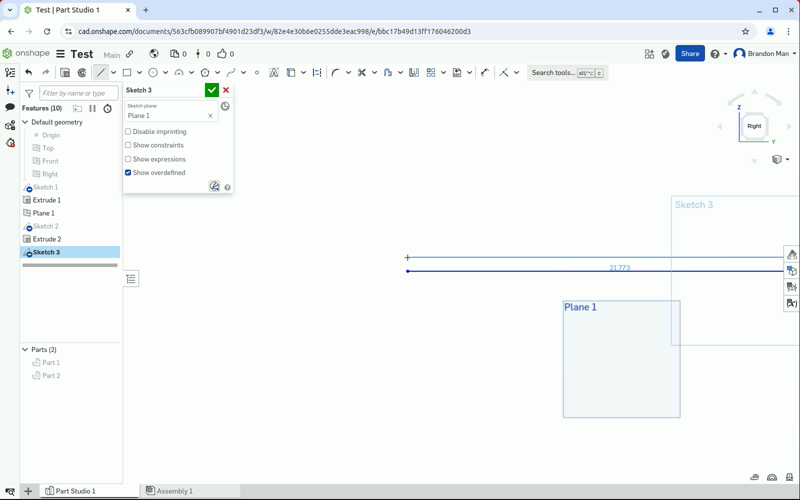
scroll(6)
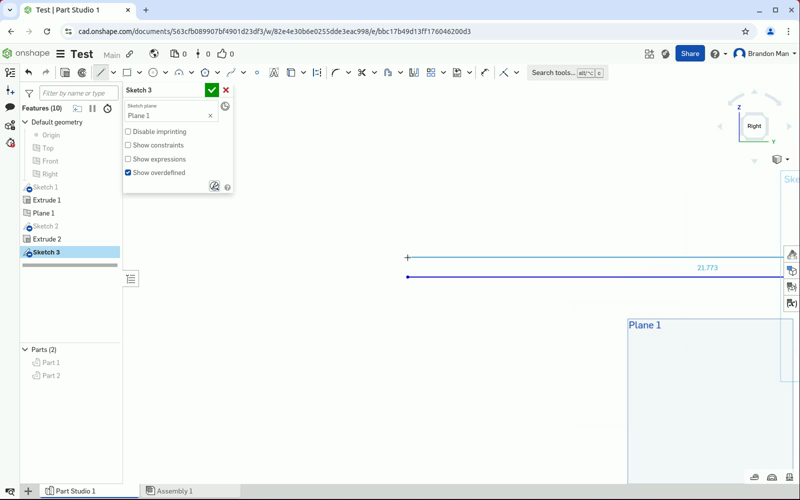
scroll(6)
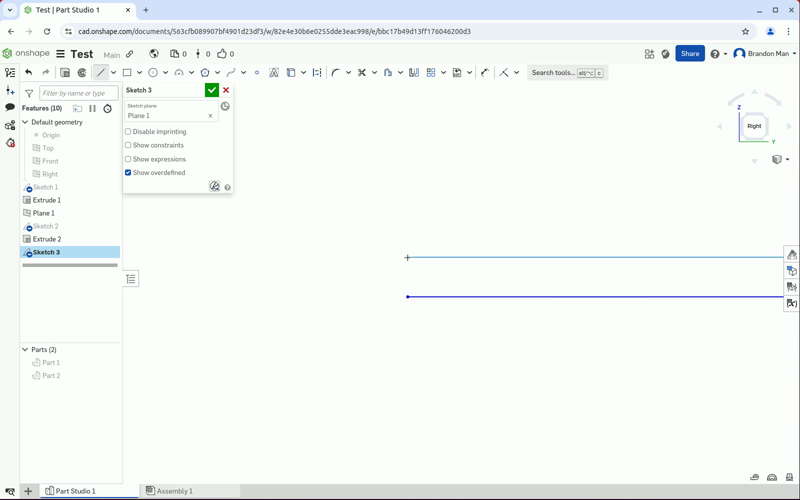
click(407, 257)
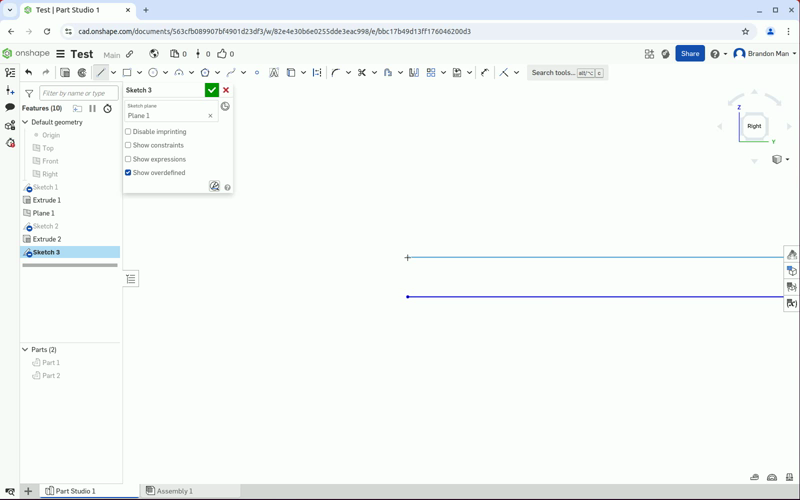
scroll(-6)
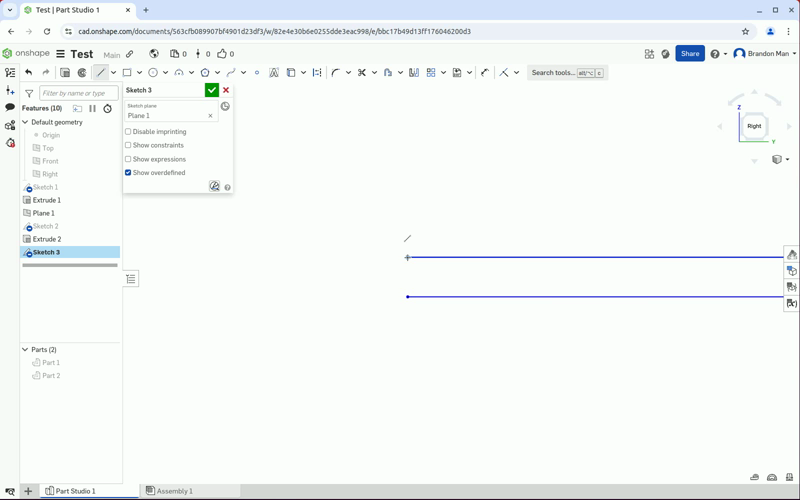
scroll(-6)
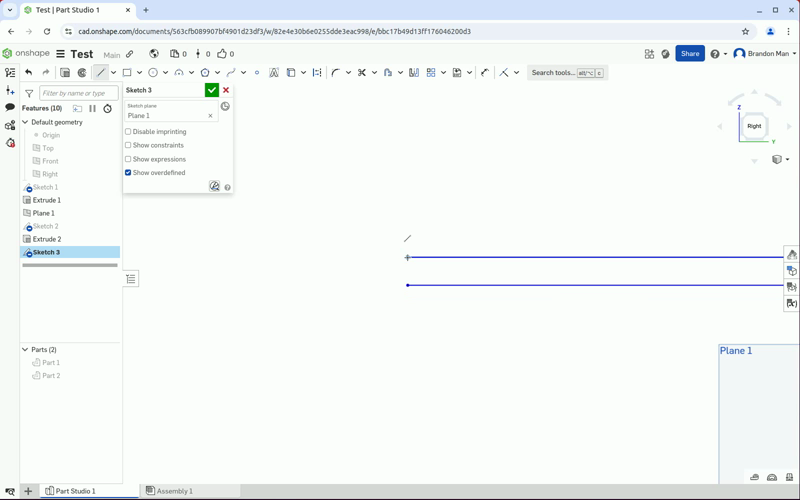
scroll(-6)
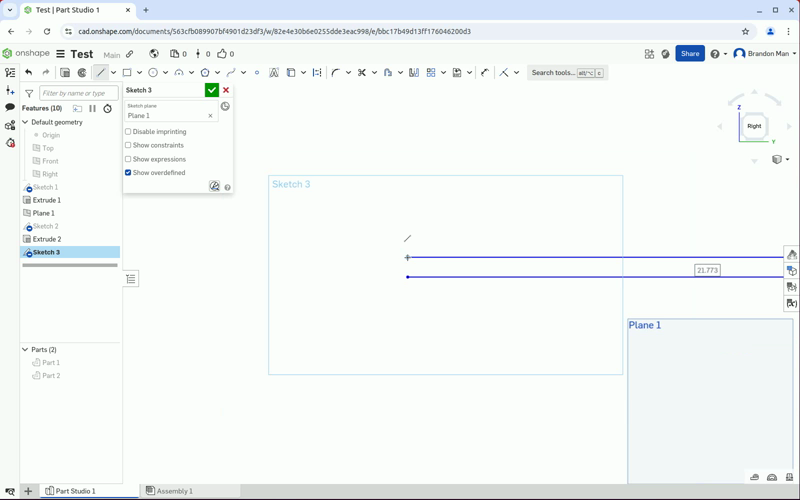
scroll(-6)
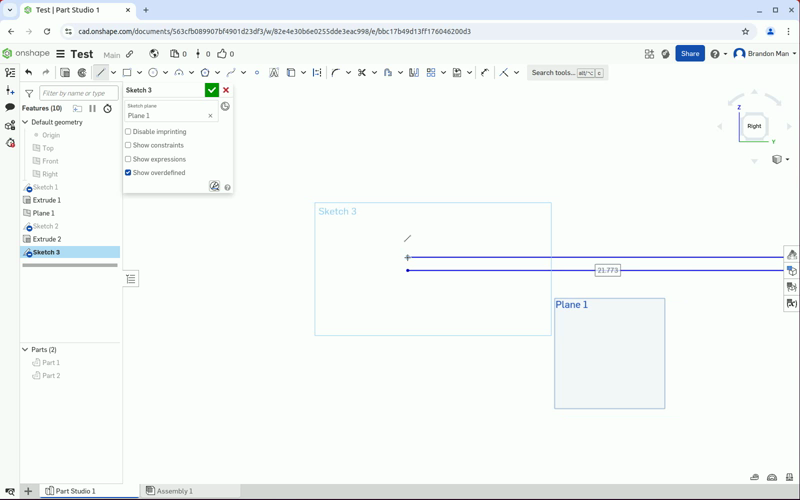
scroll(-6)
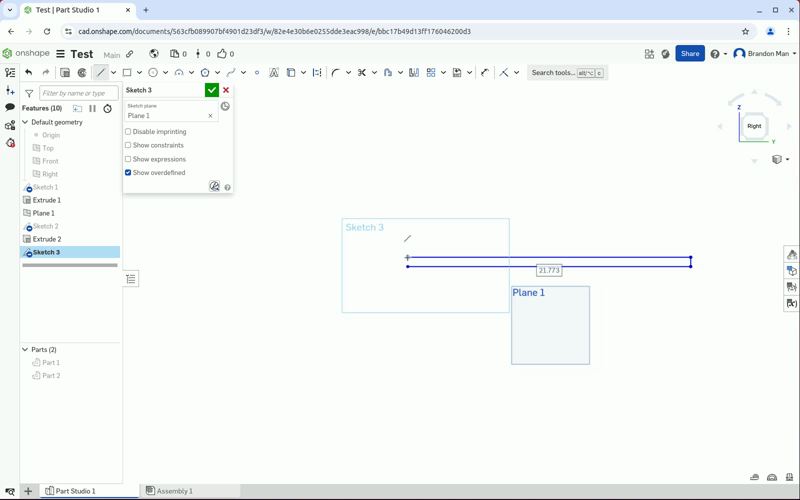
scroll(-6)
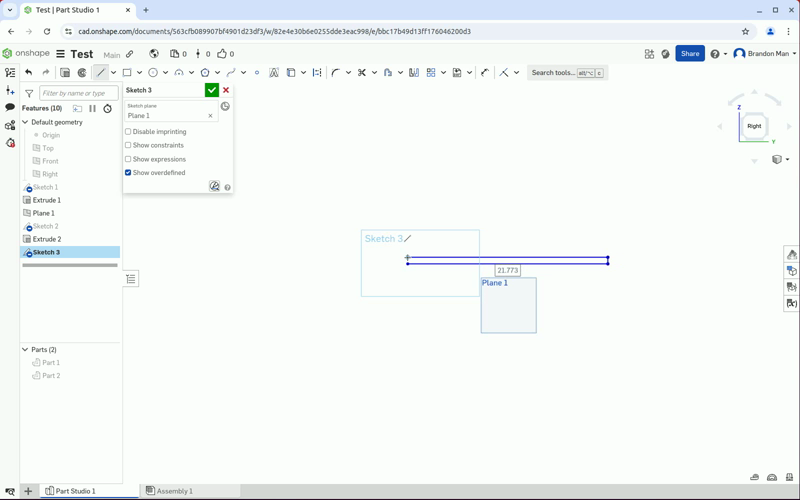
scroll(-6)
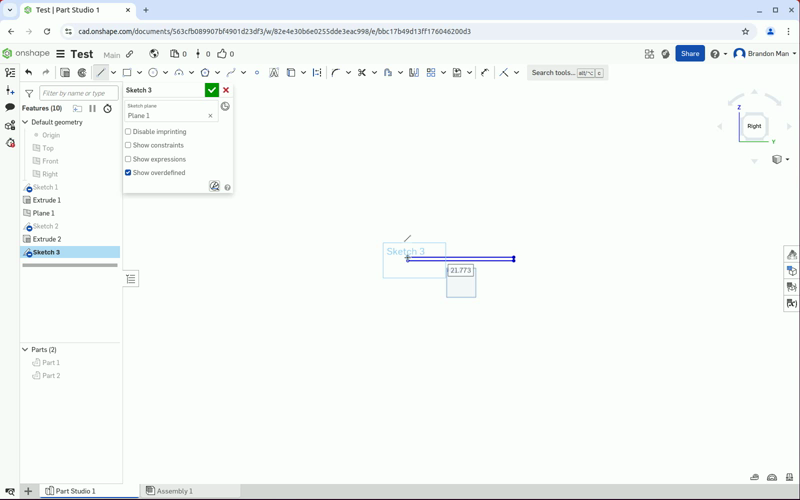
key_up(shift)
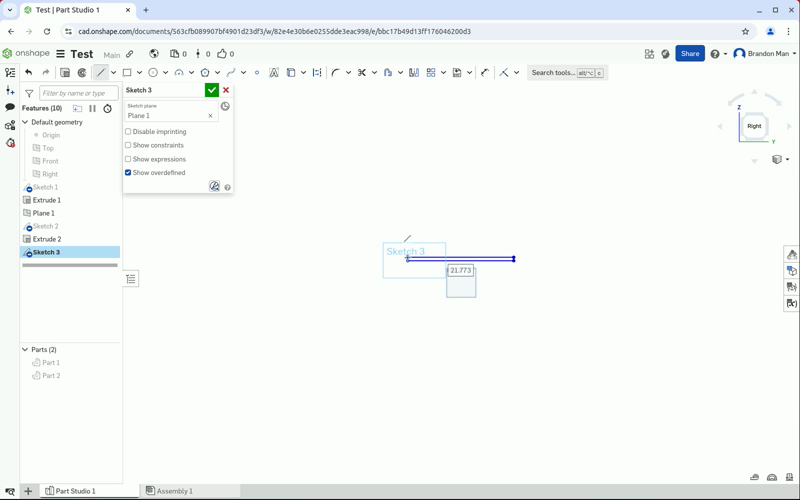
mouse_move(437, 257)
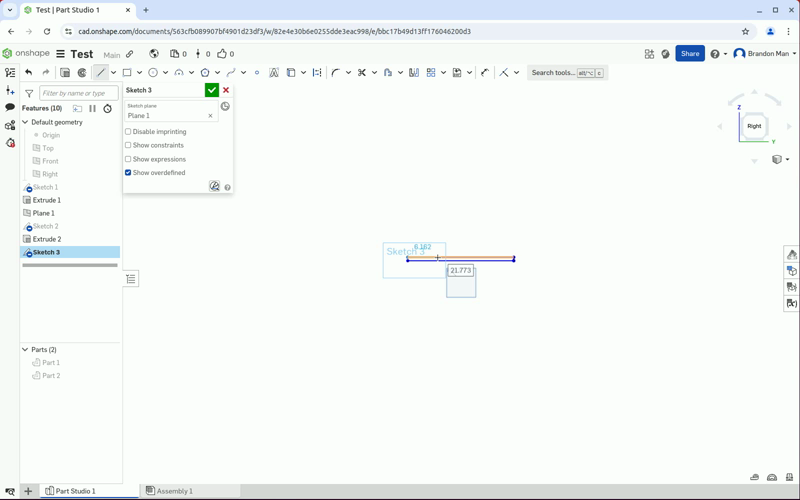
key_down(shift)
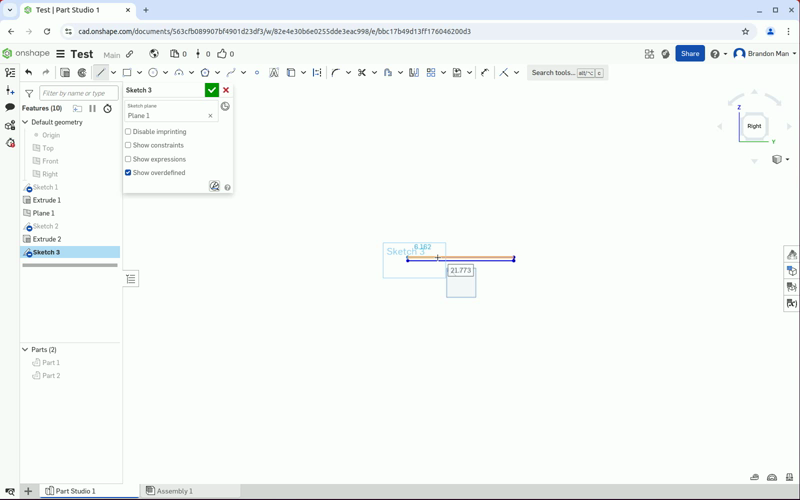
mouse_move(407, 260)
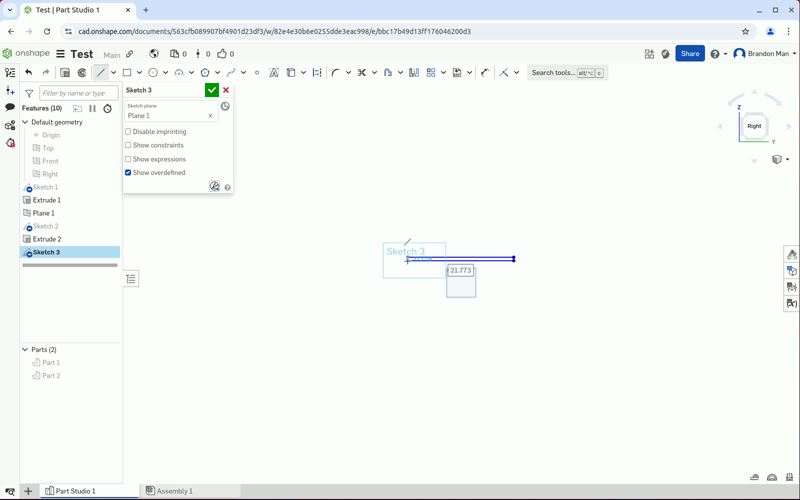
scroll(6)
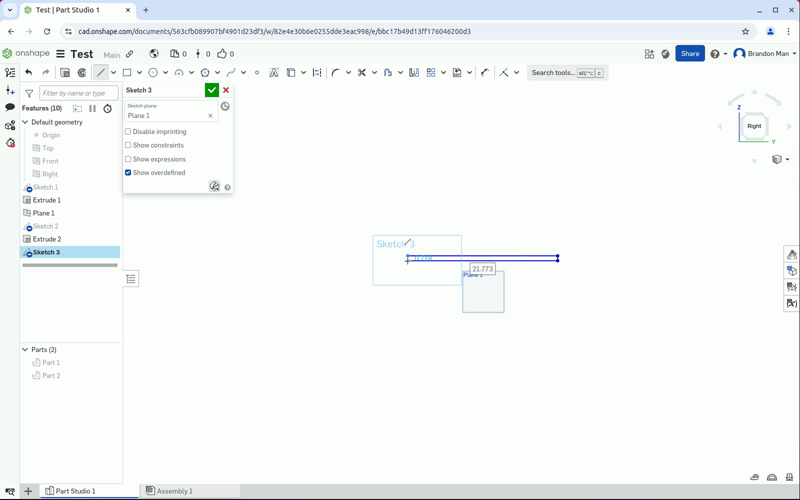
scroll(6)
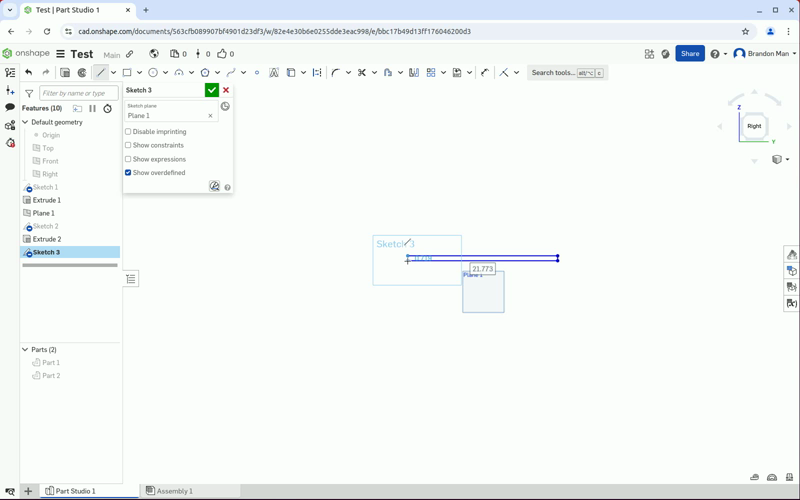
scroll(6)
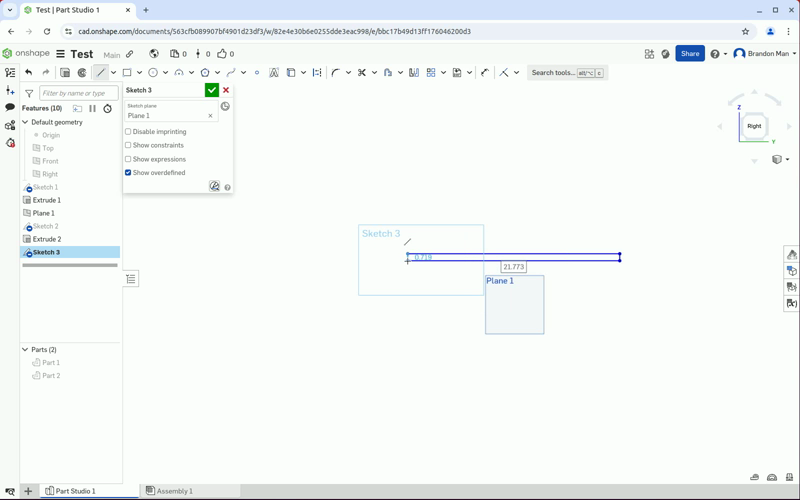
scroll(6)
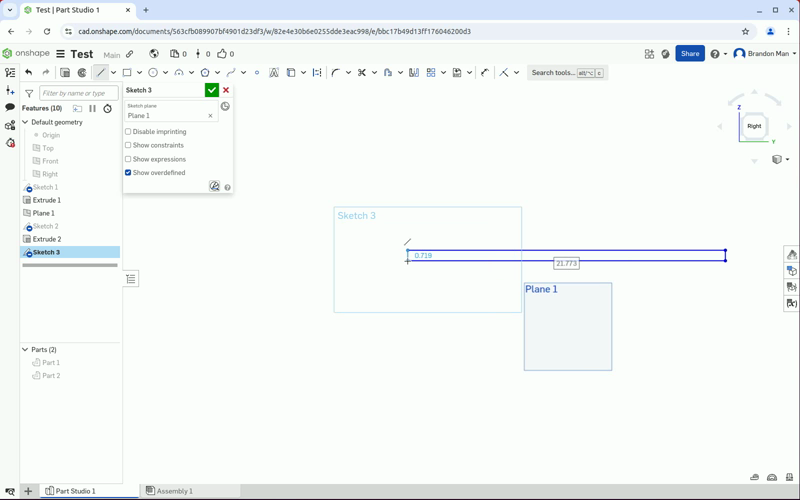
scroll(6)
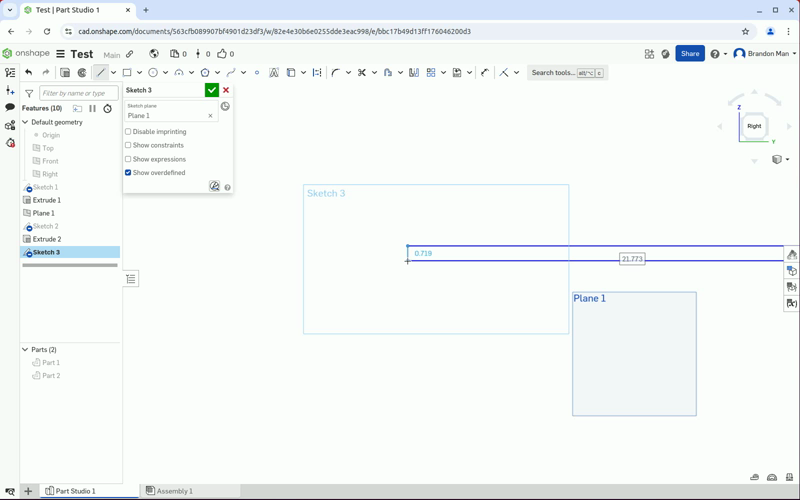
scroll(6)
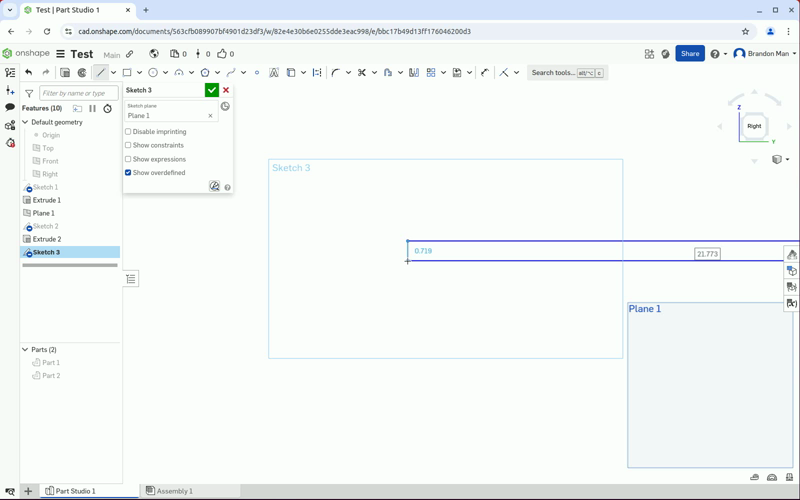
scroll(6)
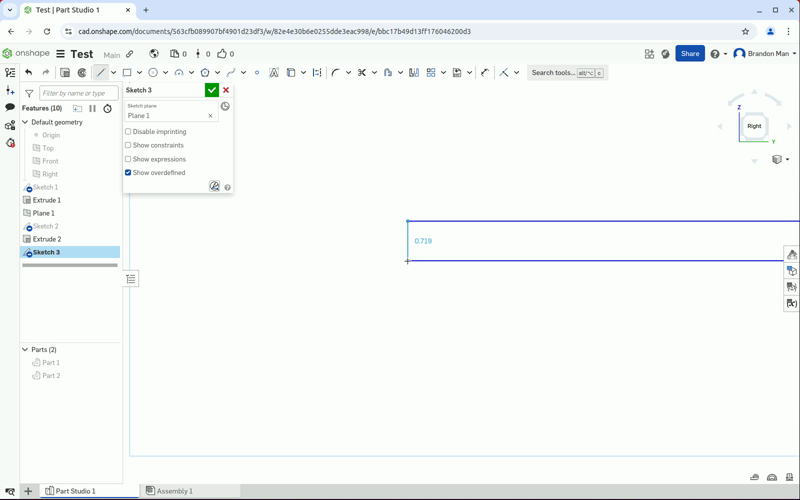
key_up(shift)
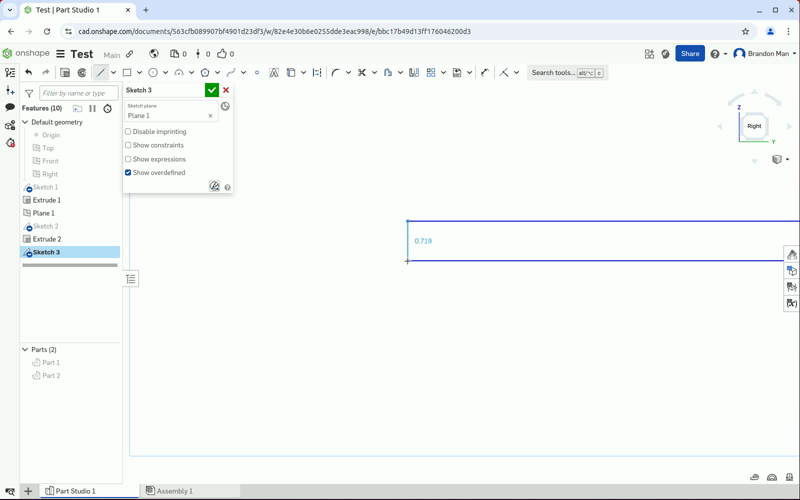
click(407, 260)
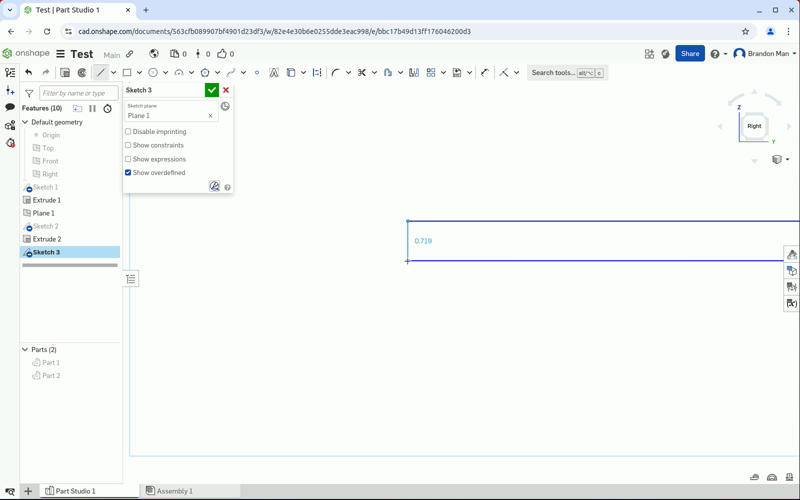
scroll(-6)
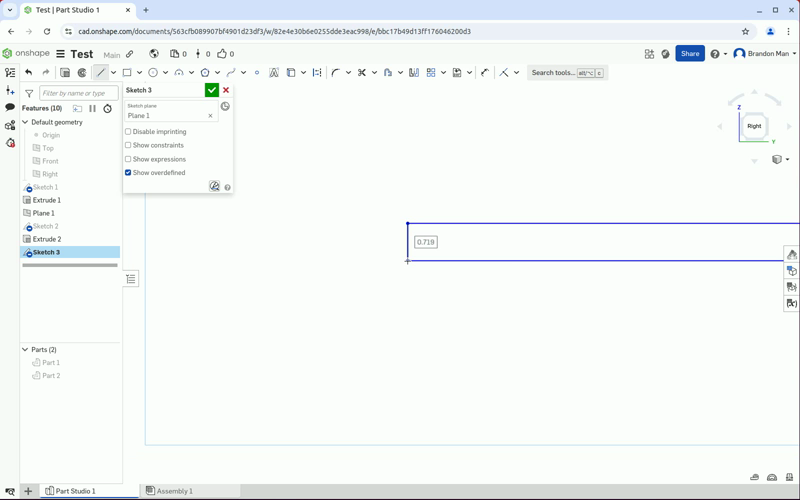
scroll(-6)
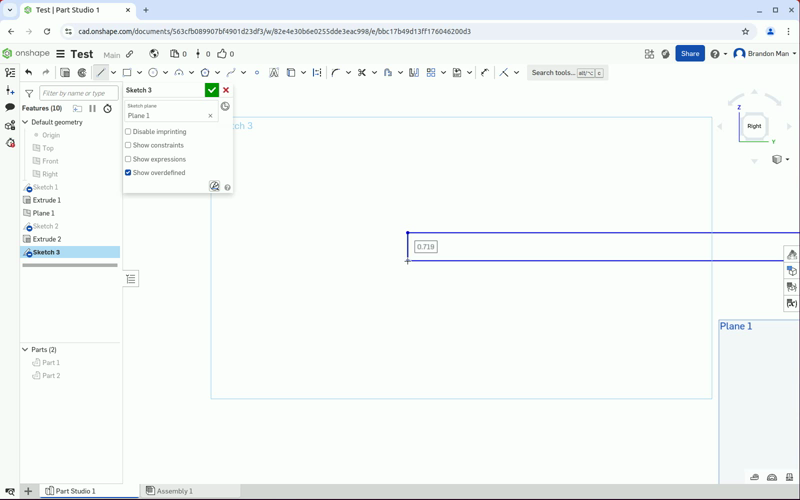
scroll(-6)
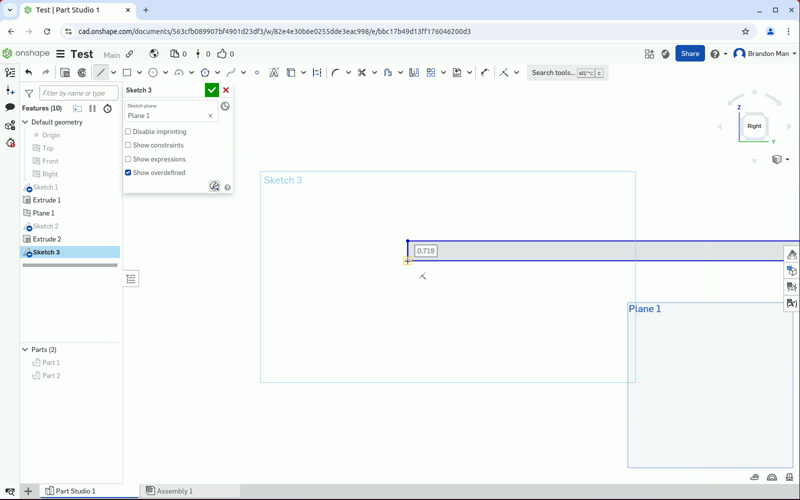
scroll(-6)
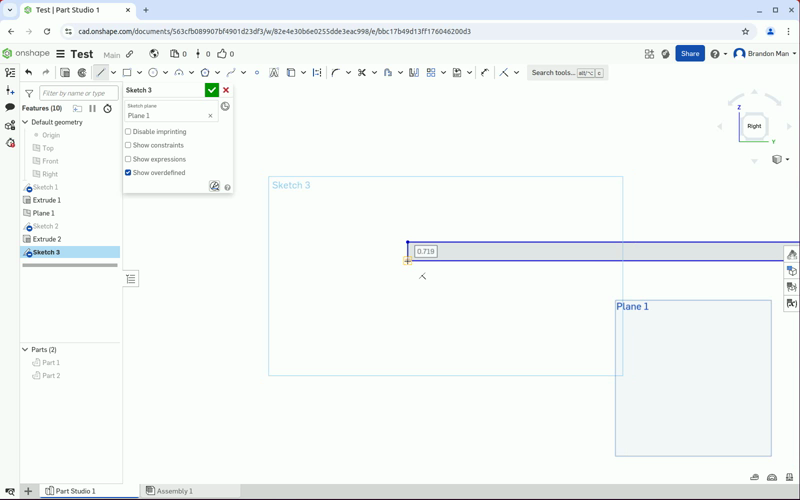
scroll(-6)
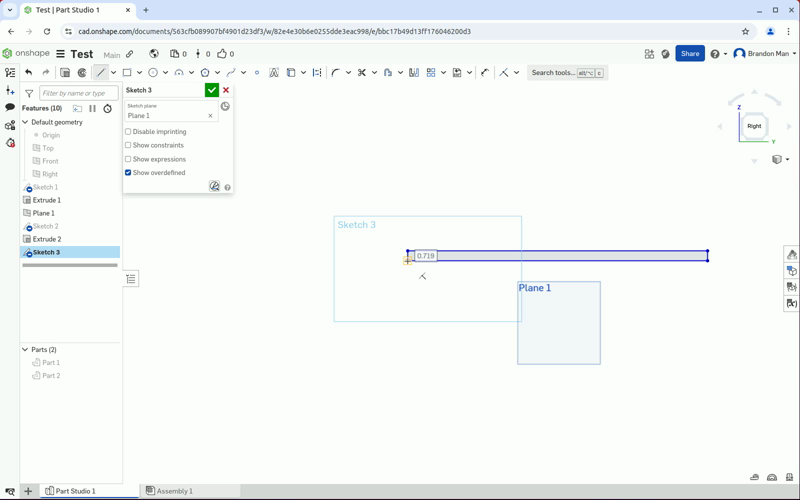
scroll(-6)
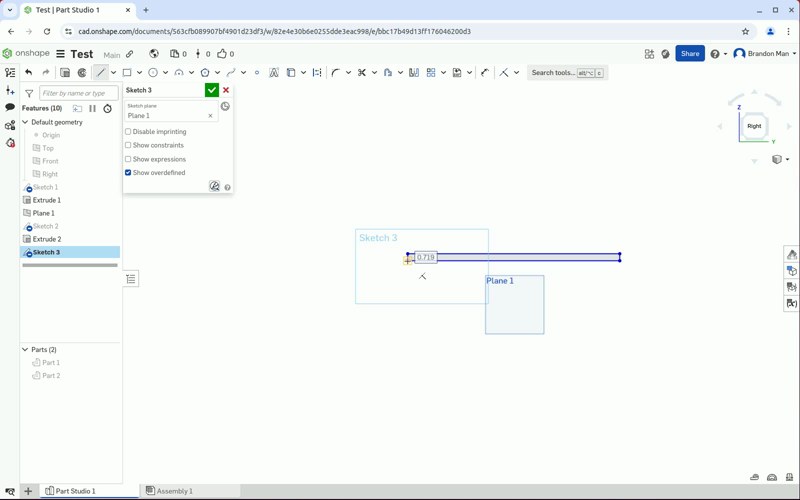
scroll(-6)
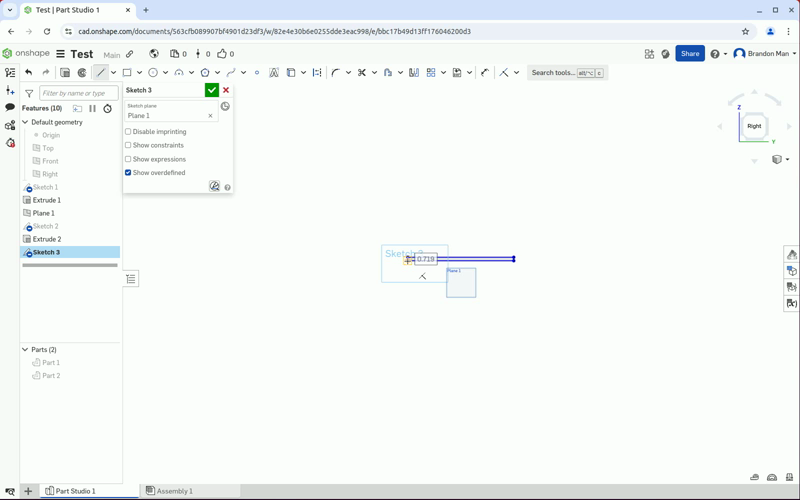
key(esc)
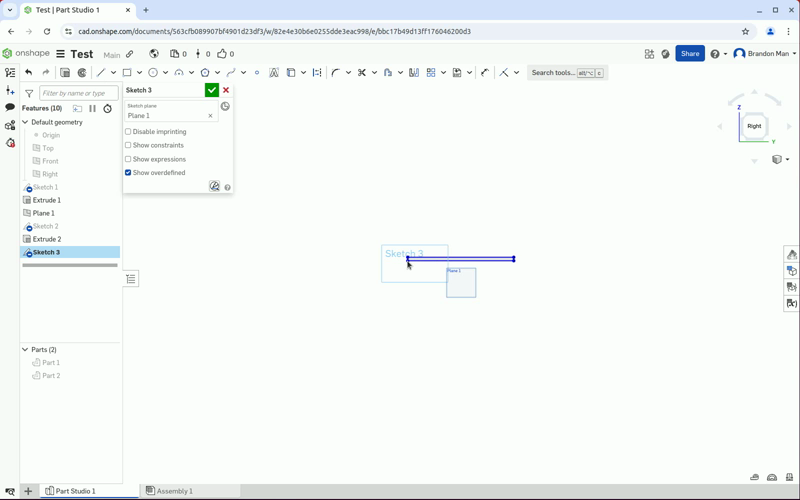
mouse_move(415, 260)
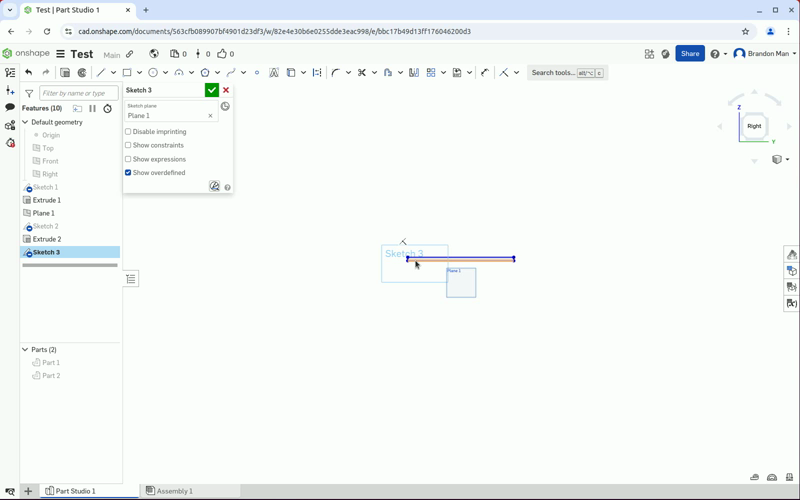
scroll(6)
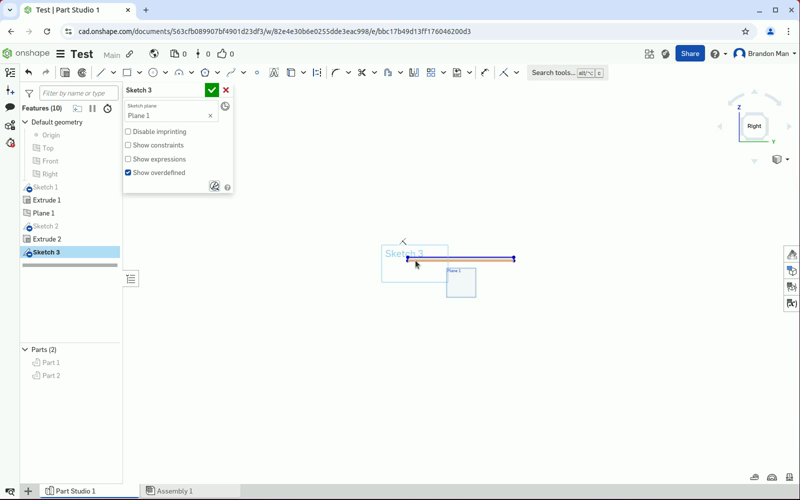
scroll(6)
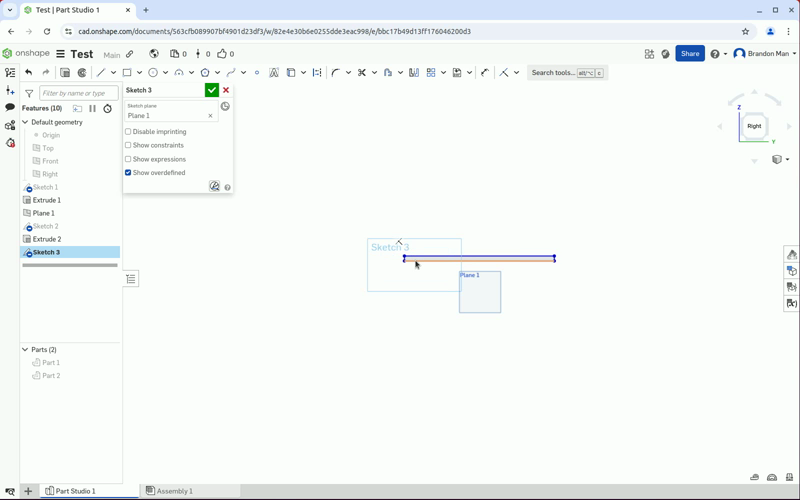
scroll(6)
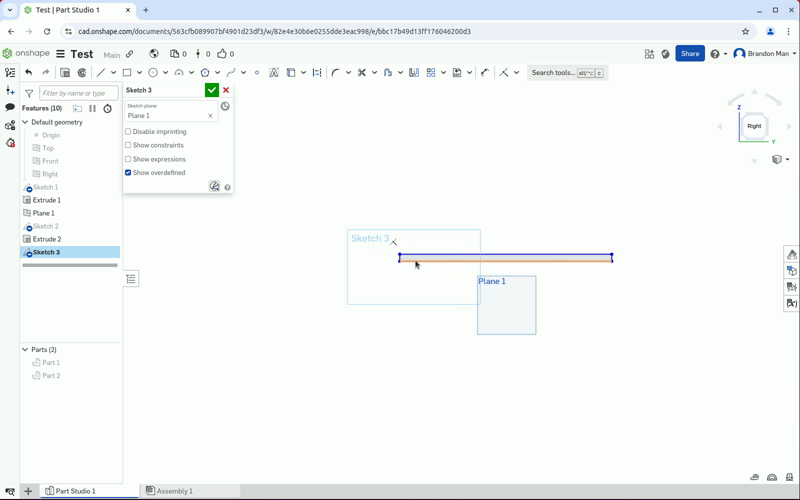
scroll(6)
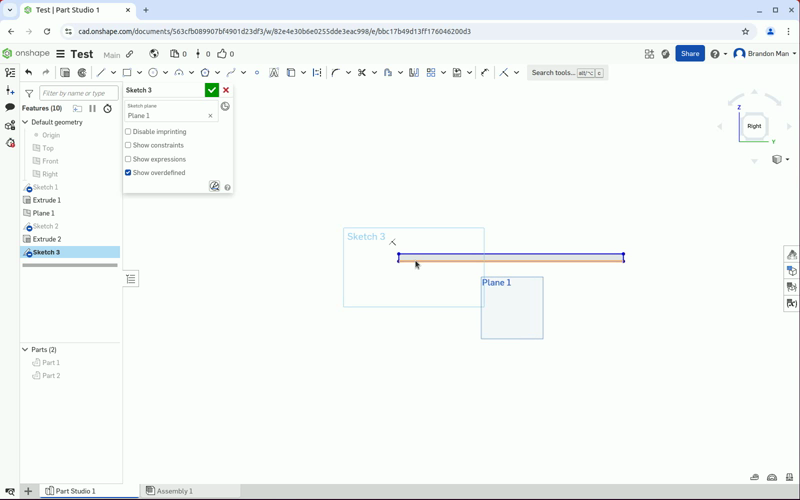
scroll(6)
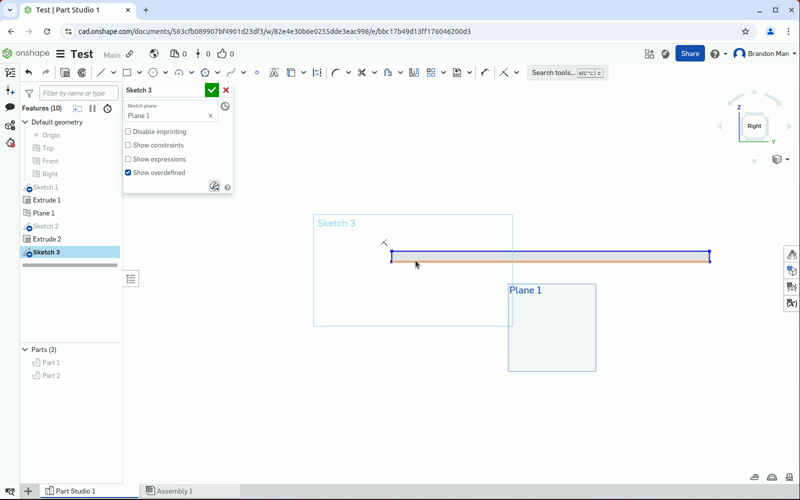
scroll(6)
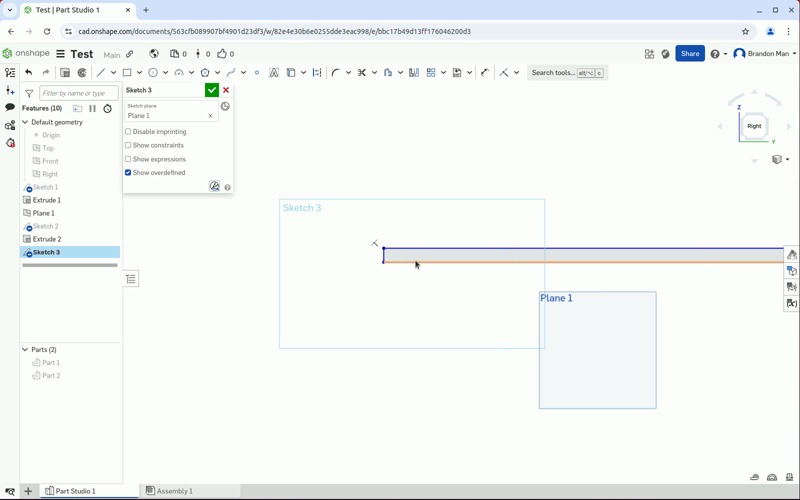
scroll(6)
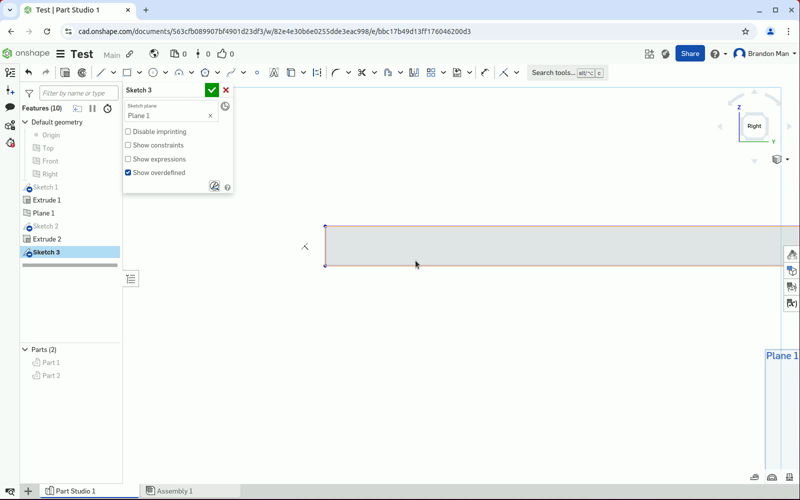
click(415, 260)
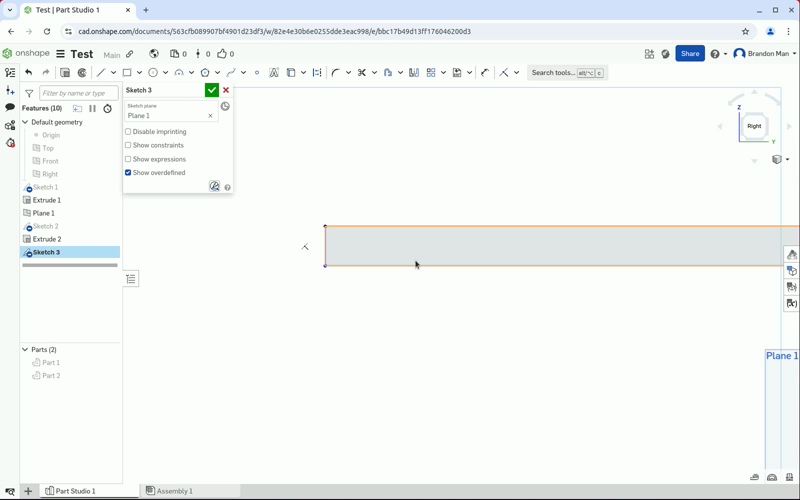
scroll(-6)
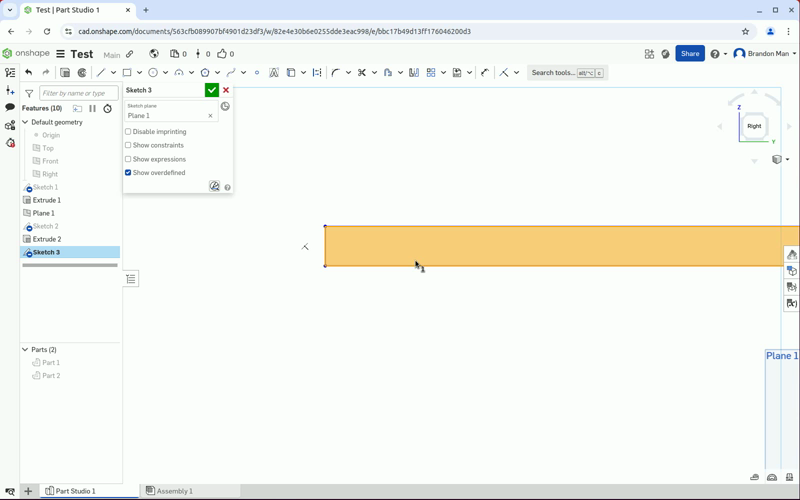
scroll(-6)
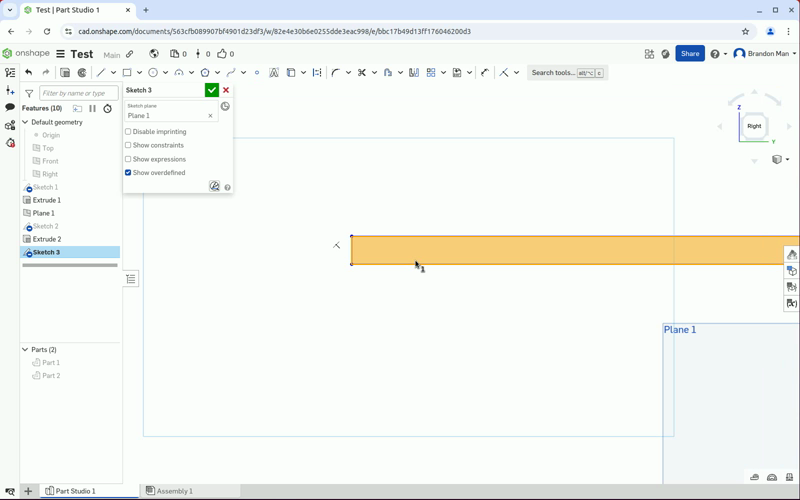
scroll(-6)
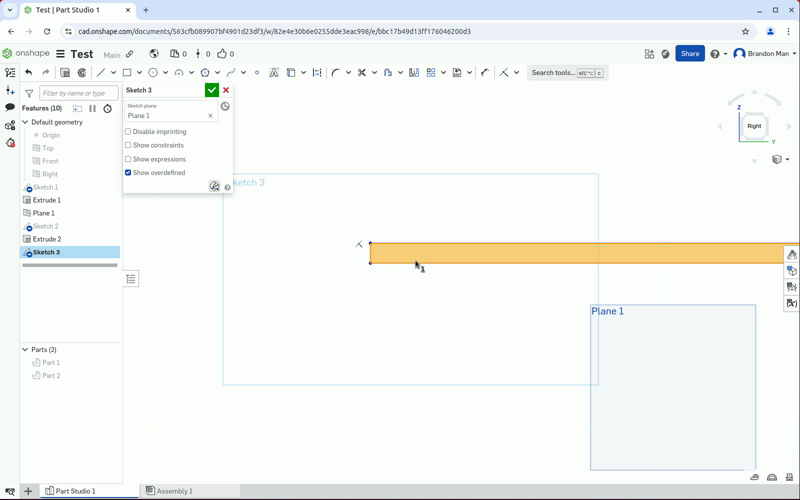
scroll(-6)
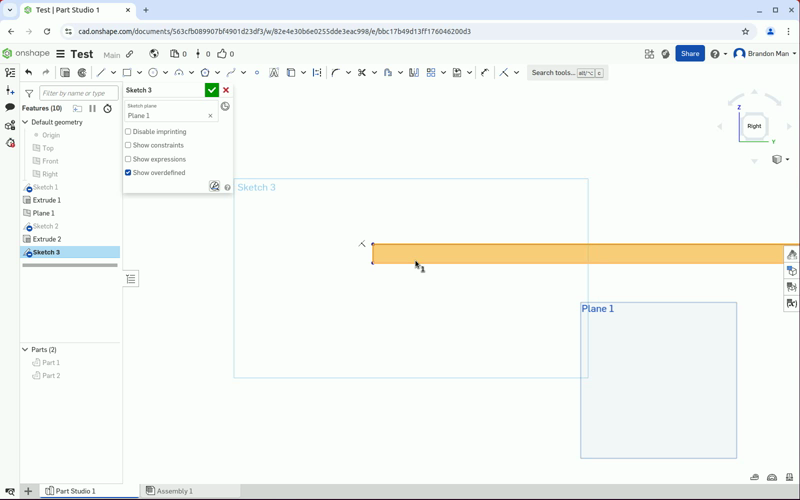
scroll(-6)
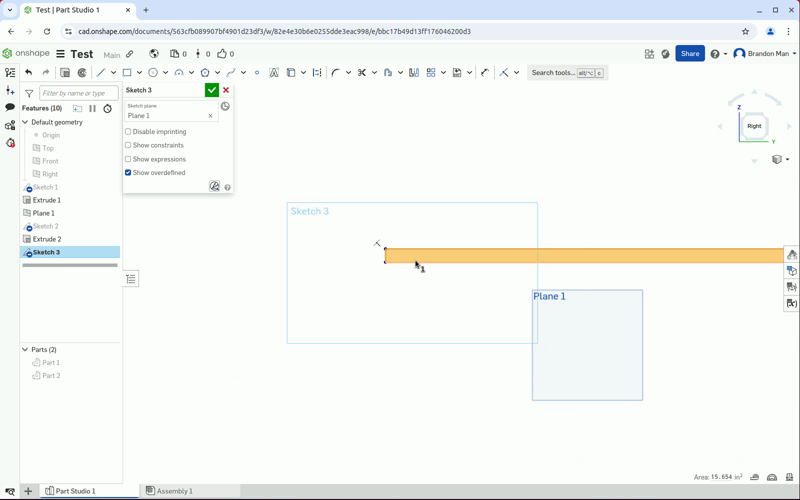
scroll(-6)
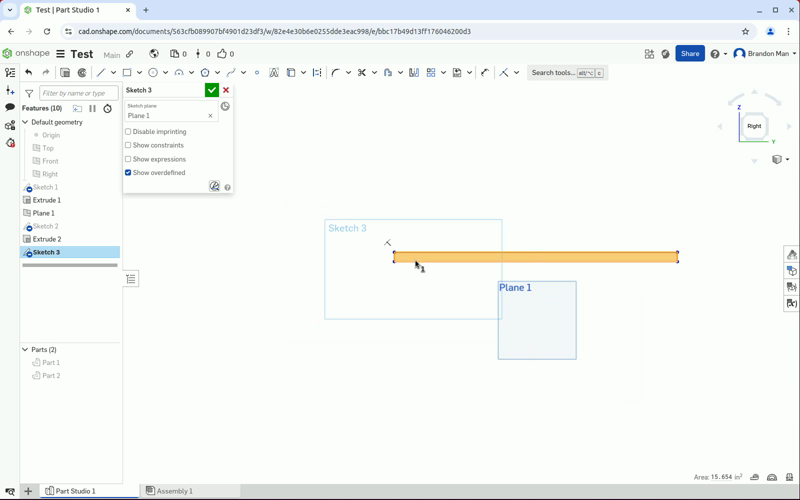
scroll(-6)
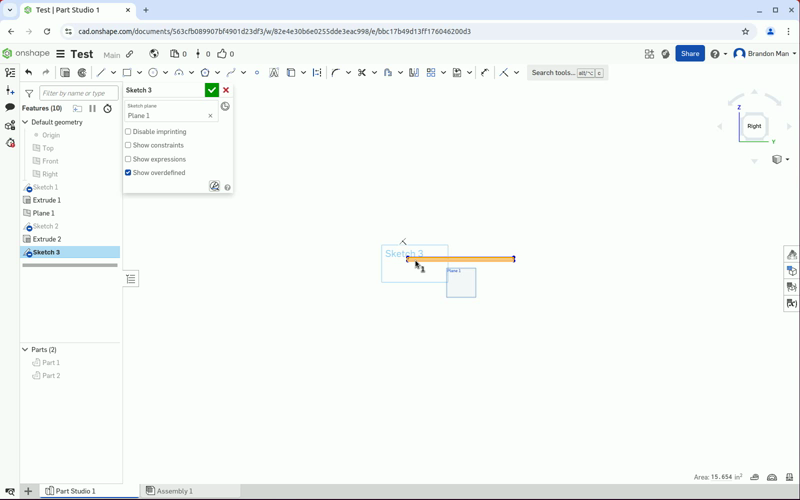
mouse_move(73, 352)
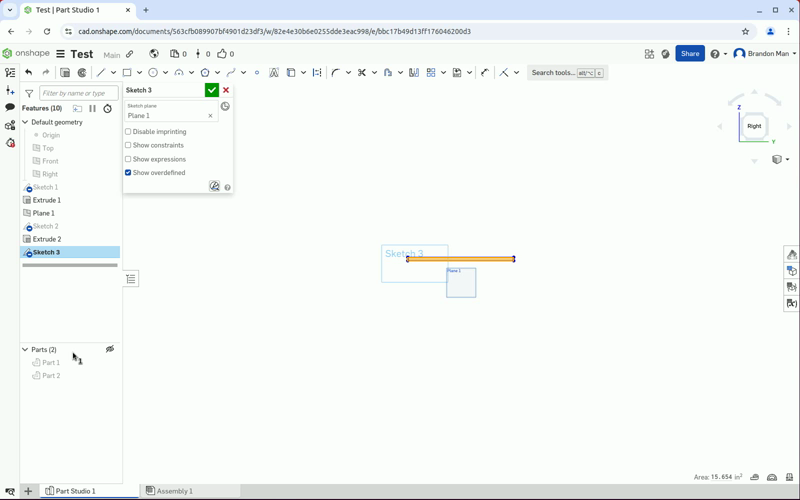
key(shift+y)
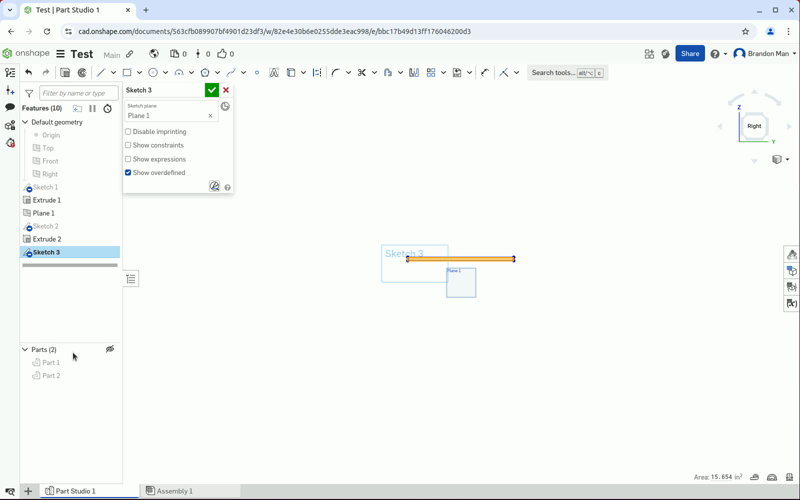
key(shift+e)
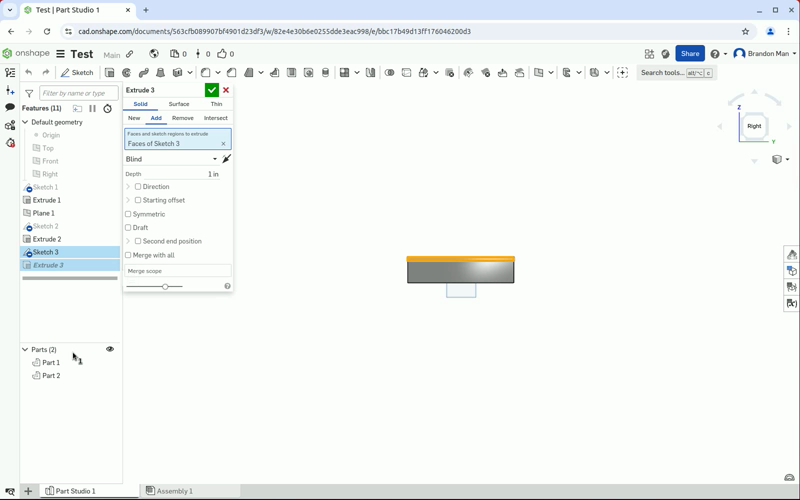
mouse_move(143, 106)
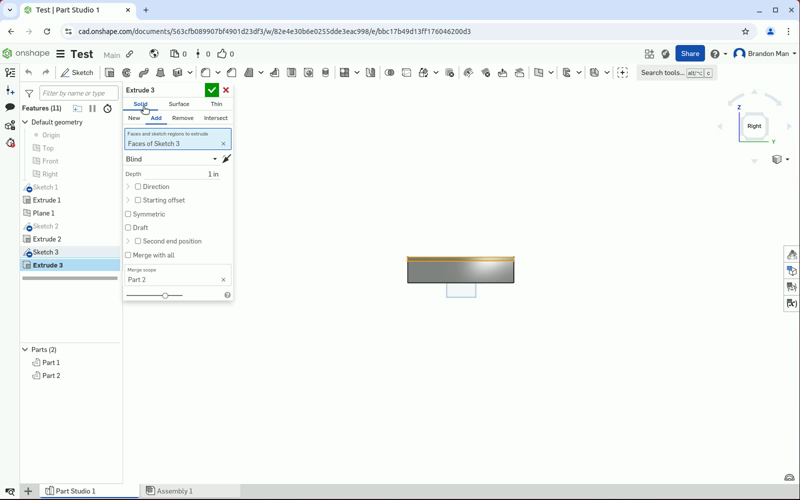
click(143, 106)
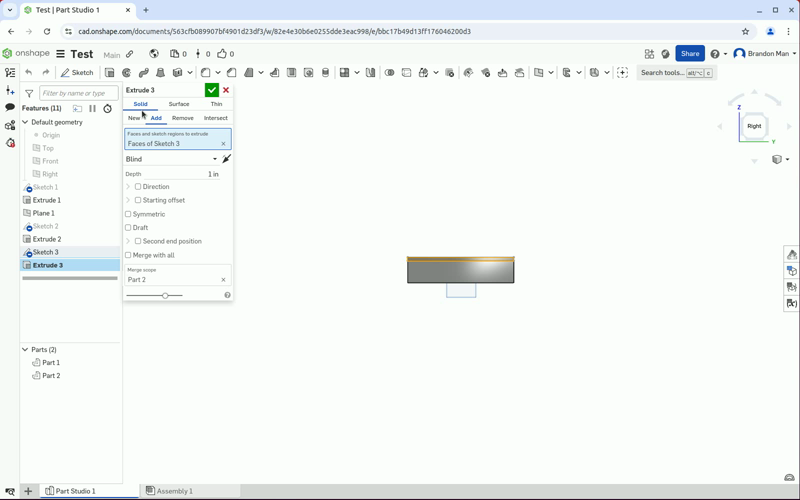
mouse_move(137, 120)
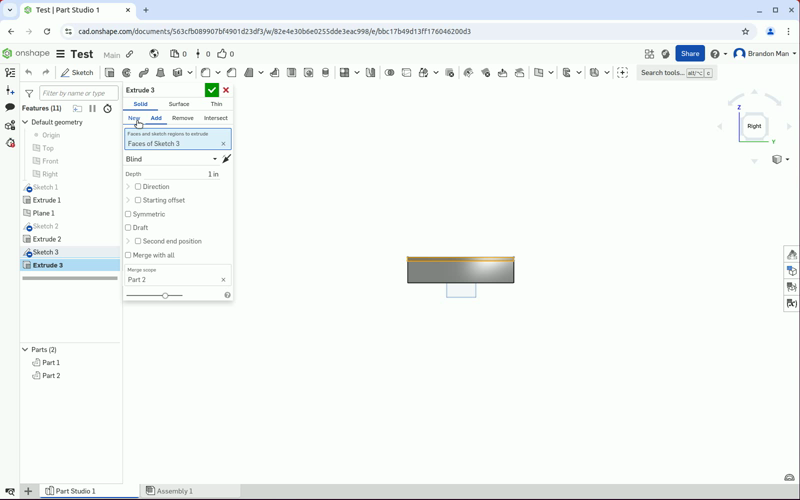
click(137, 120)
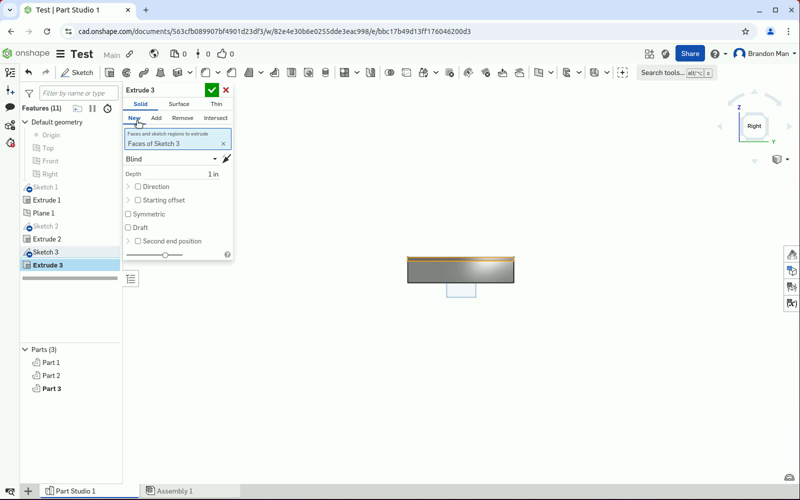
key(tab, 4)
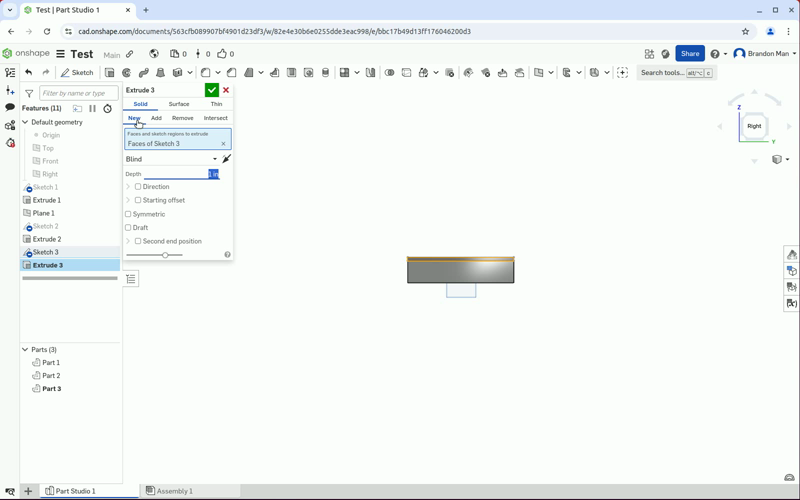
text(0.722)
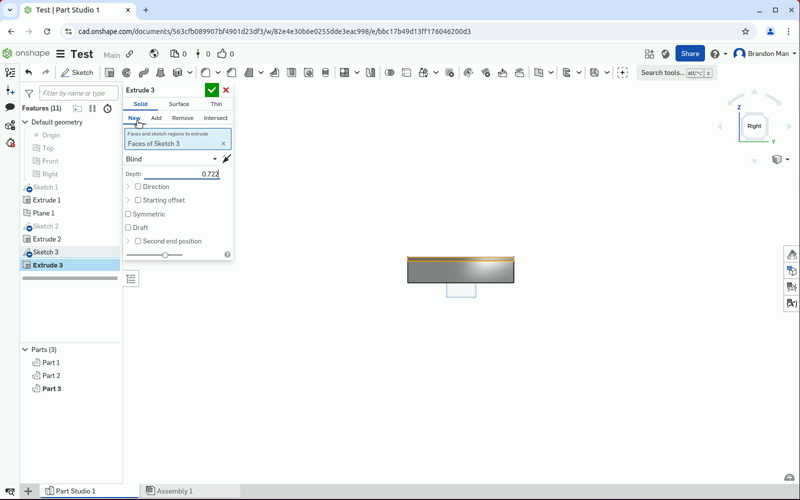
key(enter)
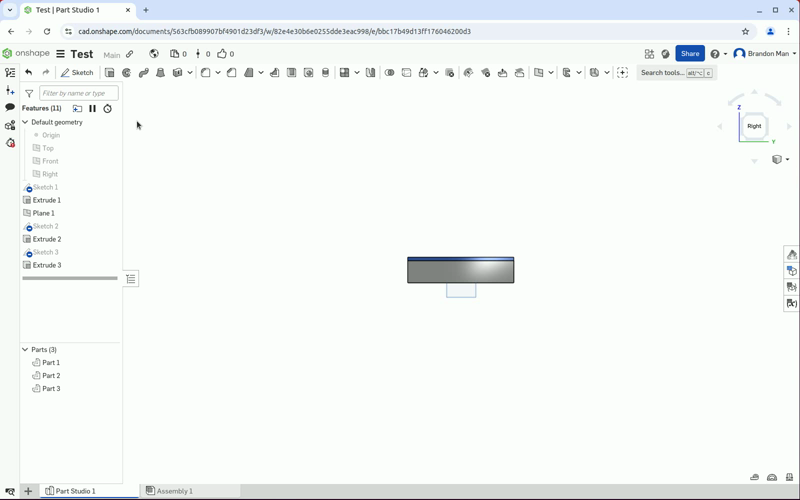
key(shift+h)
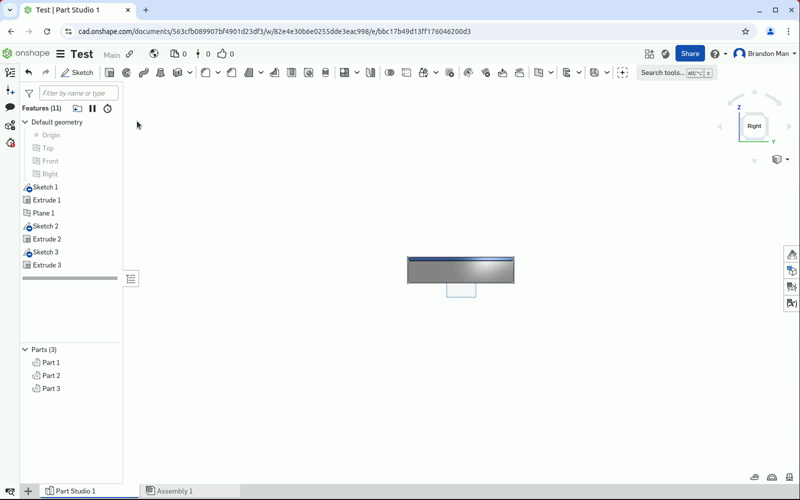
key(shift+h)
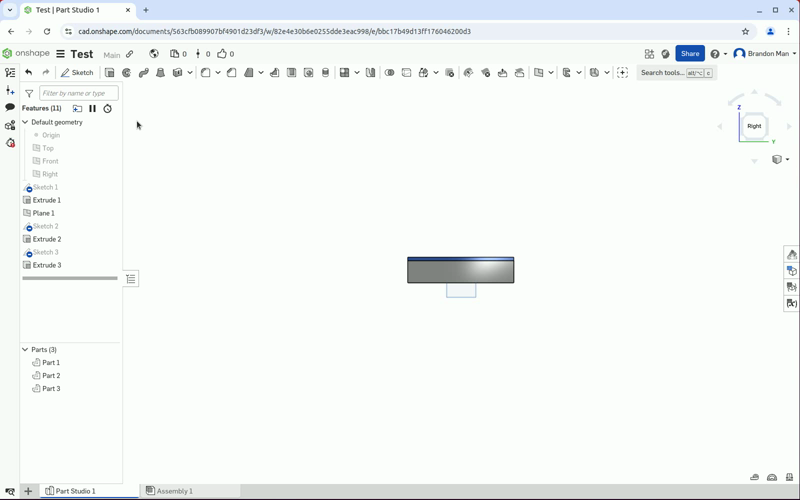
mouse_move(73, 189)
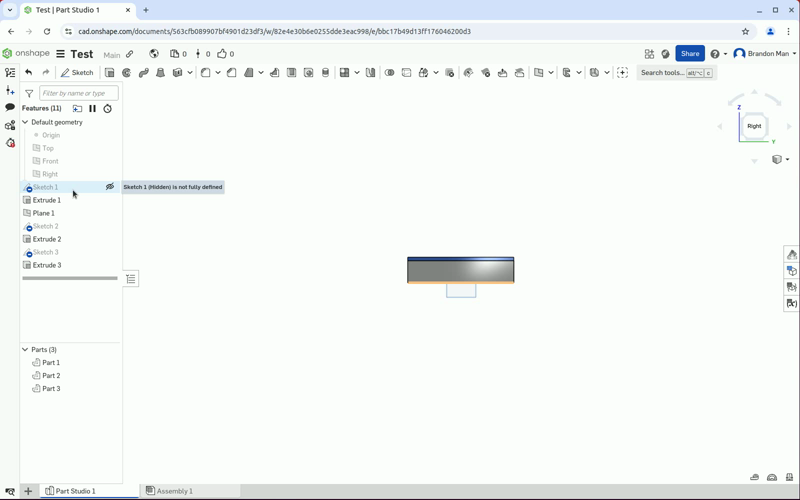
click(73, 189)
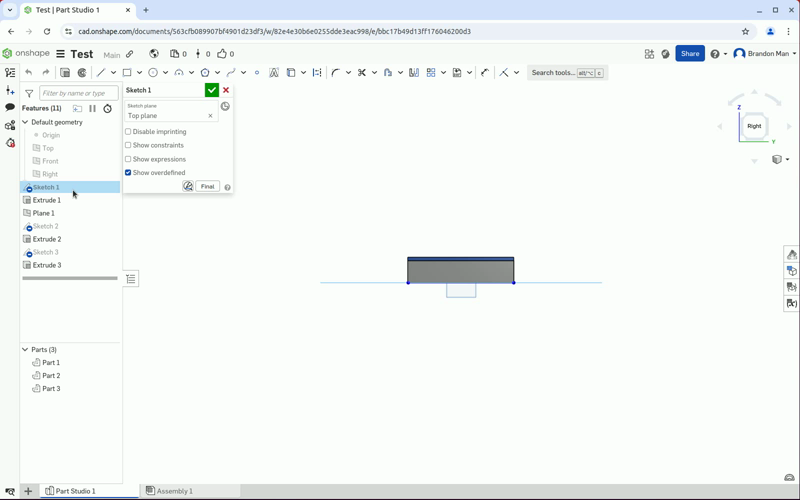
mouse_move(229, 92)
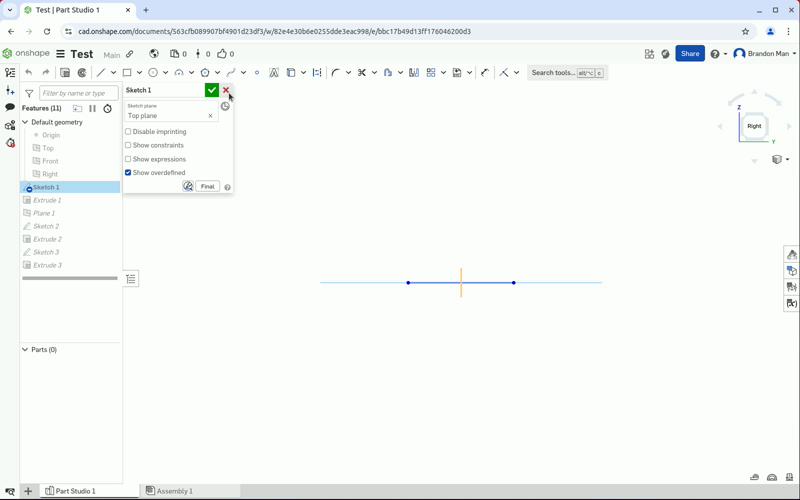
click(229, 92)
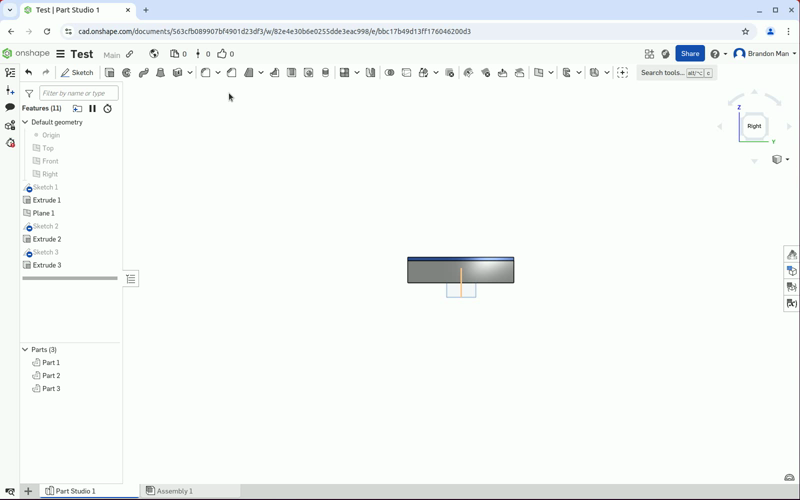
mouse_move(73, 352)
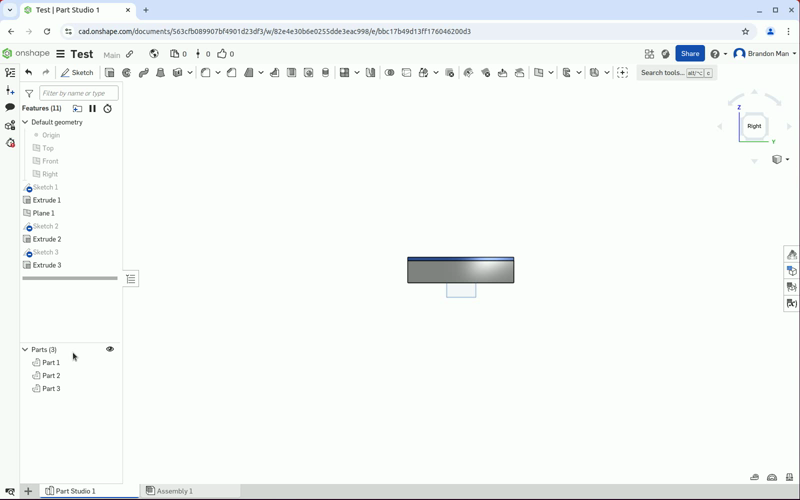
key(y)
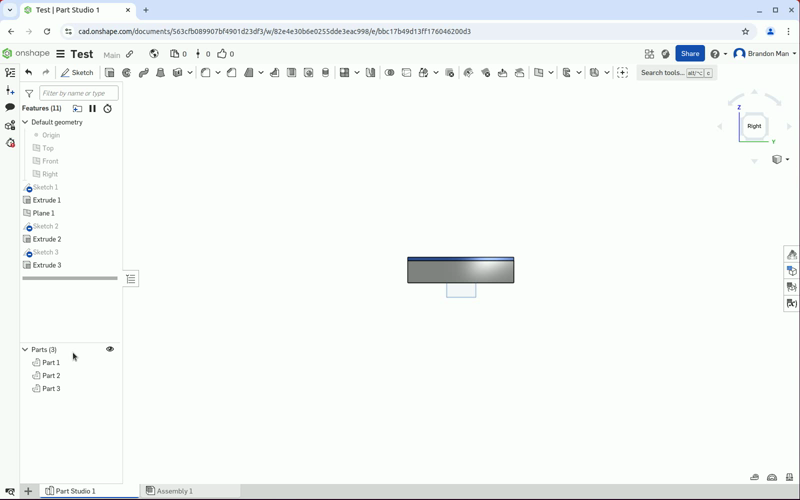
key(shift+p)
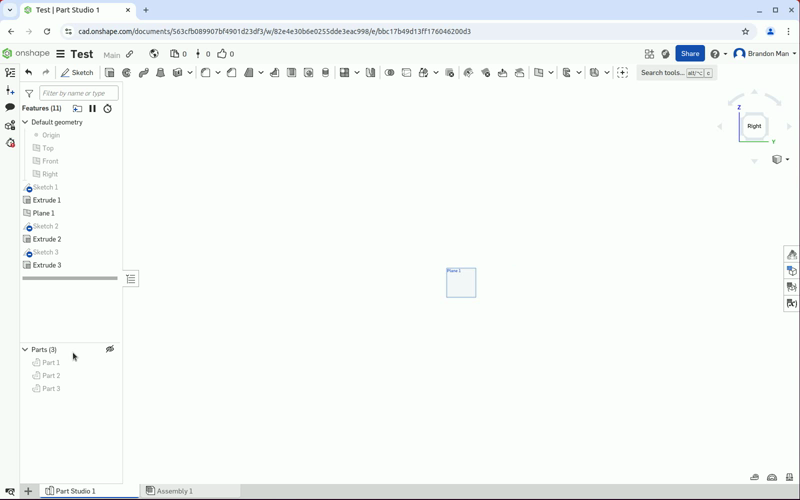
key(space)
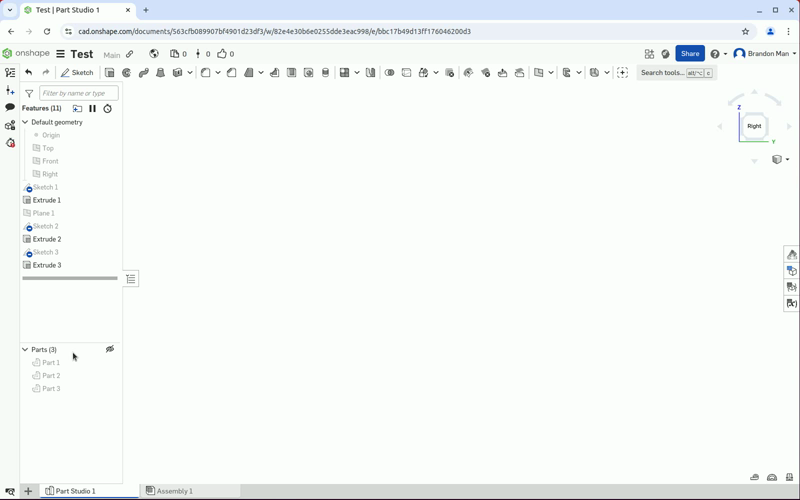
key_down(shift)
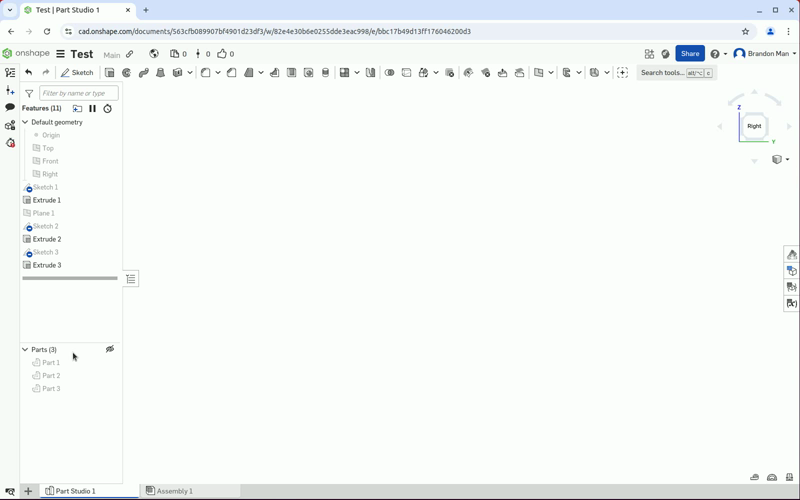
key(right)
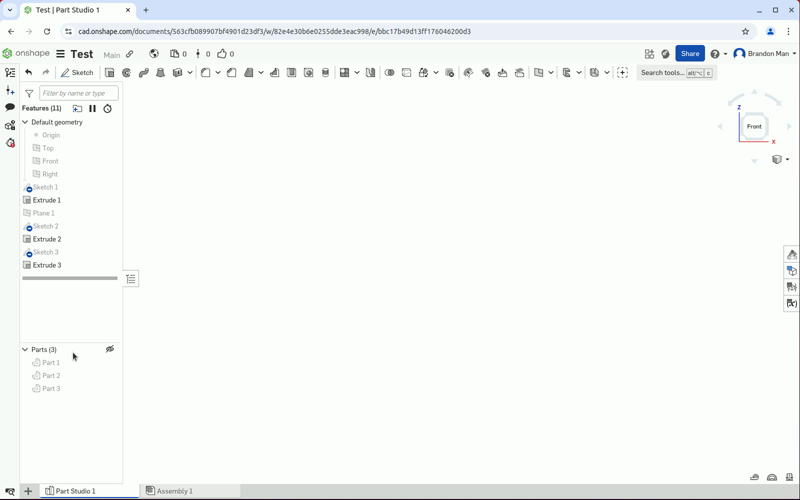
key_up(shift)
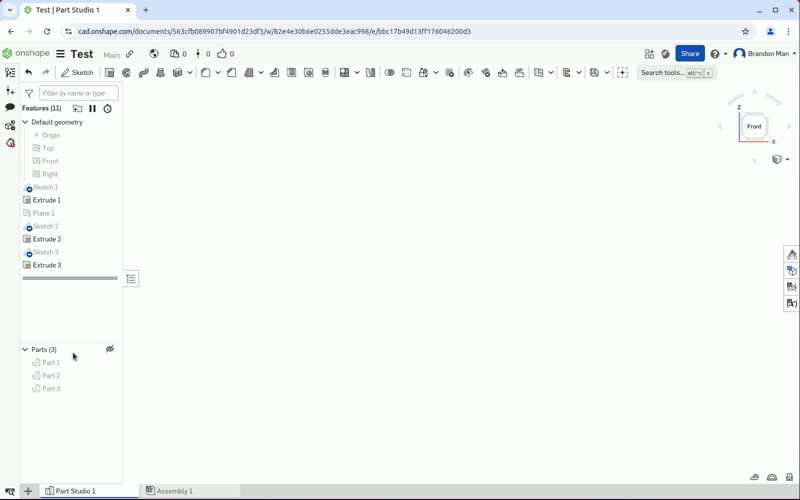
mouse_move(73, 352)
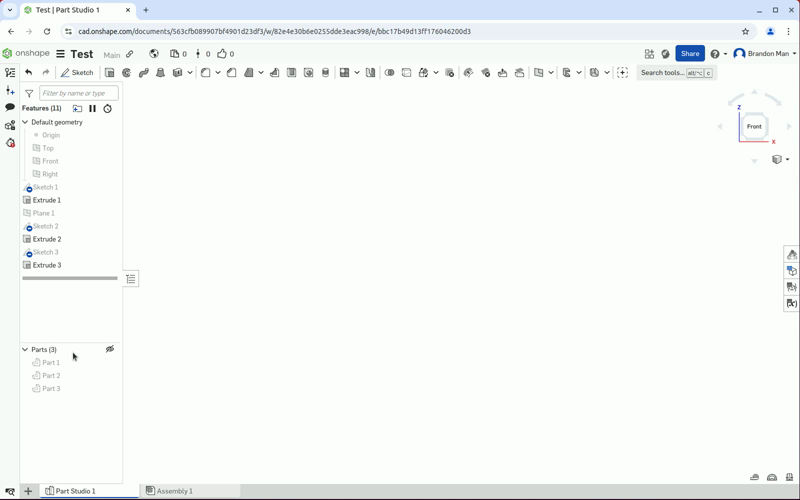
key(shift+y)
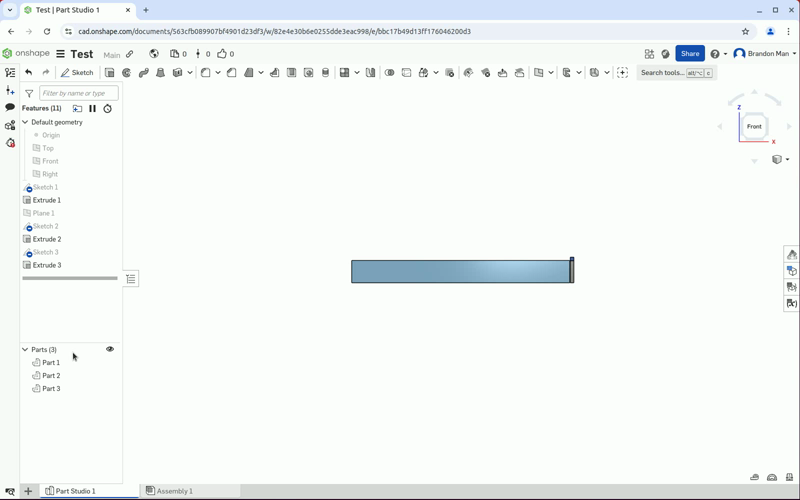
mouse_move(541, 75)
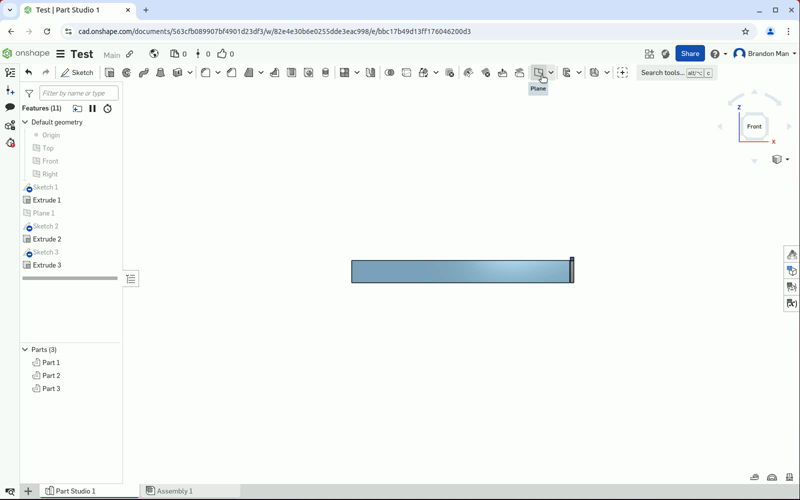
click(541, 75)
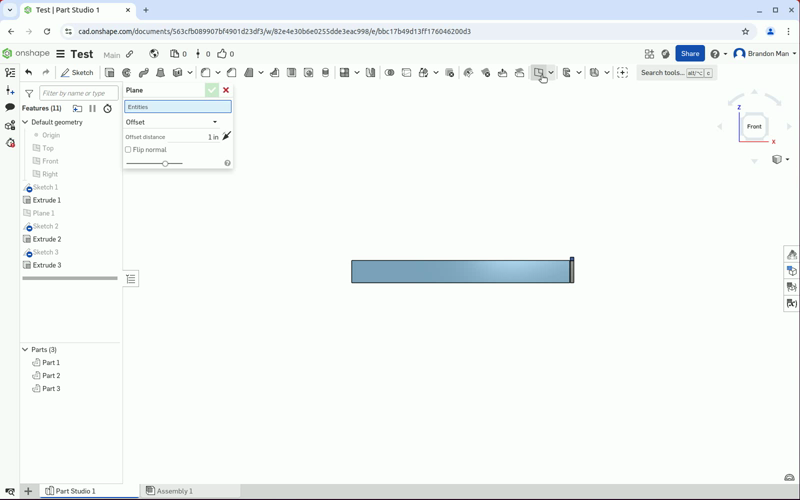
mouse_move(73, 163)
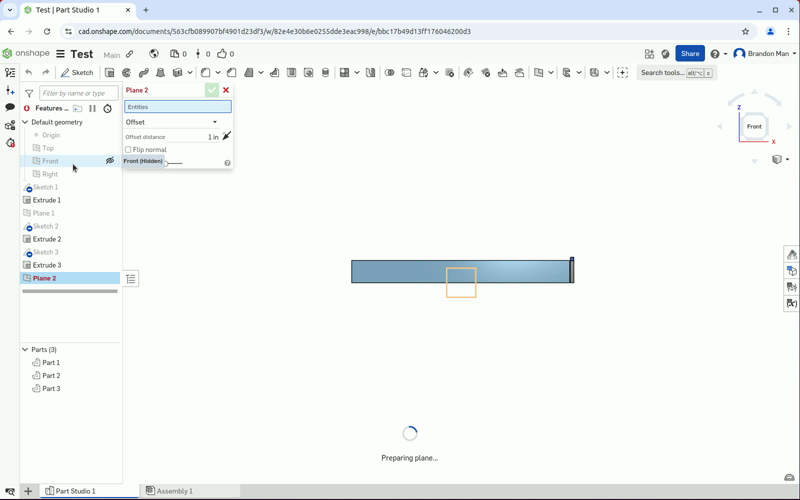
click(73, 163)
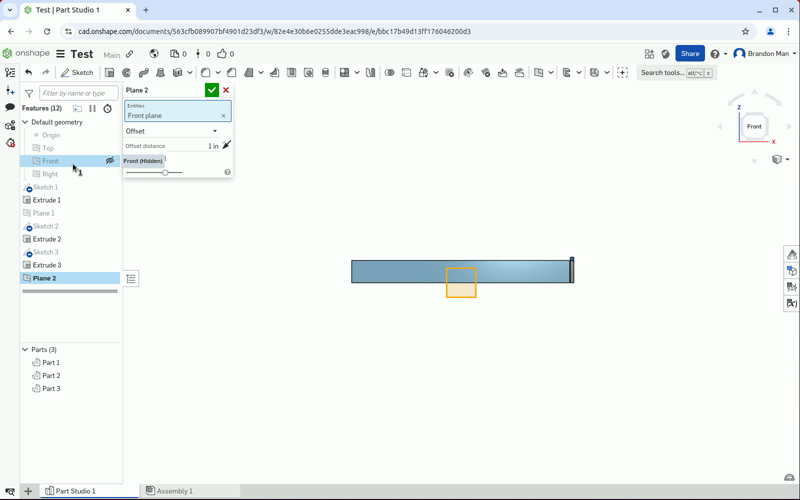
key(tab, 2)
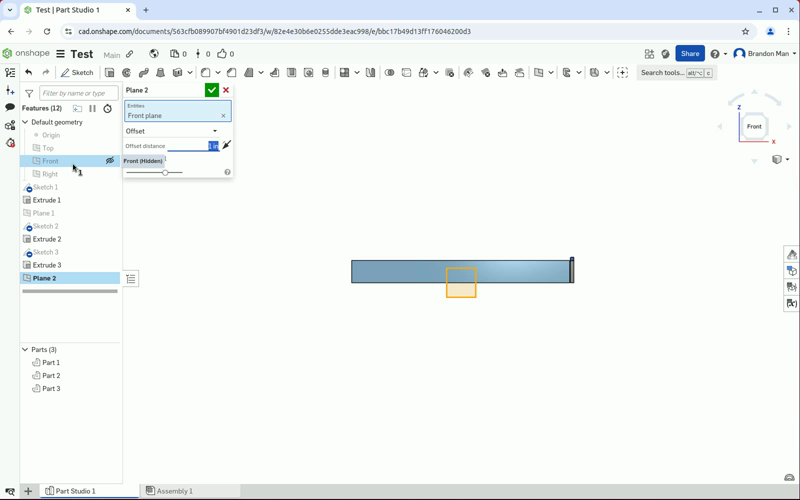
text(10.845)
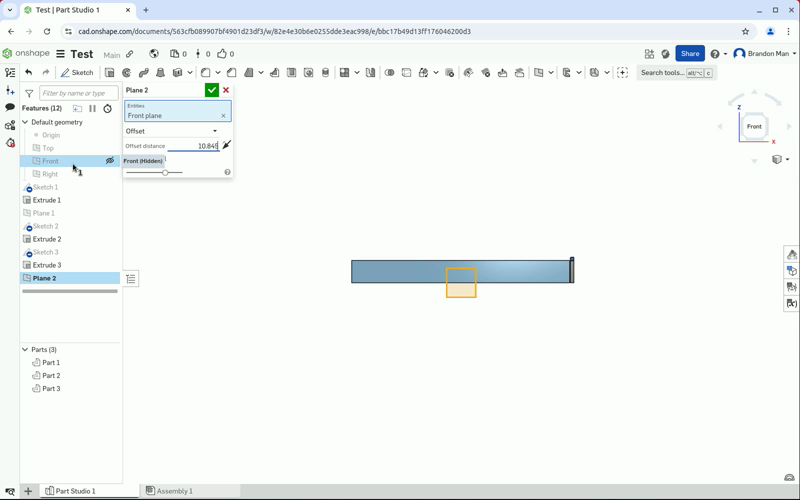
key(enter, 2)
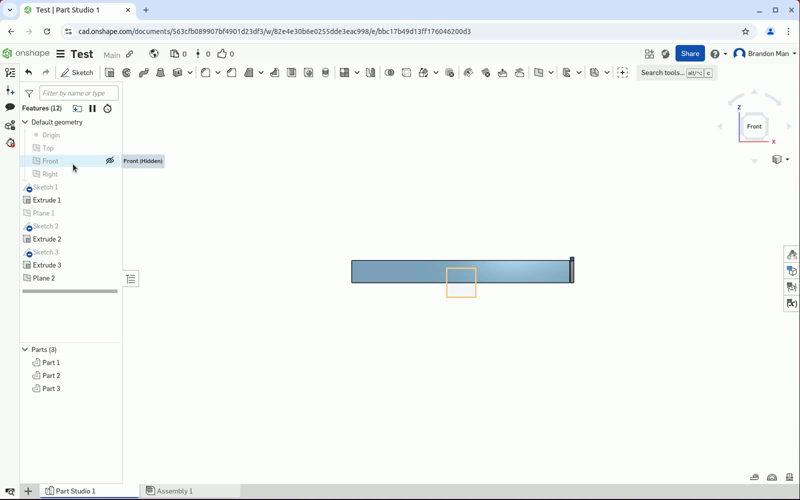
key(shift+s)
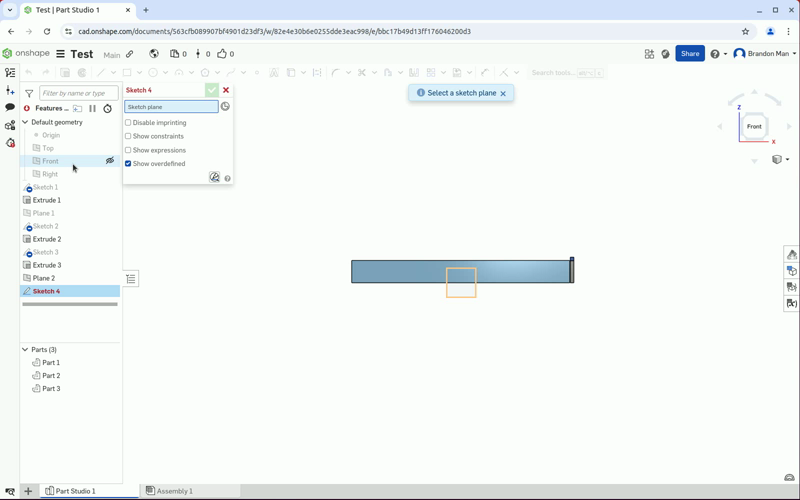
mouse_move(73, 280)
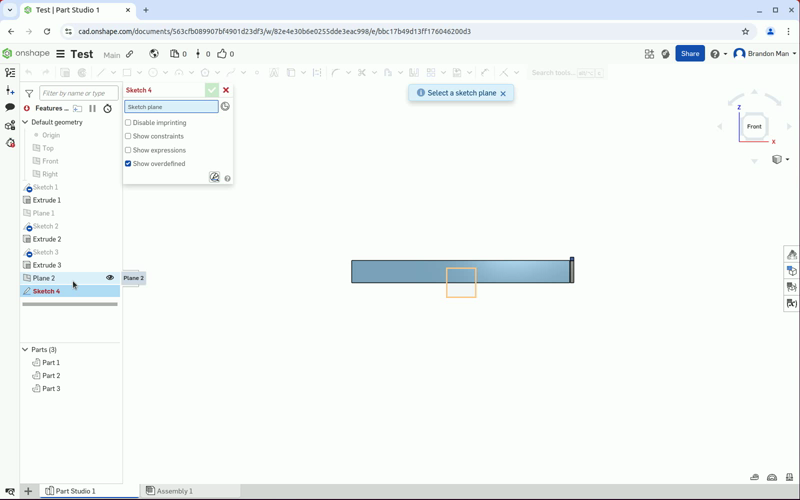
click(73, 280)
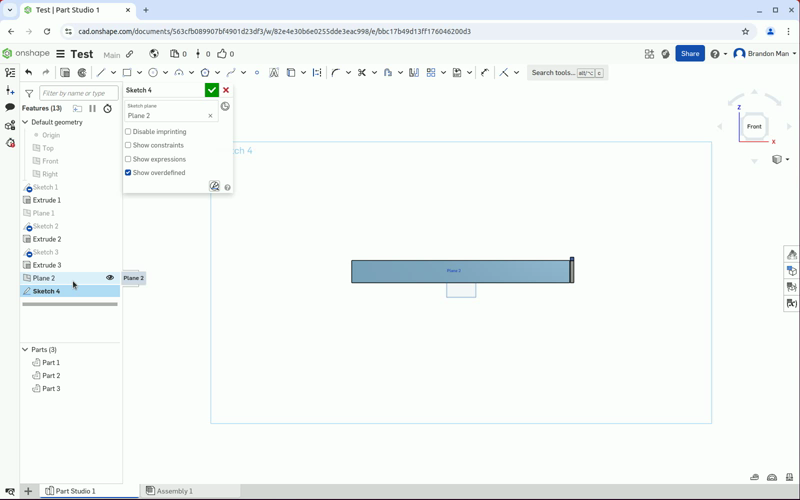
mouse_move(73, 352)
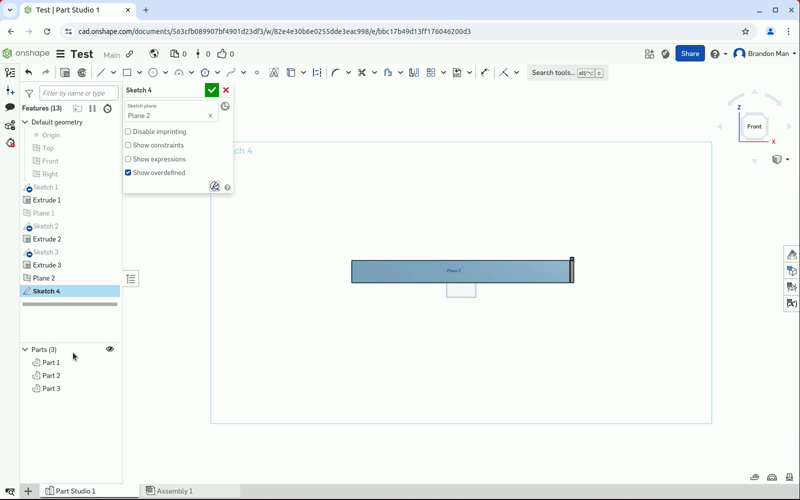
key(y)
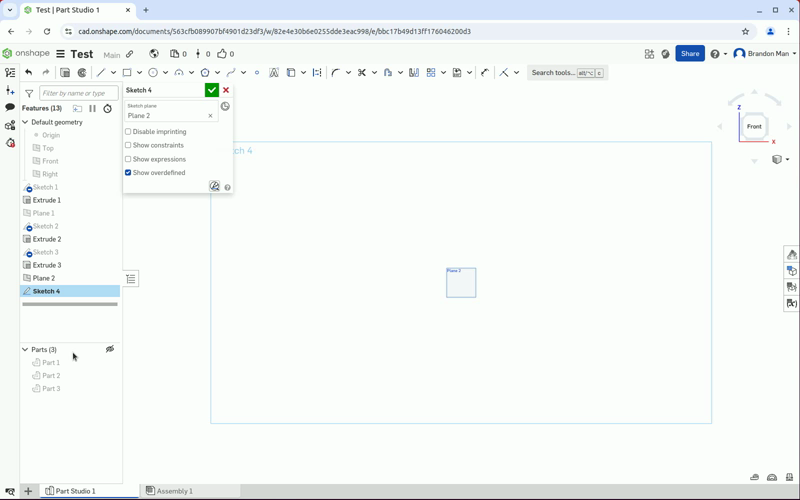
key(l)
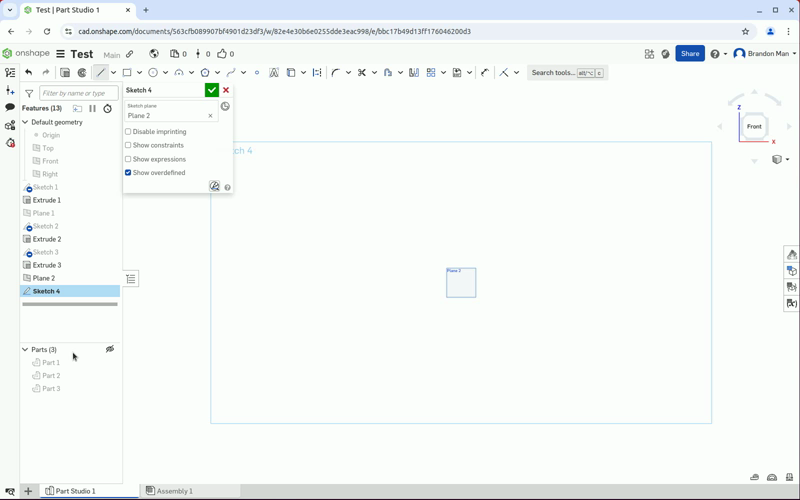
key_down(shift)
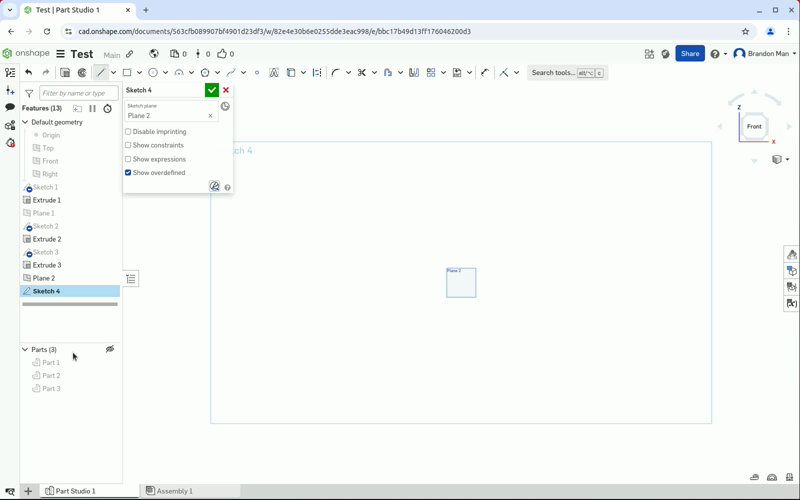
mouse_move(348, 282)
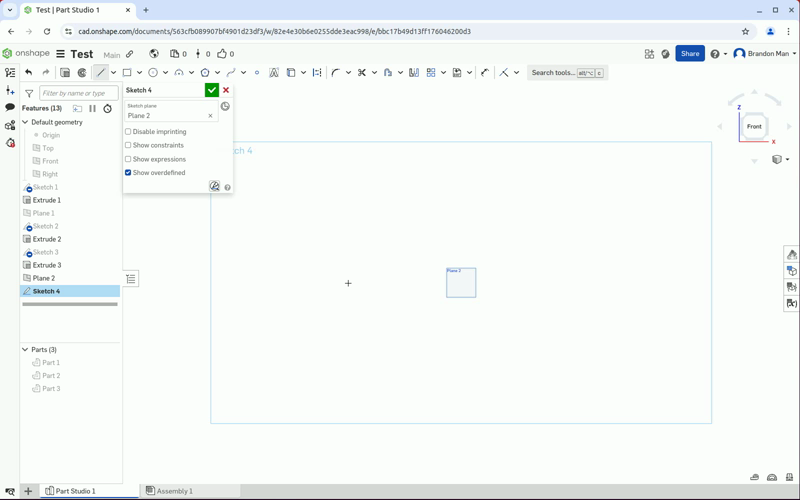
click(348, 282)
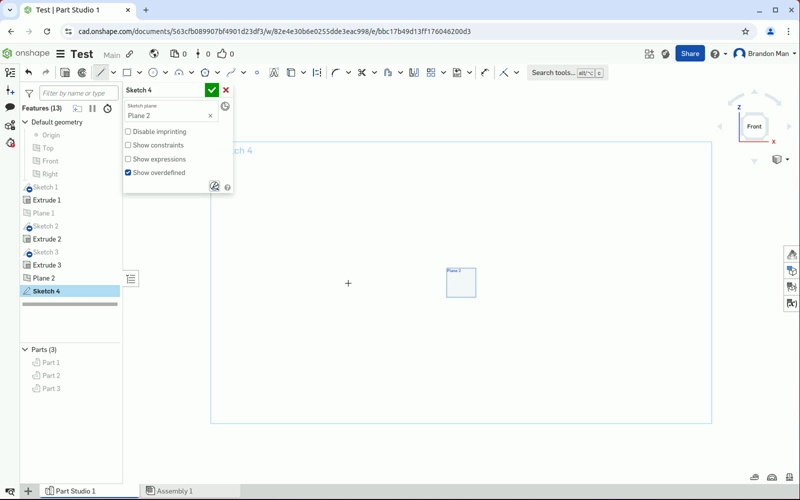
key_up(shift)
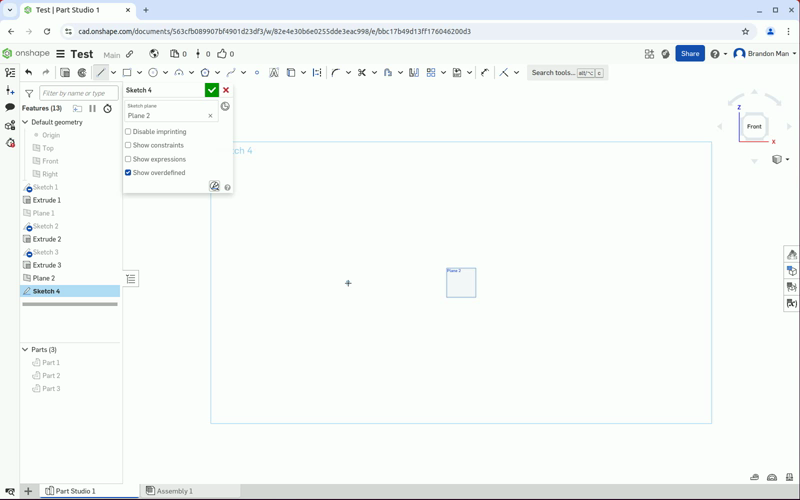
key_down(shift)
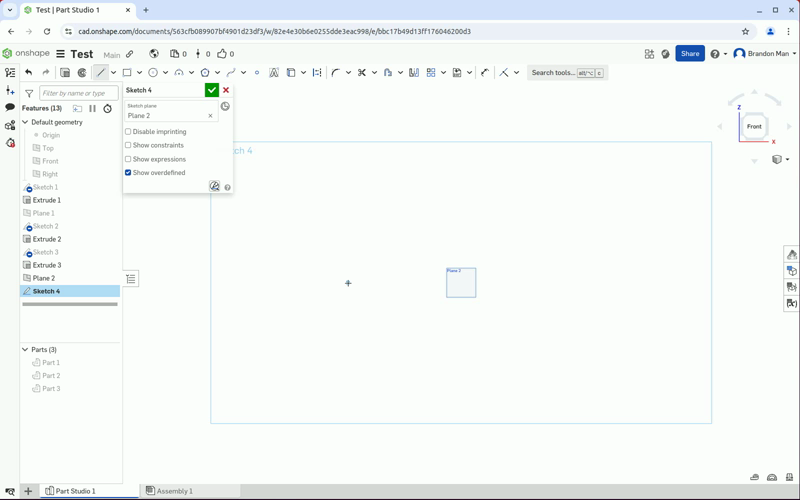
mouse_move(378, 282)
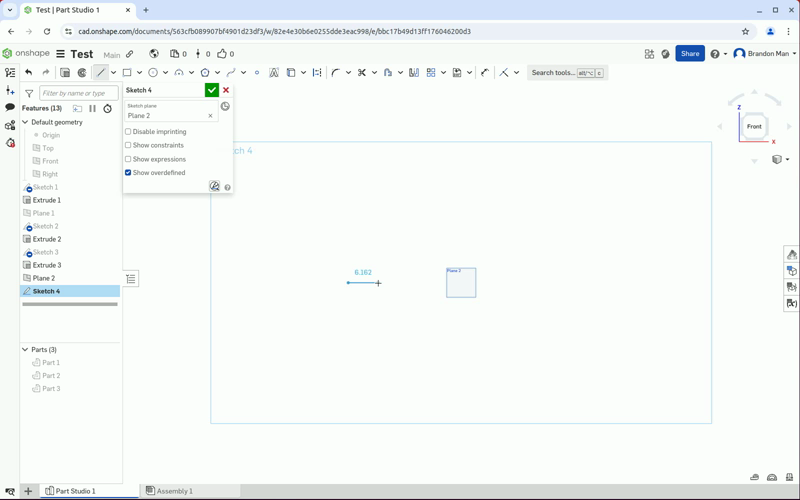
mouse_move(350, 282)
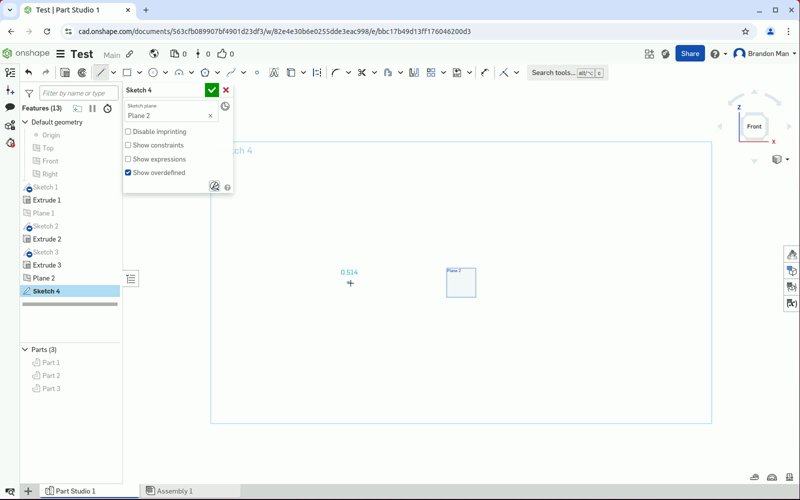
scroll(6)
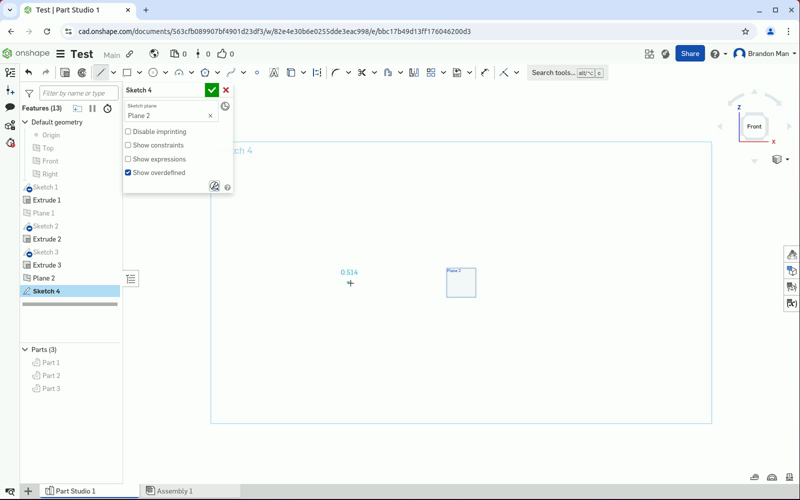
scroll(6)
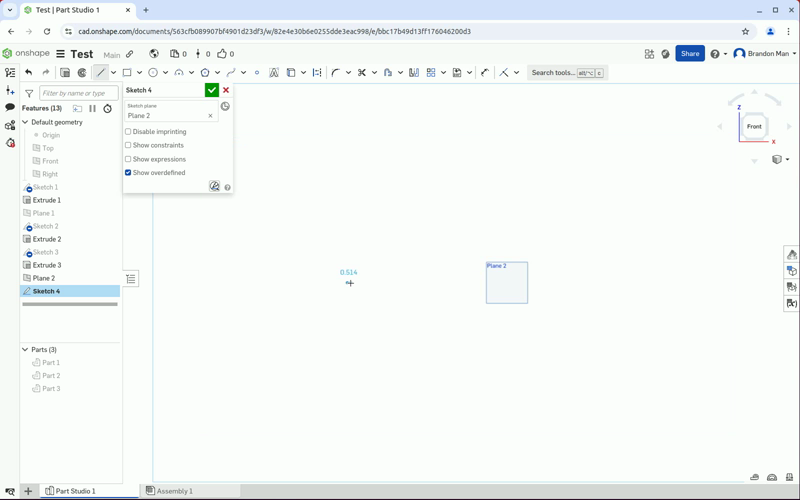
scroll(6)
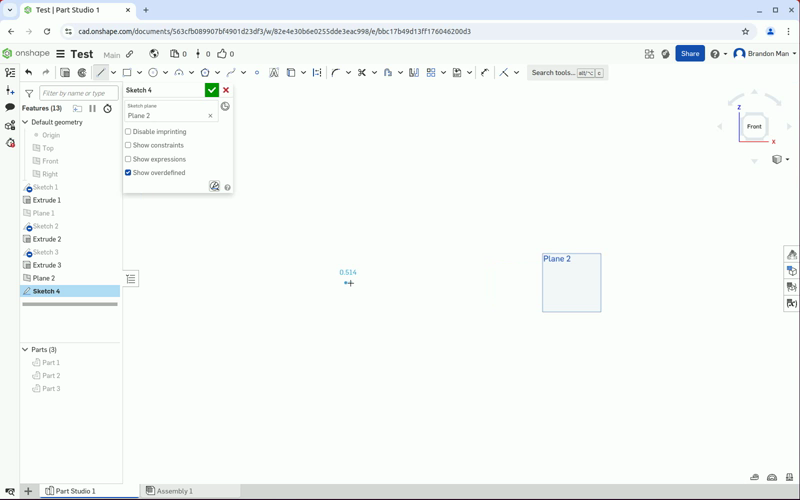
scroll(6)
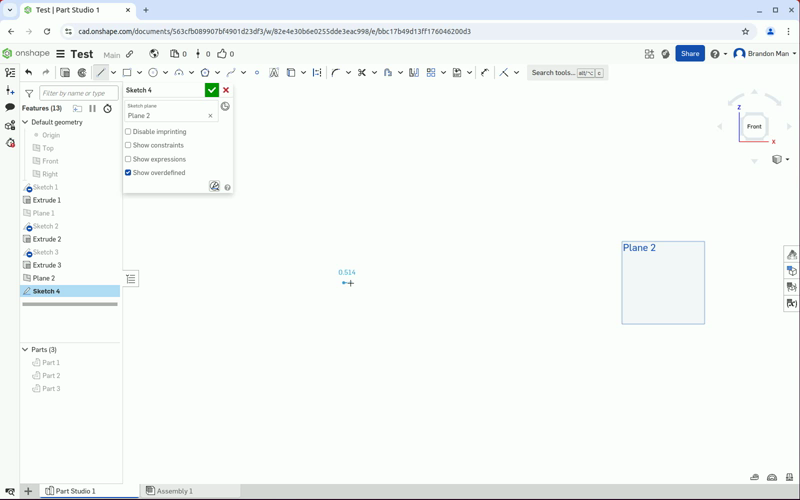
scroll(6)
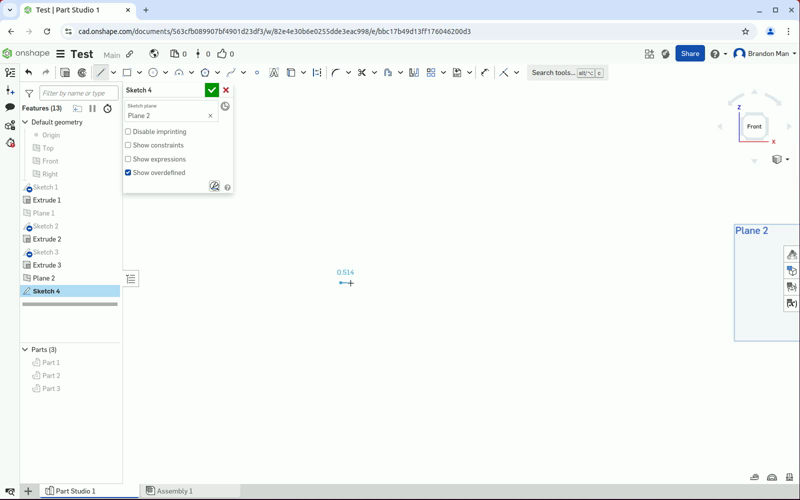
scroll(6)
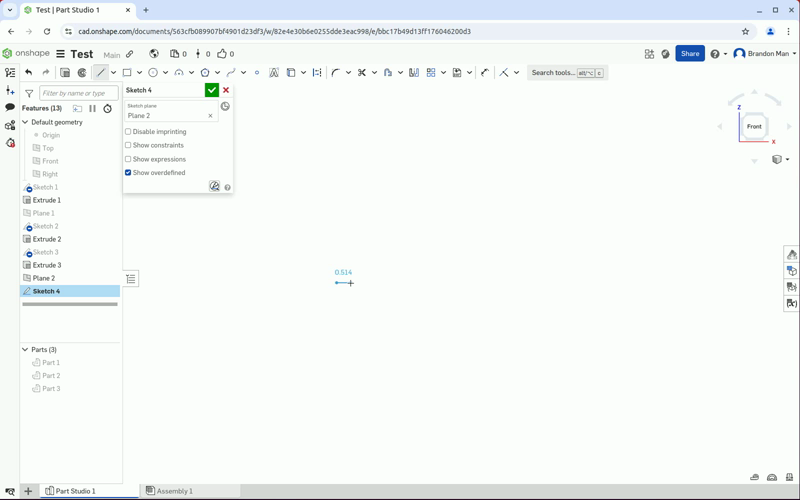
scroll(6)
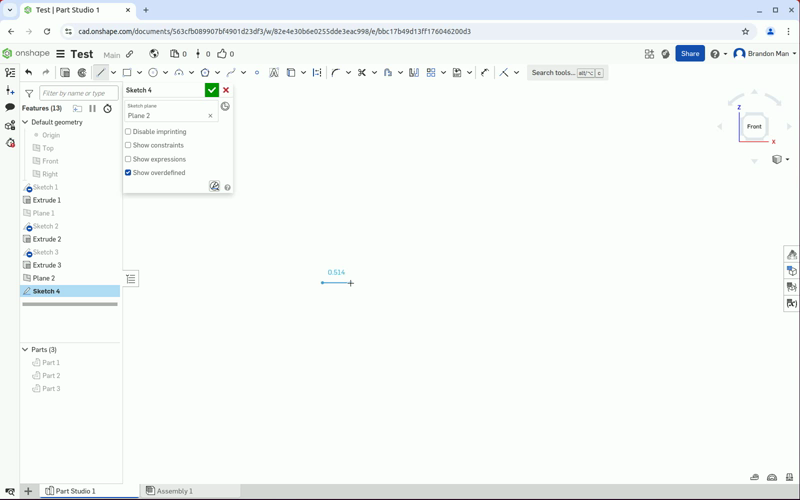
click(350, 282)
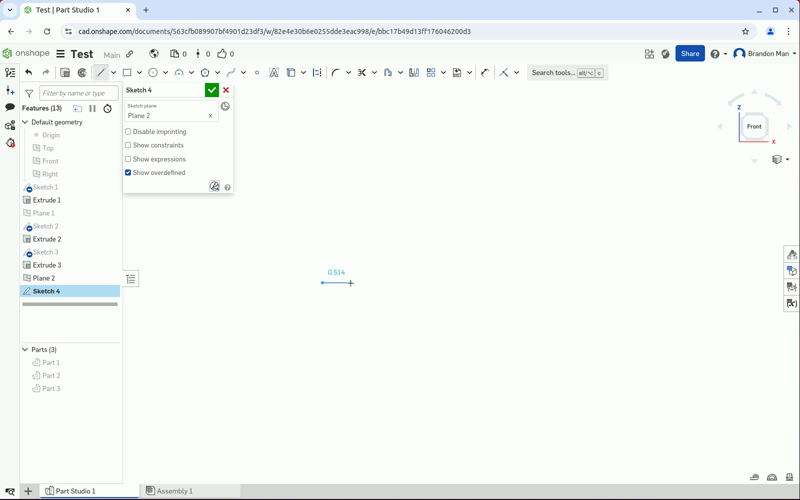
scroll(-6)
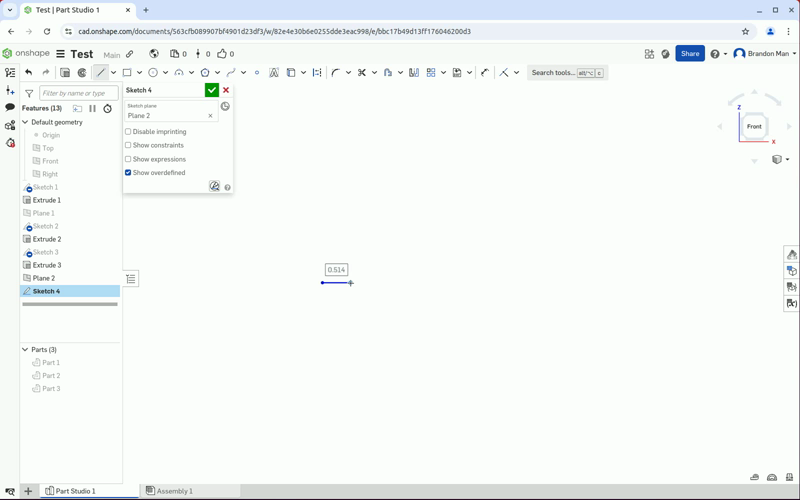
scroll(-6)
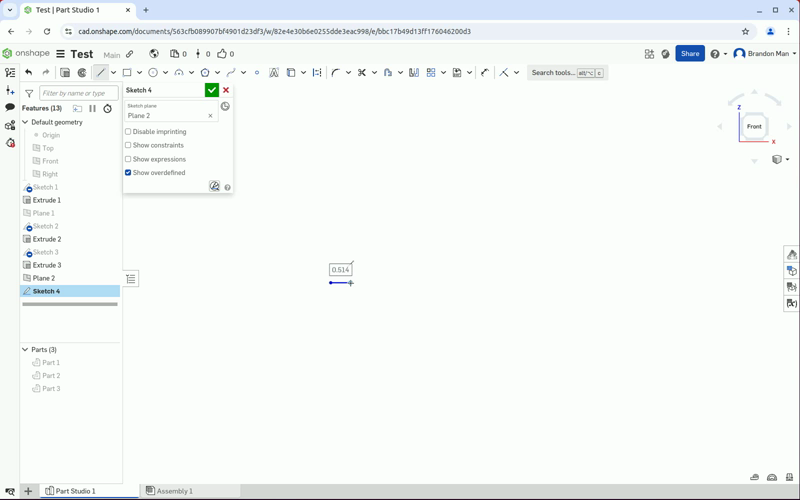
scroll(-6)
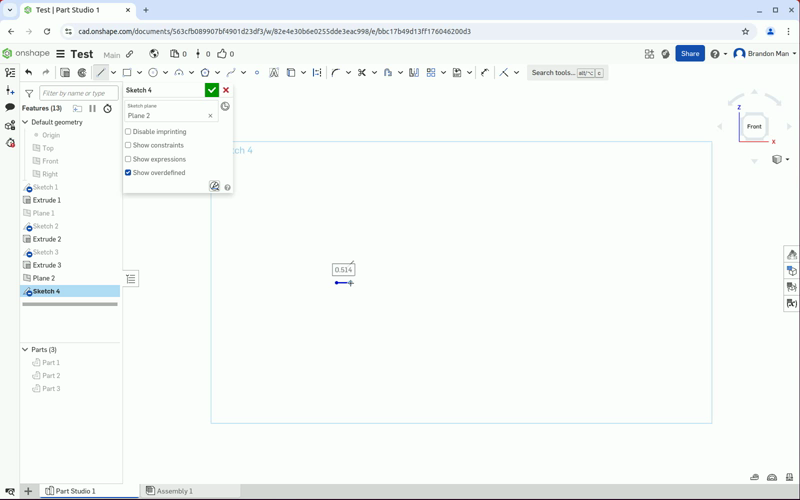
scroll(-6)
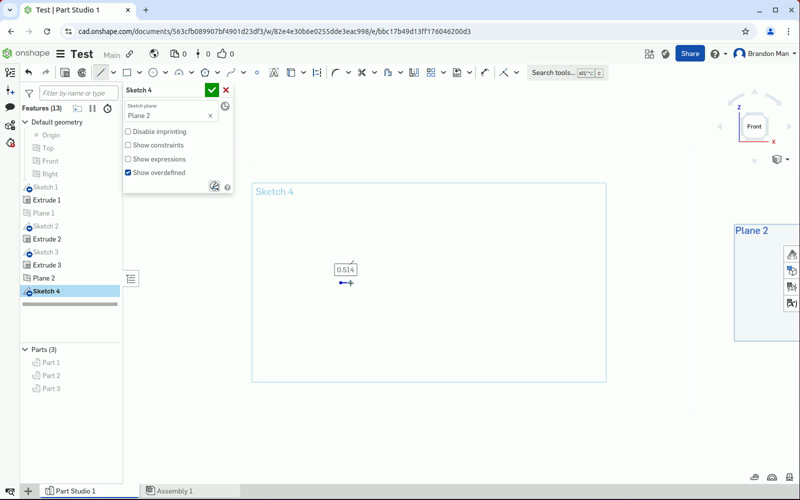
scroll(-6)
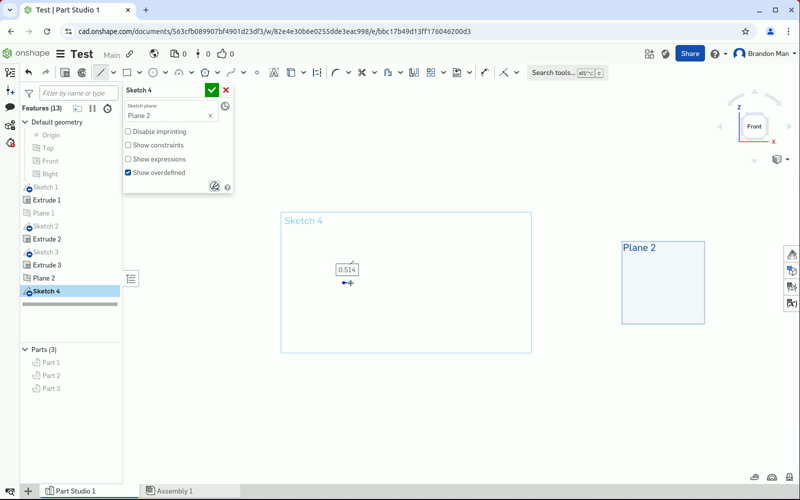
scroll(-6)
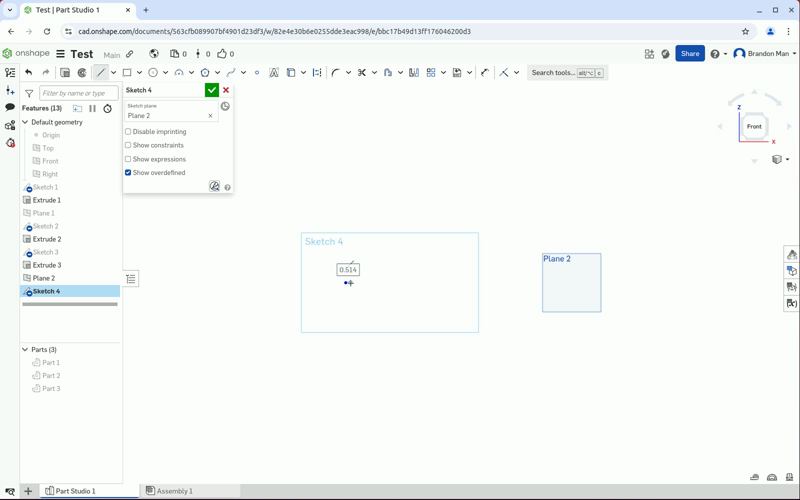
scroll(-6)
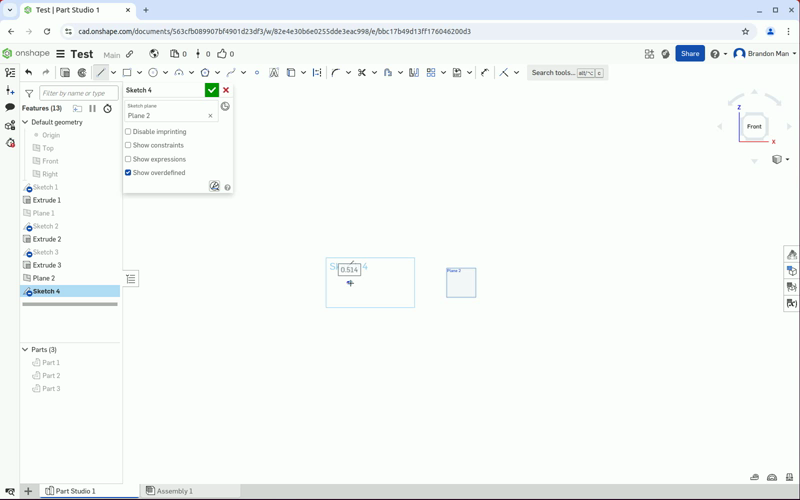
key_up(shift)
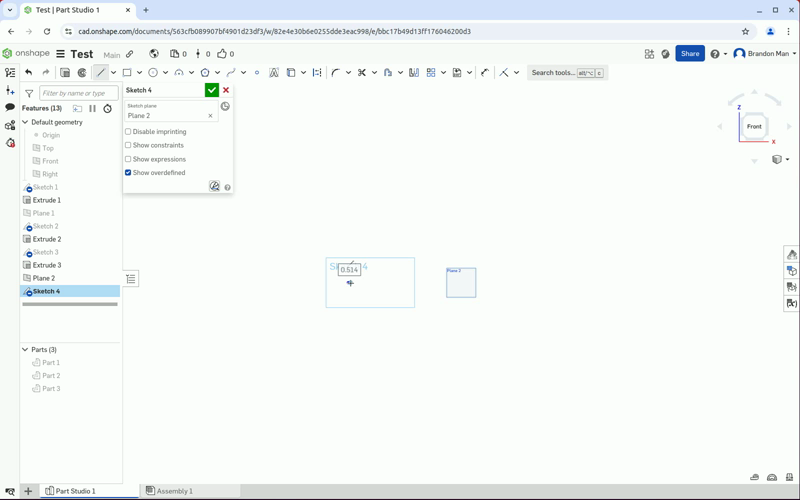
key_down(shift)
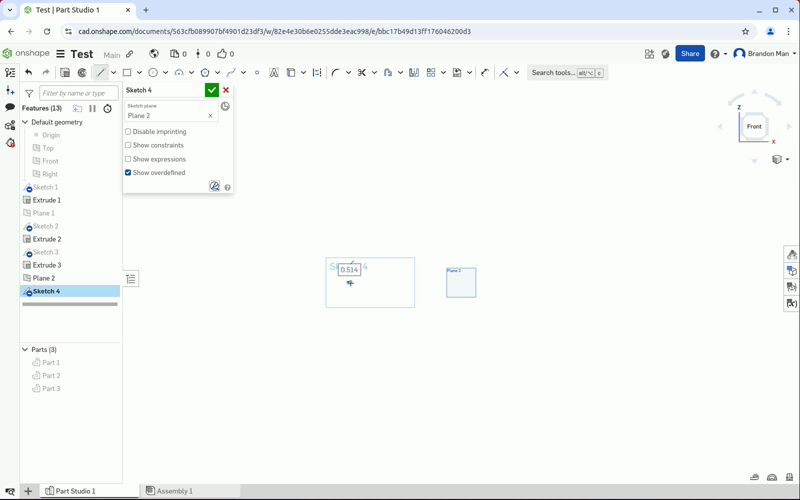
mouse_move(380, 282)
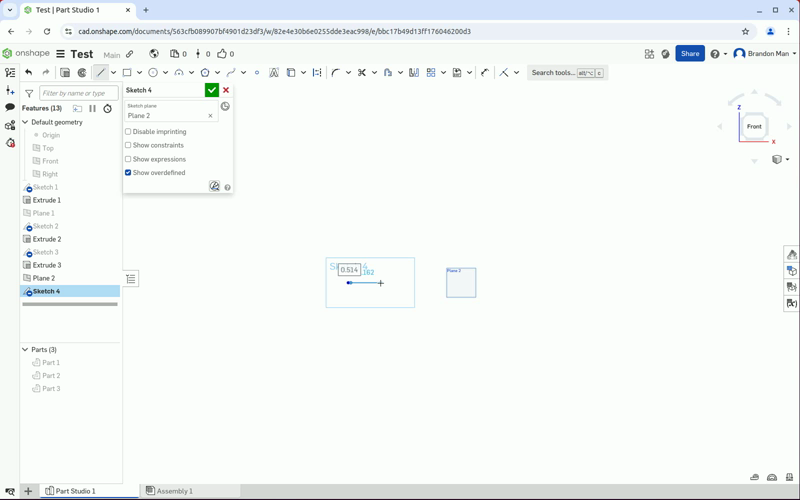
mouse_move(350, 259)
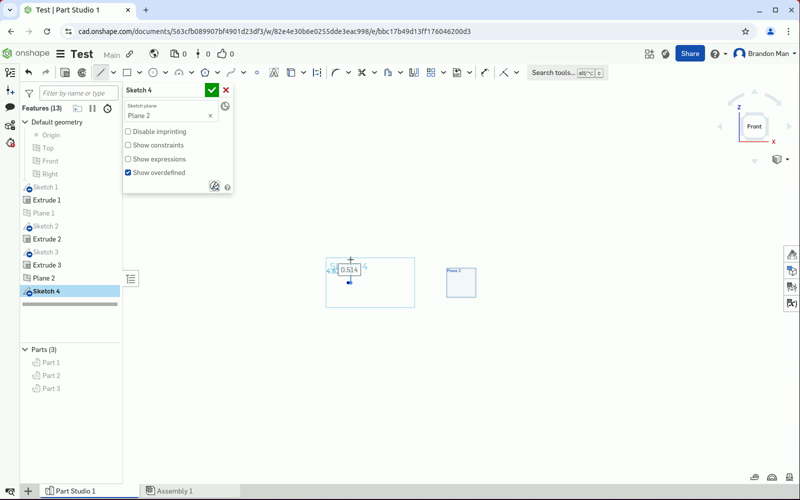
click(350, 259)
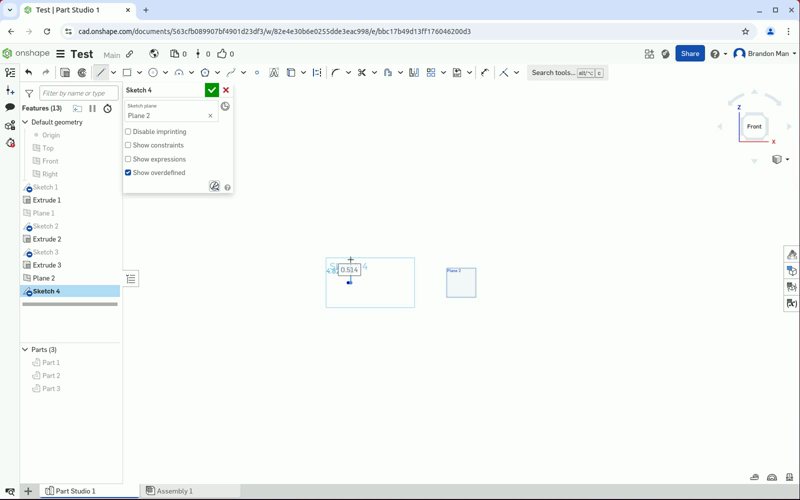
key_up(shift)
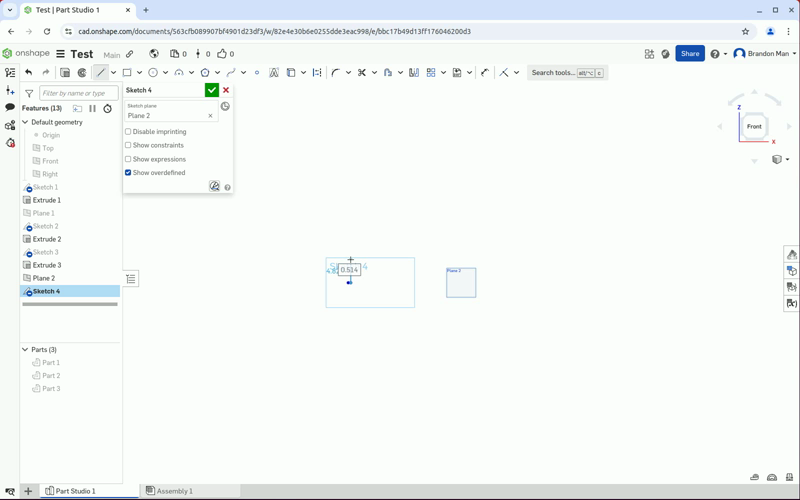
key_down(shift)
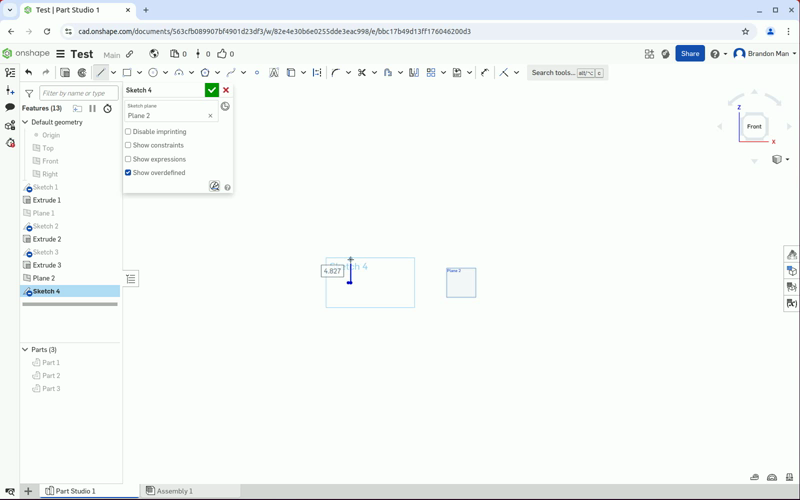
mouse_move(569, 259)
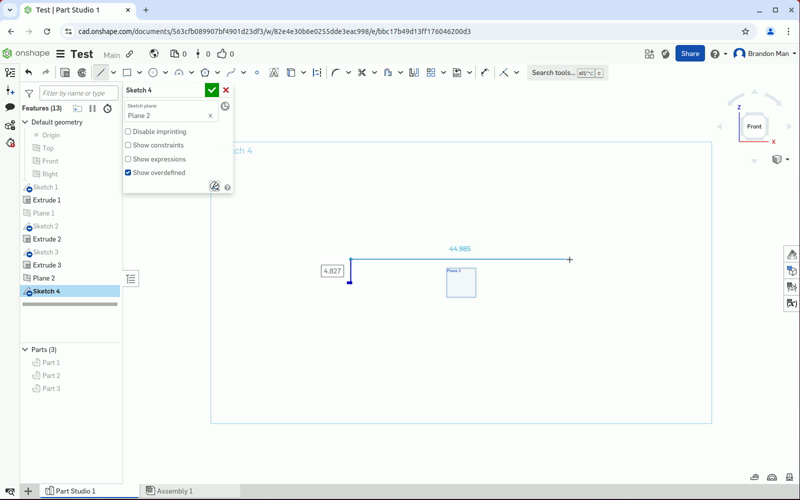
click(569, 259)
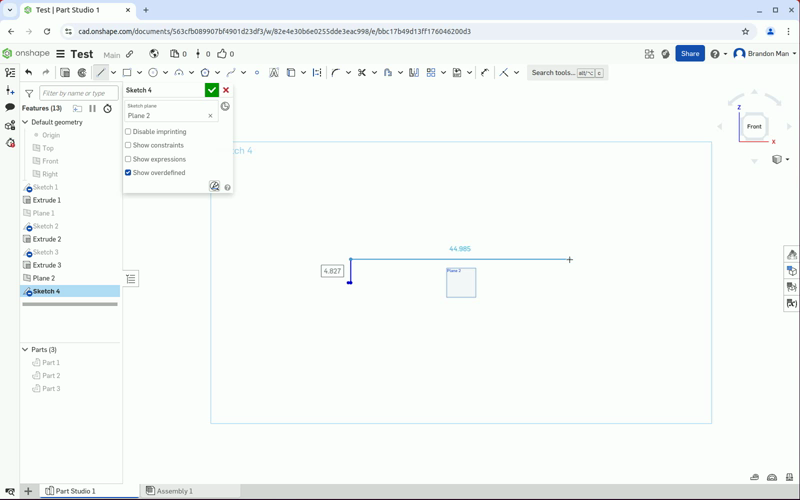
key_up(shift)
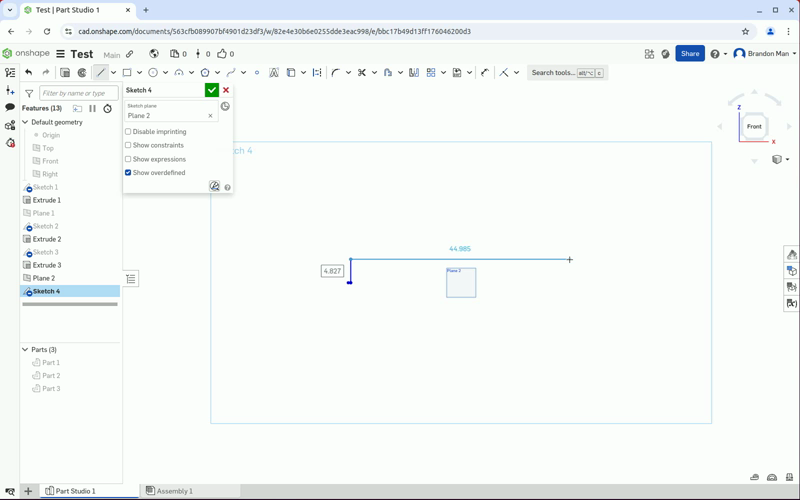
key_down(shift)
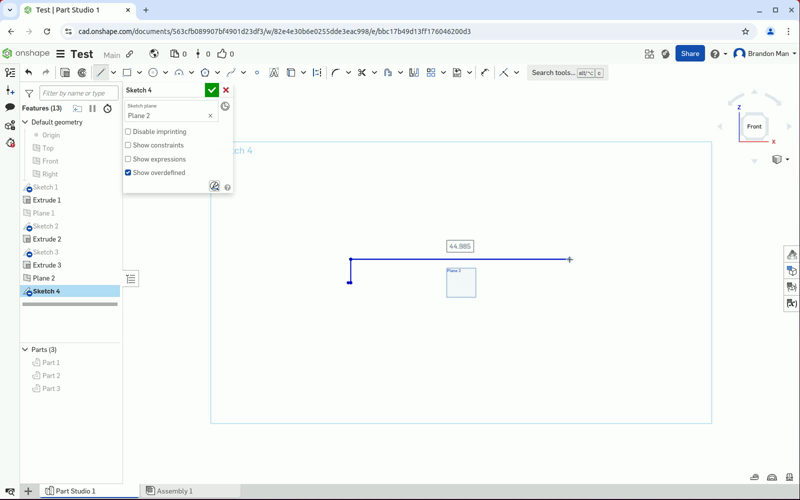
mouse_move(589, 259)
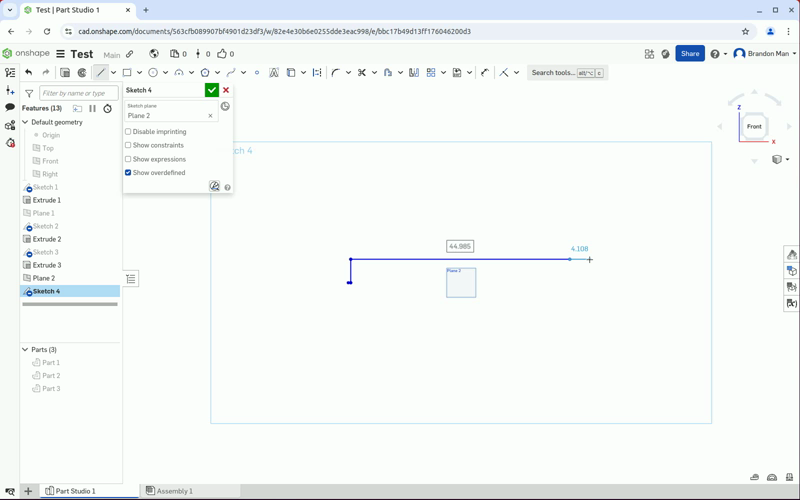
mouse_move(569, 282)
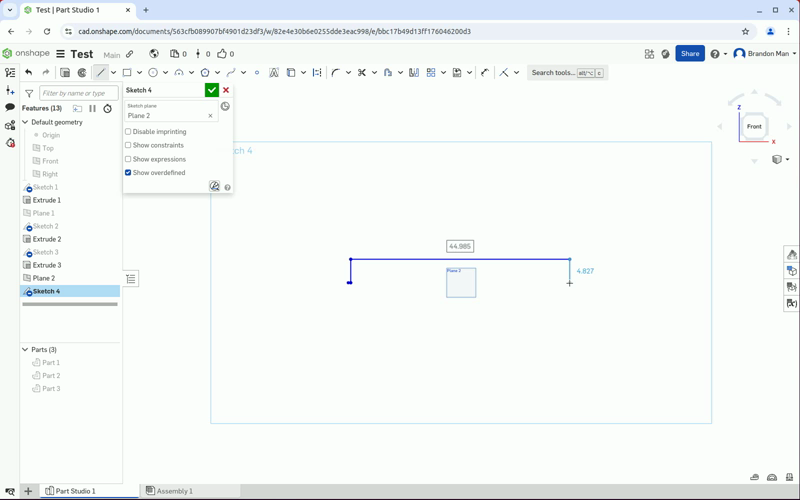
click(569, 282)
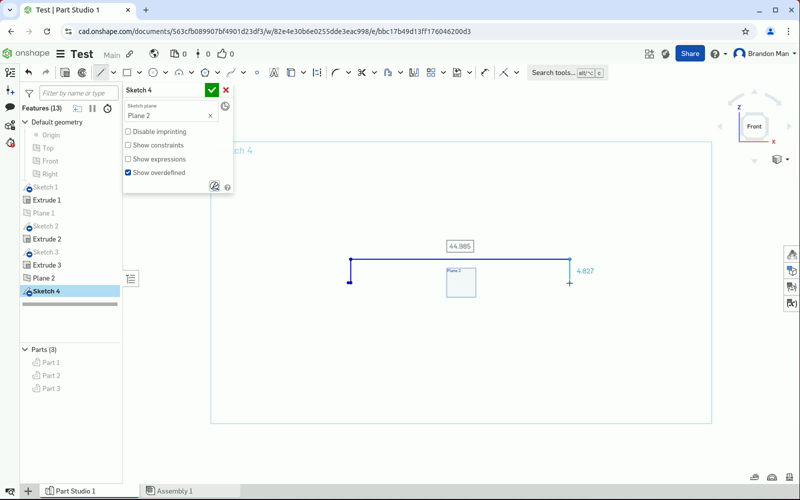
key_up(shift)
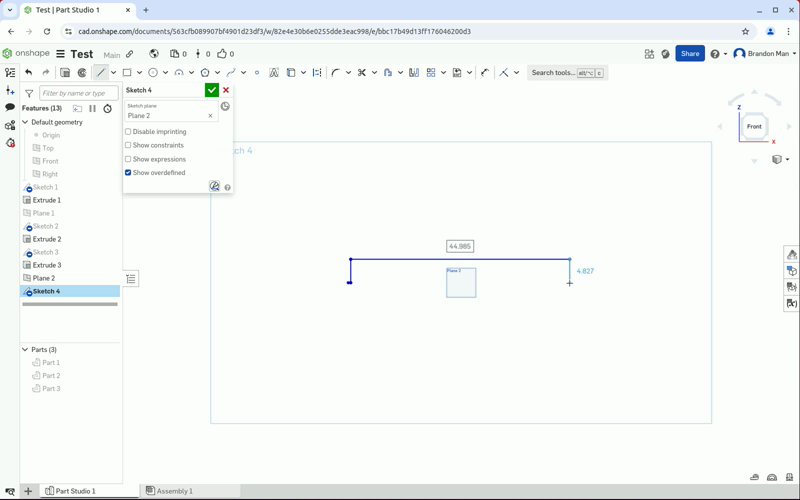
key_down(shift)
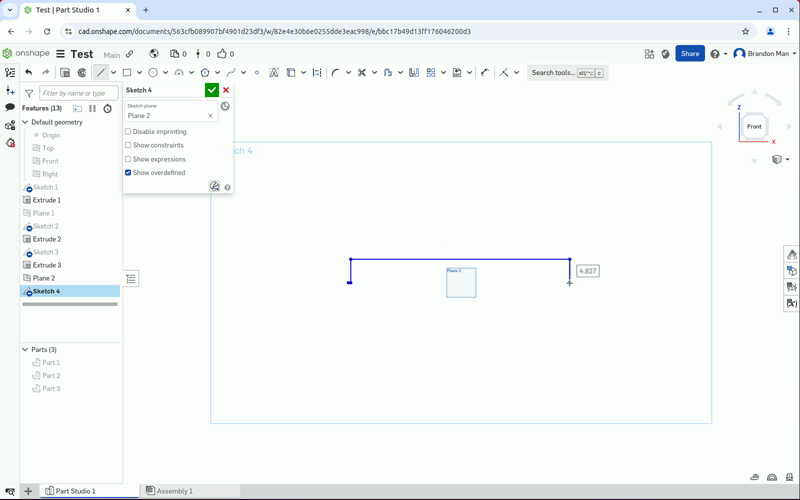
mouse_move(589, 282)
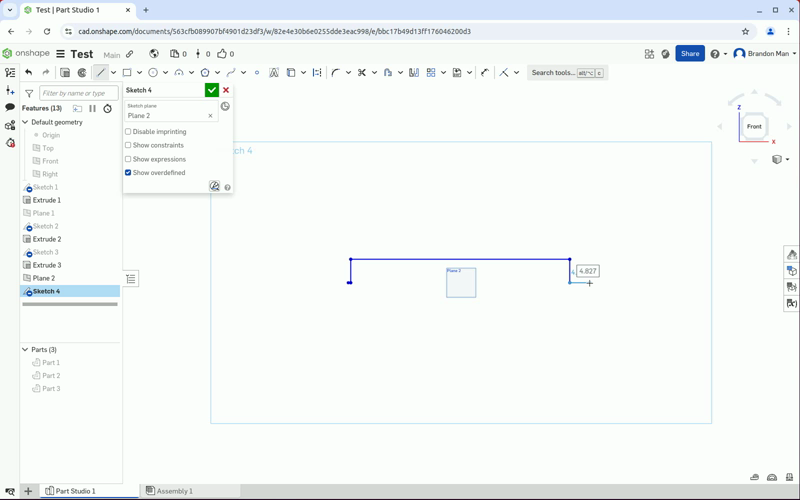
mouse_move(572, 282)
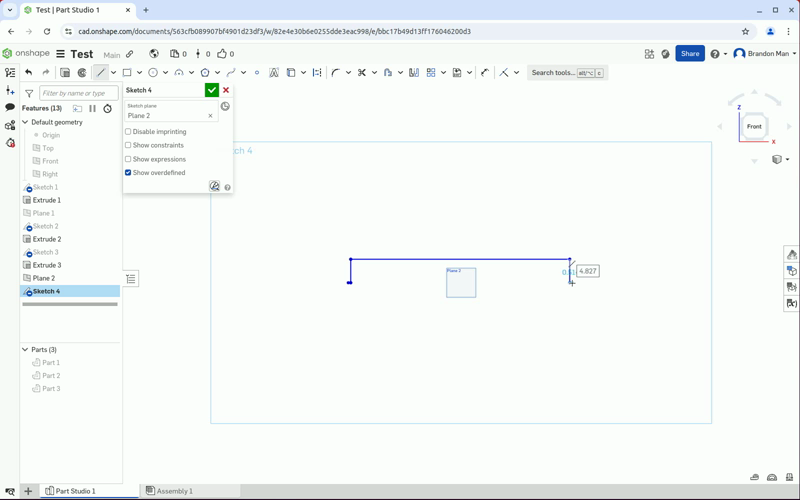
scroll(6)
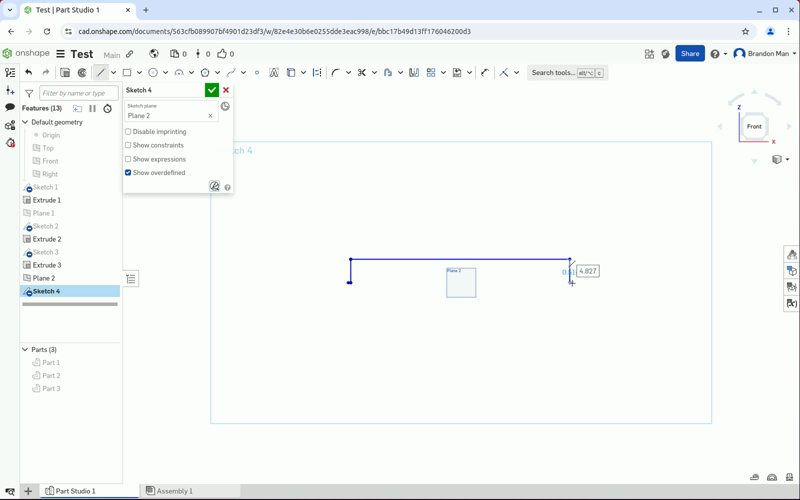
scroll(6)
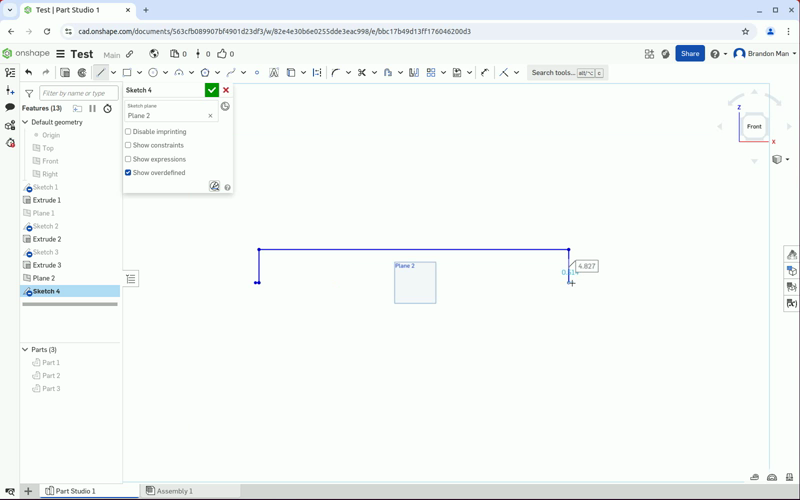
scroll(6)
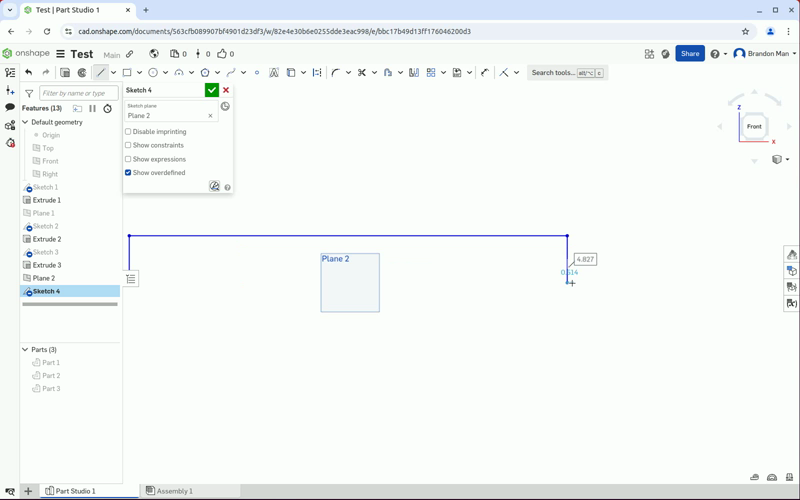
scroll(6)
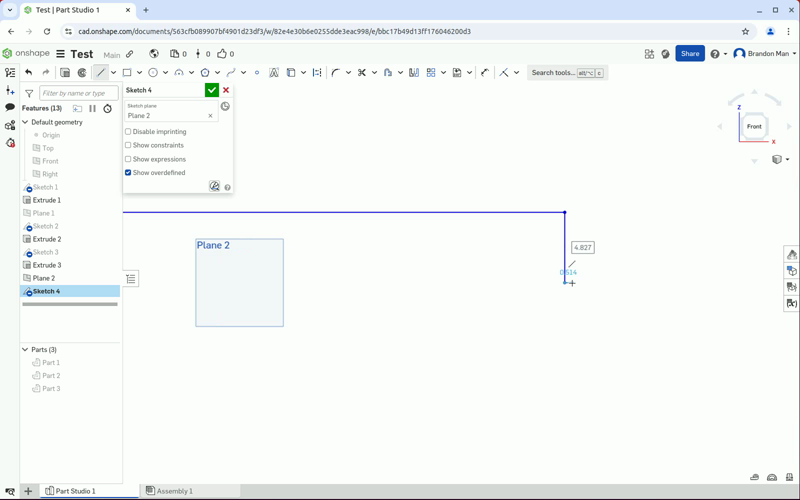
scroll(6)
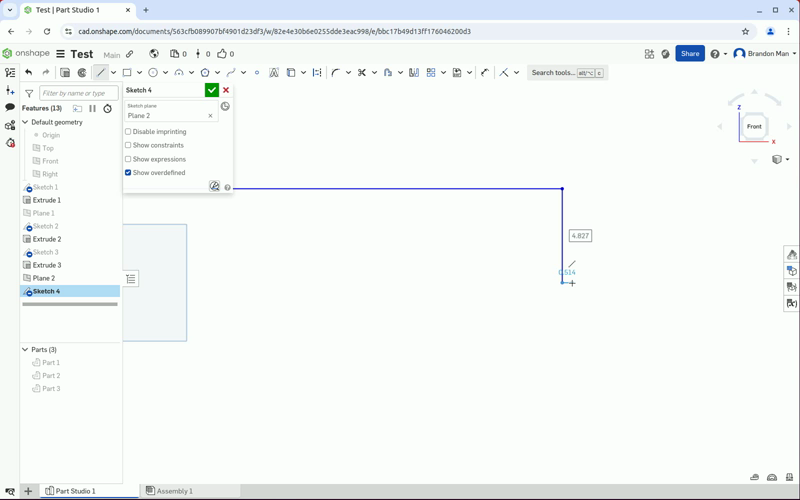
scroll(6)
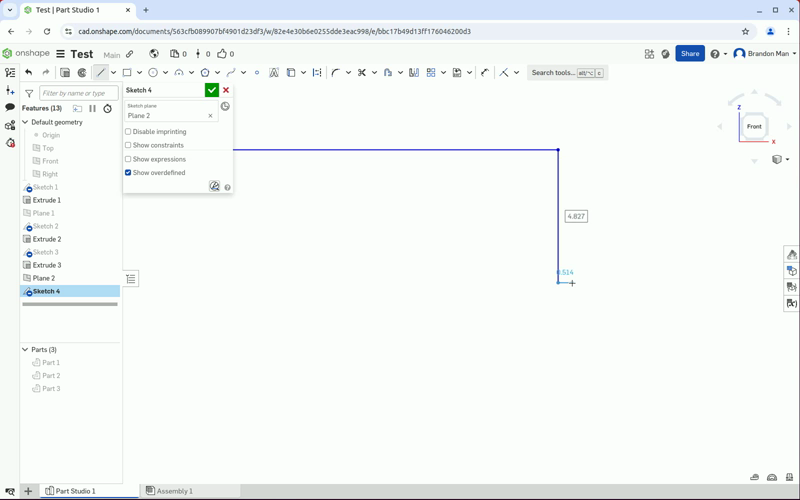
scroll(6)
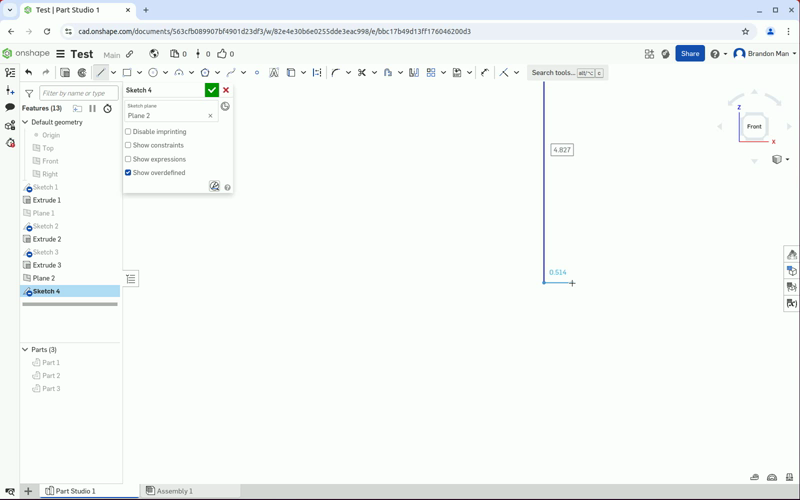
click(572, 282)
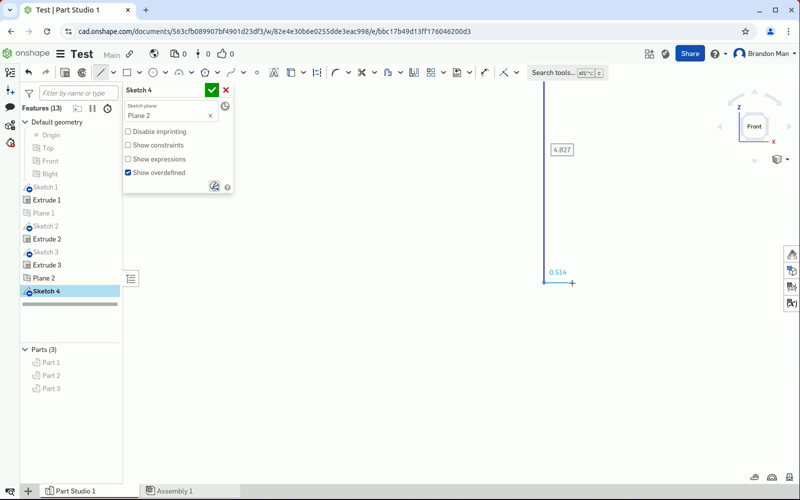
scroll(-6)
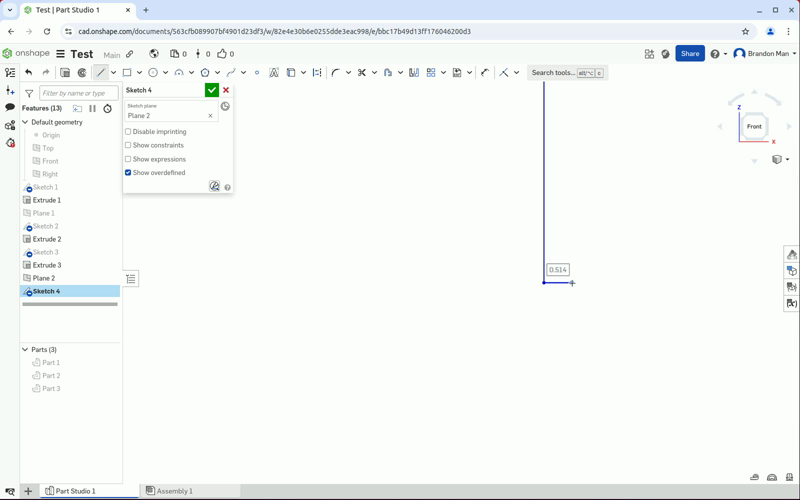
scroll(-6)
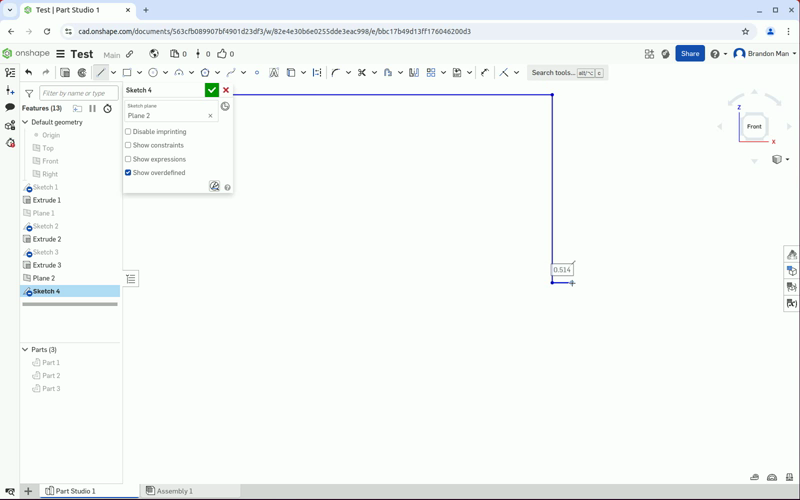
scroll(-6)
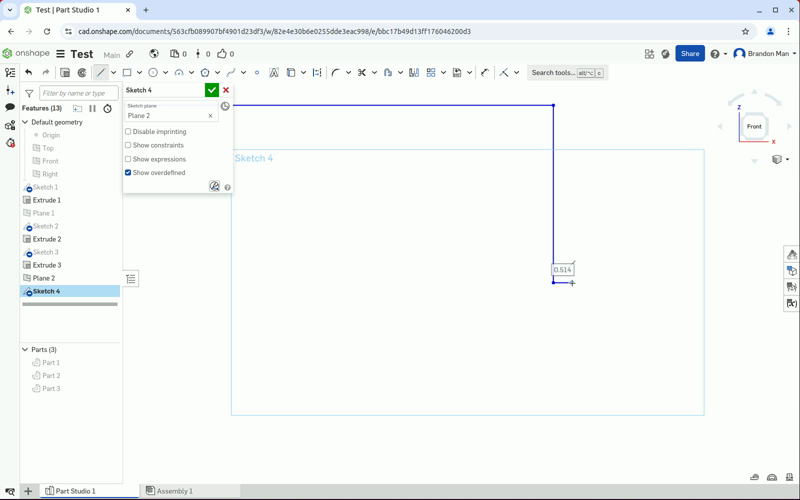
scroll(-6)
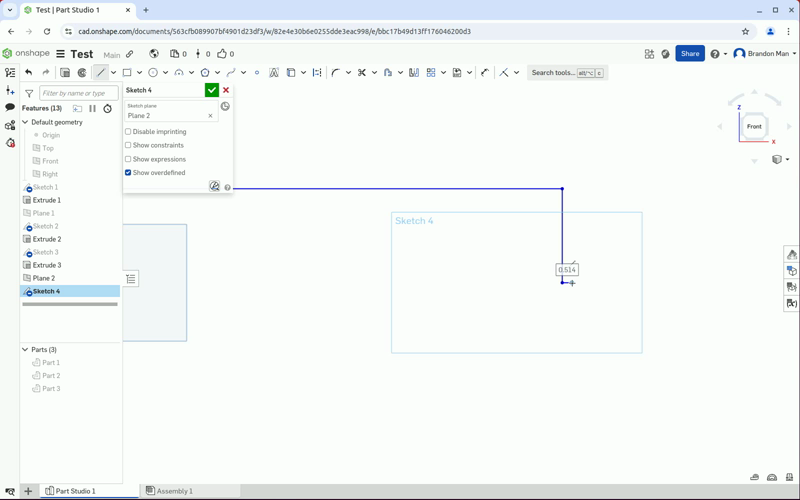
scroll(-6)
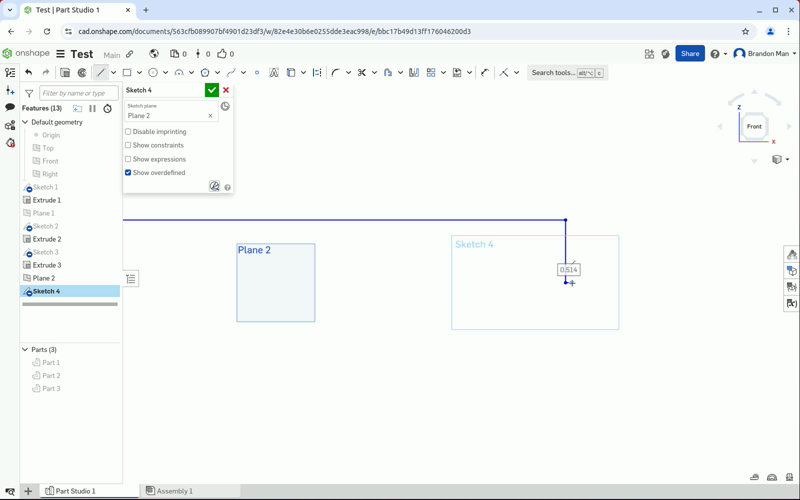
scroll(-6)
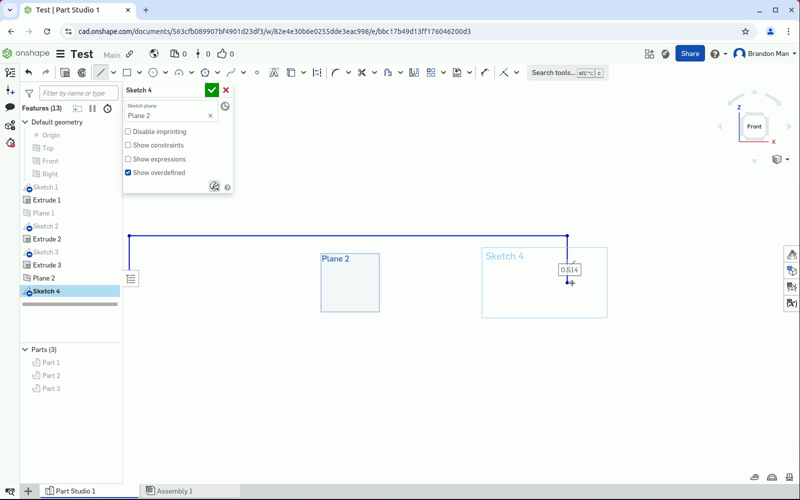
scroll(-6)
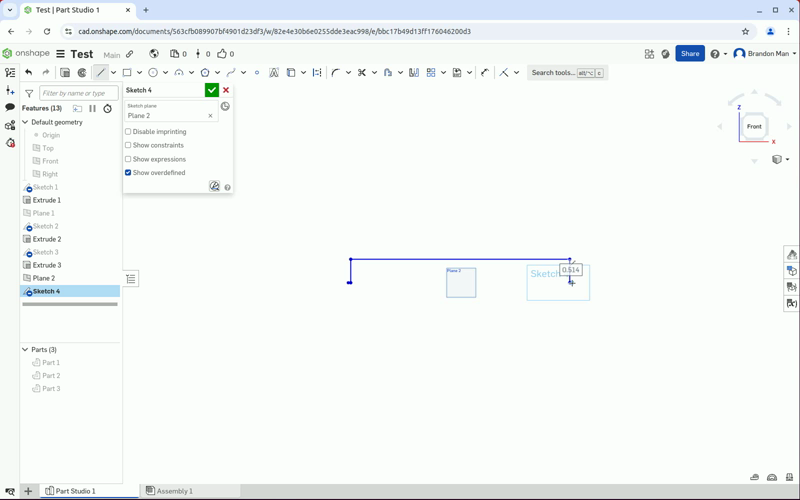
key_up(shift)
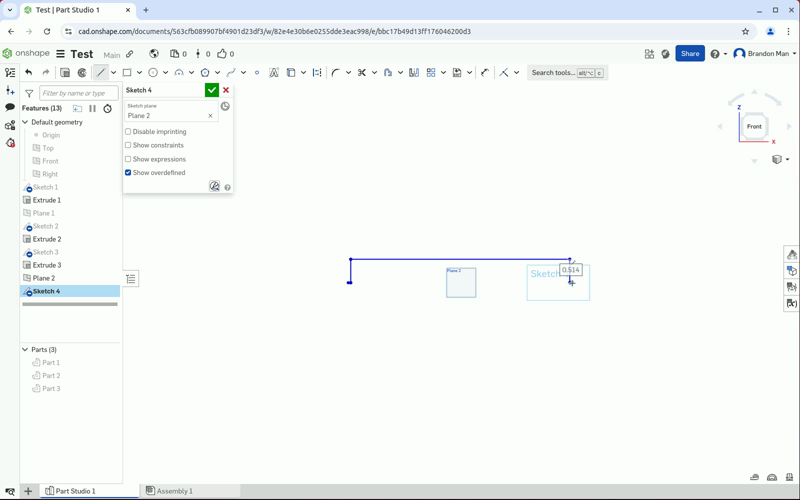
key_down(shift)
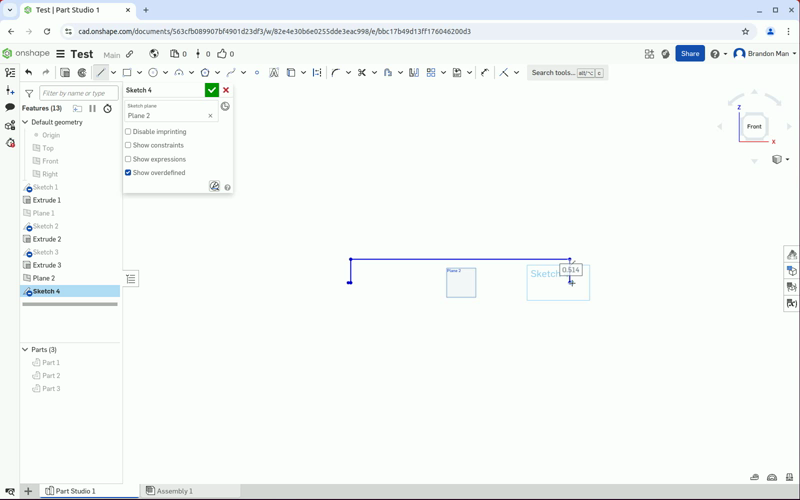
mouse_move(589, 282)
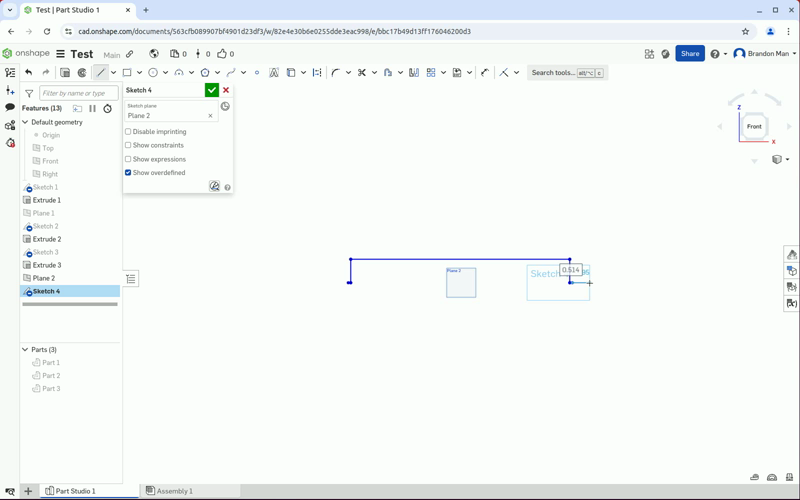
mouse_move(572, 257)
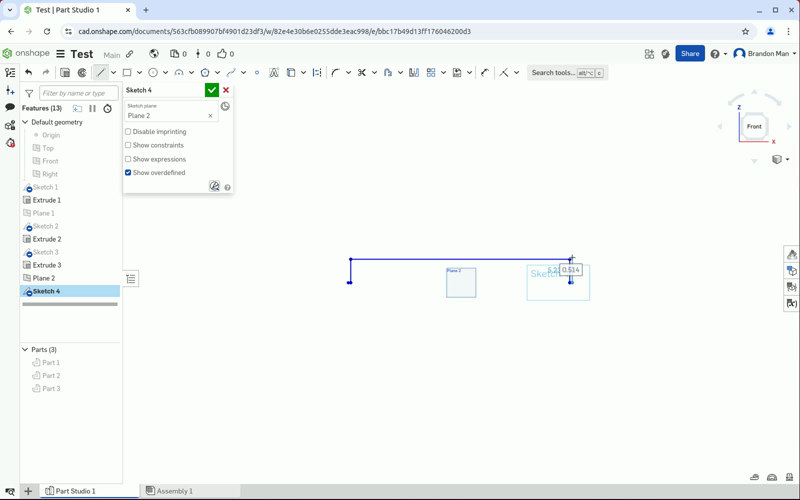
scroll(6)
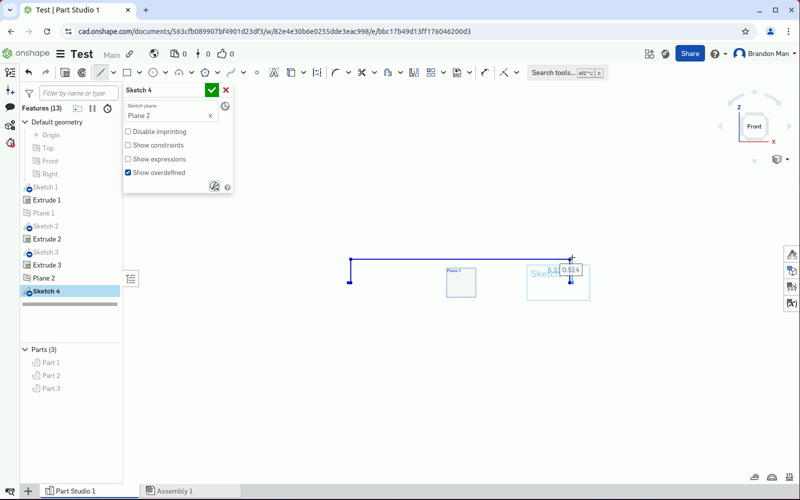
scroll(6)
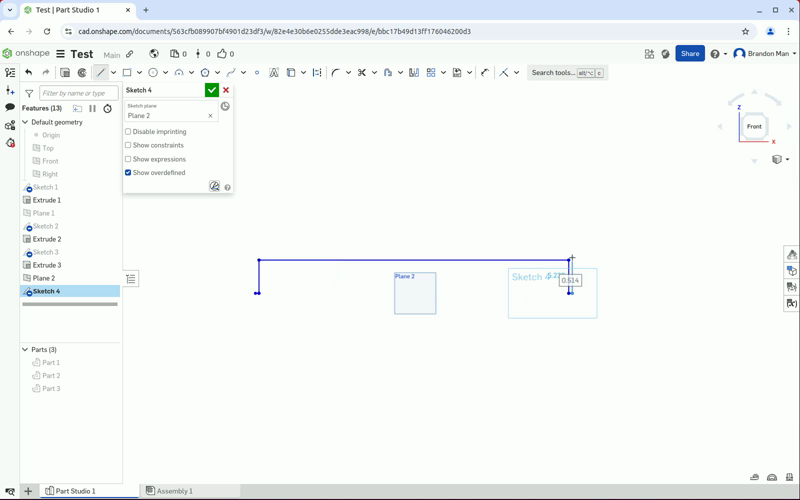
scroll(6)
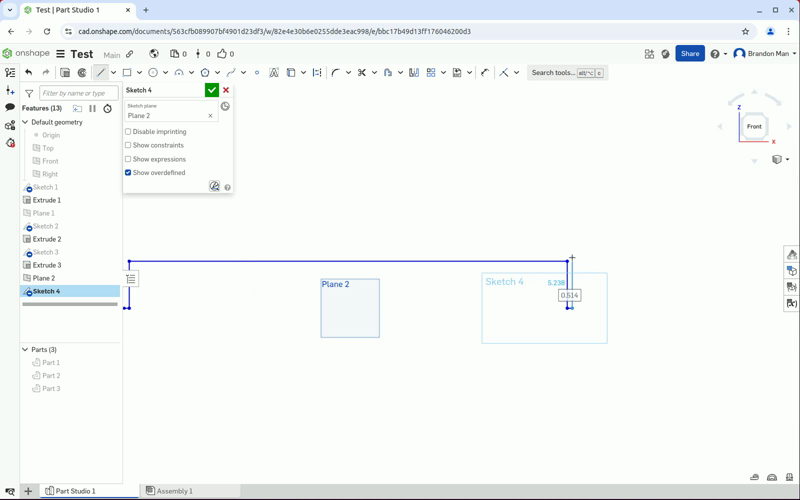
scroll(6)
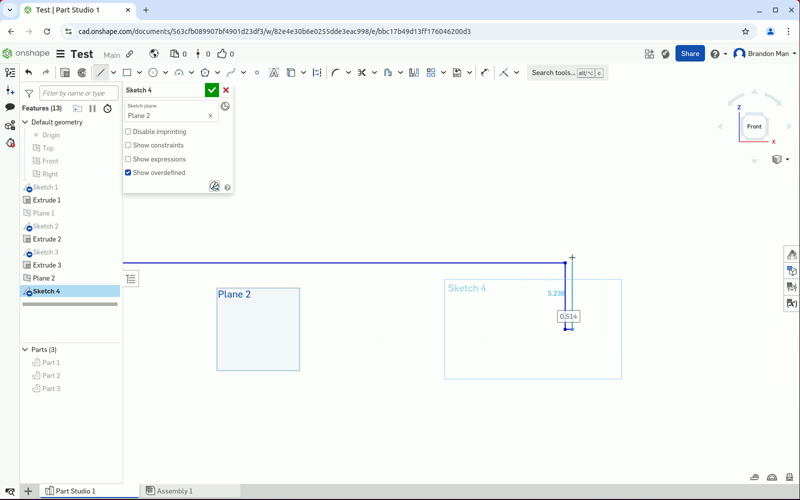
scroll(6)
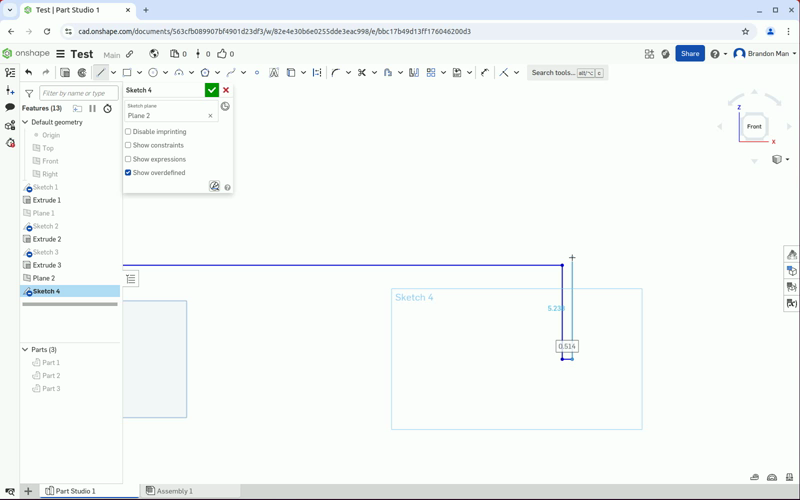
scroll(6)
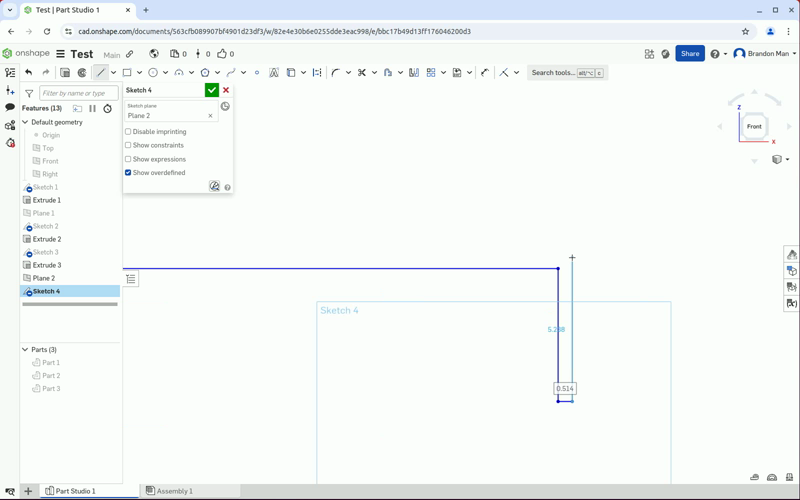
scroll(6)
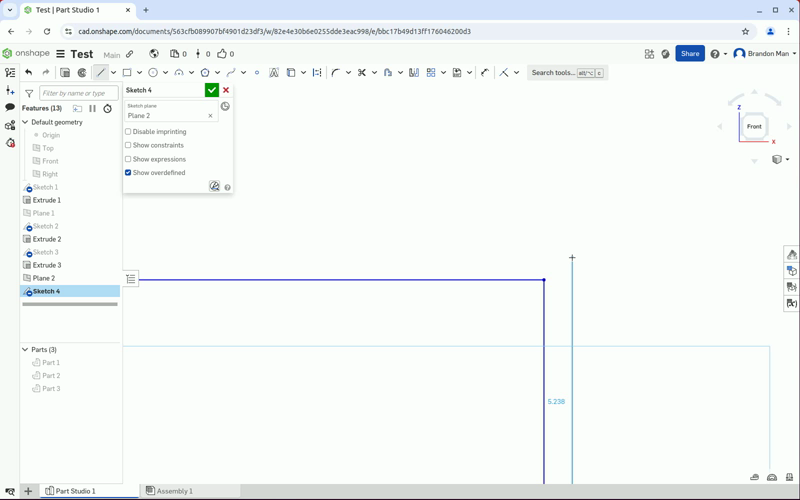
click(572, 257)
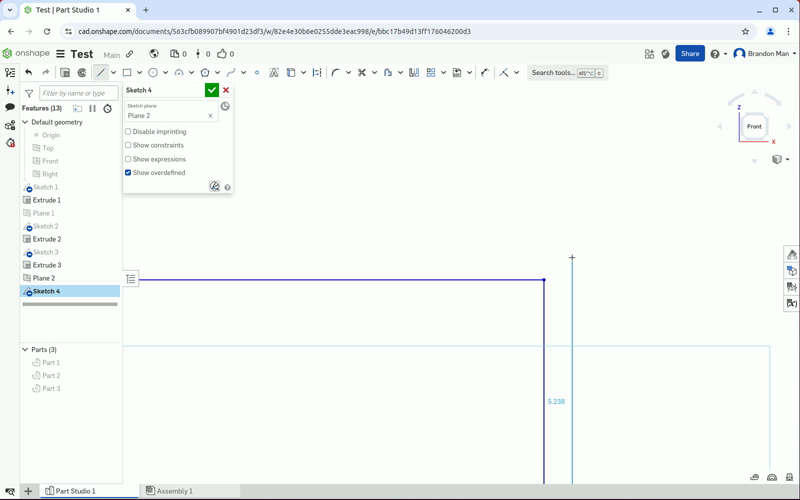
scroll(-6)
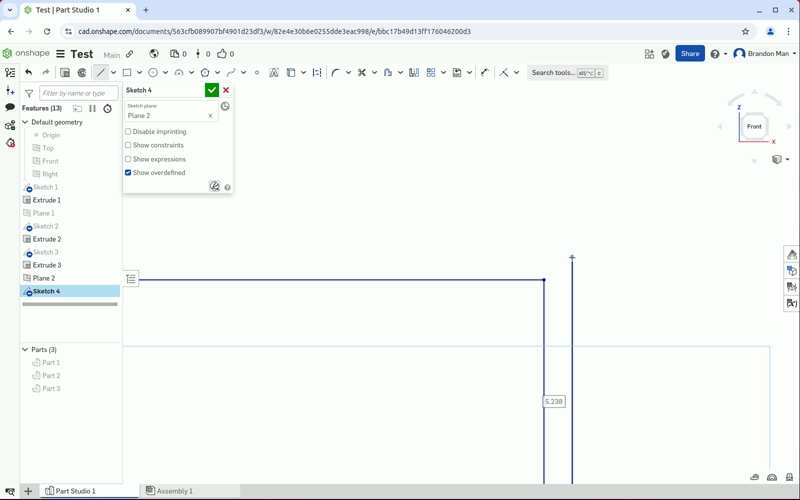
scroll(-6)
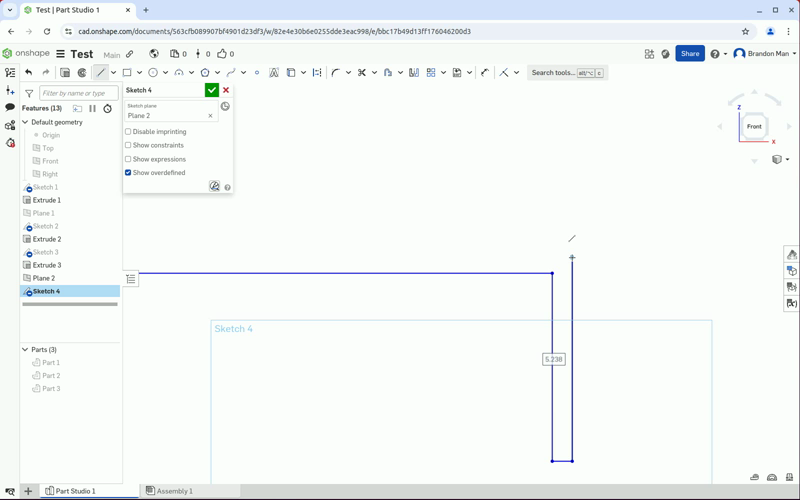
scroll(-6)
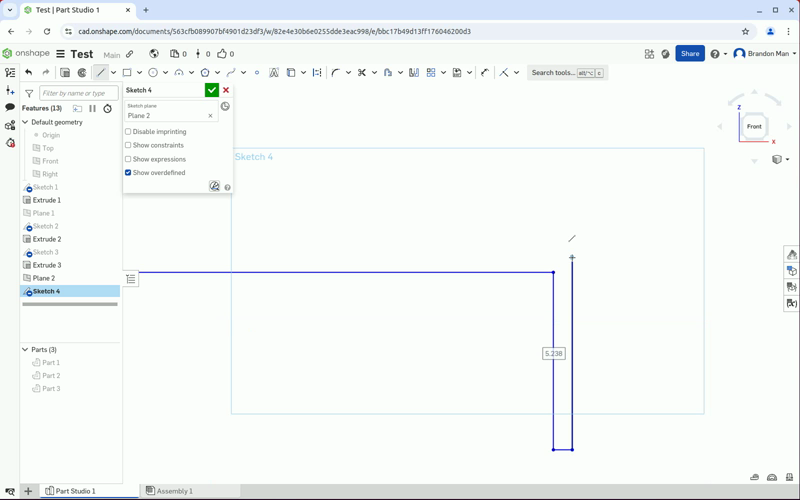
scroll(-6)
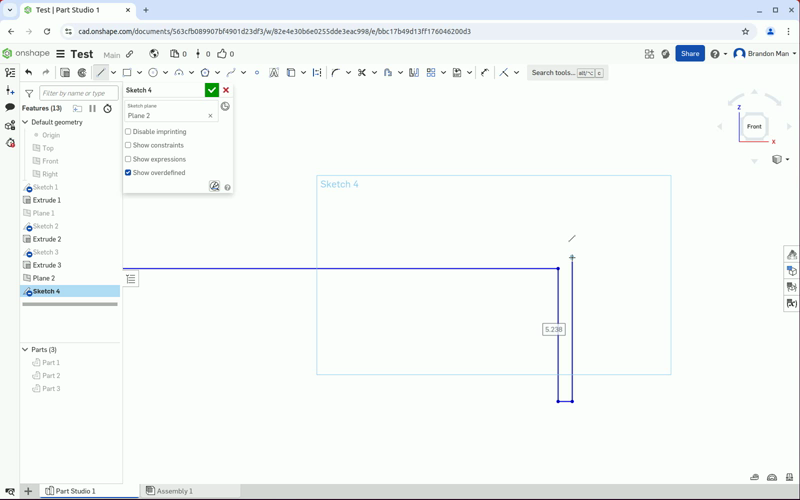
scroll(-6)
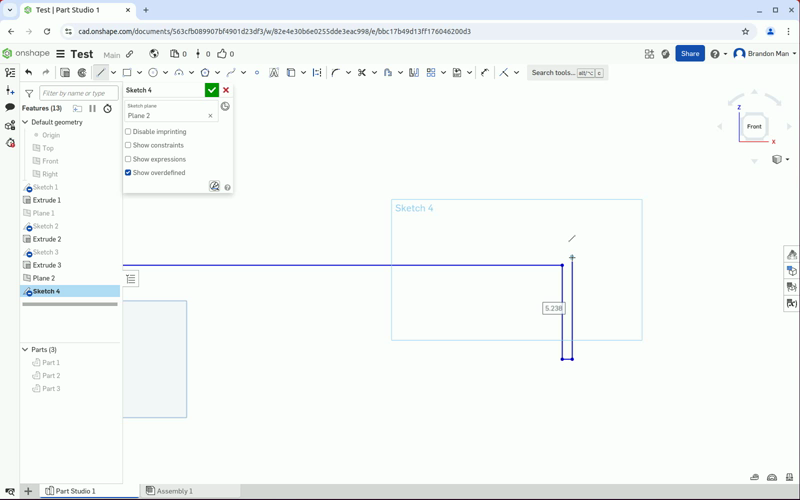
scroll(-6)
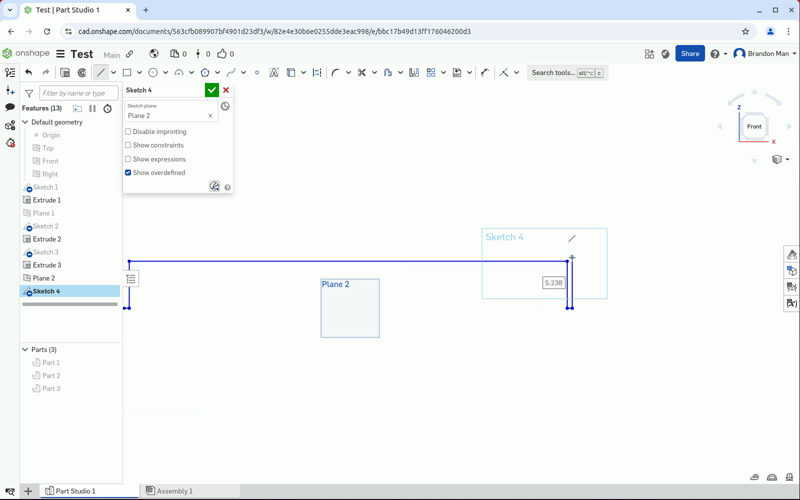
scroll(-6)
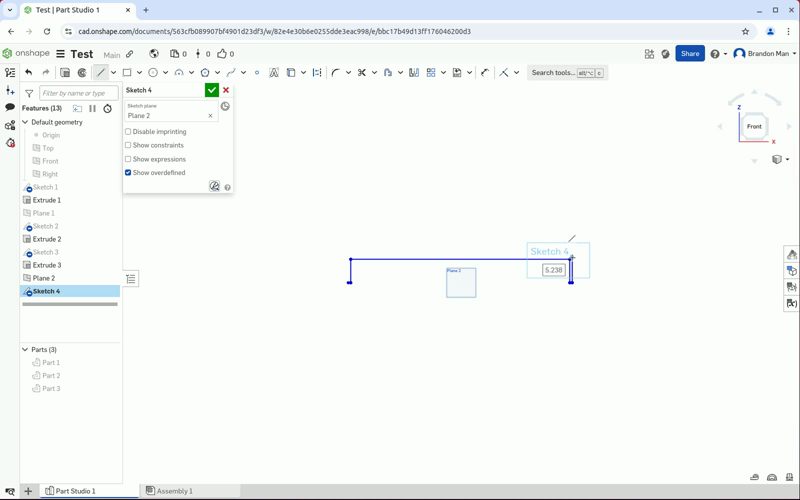
key_up(shift)
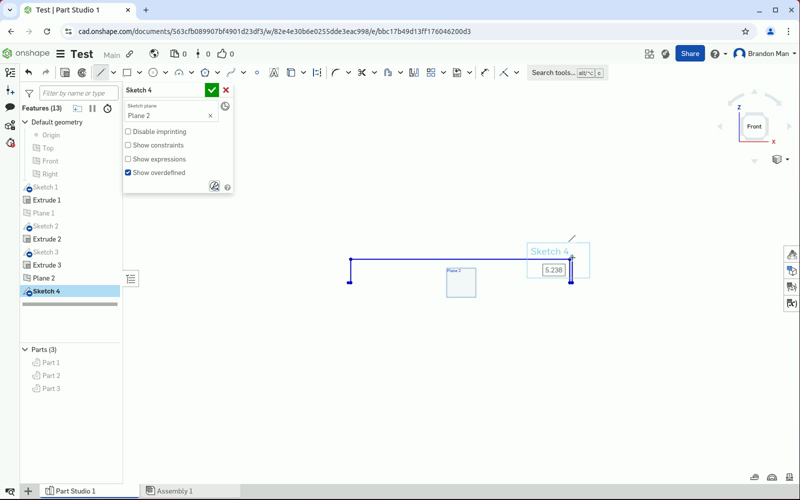
key_down(shift)
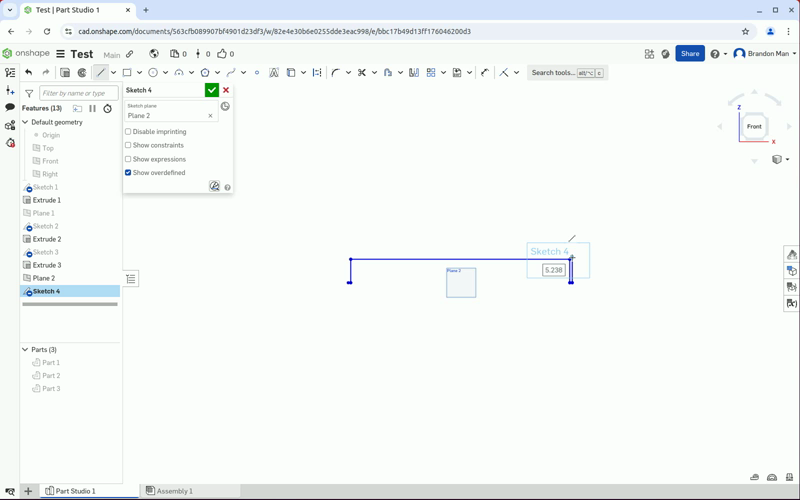
mouse_move(348, 257)
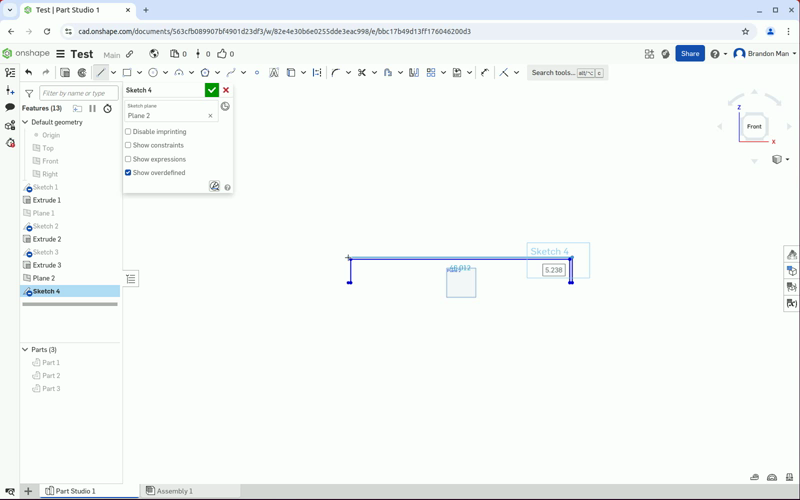
scroll(6)
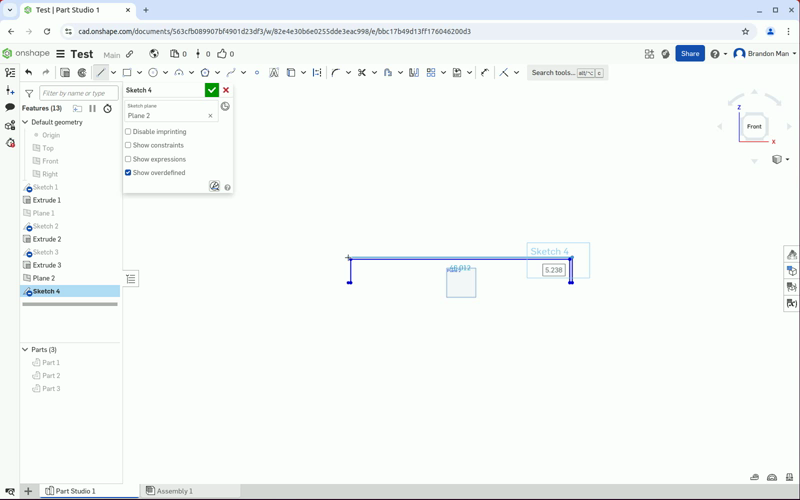
scroll(6)
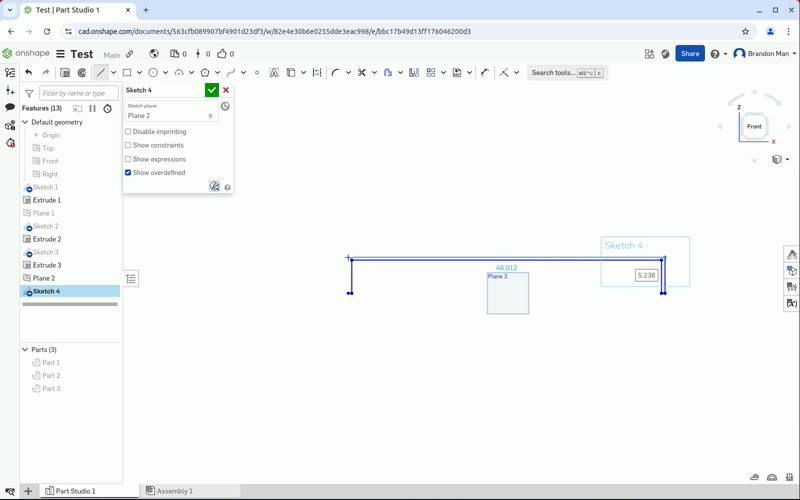
scroll(6)
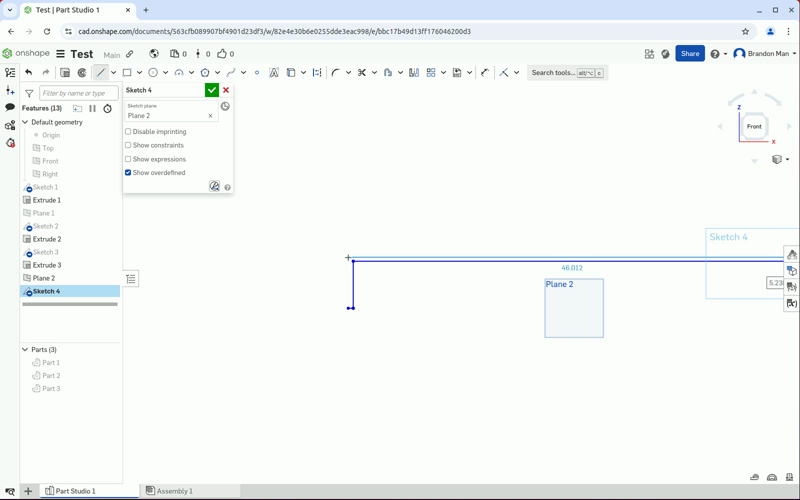
scroll(6)
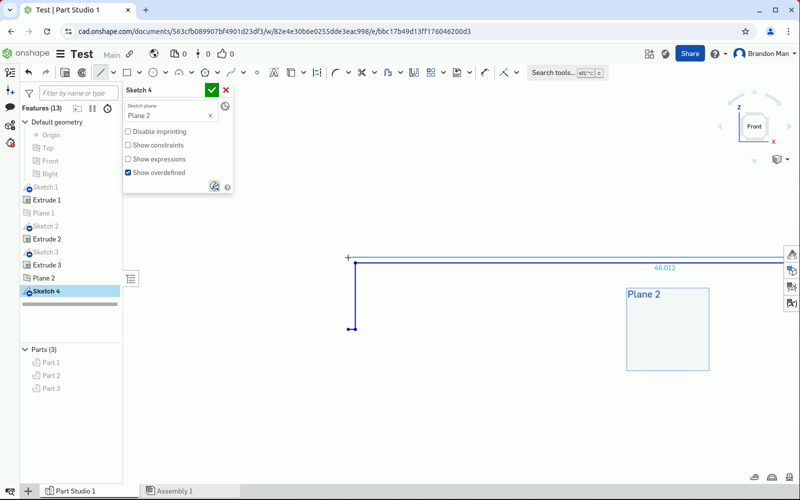
scroll(6)
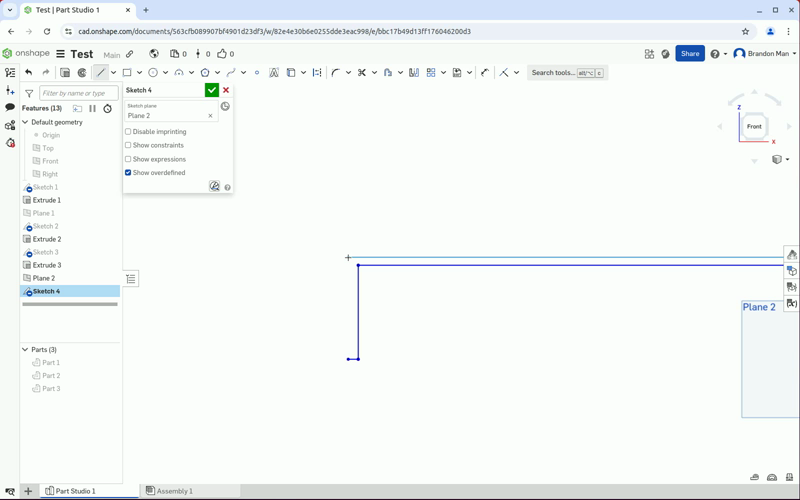
scroll(6)
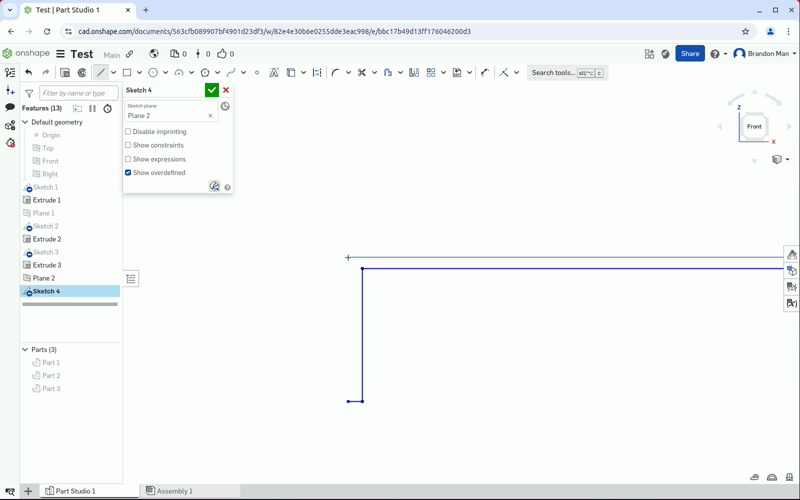
scroll(6)
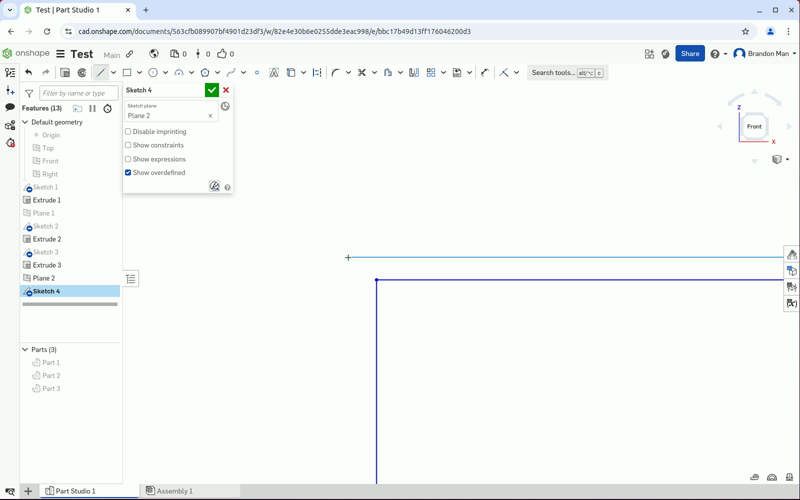
click(348, 257)
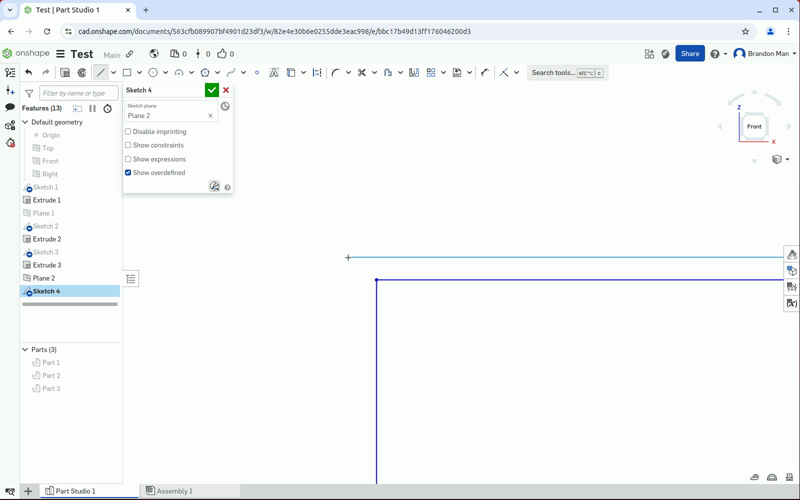
scroll(-6)
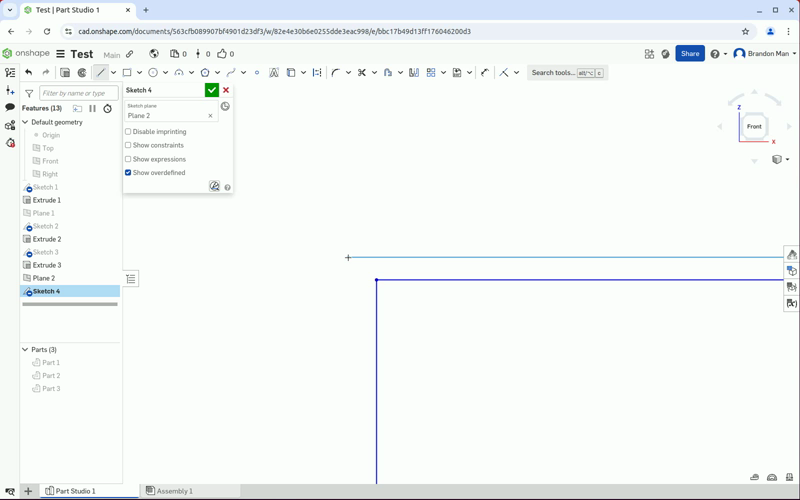
scroll(-6)
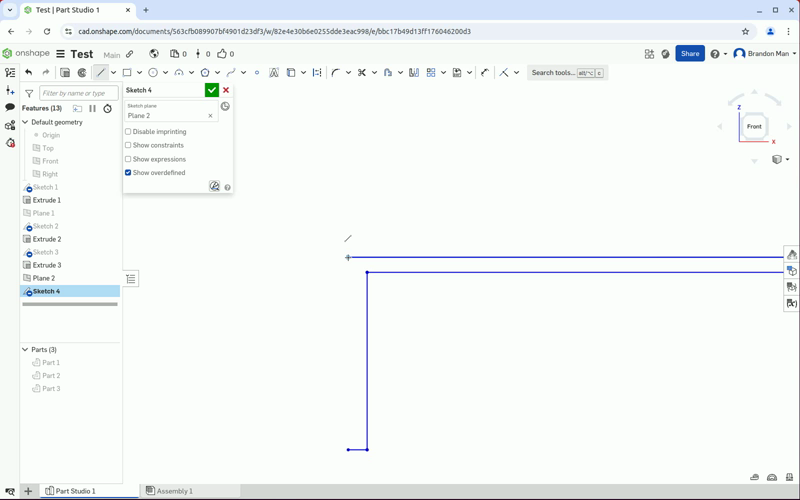
scroll(-6)
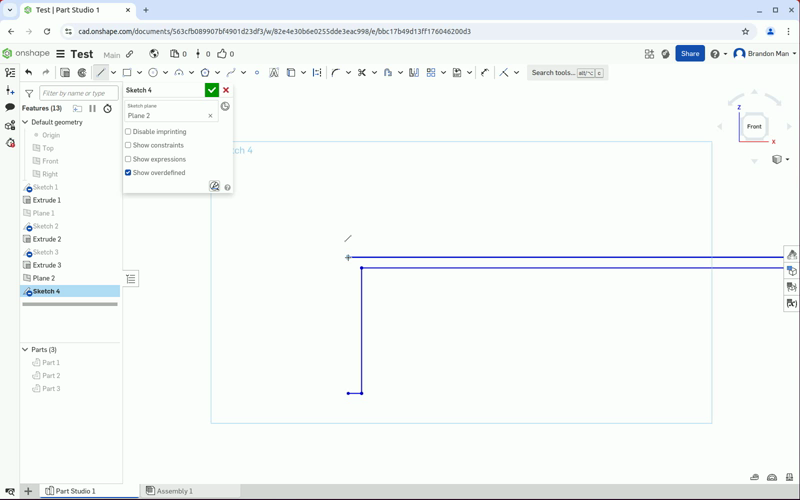
scroll(-6)
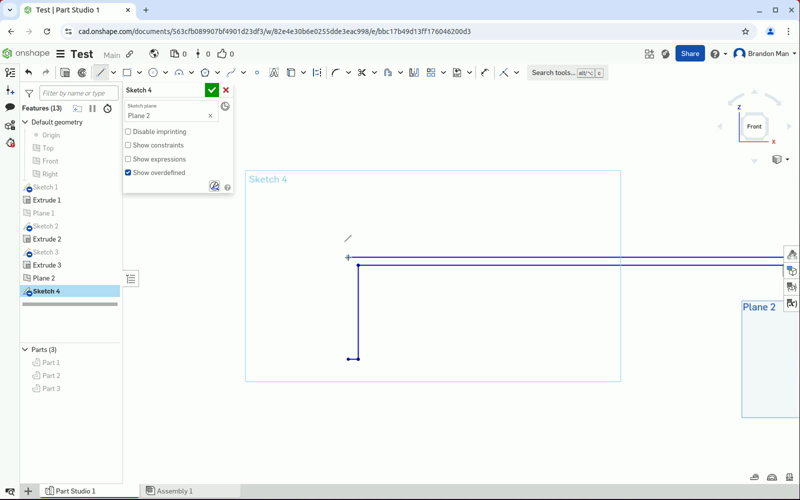
scroll(-6)
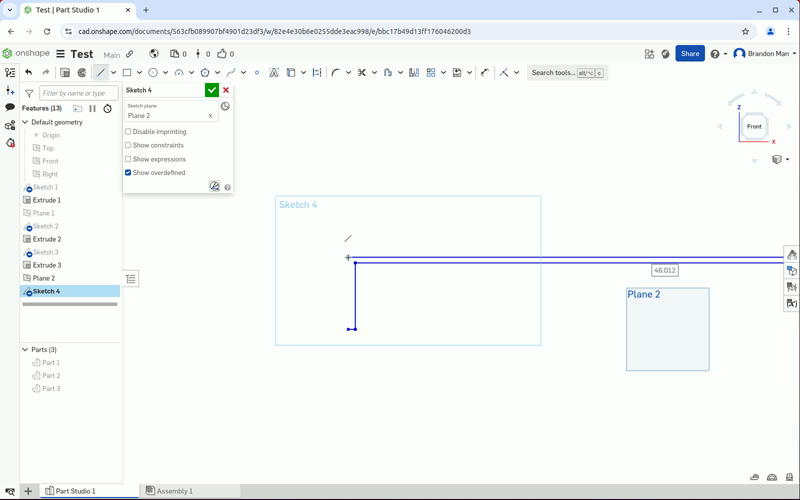
scroll(-6)
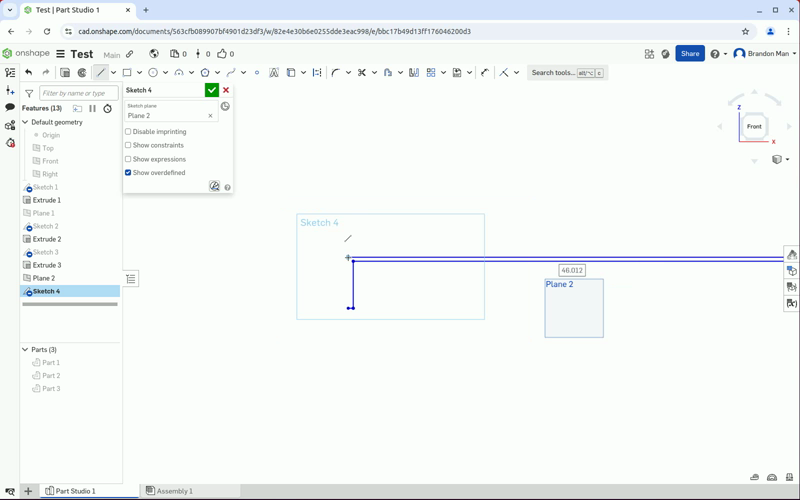
scroll(-6)
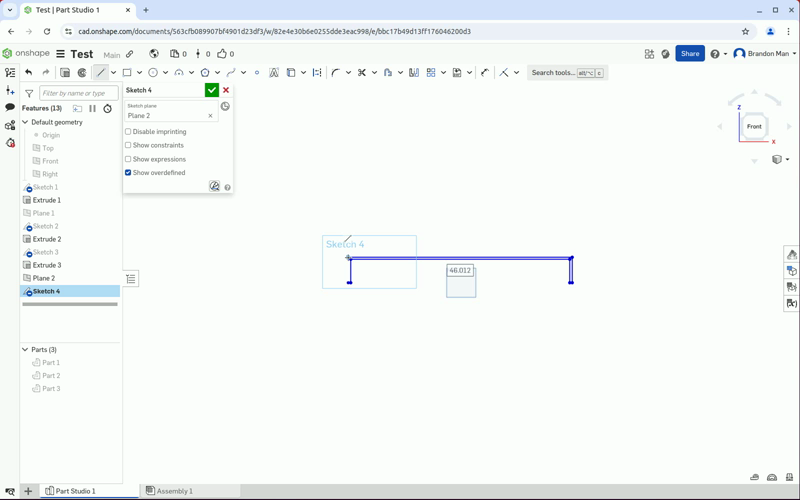
key_up(shift)
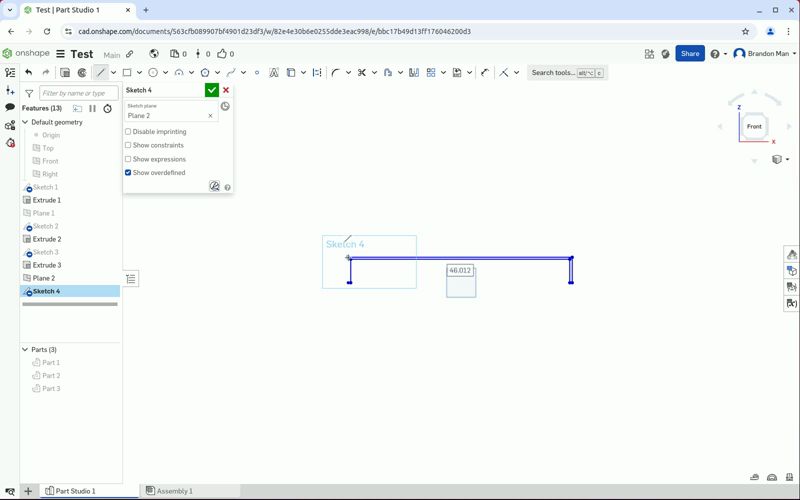
mouse_move(378, 257)
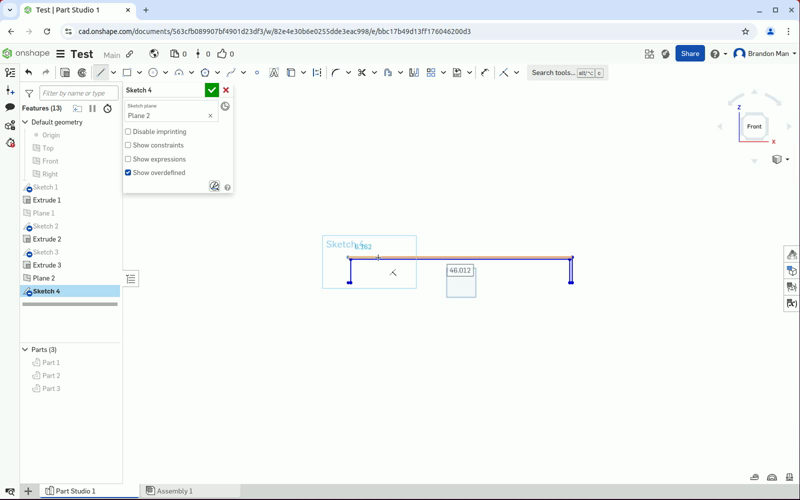
key_down(shift)
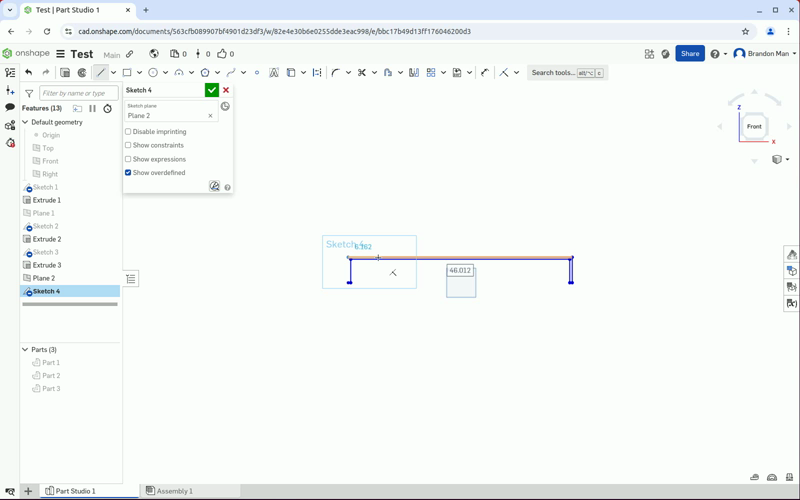
mouse_move(348, 282)
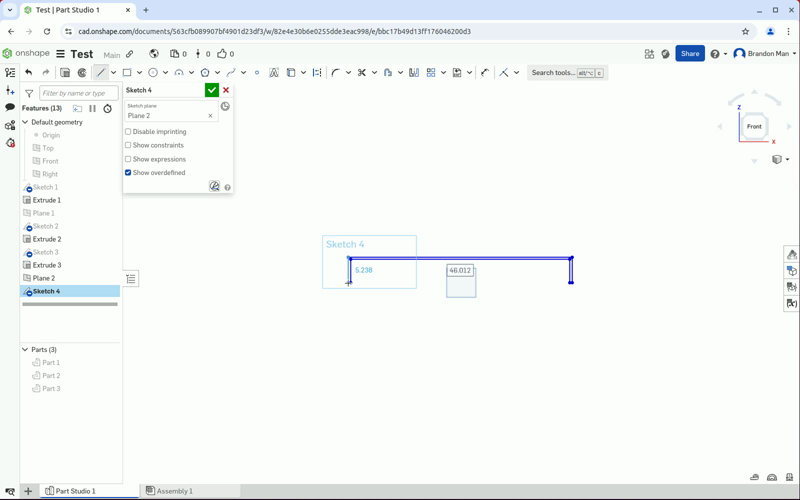
scroll(6)
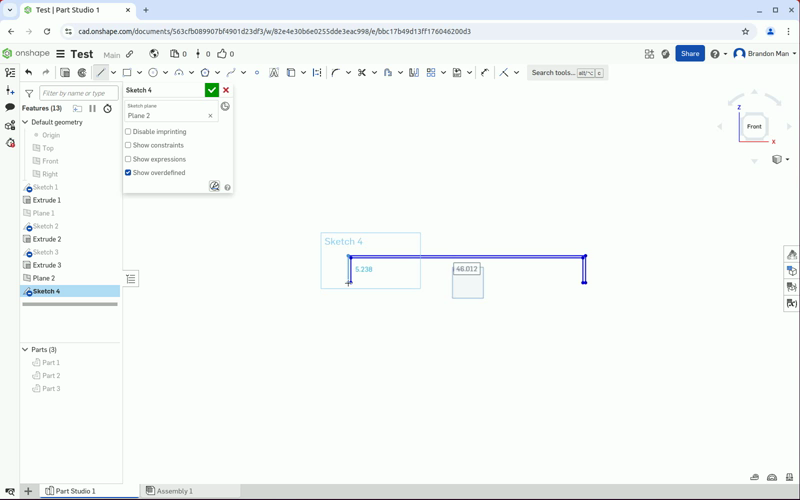
scroll(6)
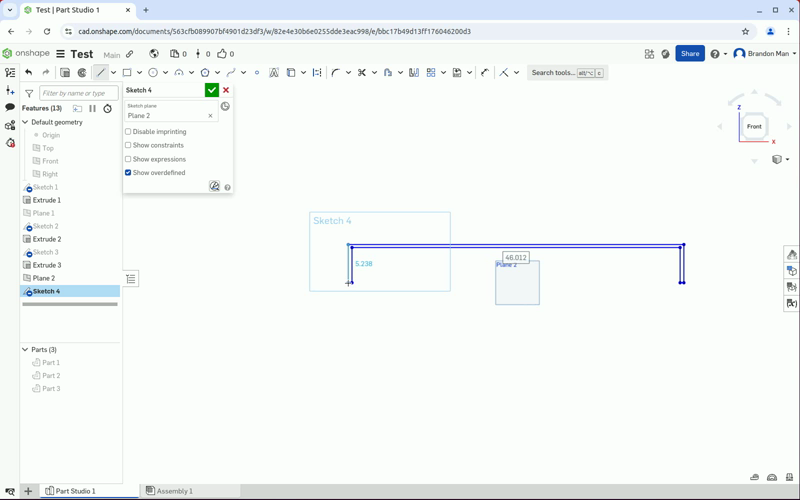
scroll(6)
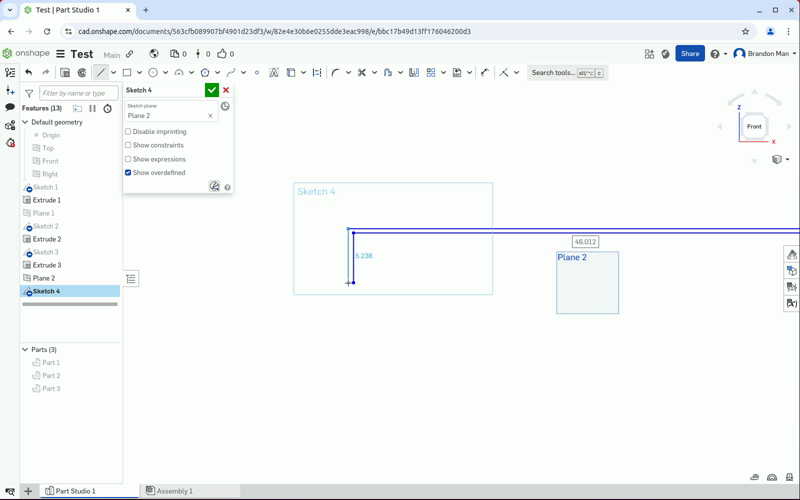
scroll(6)
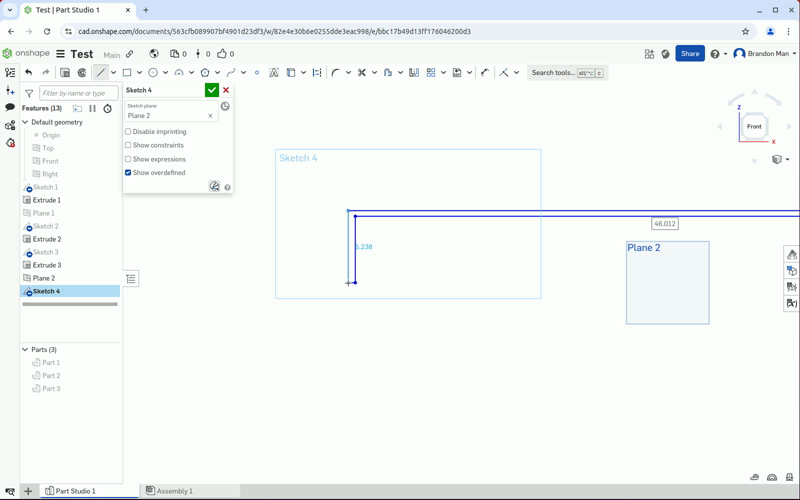
scroll(6)
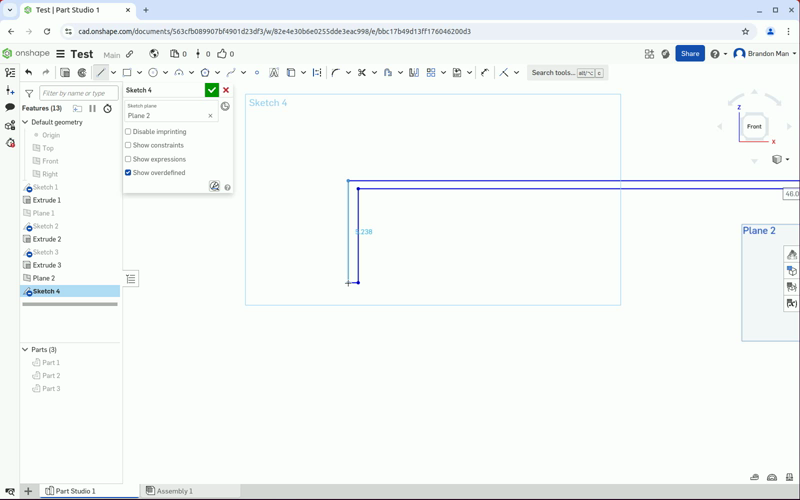
scroll(6)
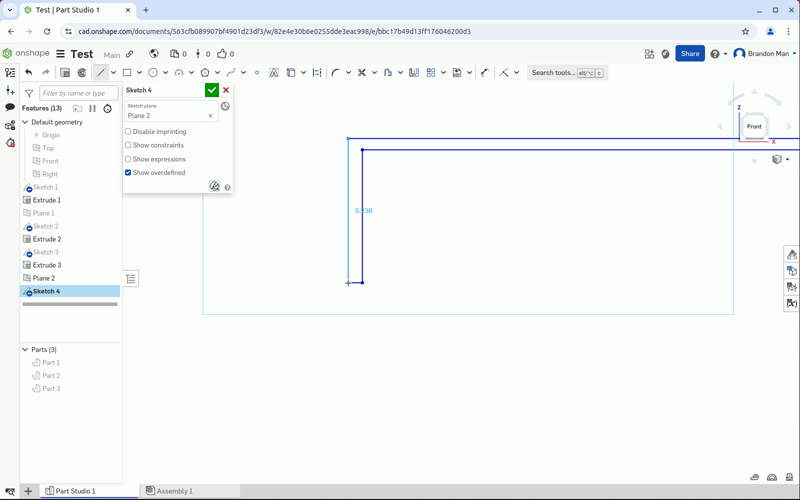
scroll(6)
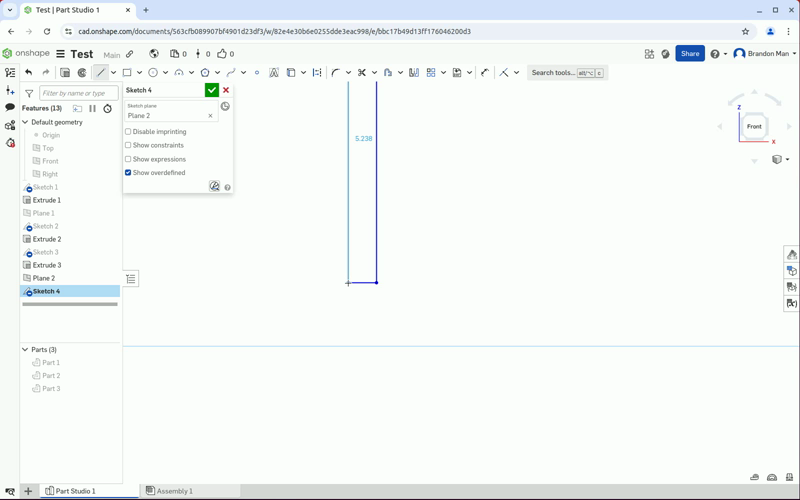
key_up(shift)
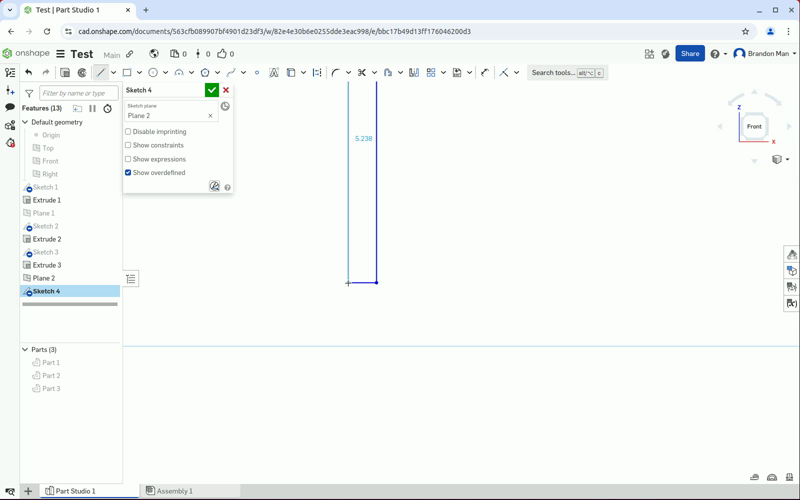
click(348, 282)
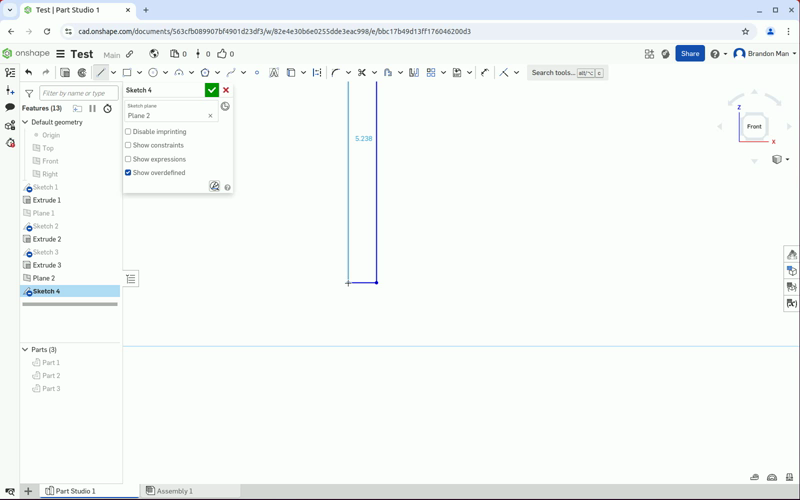
scroll(-6)
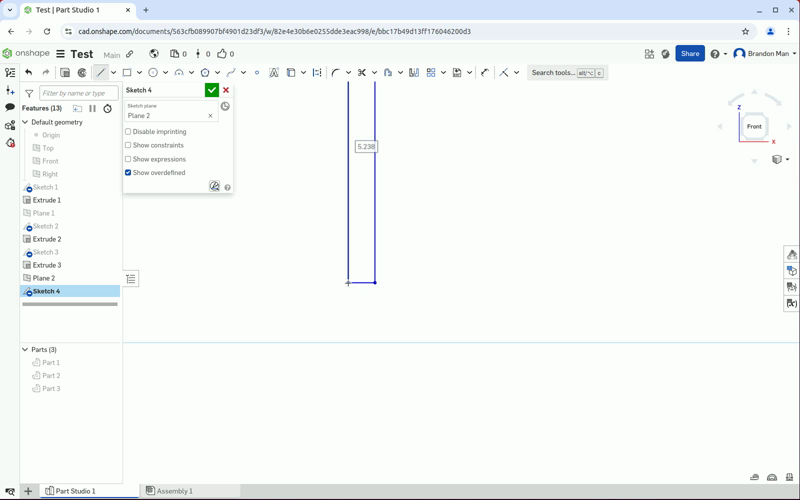
scroll(-6)
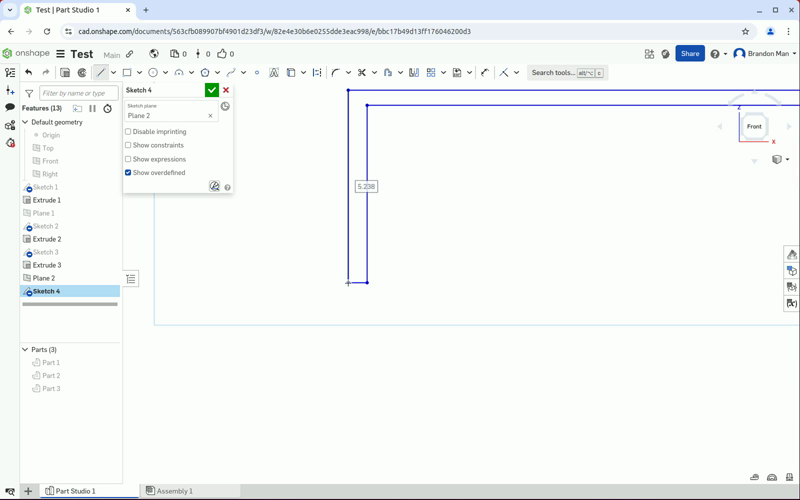
scroll(-6)
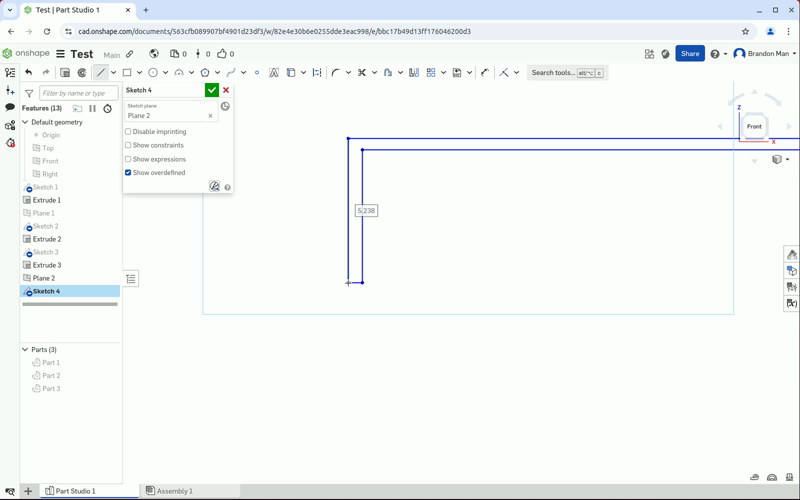
scroll(-6)
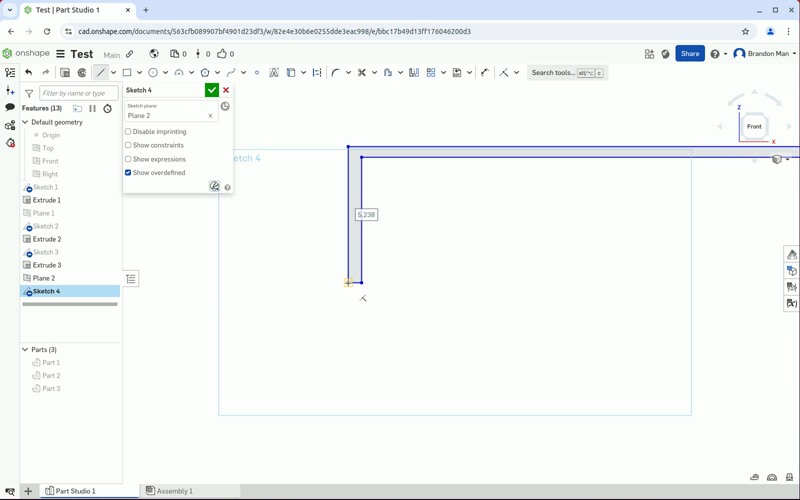
scroll(-6)
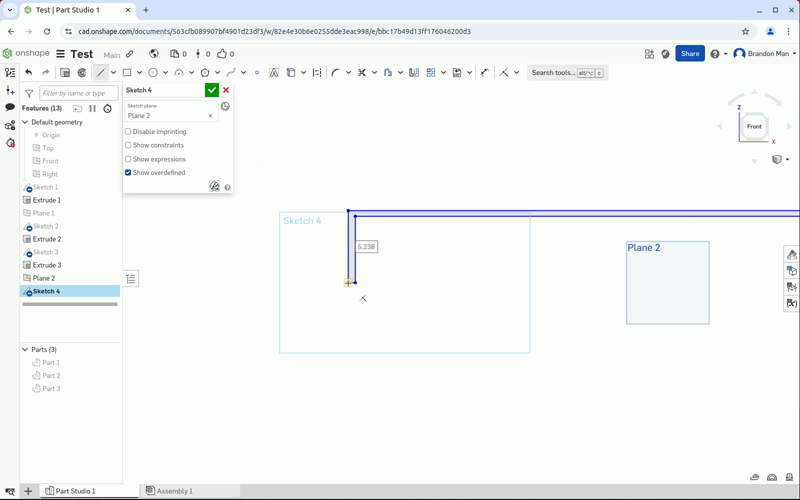
scroll(-6)
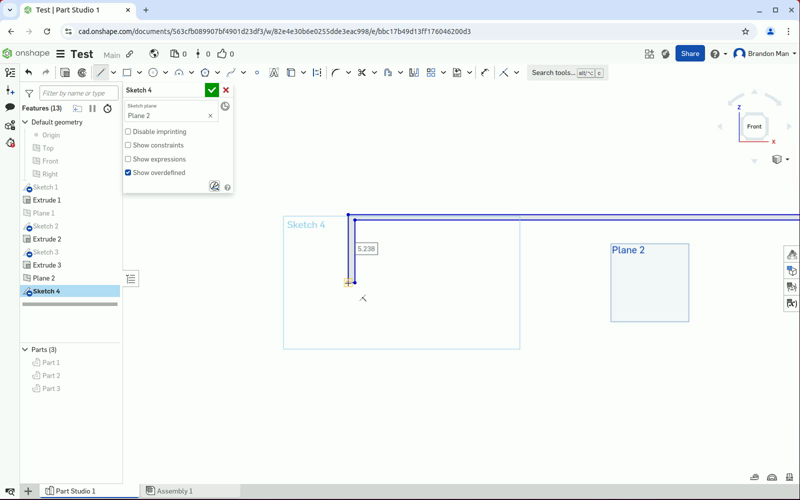
scroll(-6)
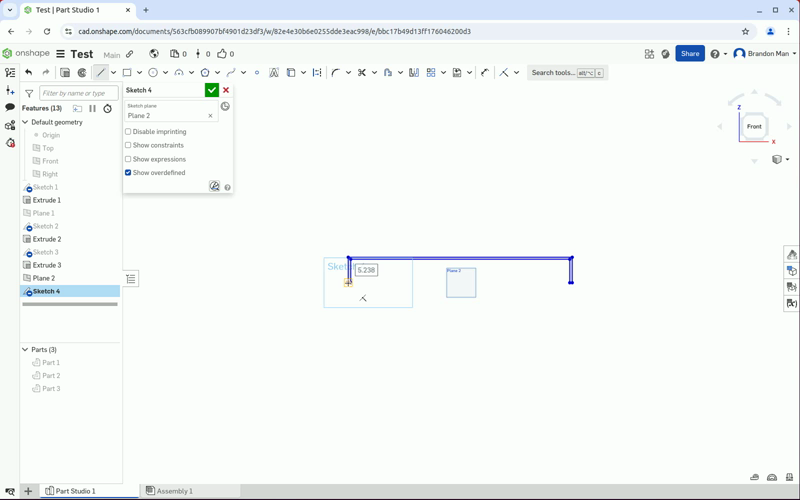
key(esc)
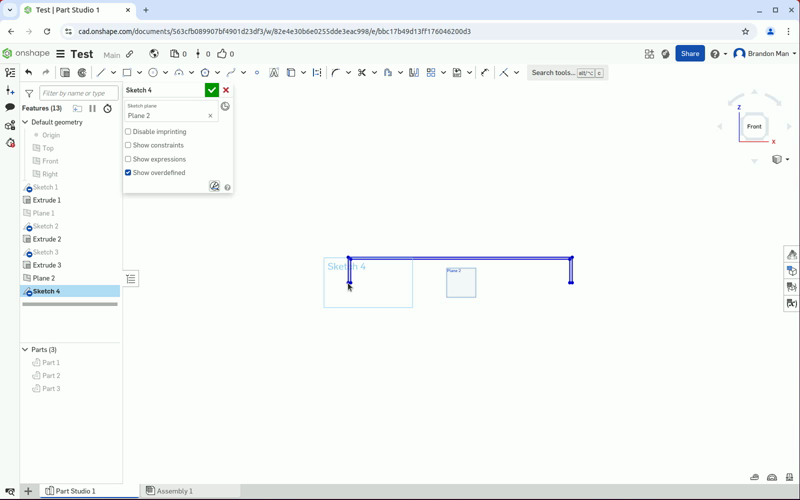
mouse_move(457, 258)
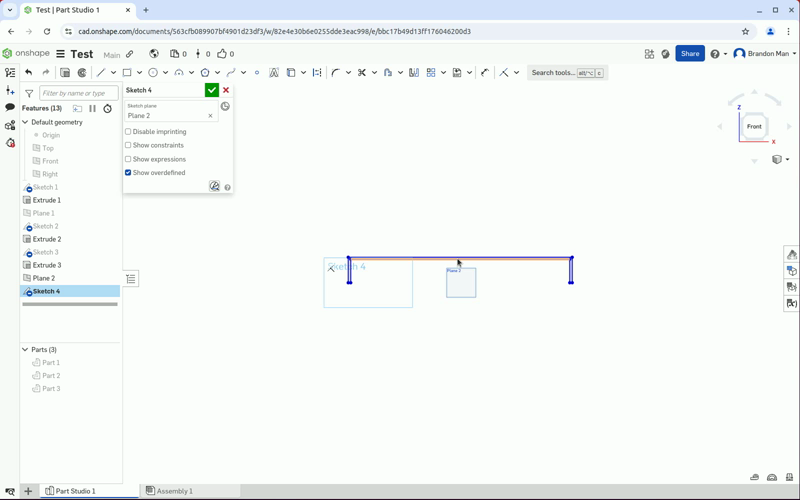
scroll(6)
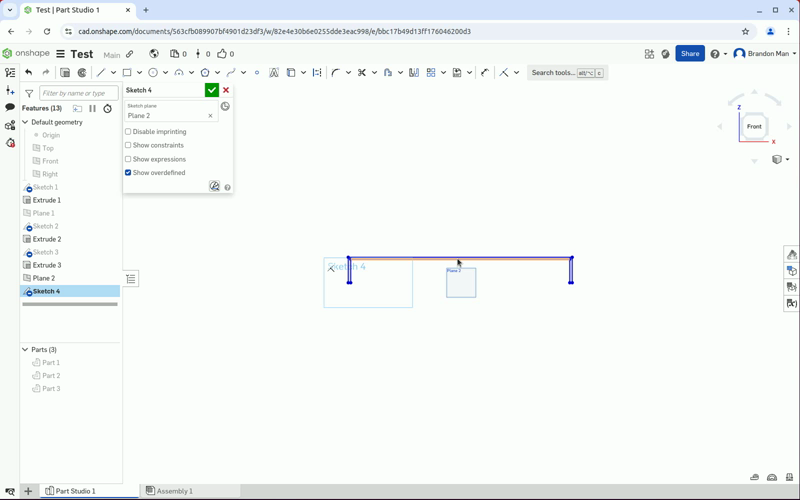
scroll(6)
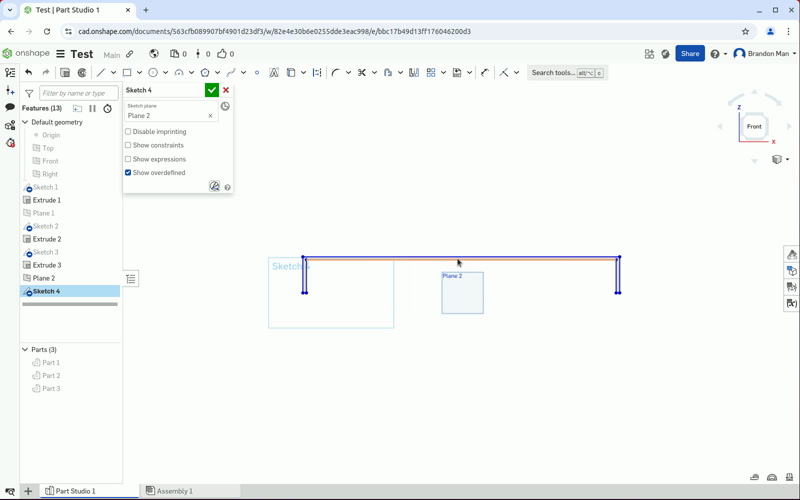
scroll(6)
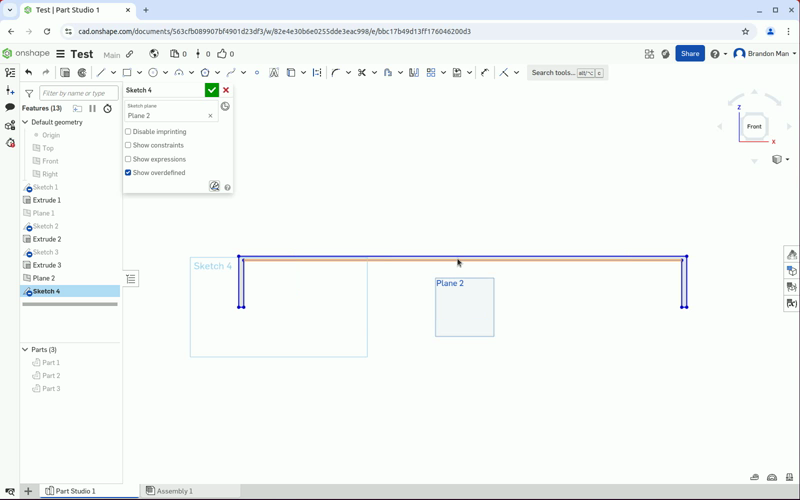
scroll(6)
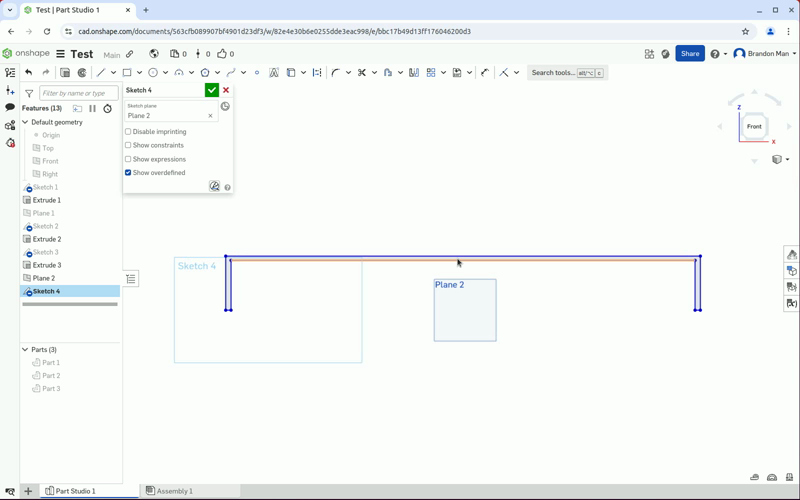
scroll(6)
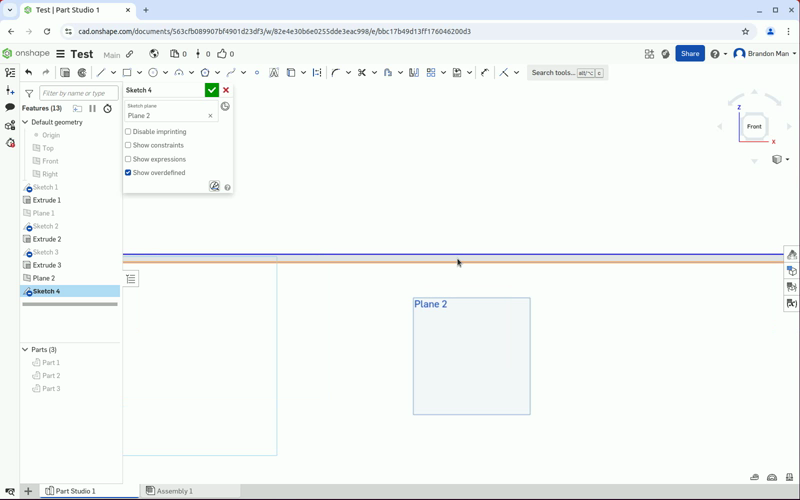
scroll(6)
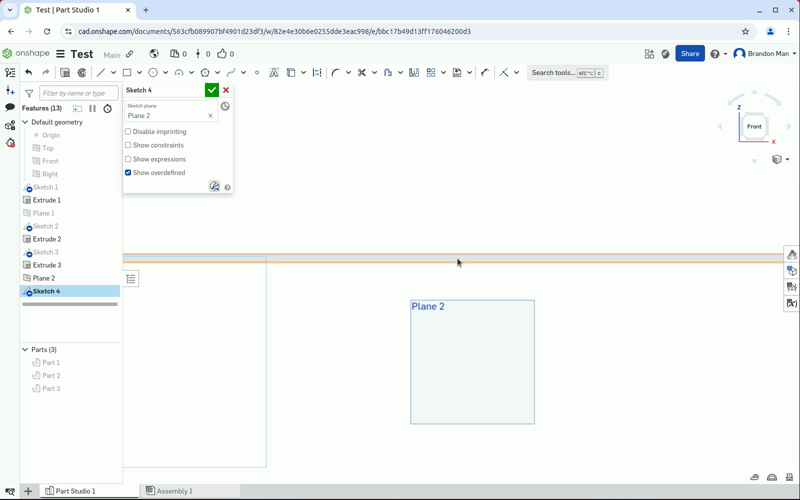
scroll(6)
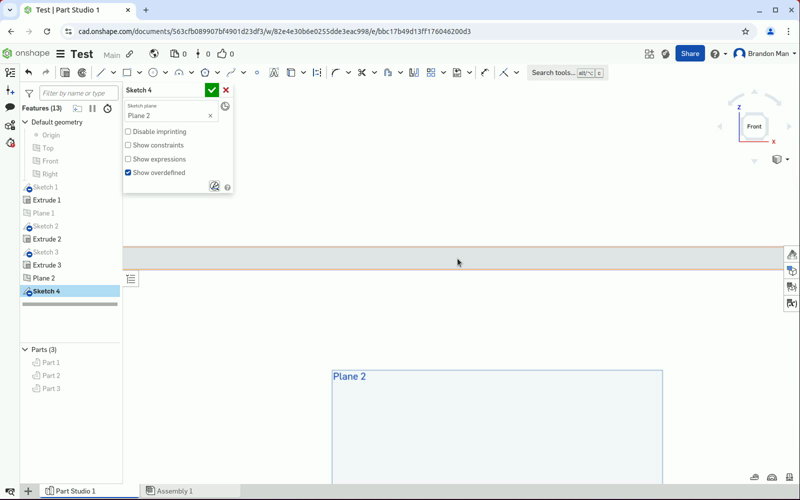
click(457, 258)
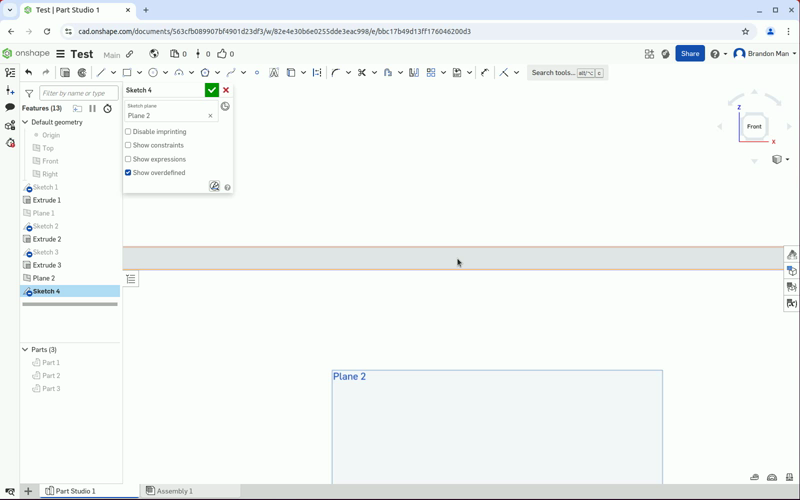
scroll(-6)
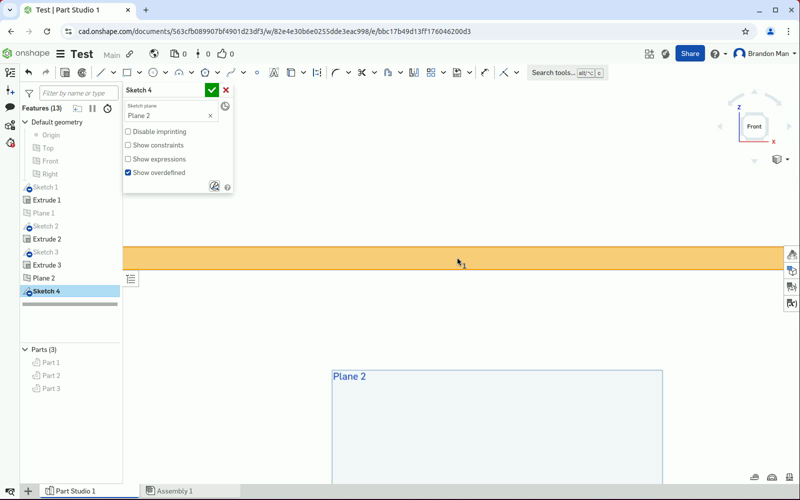
scroll(-6)
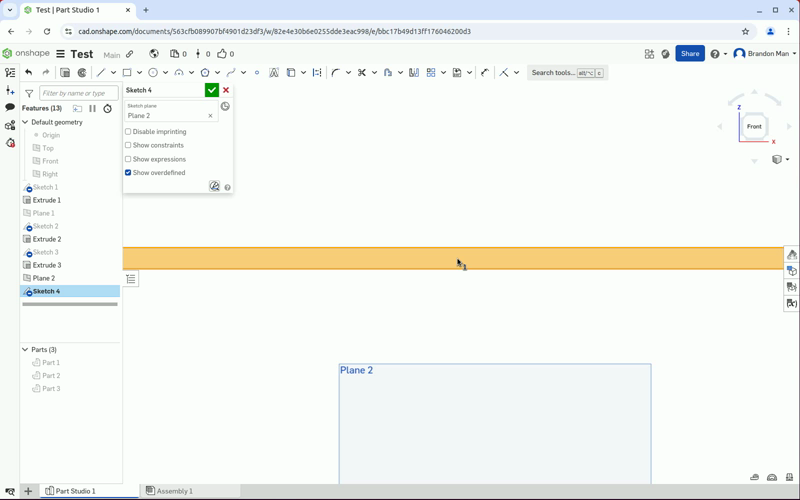
scroll(-6)
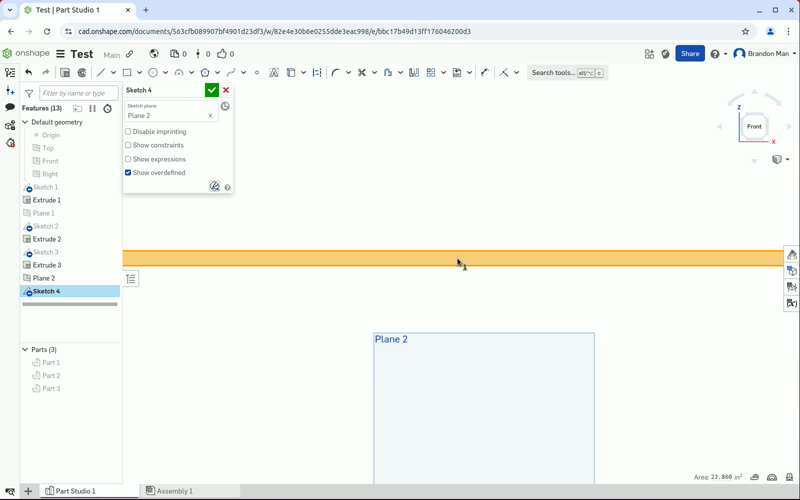
scroll(-6)
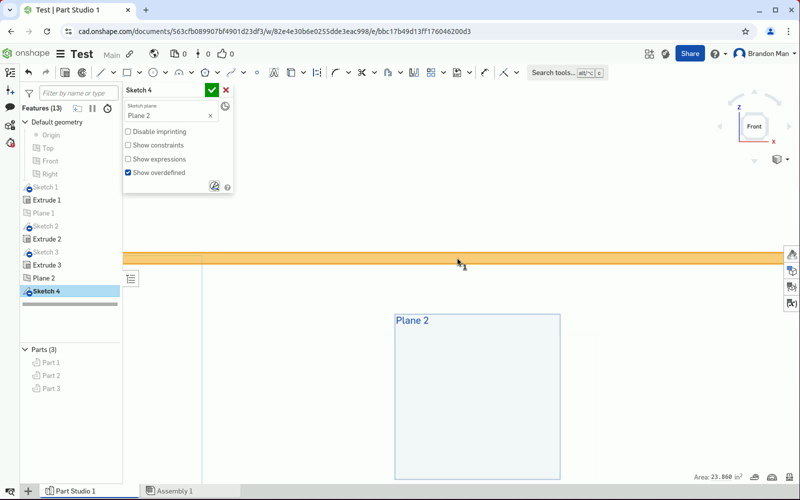
scroll(-6)
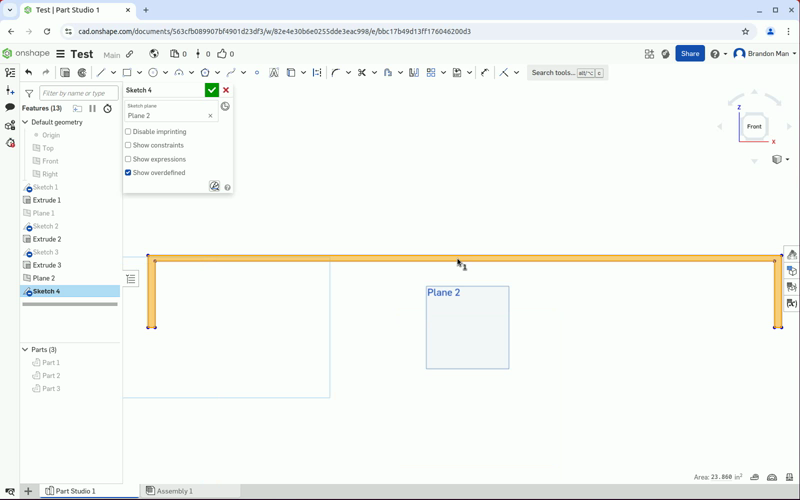
scroll(-6)
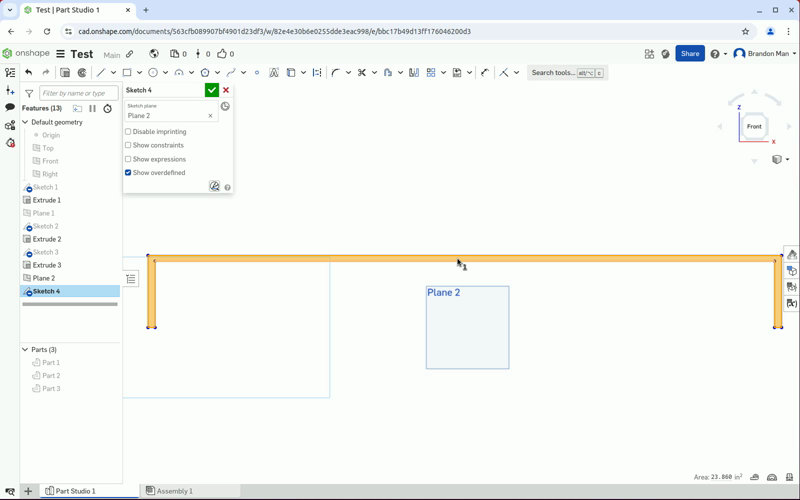
scroll(-6)
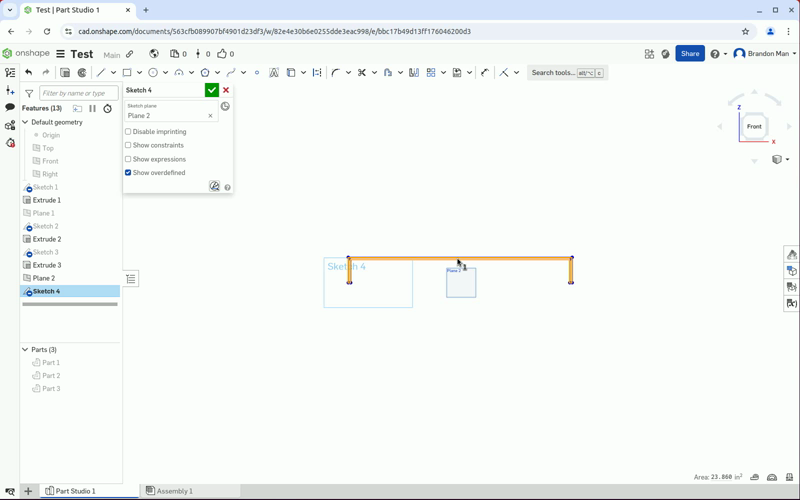
mouse_move(73, 352)
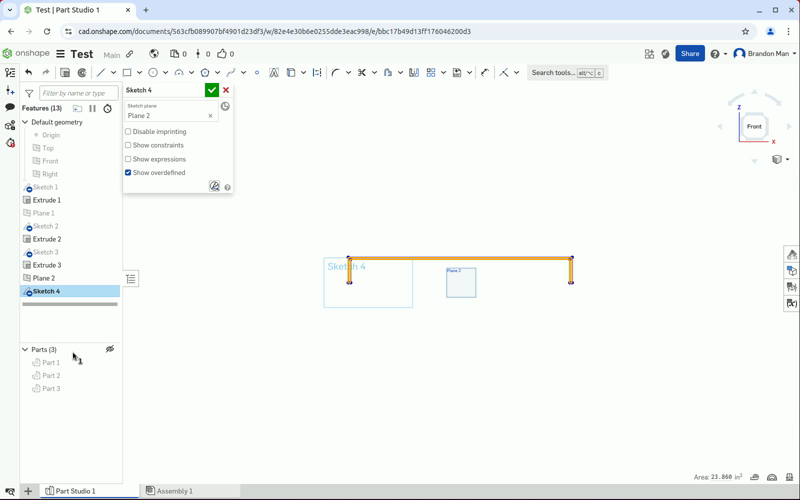
key(shift+y)
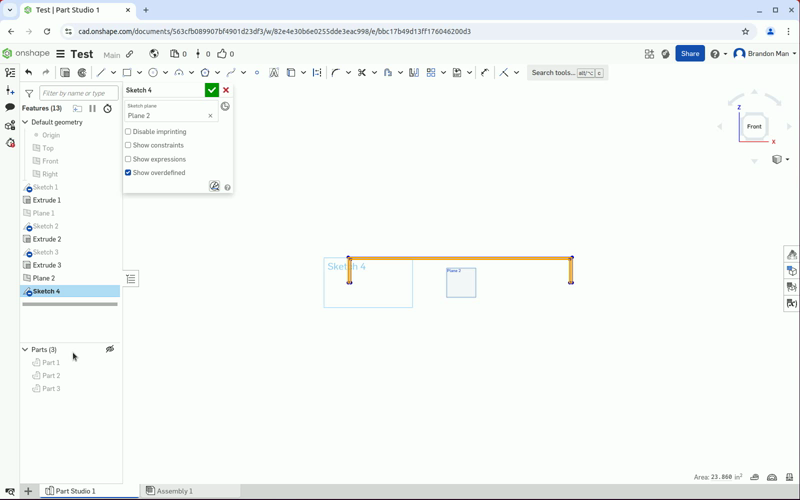
key(shift+e)
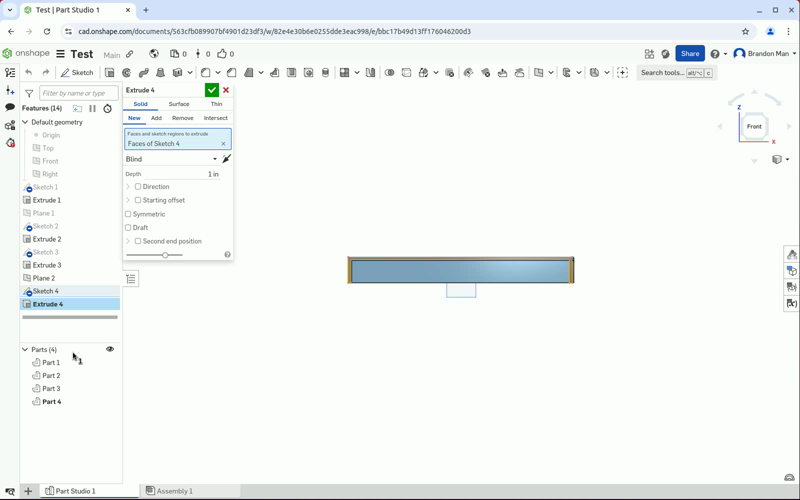
mouse_move(143, 106)
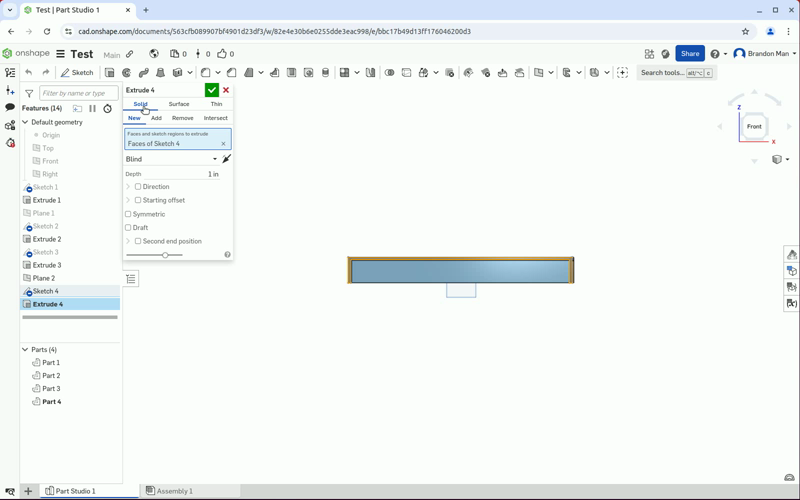
click(143, 106)
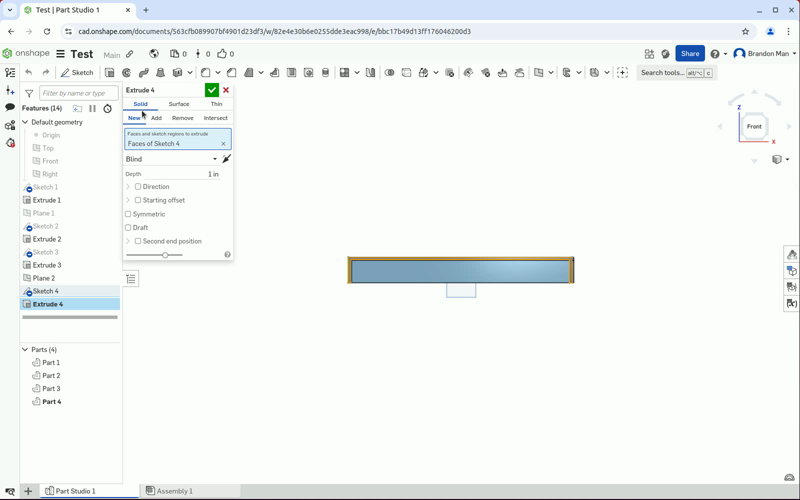
mouse_move(137, 120)
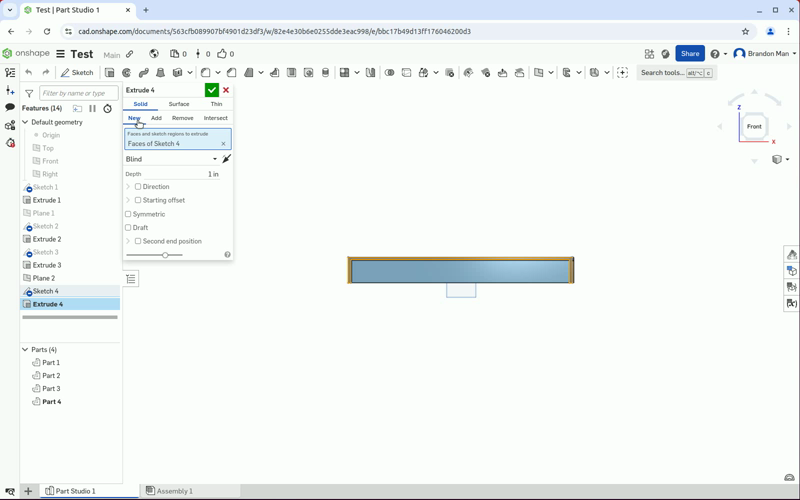
click(137, 120)
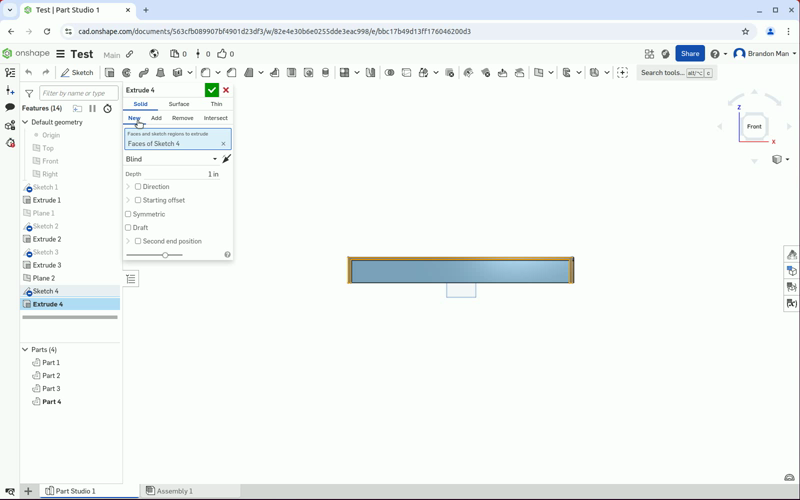
key(tab, 4)
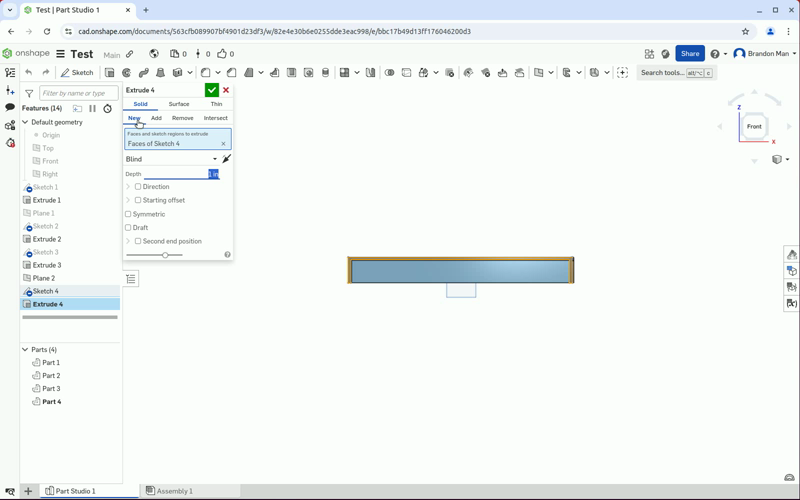
text(0.722)
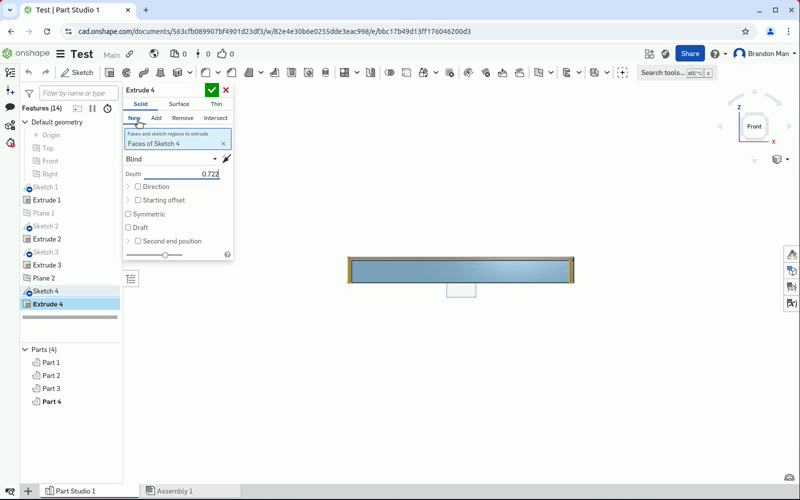
key(enter)
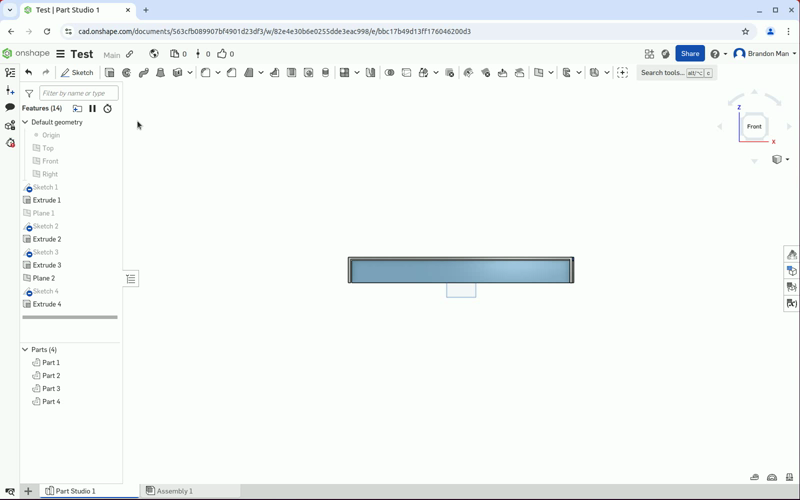
key(shift+h)
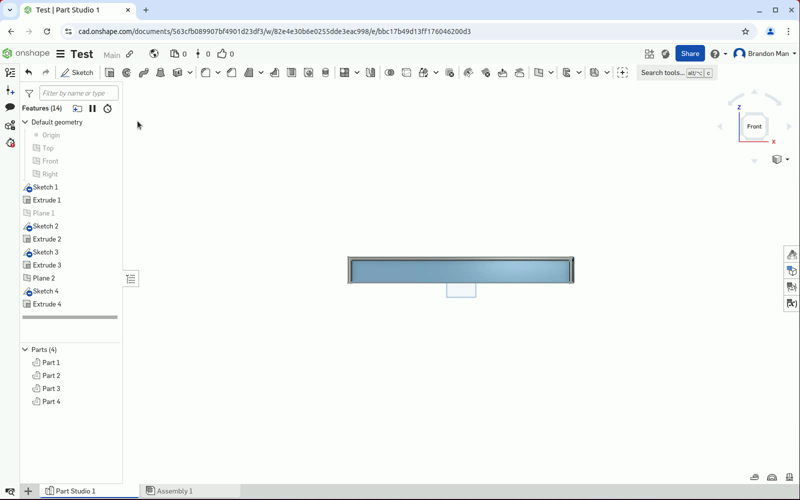
key(shift+h)
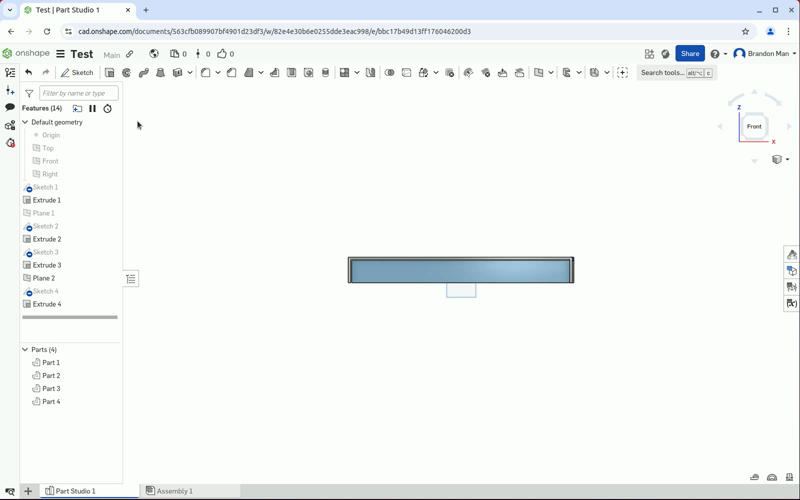
mouse_move(73, 189)
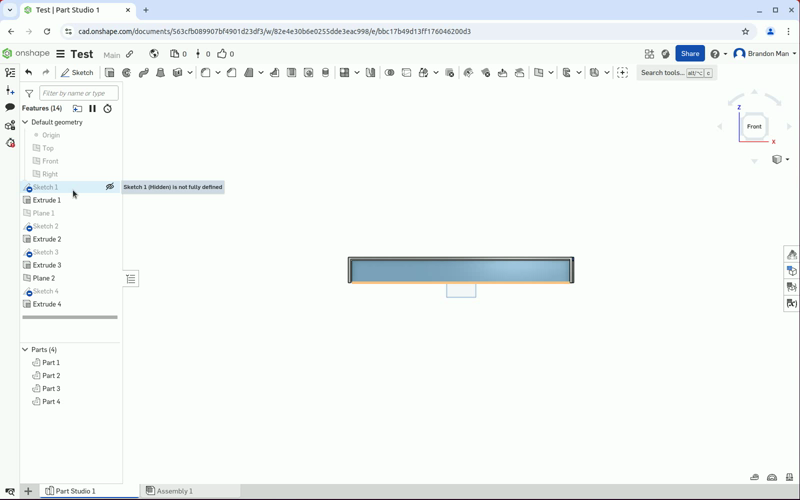
click(73, 189)
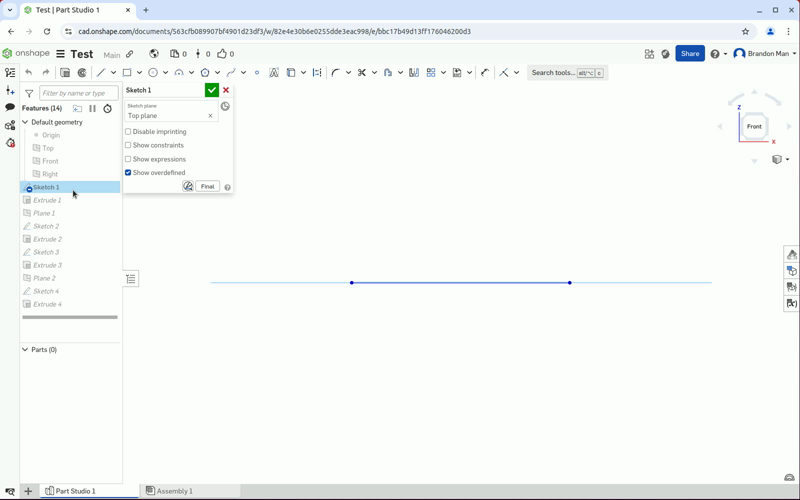
mouse_move(229, 92)
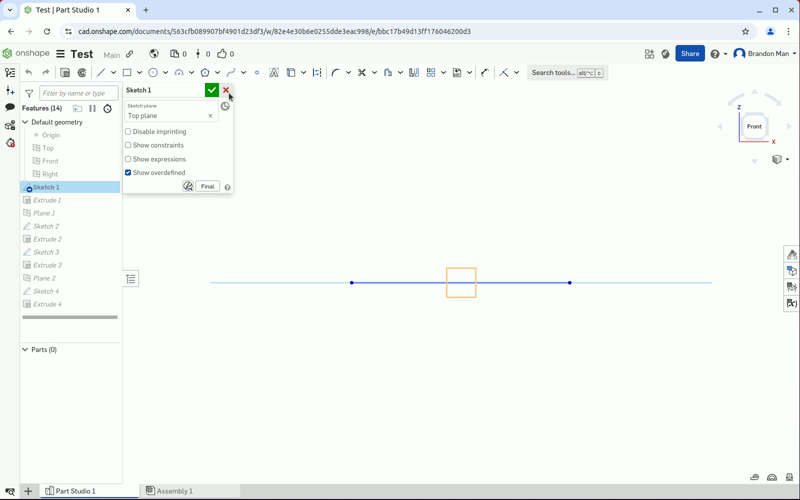
click(229, 92)
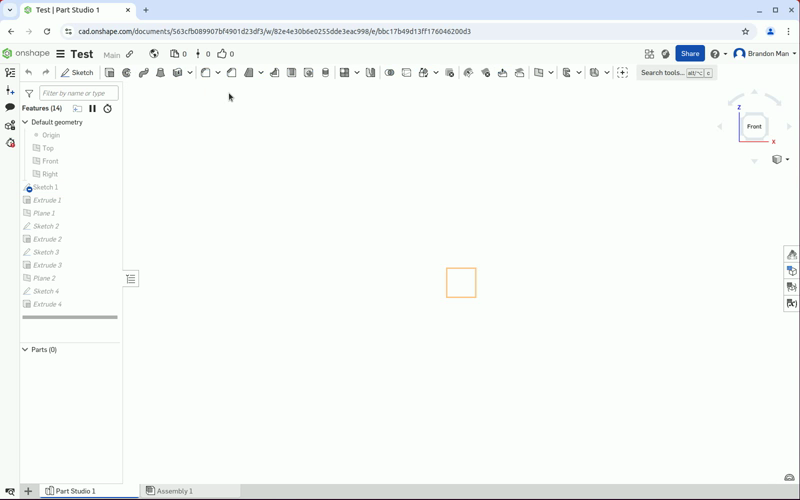
key(shift+s)
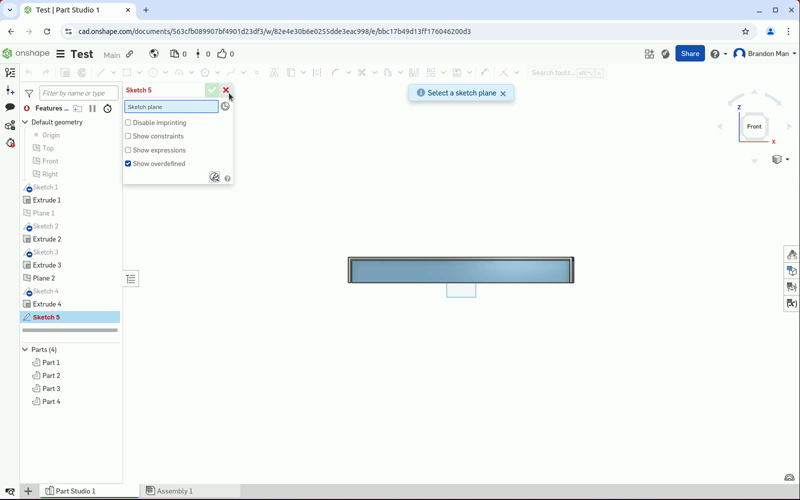
mouse_move(73, 280)
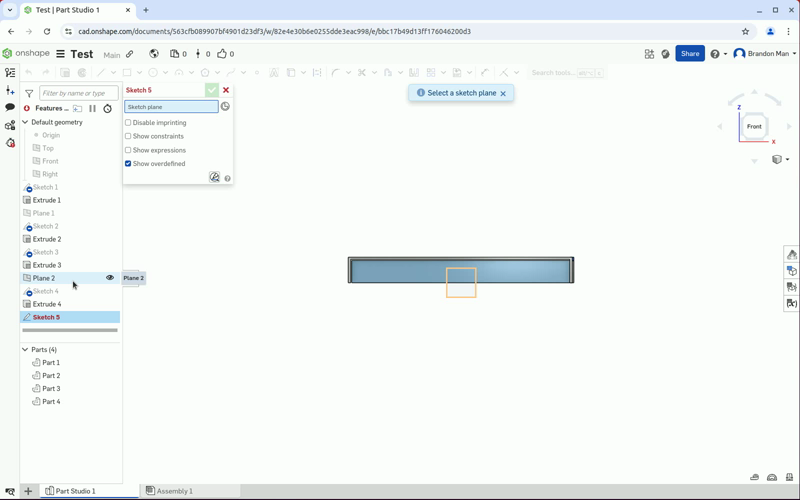
click(73, 280)
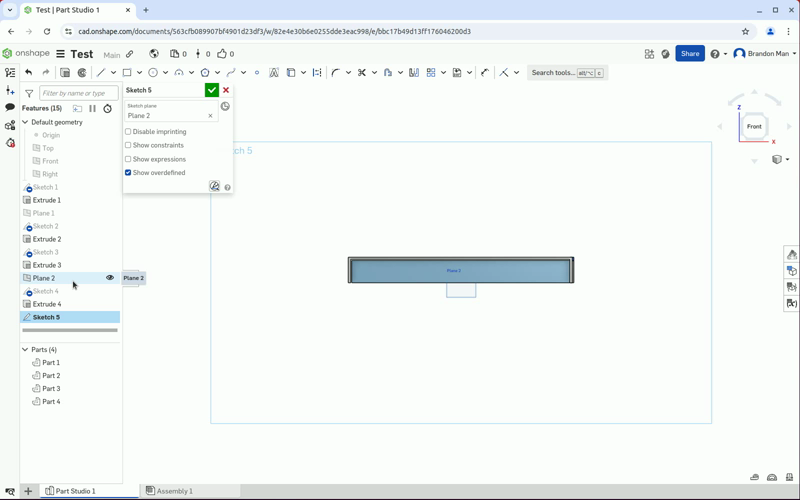
mouse_move(73, 352)
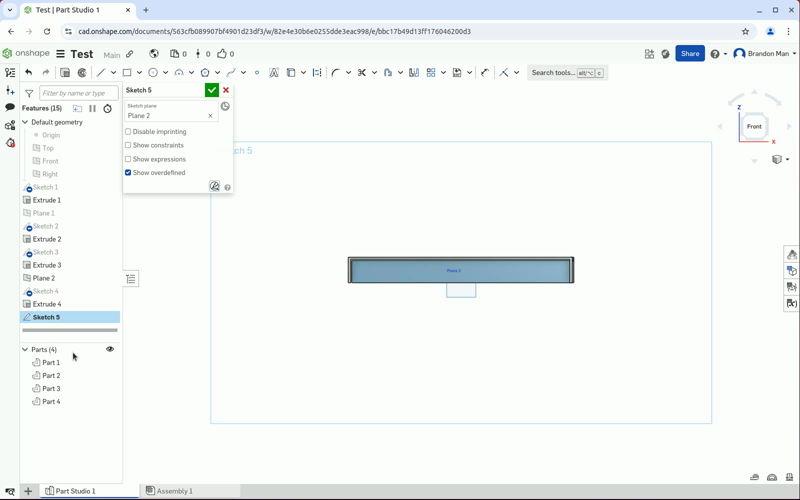
key(y)
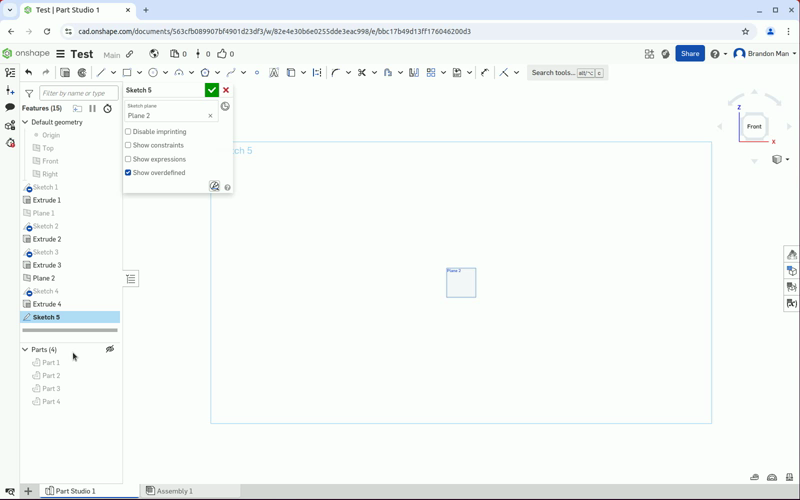
key(l)
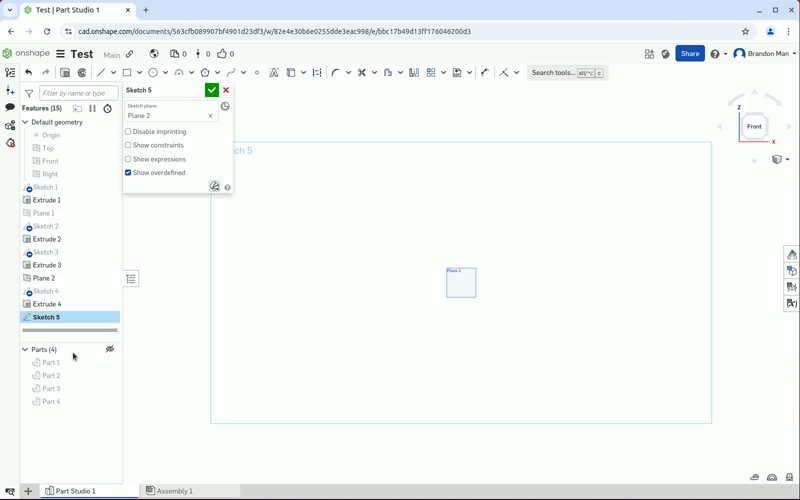
key_down(shift)
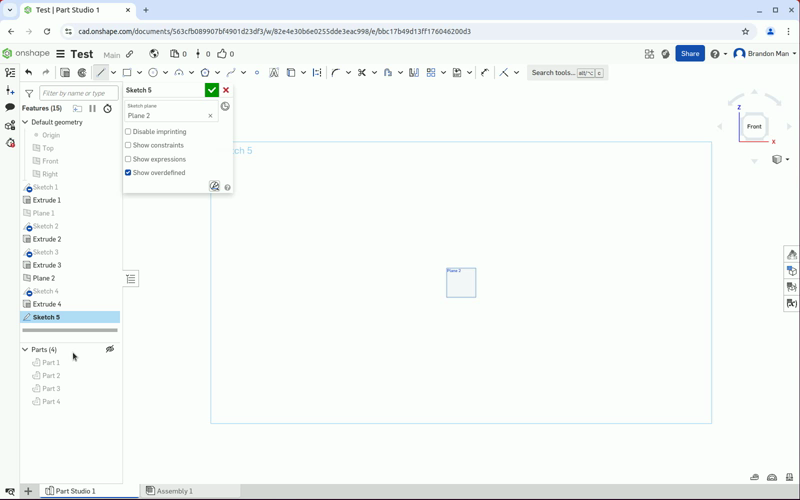
mouse_move(351, 282)
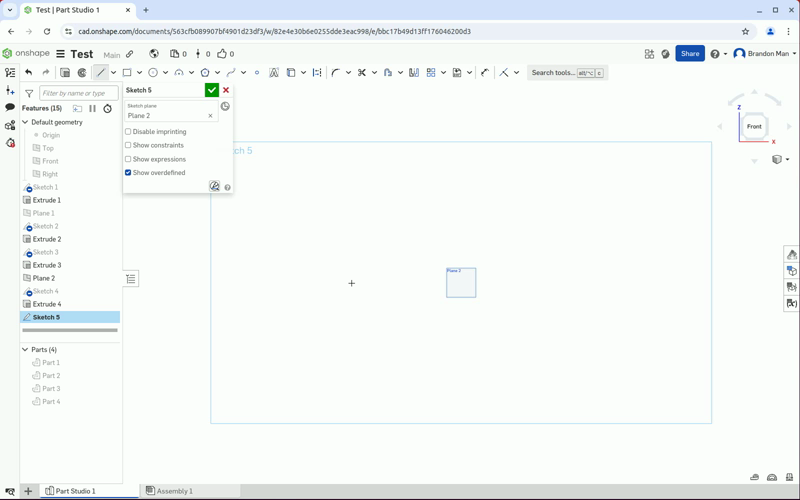
click(351, 282)
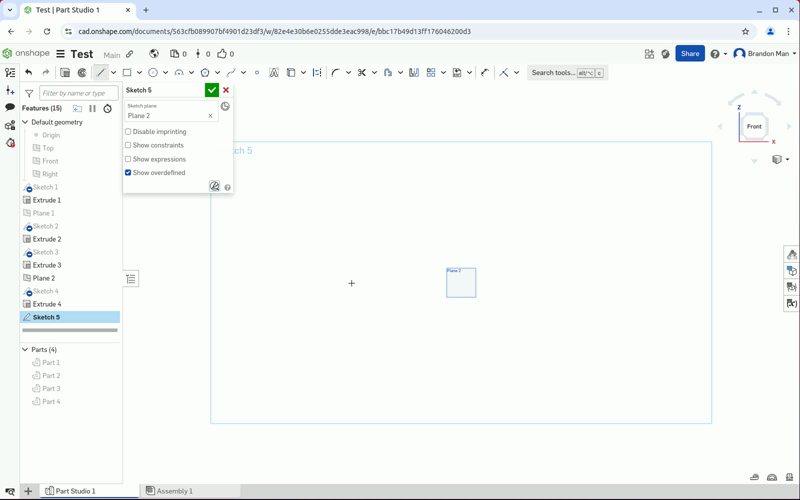
key_up(shift)
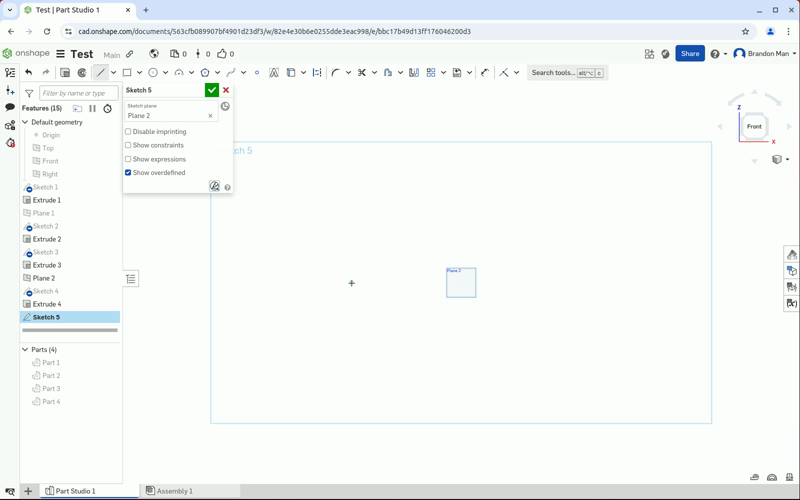
key_down(shift)
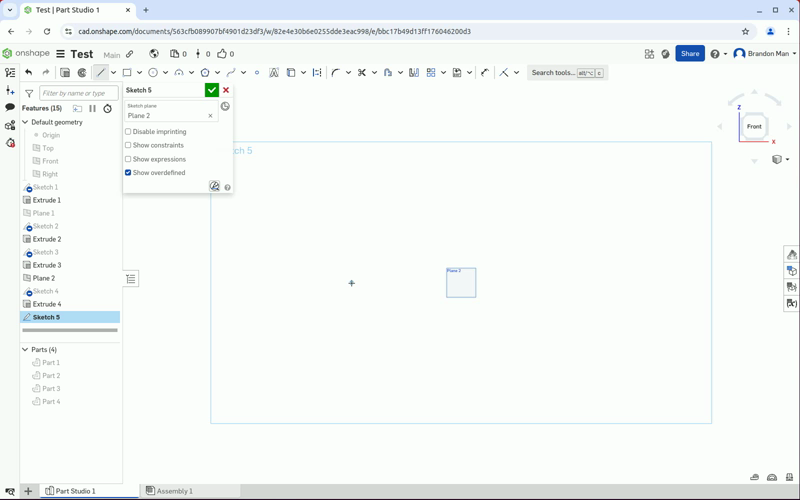
mouse_move(569, 282)
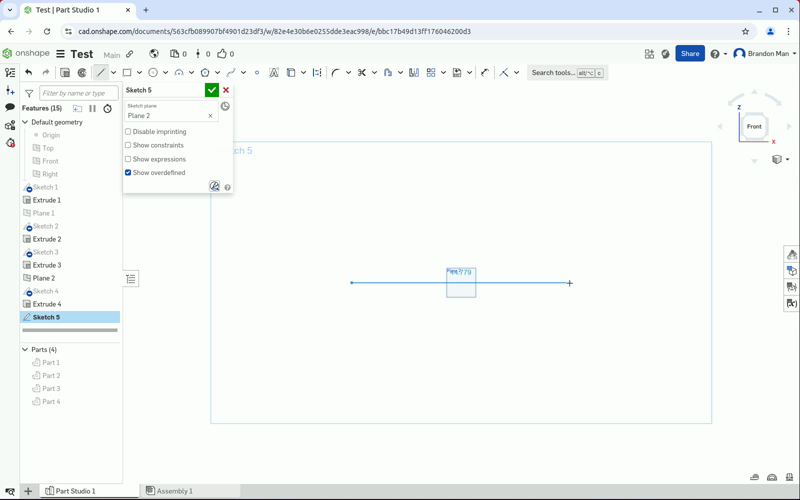
click(569, 282)
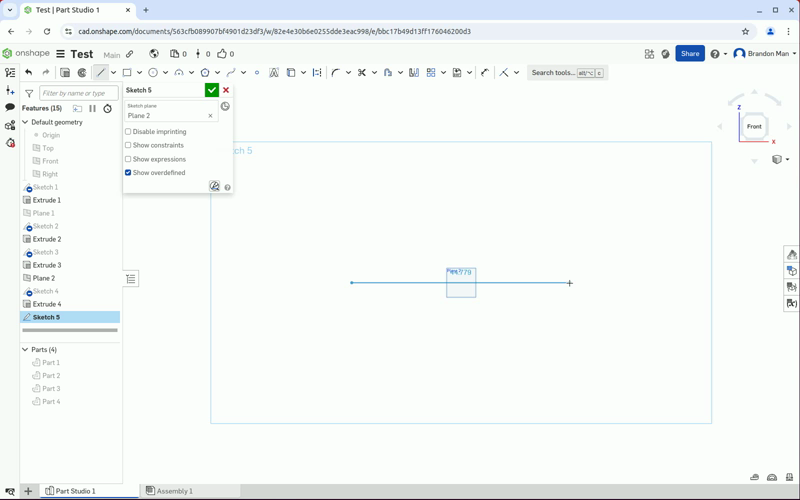
key_up(shift)
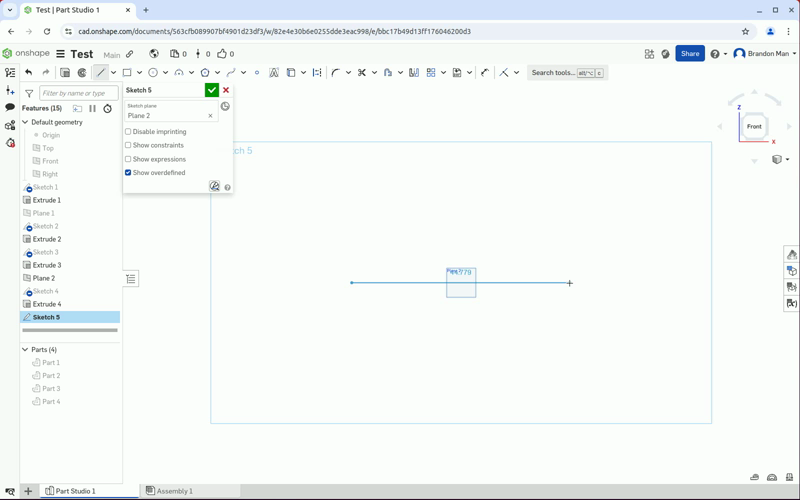
key_down(shift)
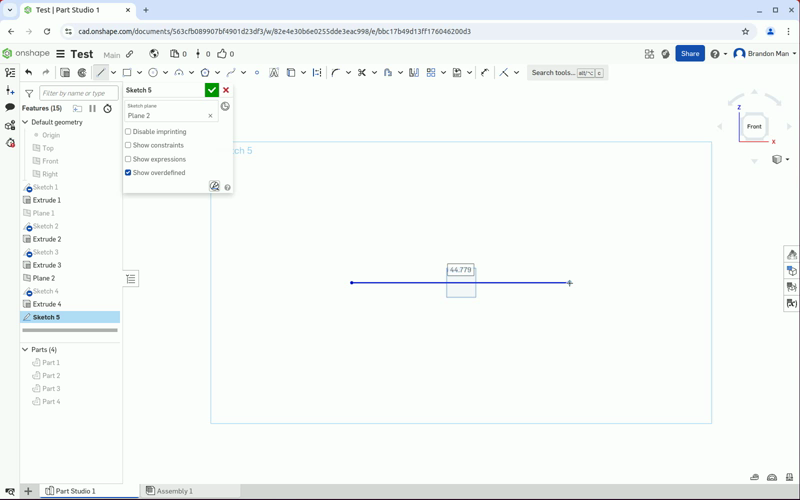
mouse_move(589, 282)
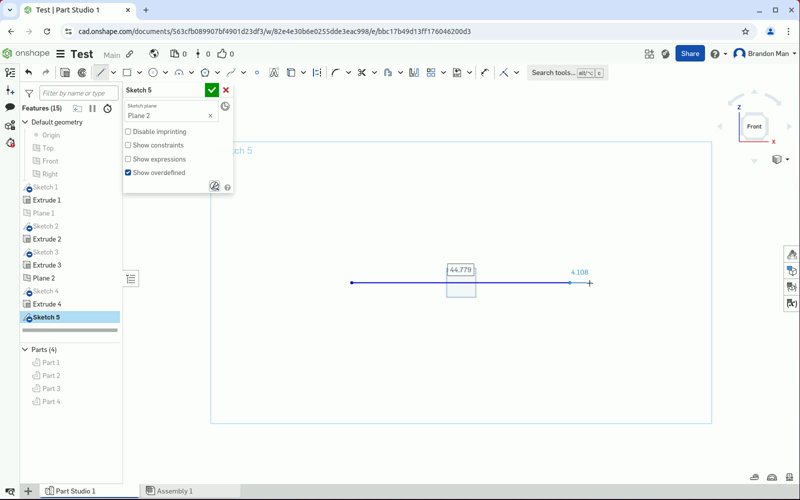
mouse_move(569, 260)
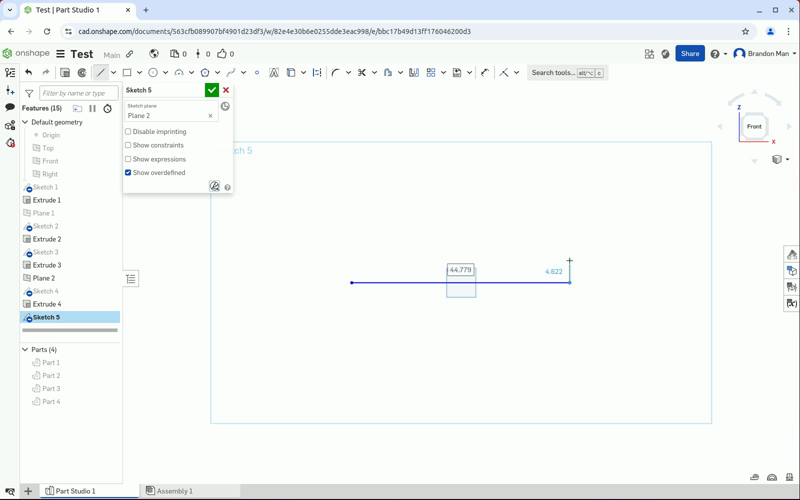
click(569, 260)
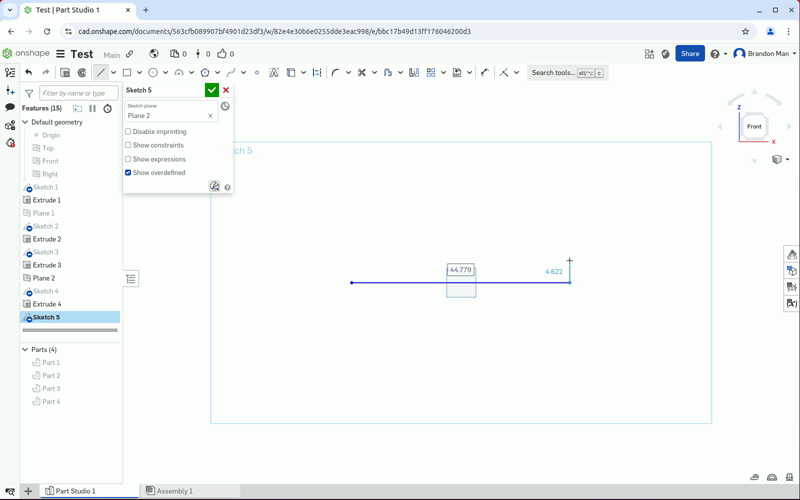
key_up(shift)
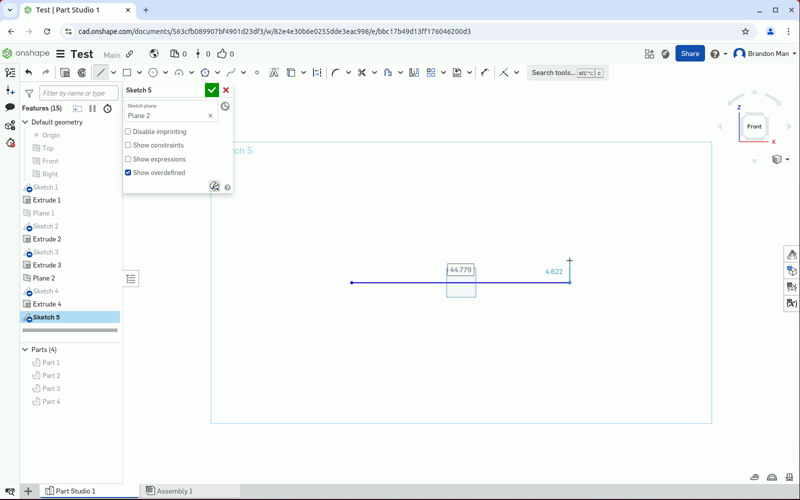
key_down(shift)
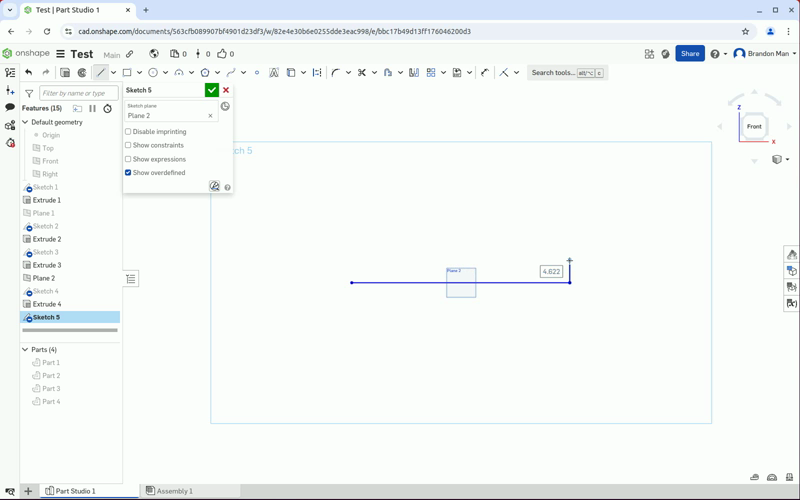
mouse_move(351, 260)
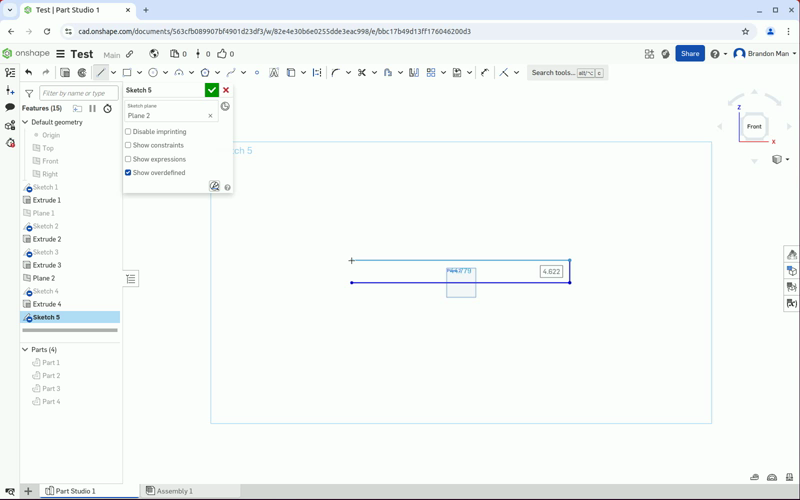
click(351, 260)
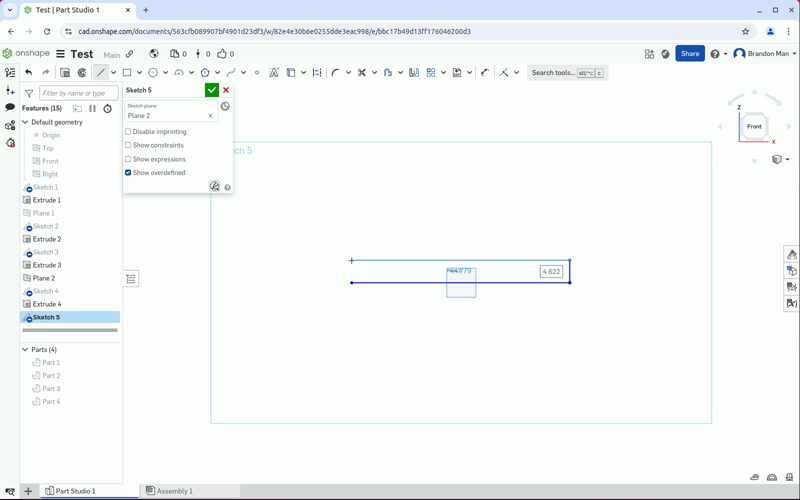
key_up(shift)
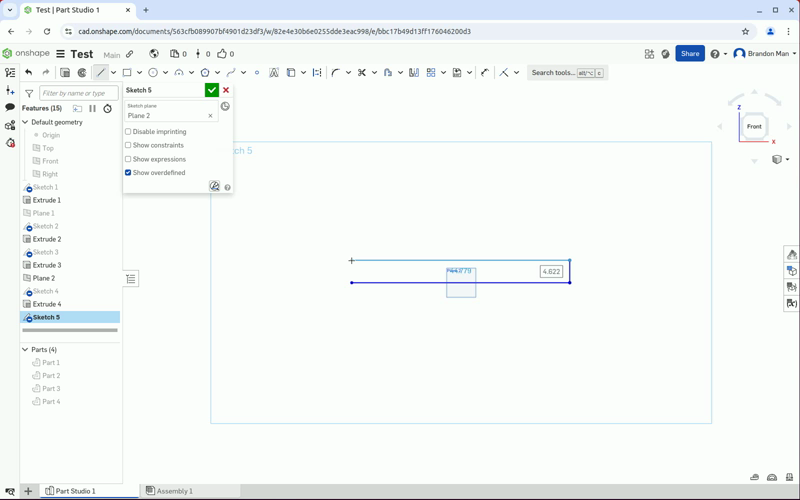
mouse_move(381, 260)
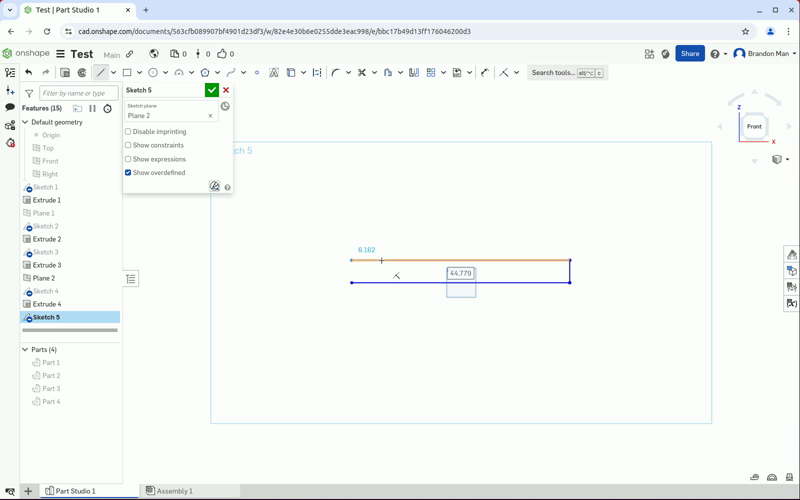
key_down(shift)
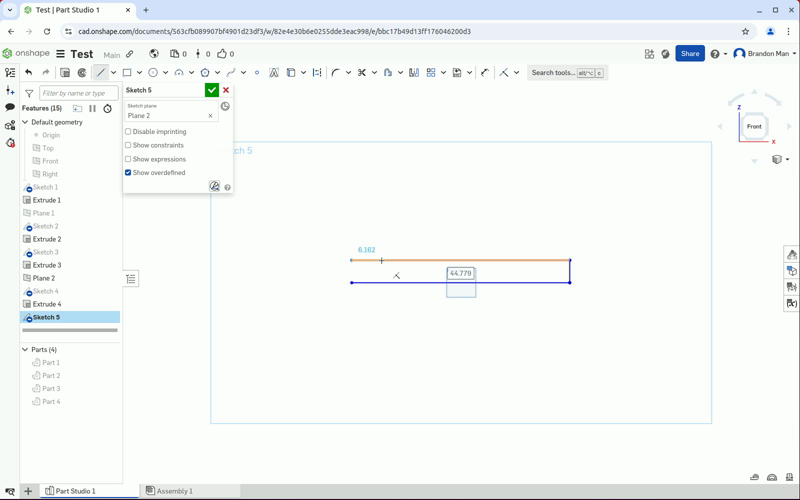
mouse_move(351, 282)
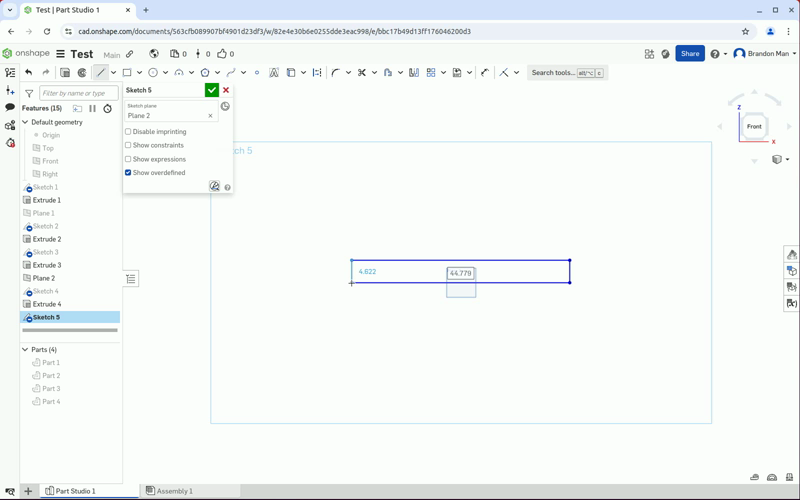
key_up(shift)
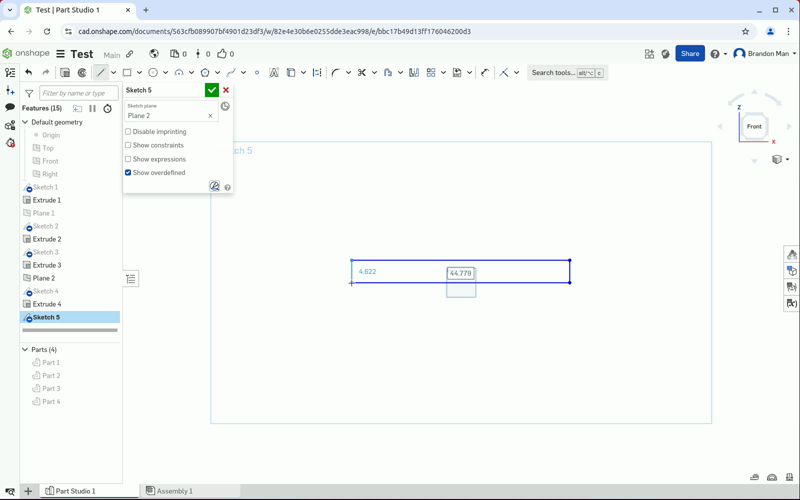
click(351, 282)
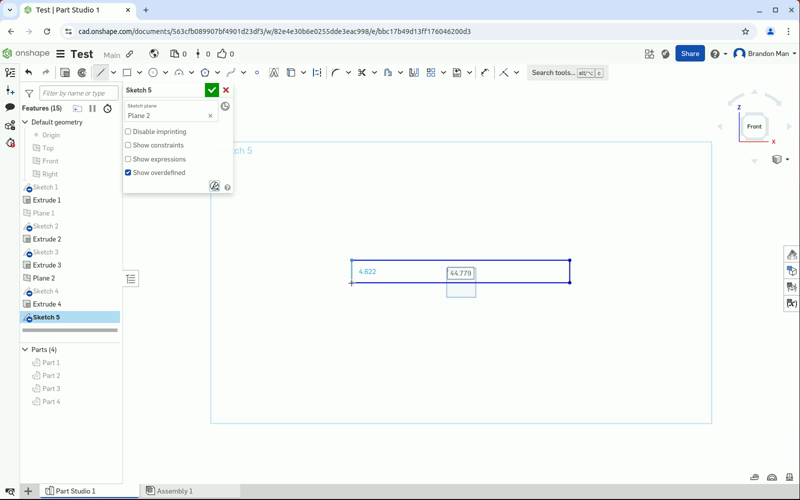
key(esc)
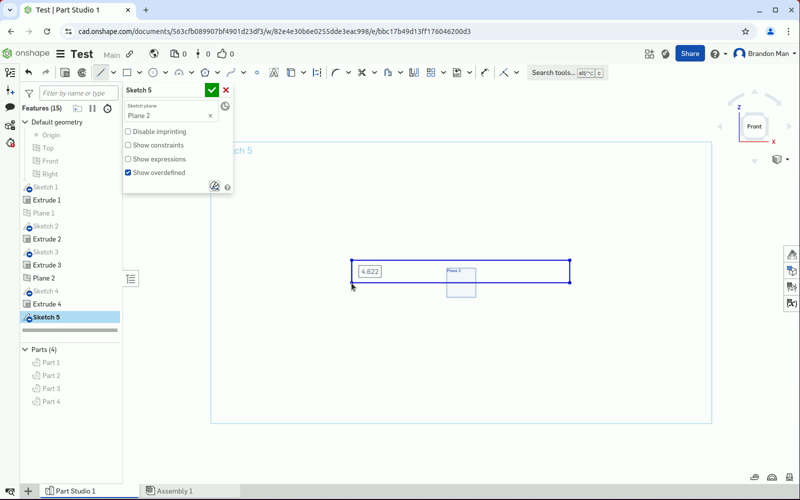
mouse_move(517, 277)
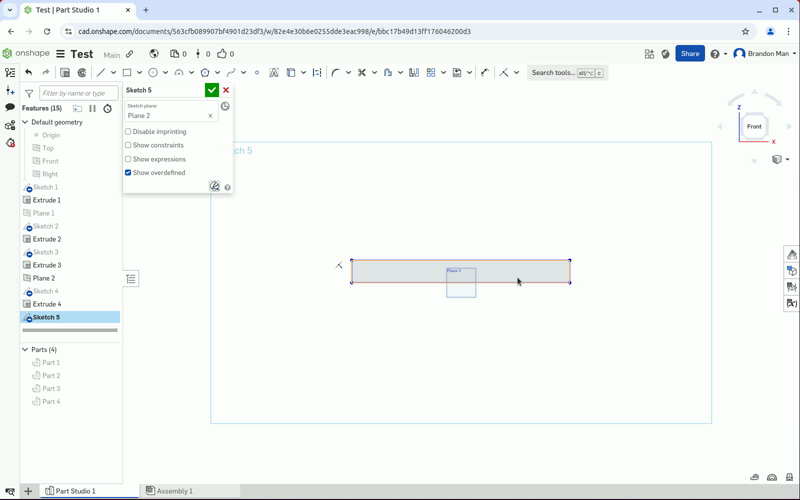
click(517, 277)
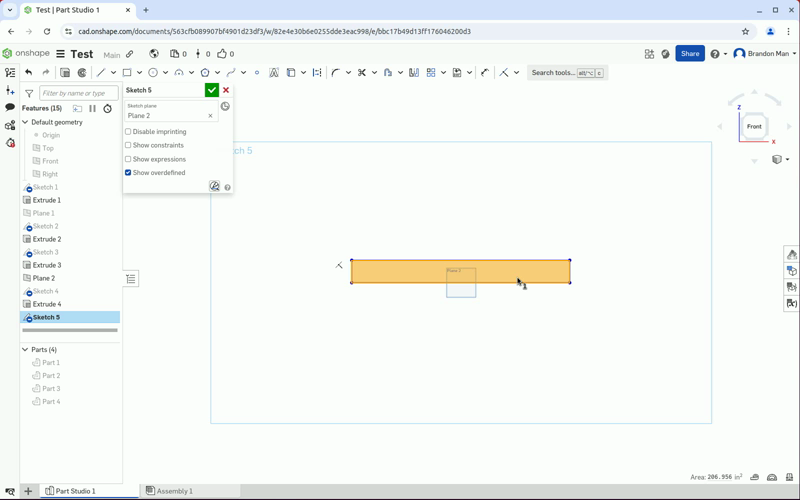
mouse_move(73, 352)
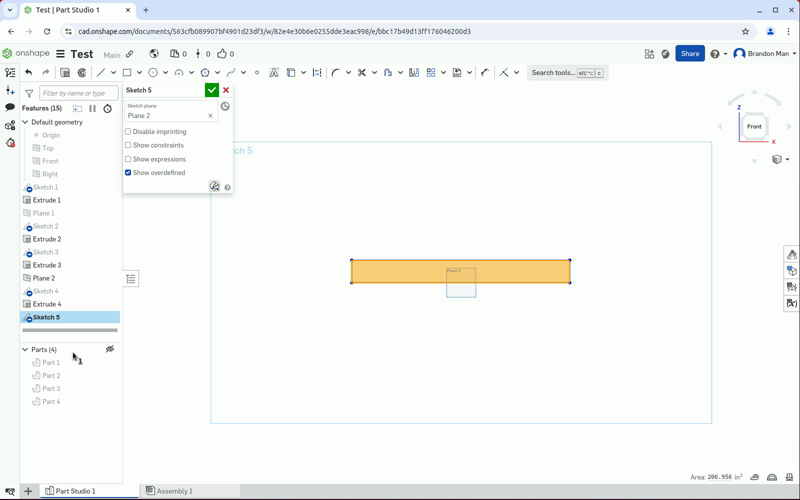
key(shift+y)
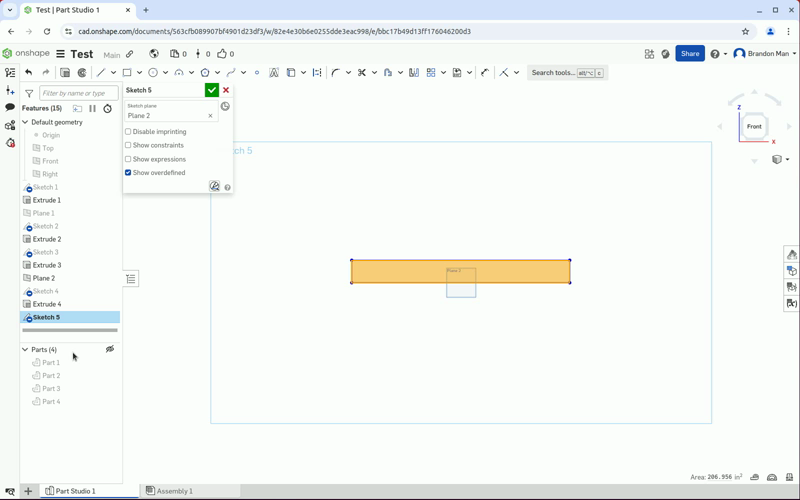
key(shift+e)
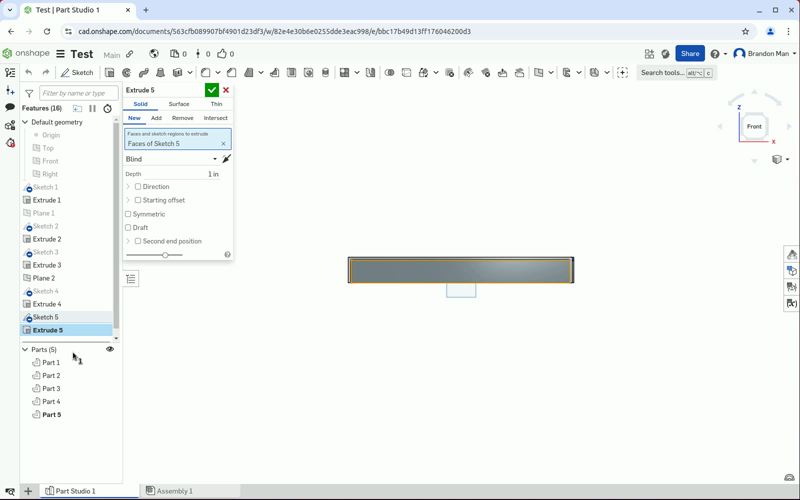
mouse_move(143, 106)
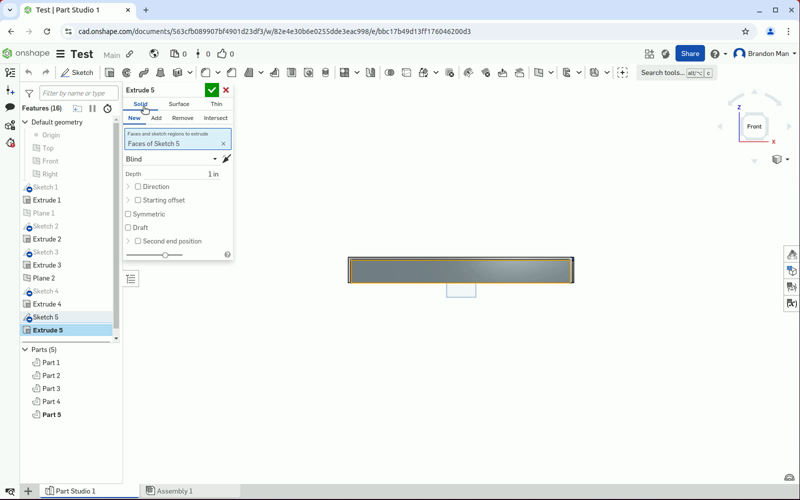
click(143, 106)
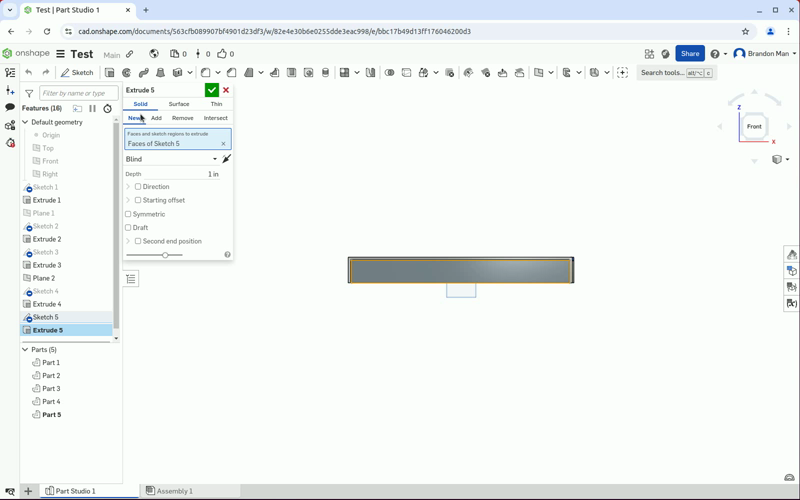
mouse_move(137, 120)
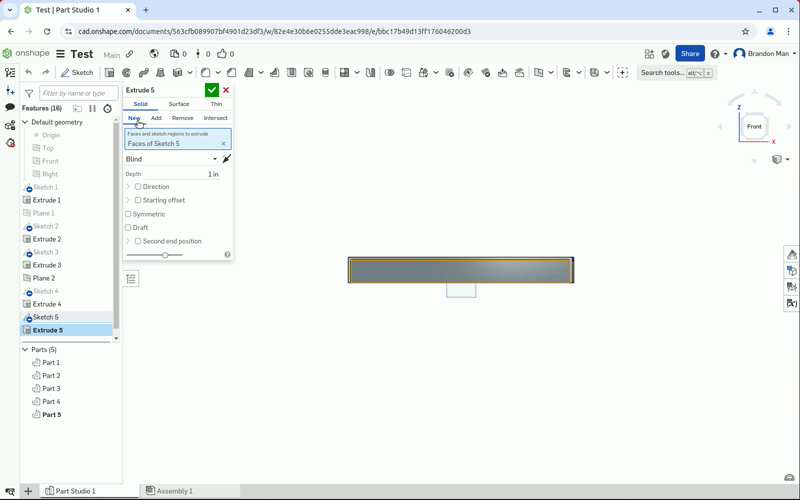
click(137, 120)
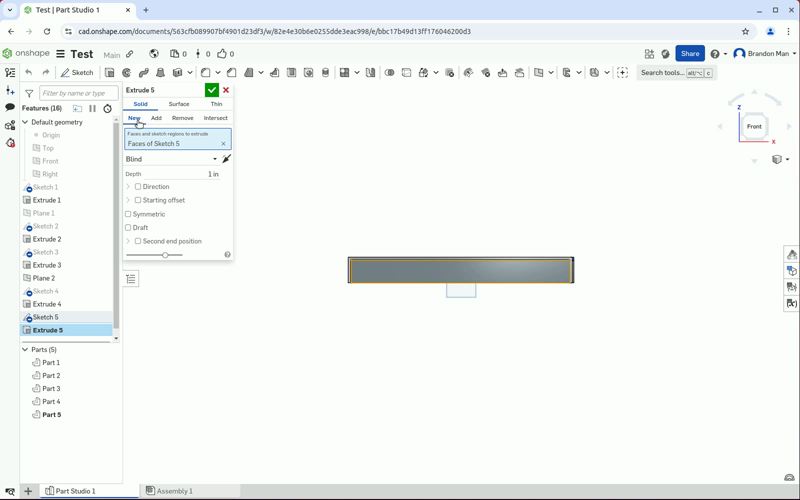
key(tab, 4)
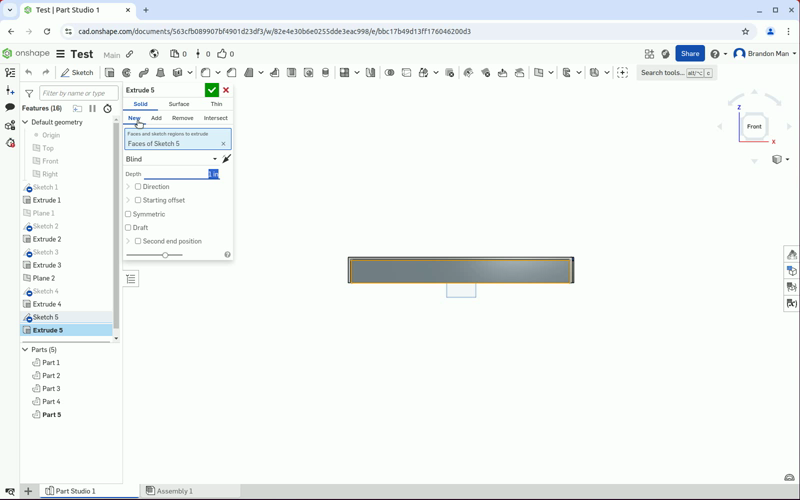
text(0.722)
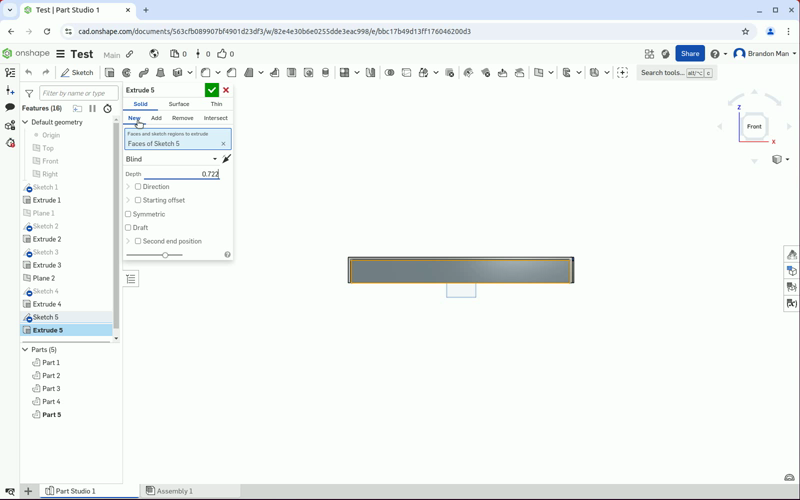
key(enter)
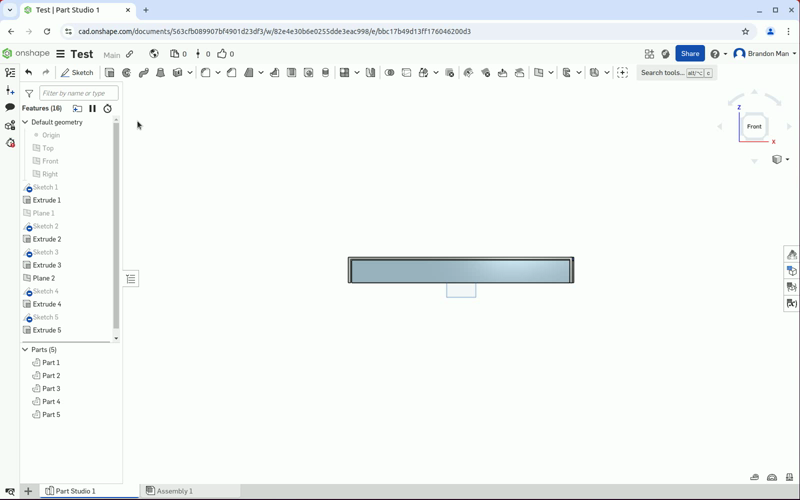
key(shift+h)
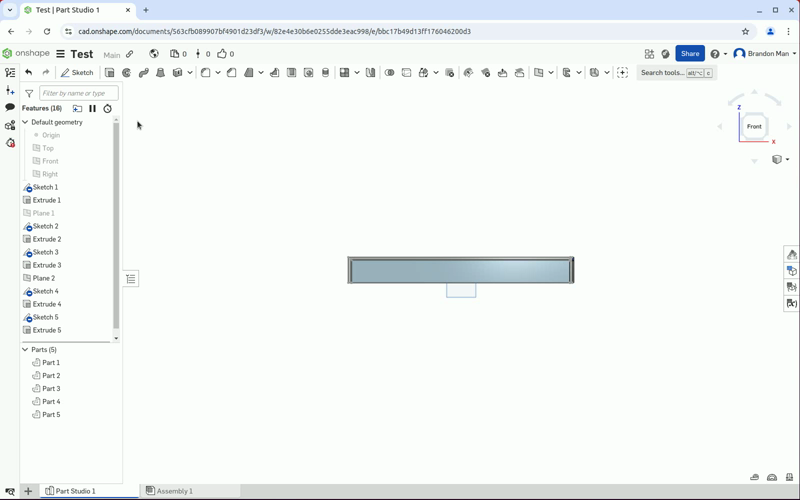
key(shift+h)
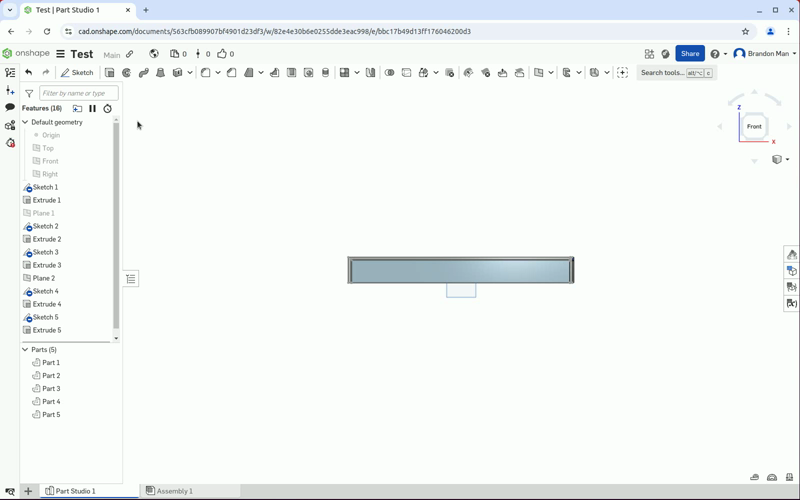
key(shift+7)
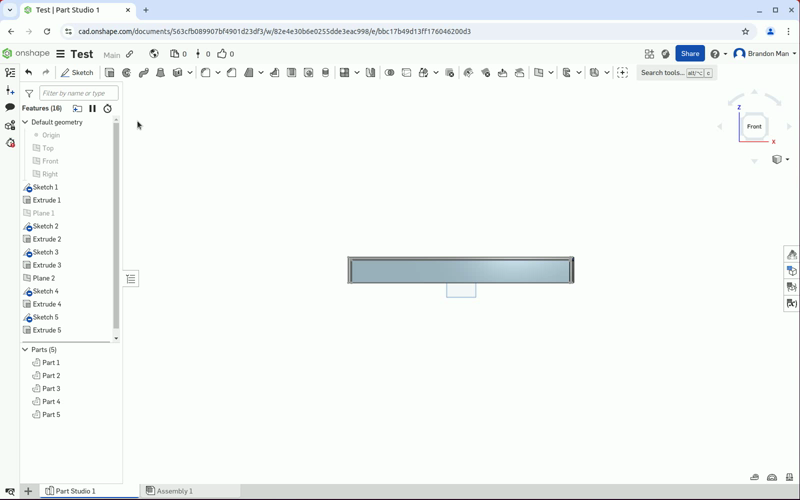
key(left, 2)
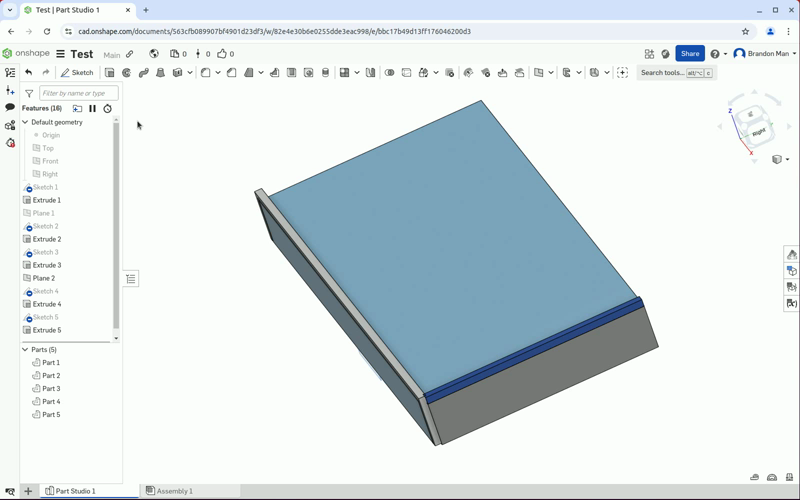
key(down, 2)
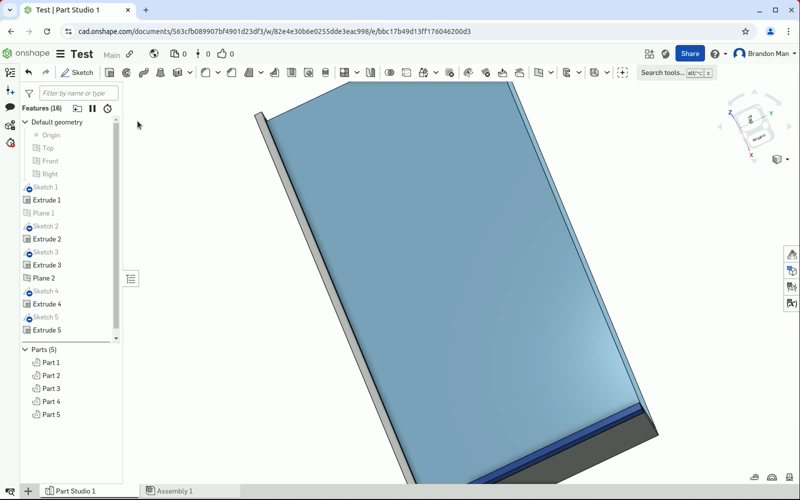
key(up, 2)
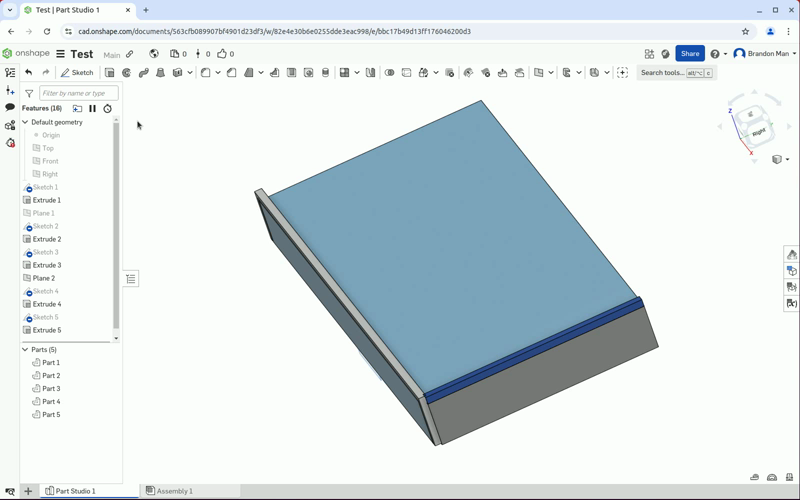
key(right, 2)
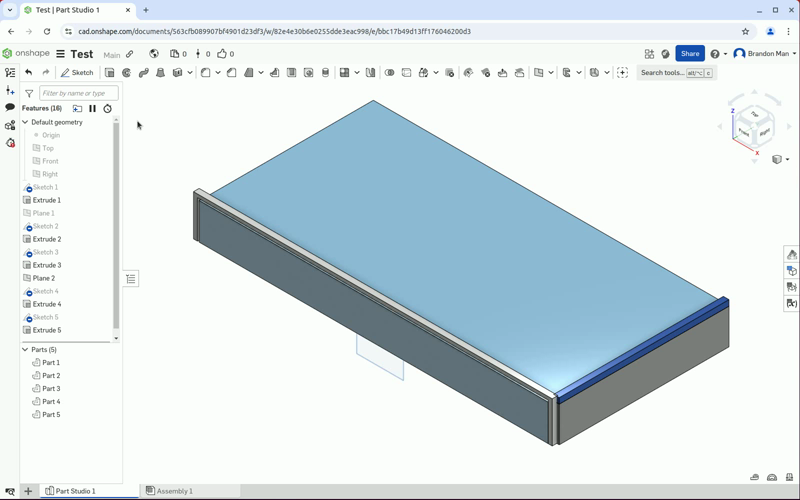
mouse_move(69, 189)
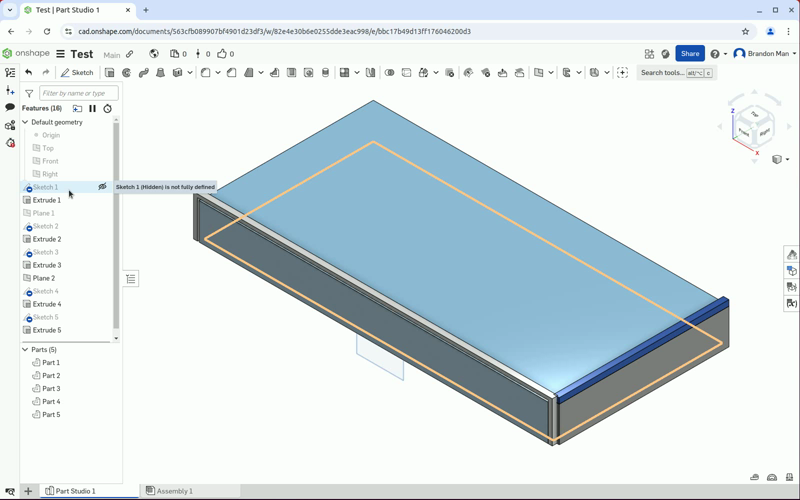
click(69, 189)